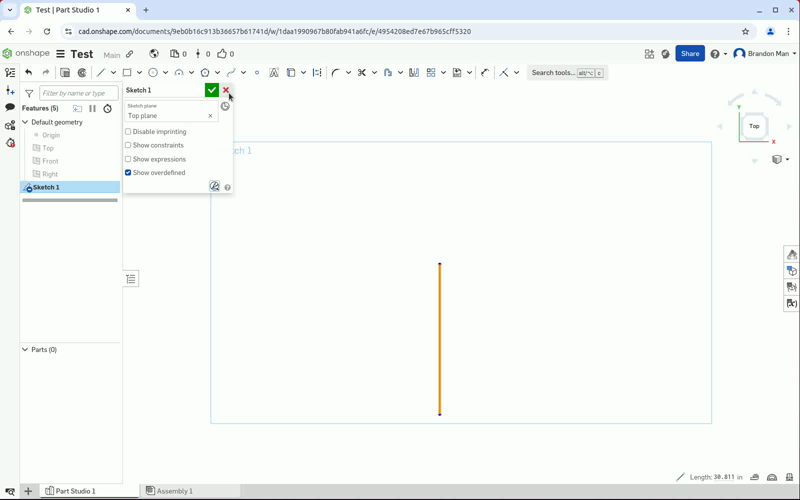
key(shift+h)
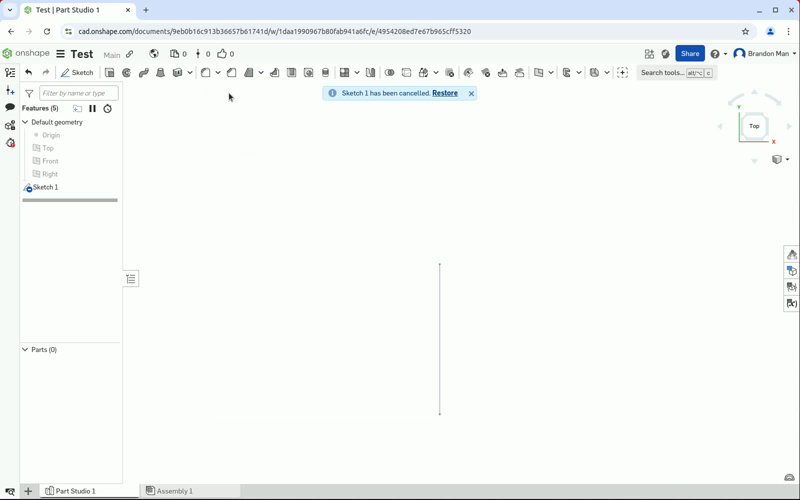
key(shift+s)
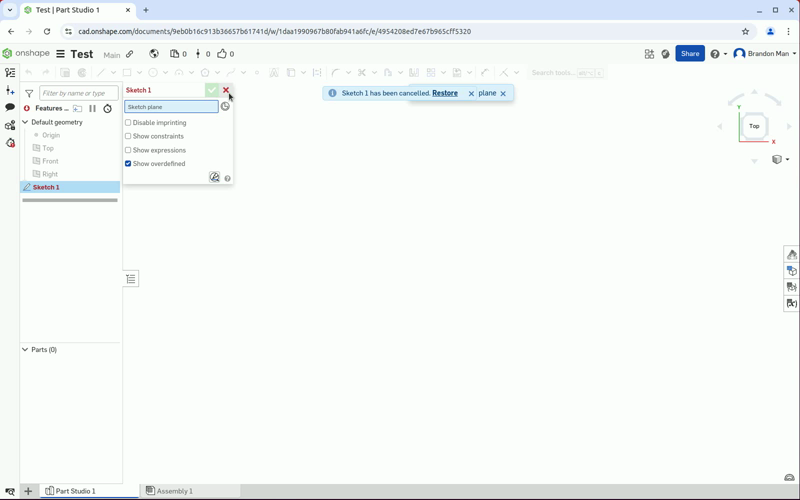
mouse_move(73, 150)
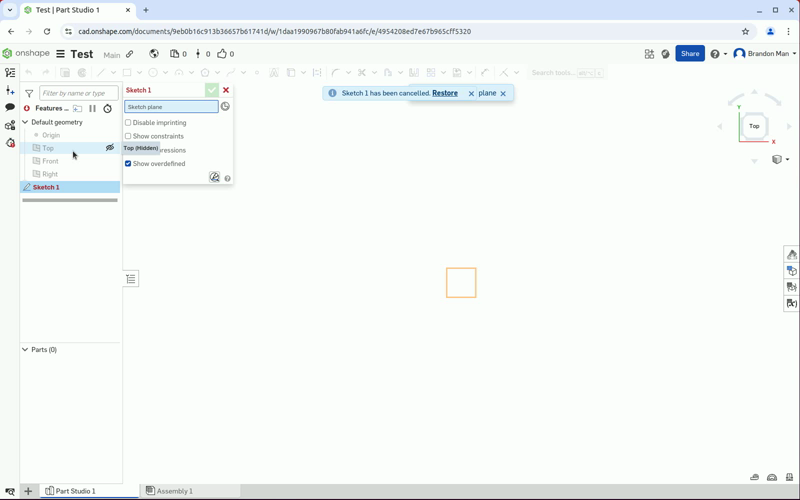
click(73, 150)
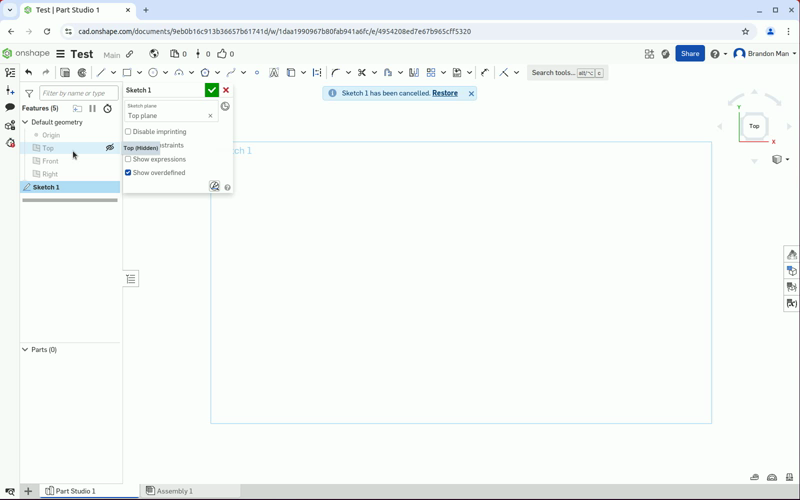
mouse_move(73, 352)
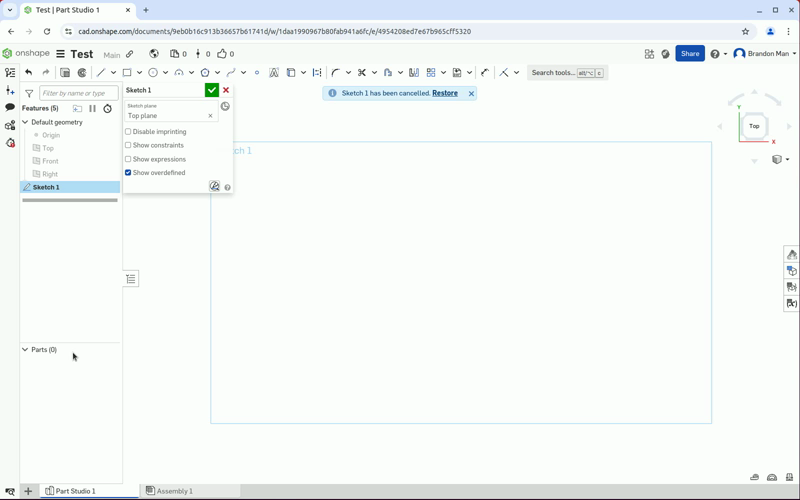
key(y)
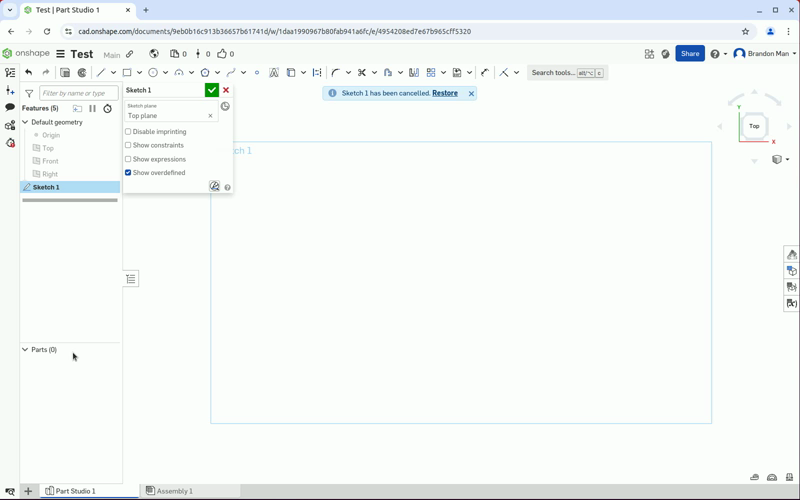
key(l)
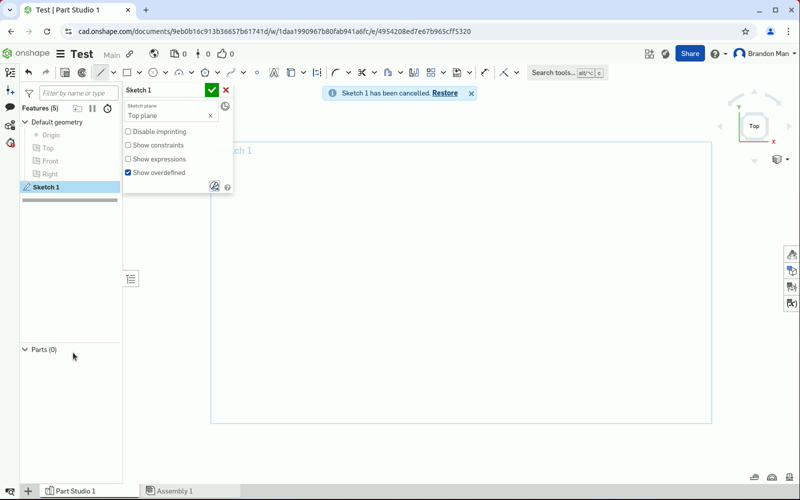
key_down(shift)
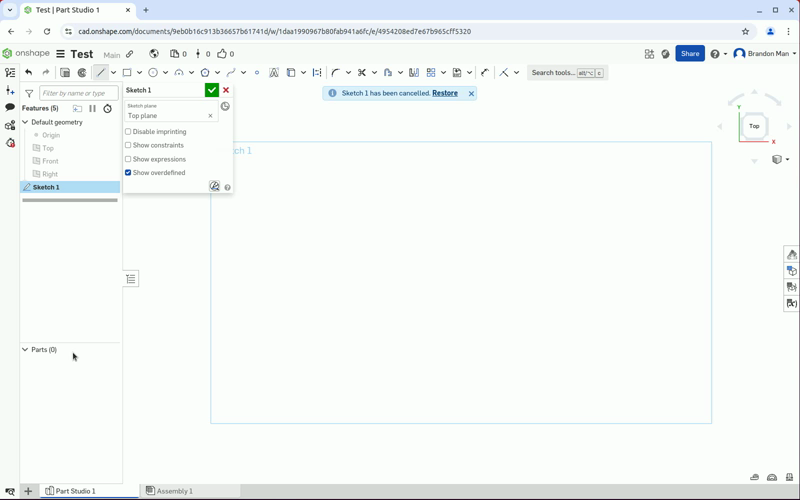
mouse_move(384, 316)
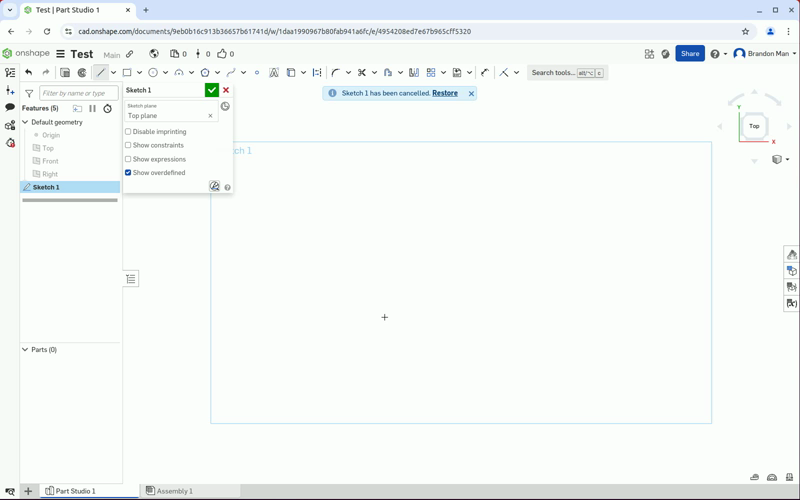
click(384, 316)
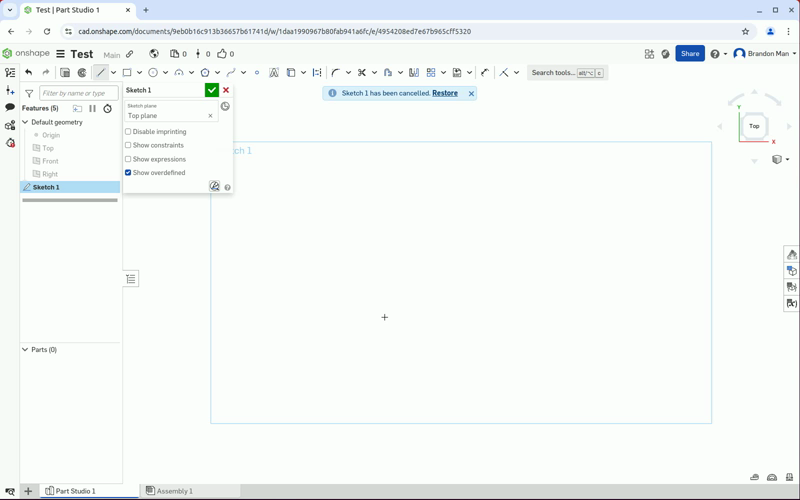
key_up(shift)
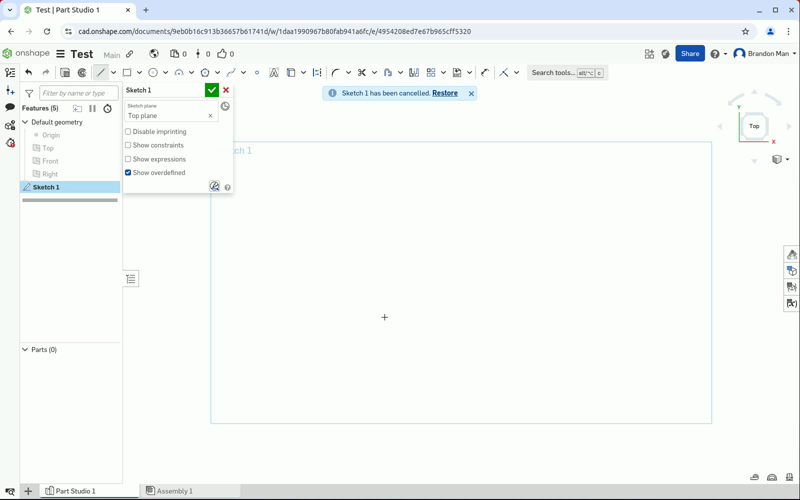
key_down(shift)
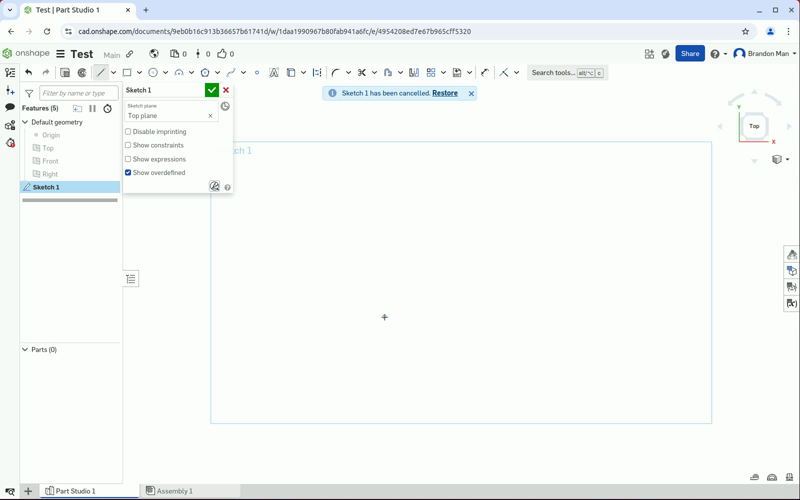
mouse_move(536, 316)
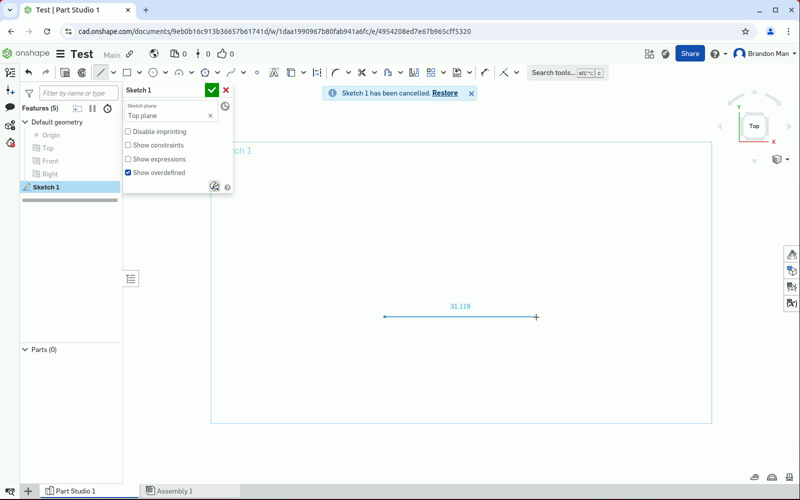
click(536, 316)
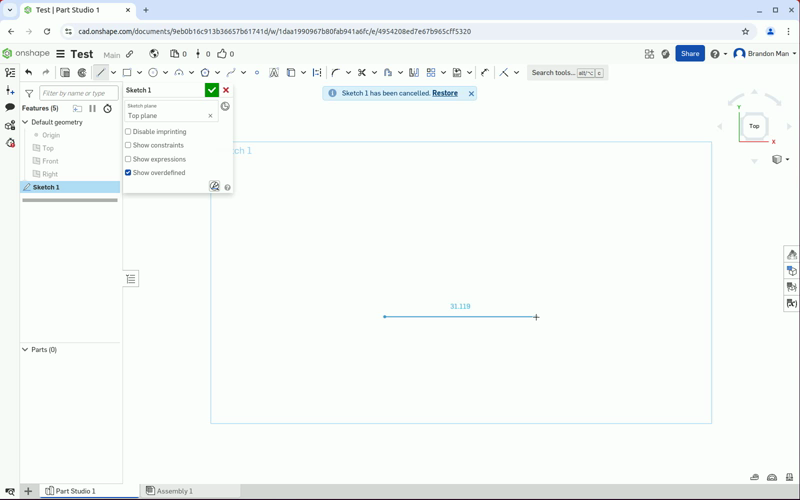
key_up(shift)
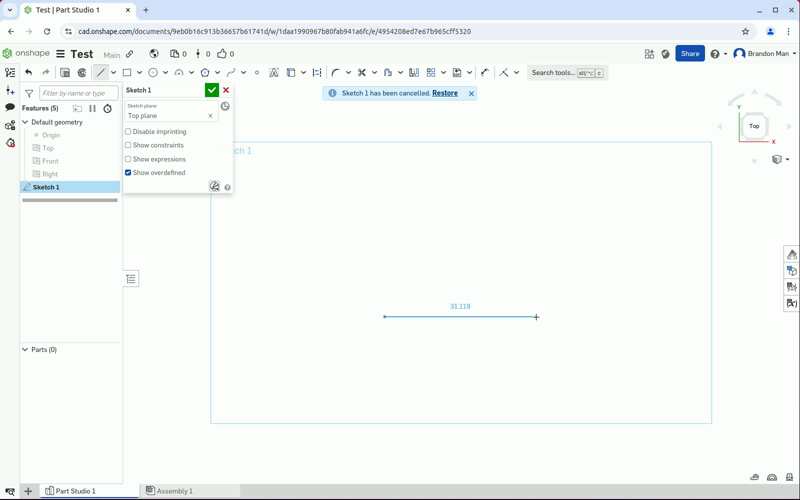
key_down(shift)
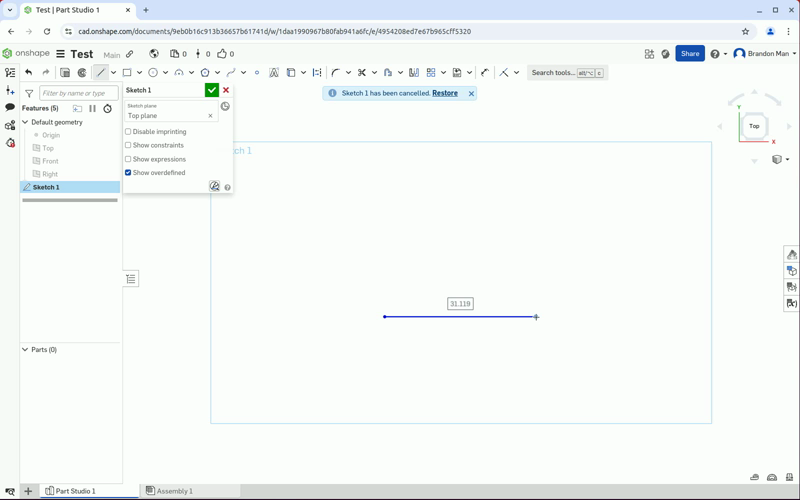
mouse_move(536, 249)
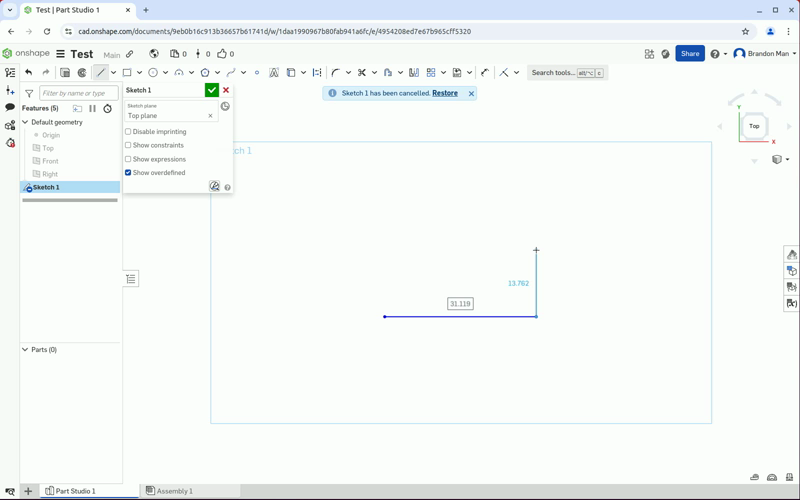
click(536, 249)
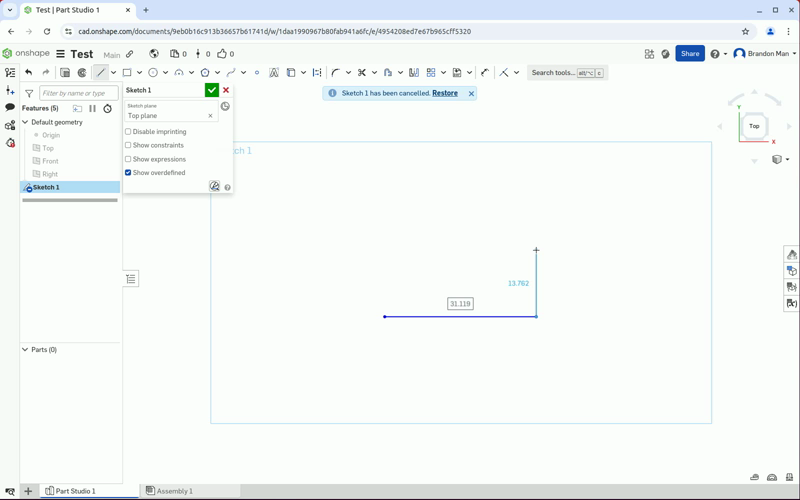
key_up(shift)
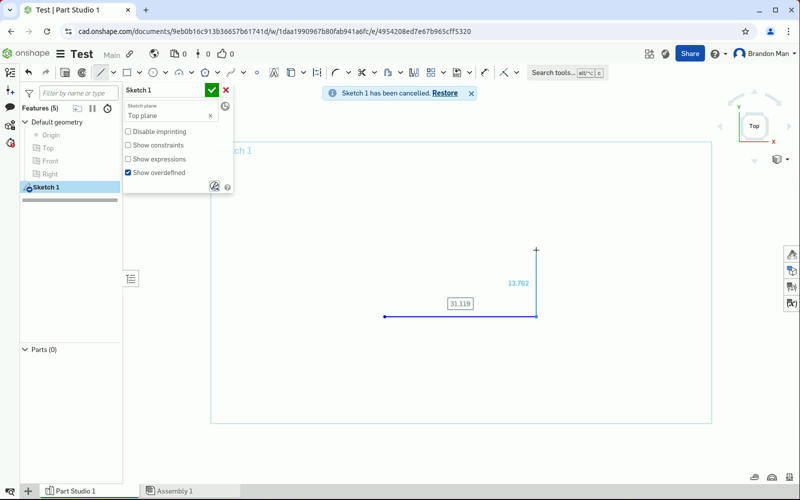
key_down(shift)
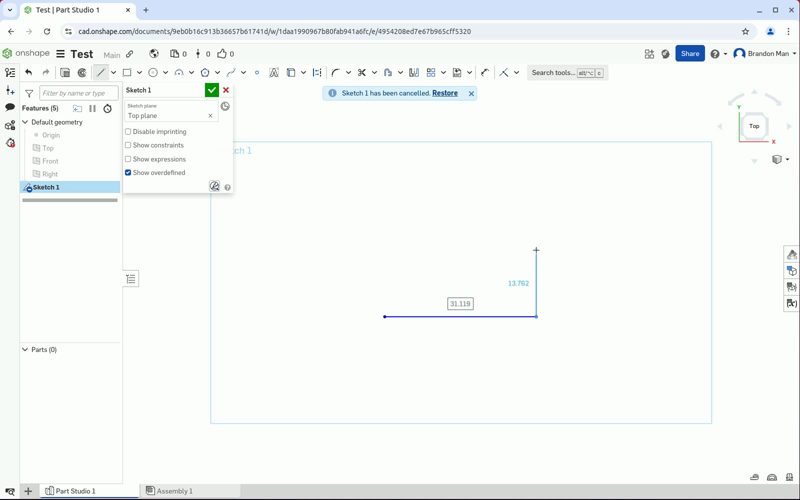
mouse_move(384, 249)
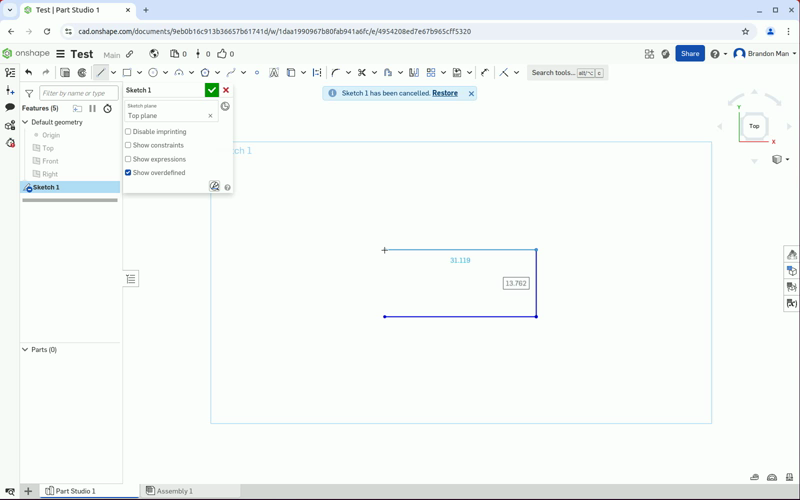
click(384, 249)
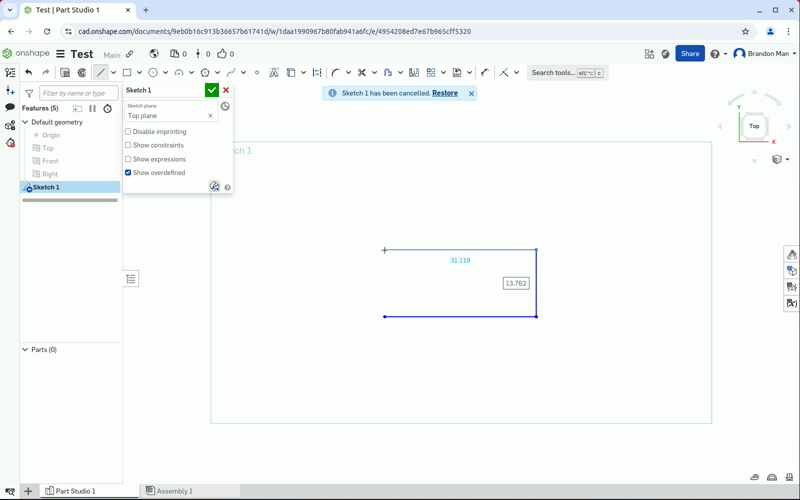
key_up(shift)
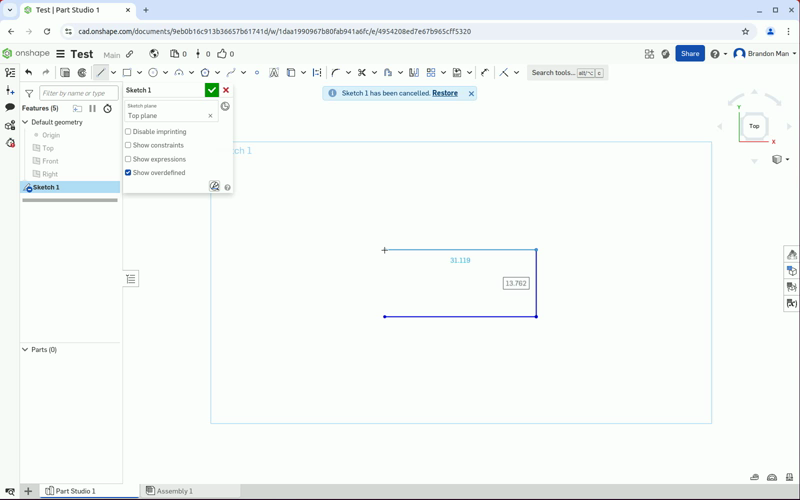
key_down(shift)
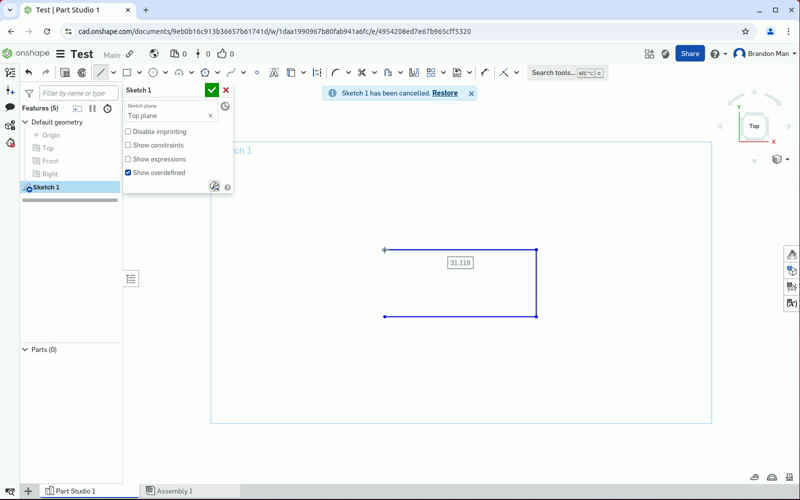
mouse_move(384, 316)
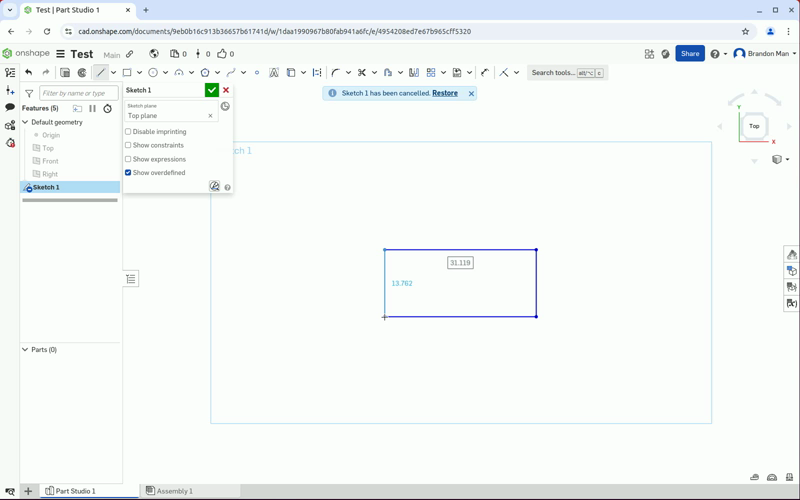
key_up(shift)
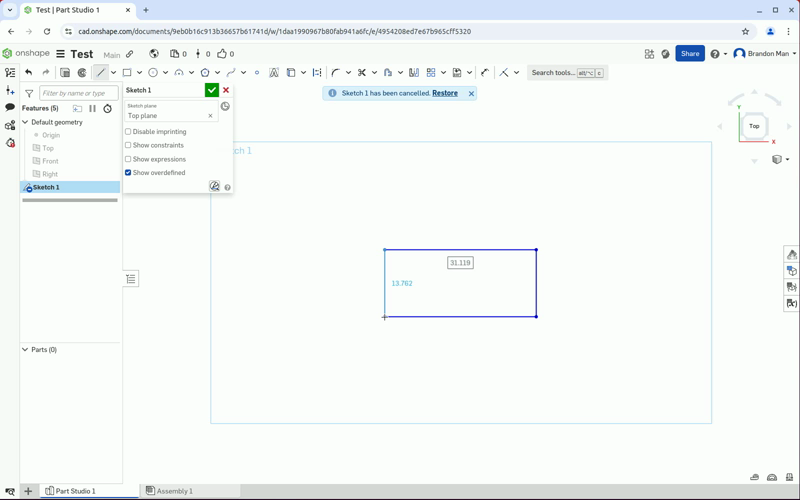
click(384, 316)
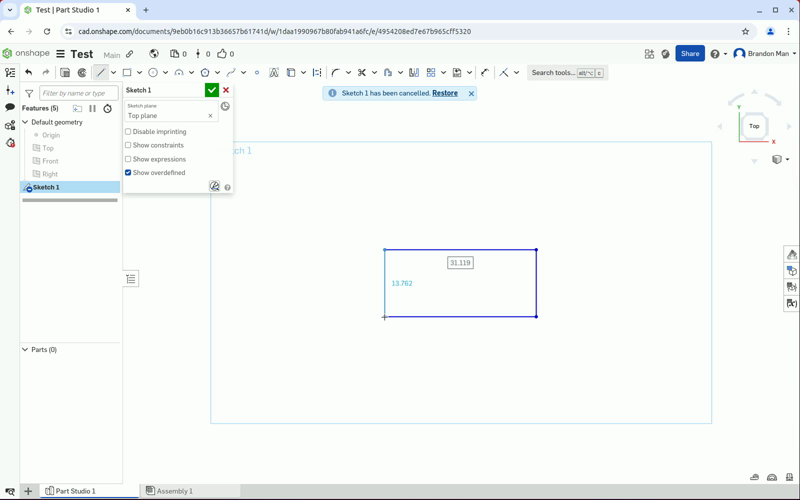
key(esc)
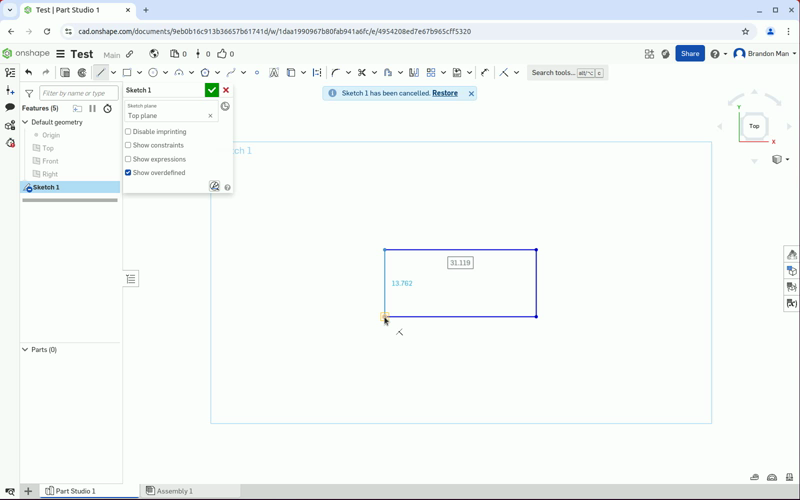
mouse_move(482, 294)
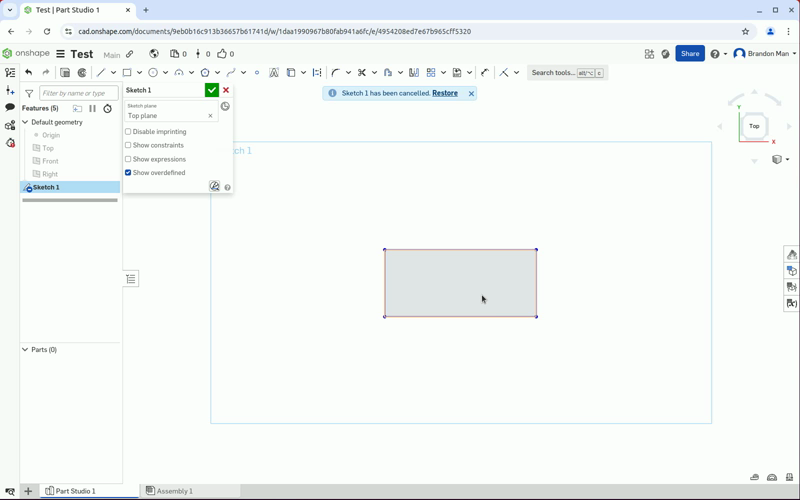
click(482, 294)
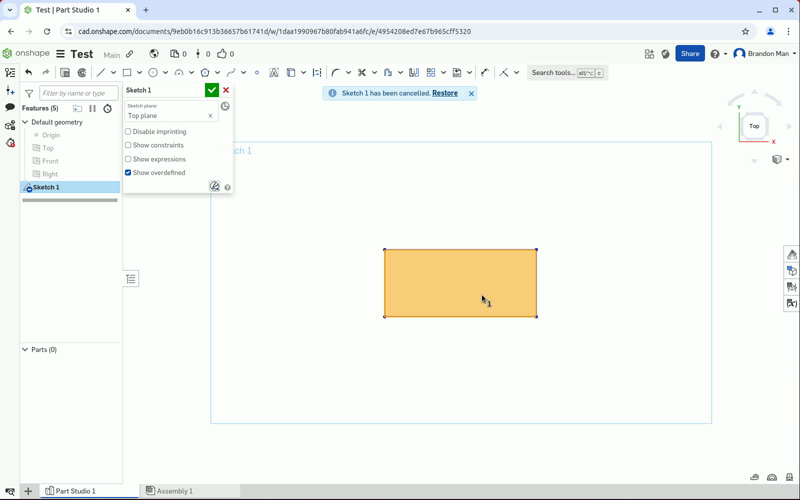
mouse_move(73, 352)
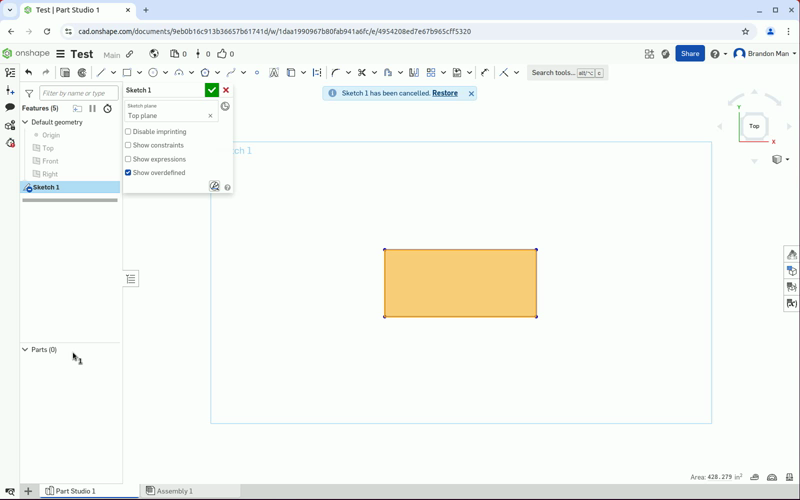
key(shift+y)
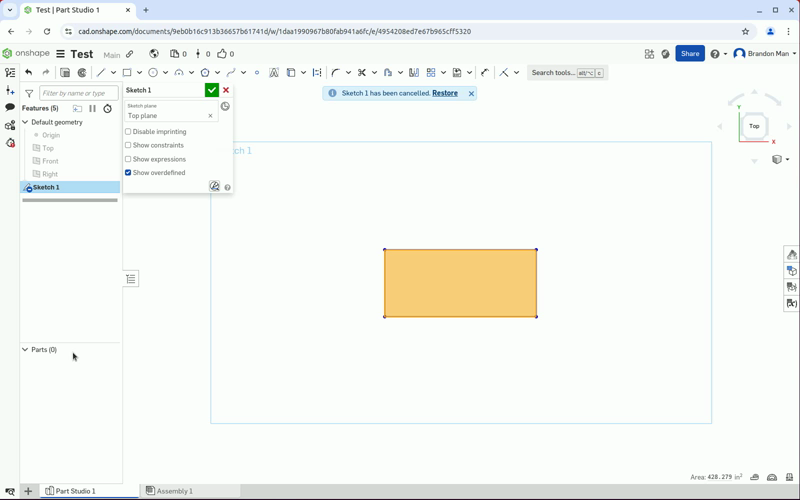
key(shift+e)
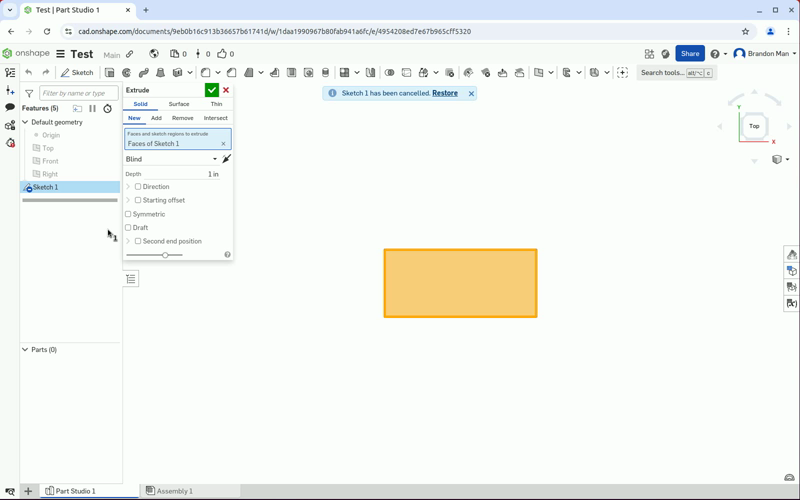
mouse_move(143, 106)
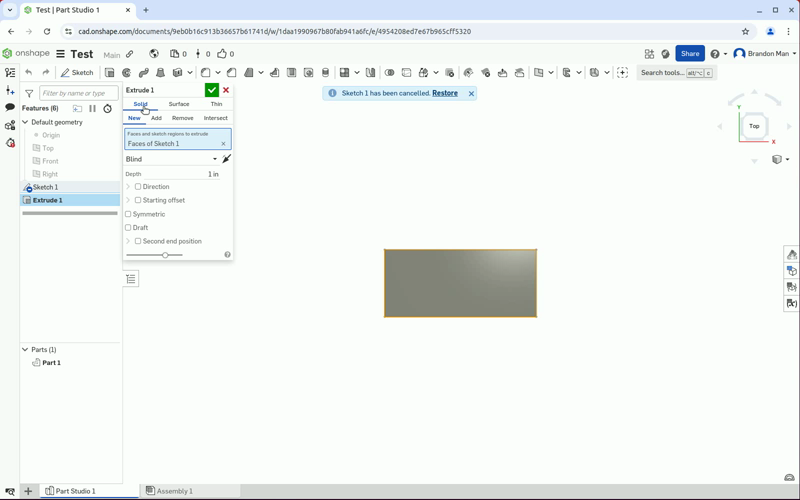
click(143, 106)
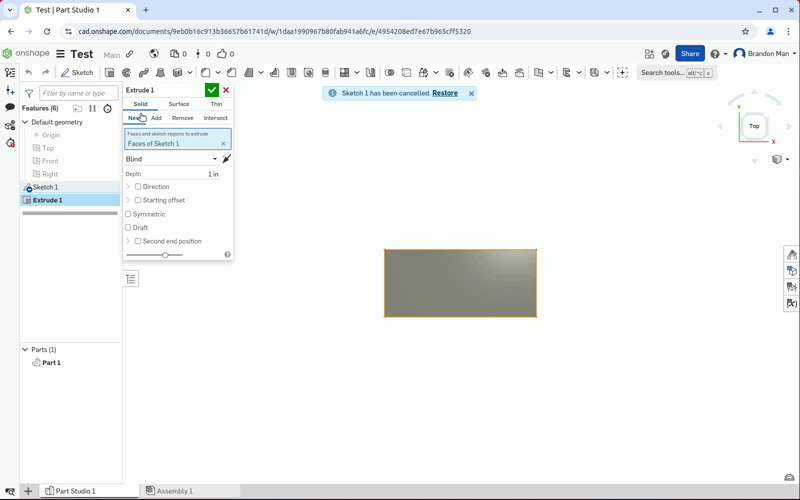
mouse_move(137, 120)
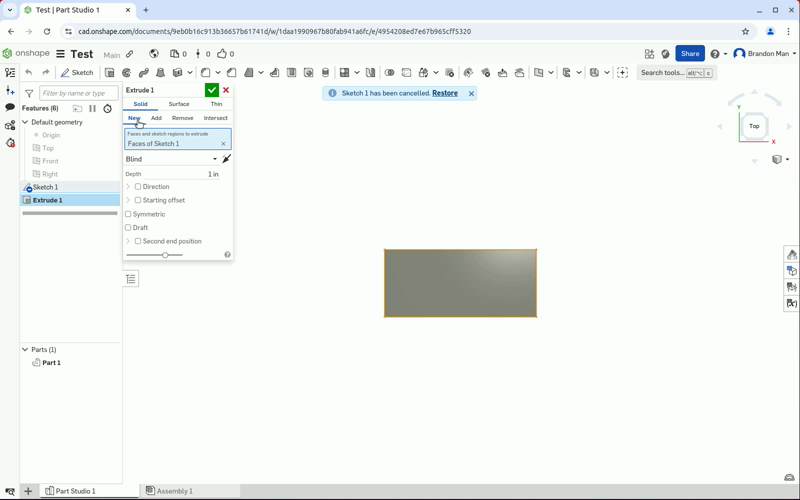
click(137, 120)
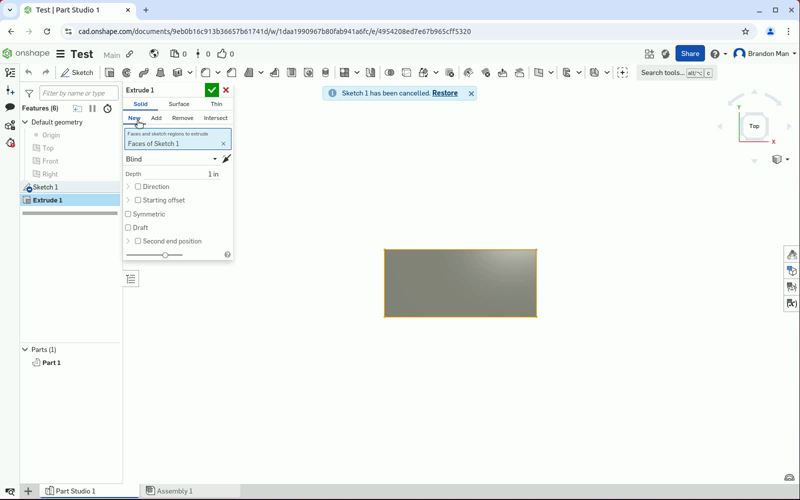
key(tab, 4)
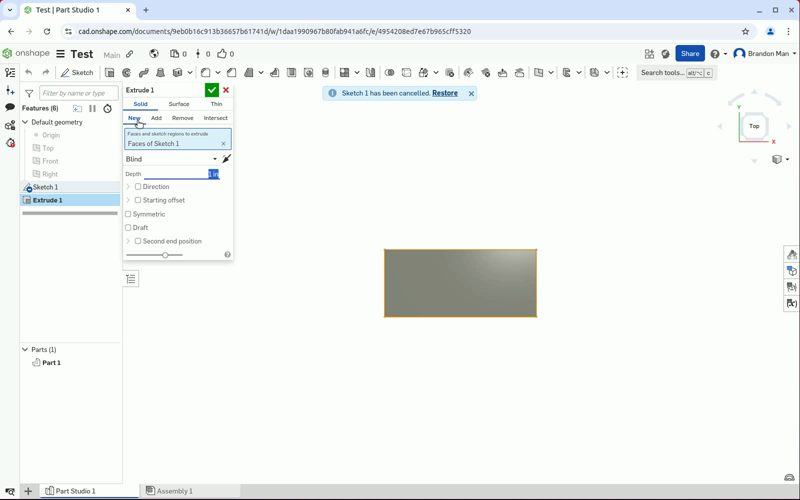
text(0.722)
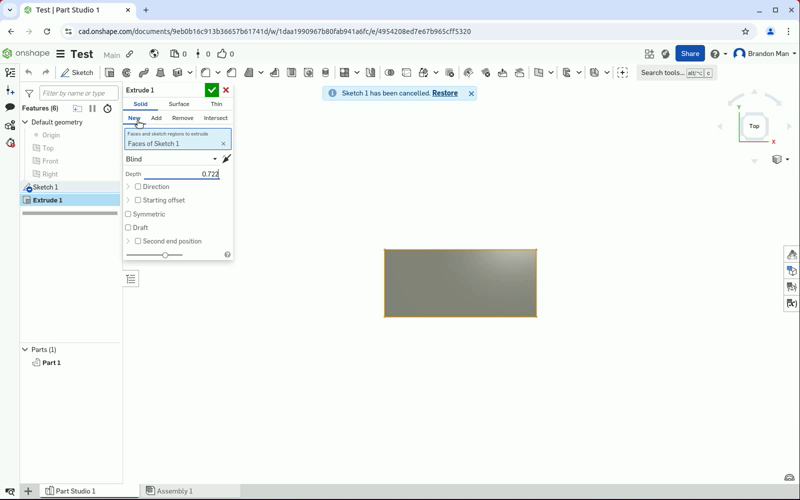
key(enter)
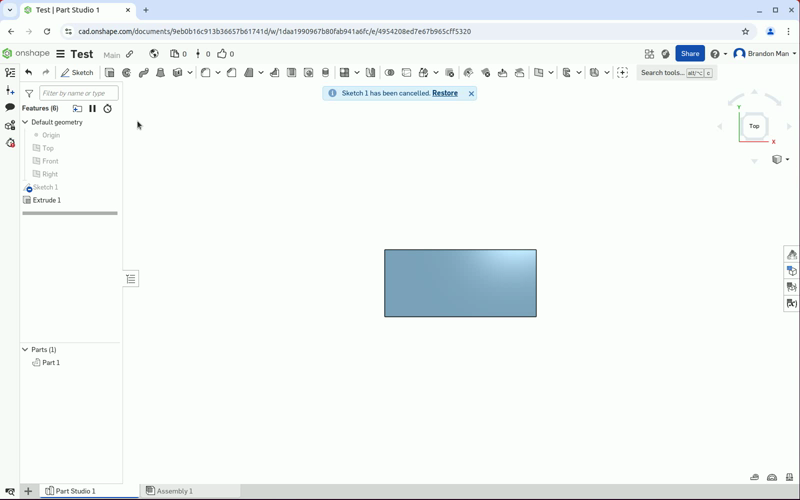
key(shift+h)
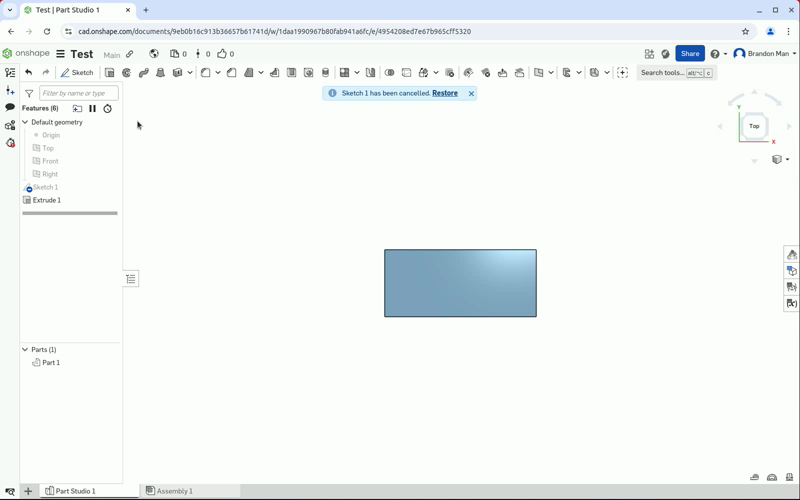
key(shift+h)
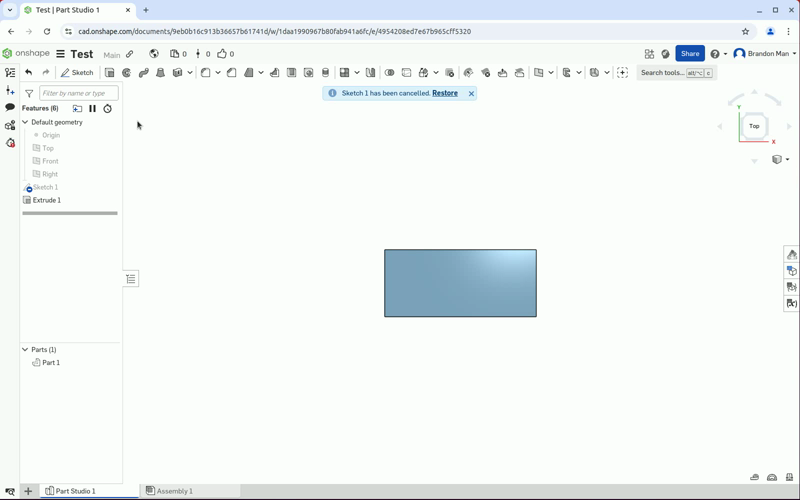
mouse_move(73, 189)
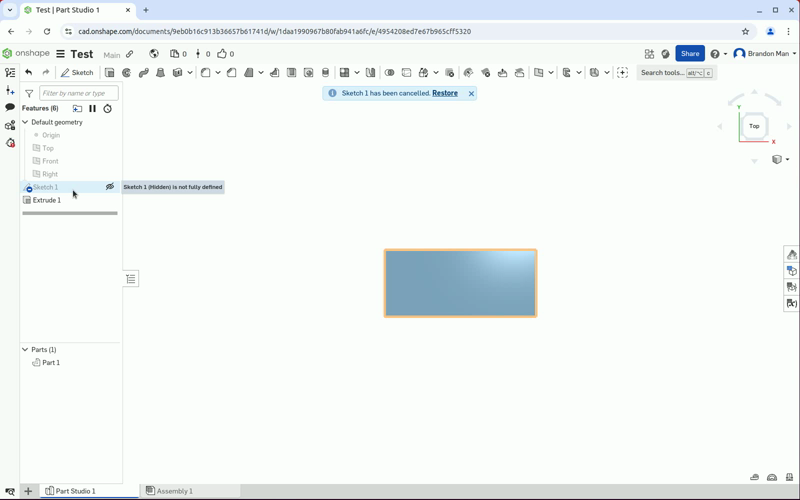
click(73, 189)
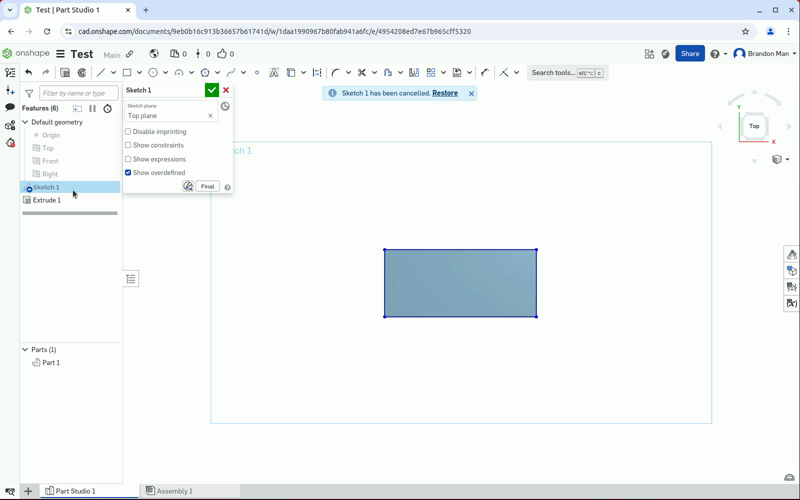
mouse_move(229, 92)
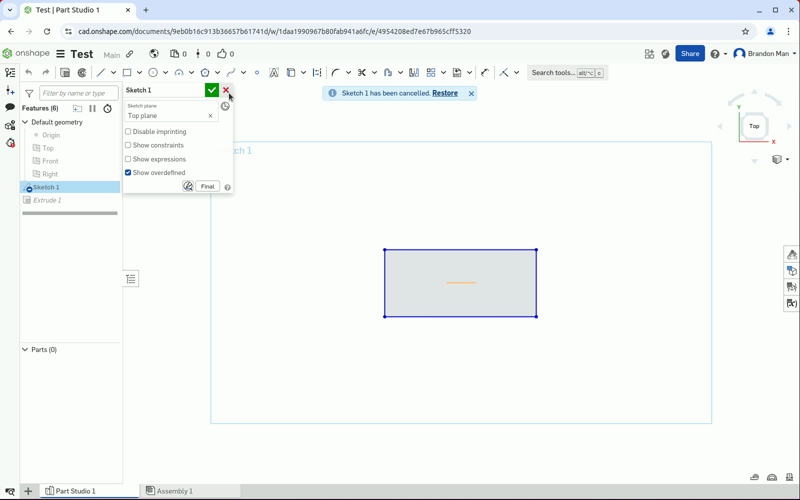
click(229, 92)
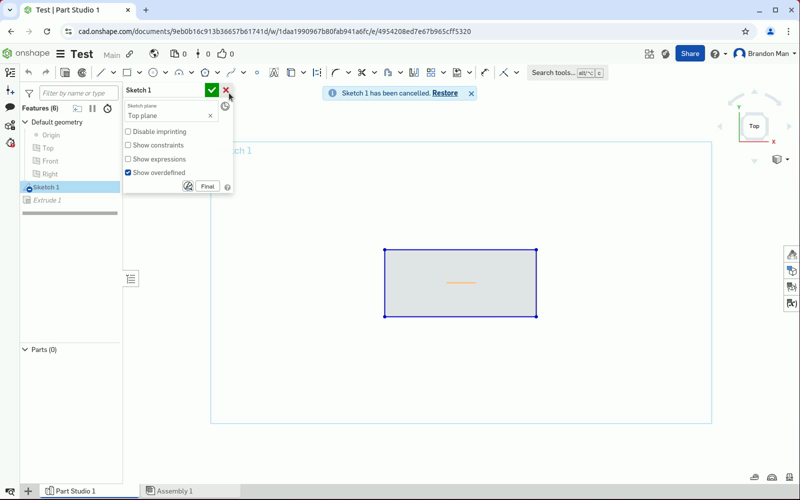
key(shift+s)
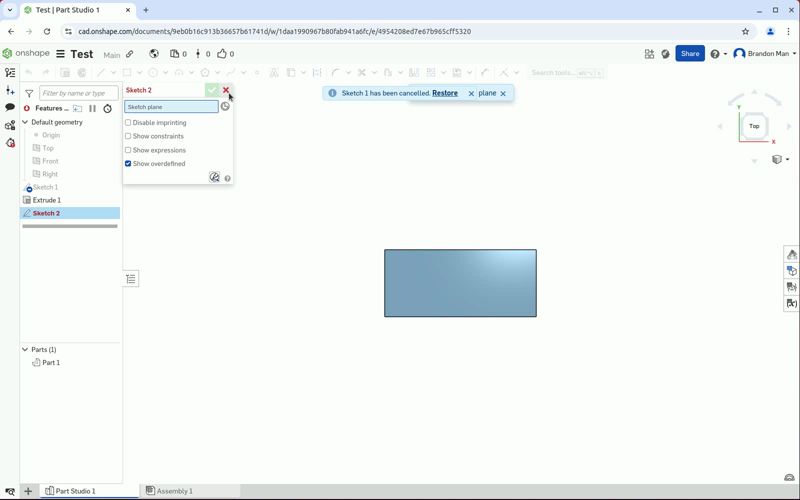
mouse_move(73, 150)
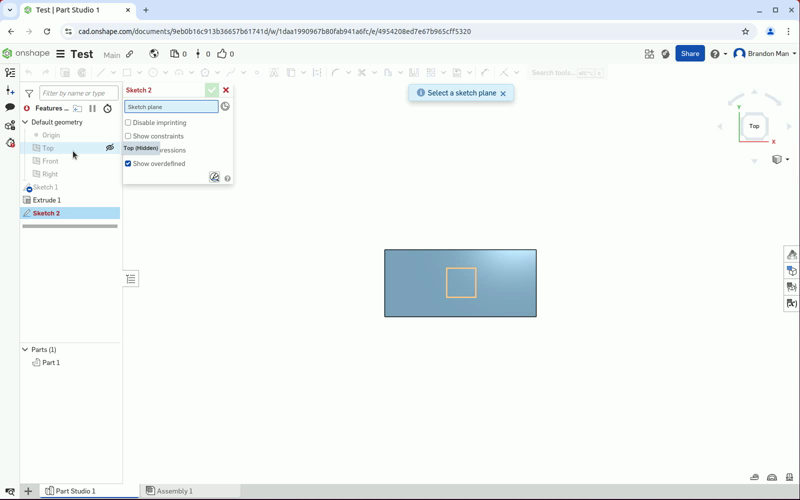
click(73, 150)
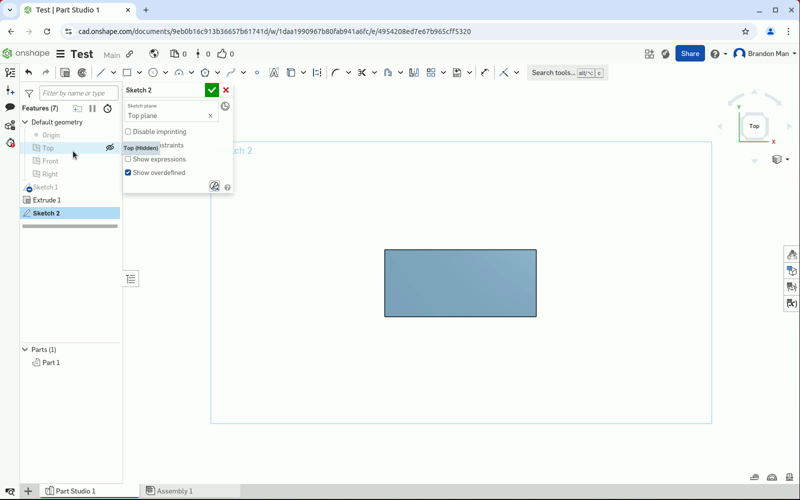
mouse_move(73, 352)
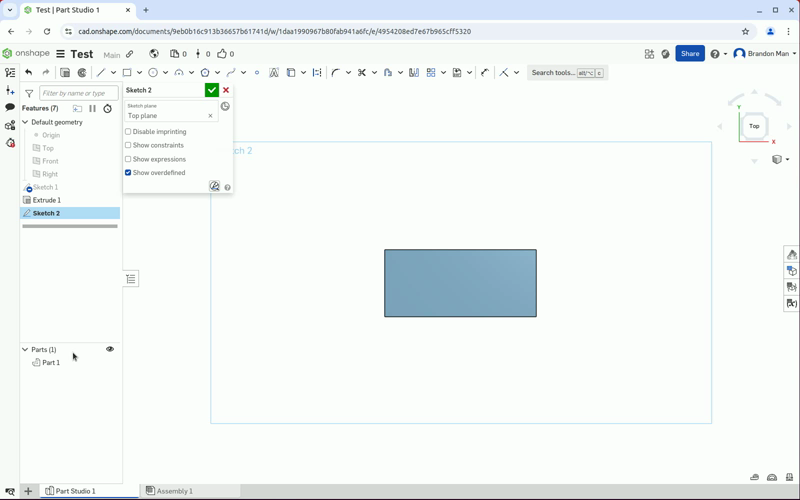
key(y)
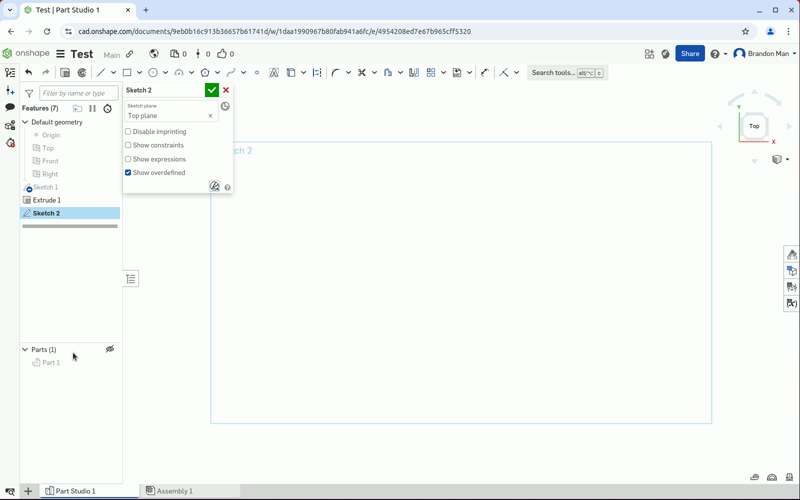
key(l)
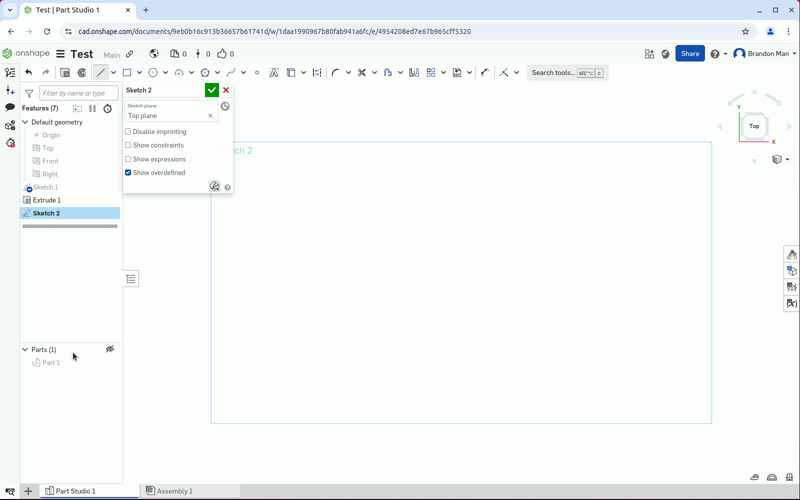
key_down(shift)
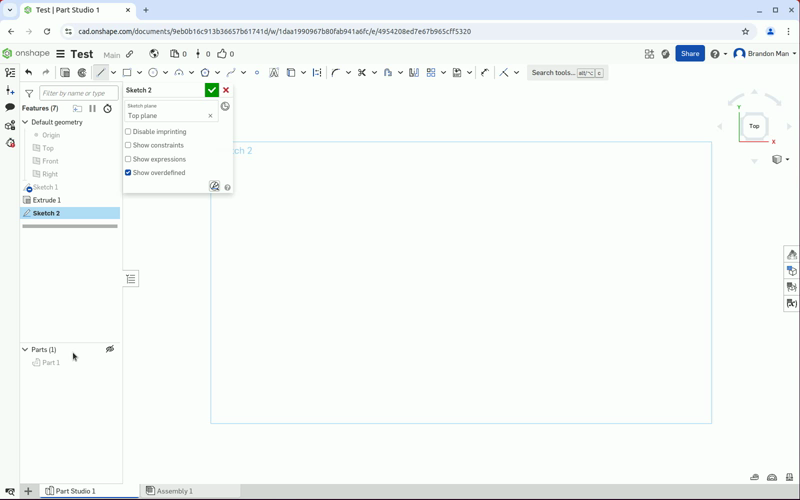
mouse_move(380, 320)
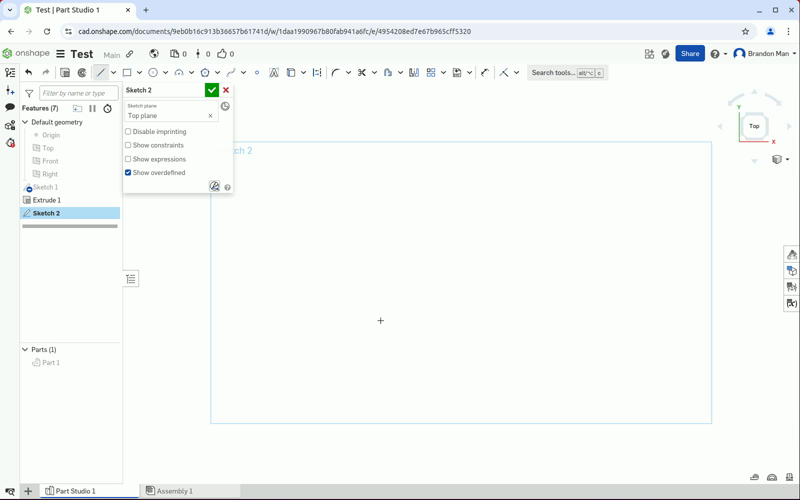
click(380, 320)
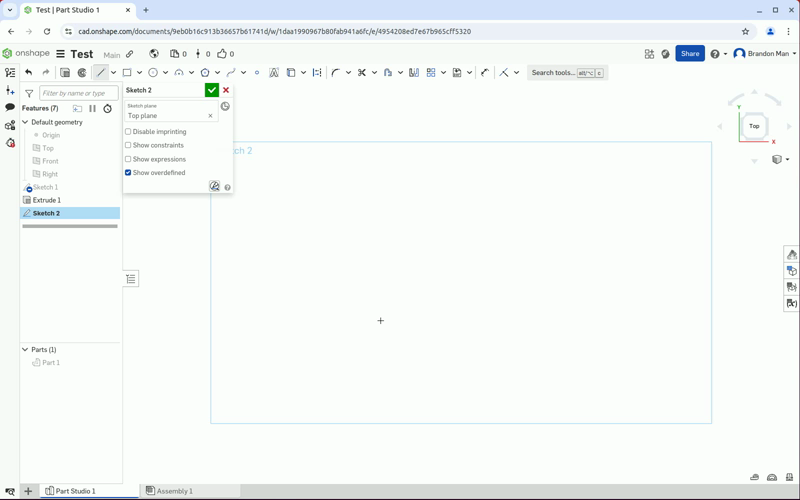
key_up(shift)
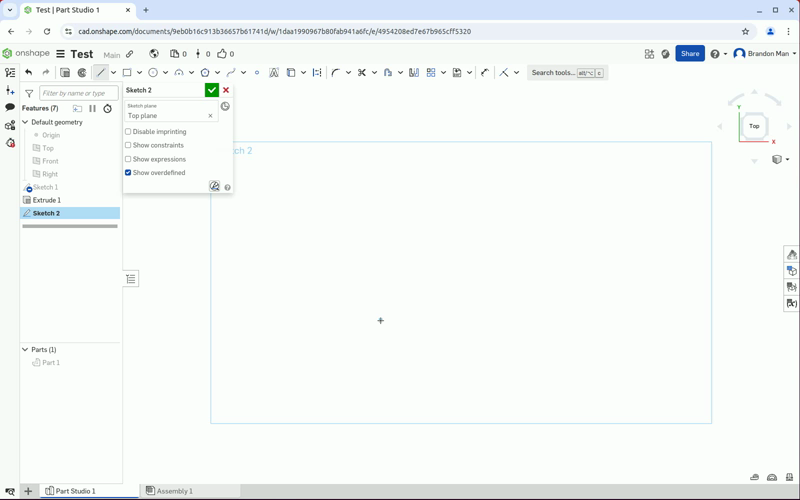
key_down(shift)
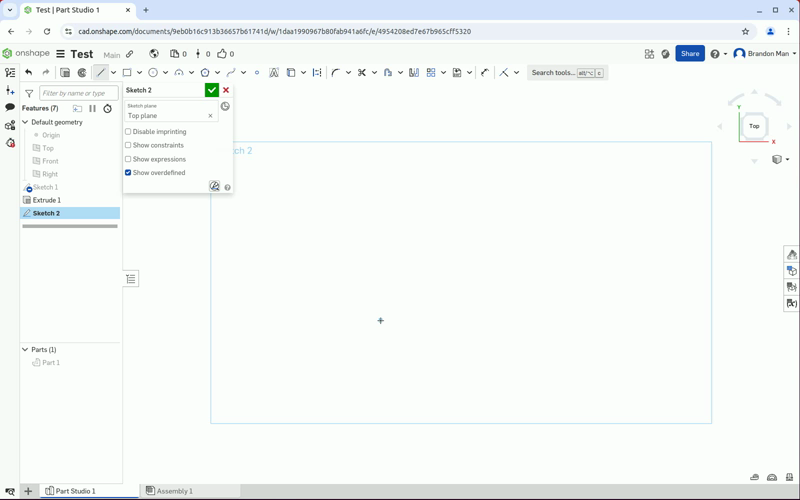
mouse_move(540, 320)
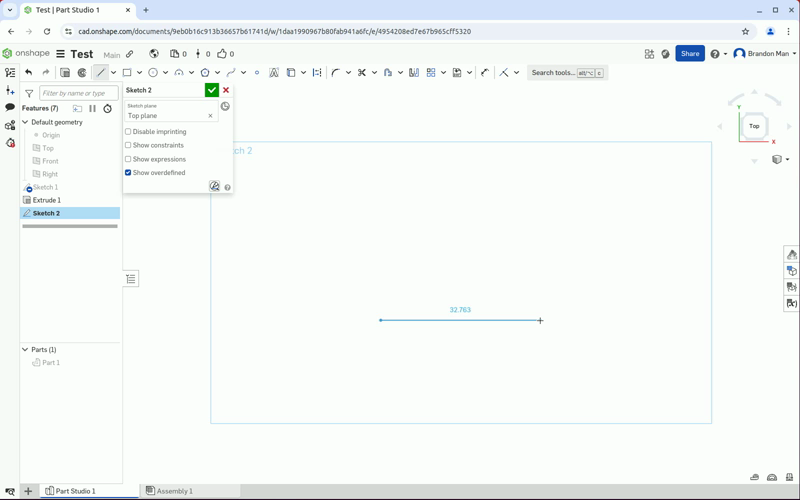
click(540, 320)
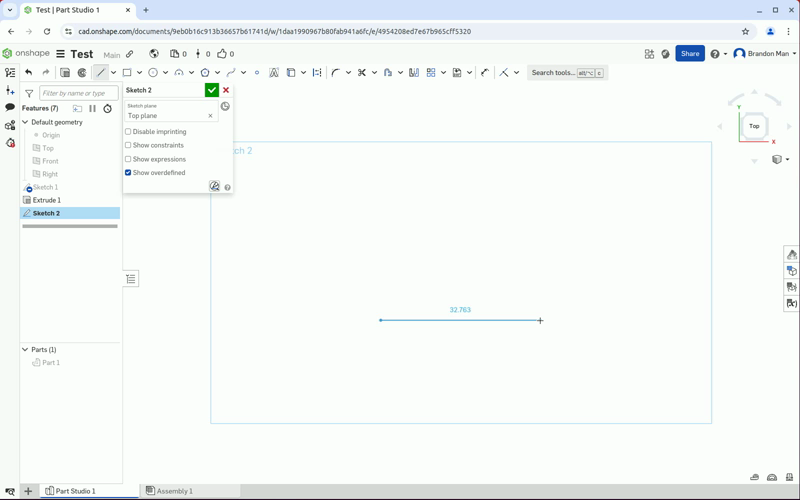
key_up(shift)
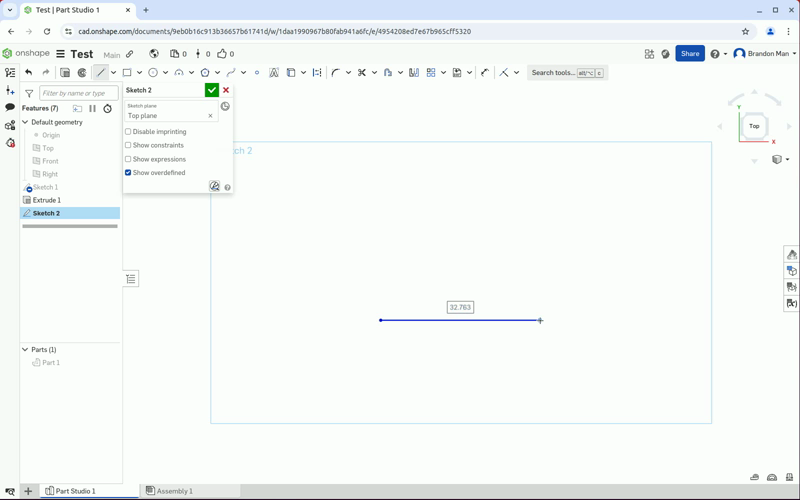
key_down(shift)
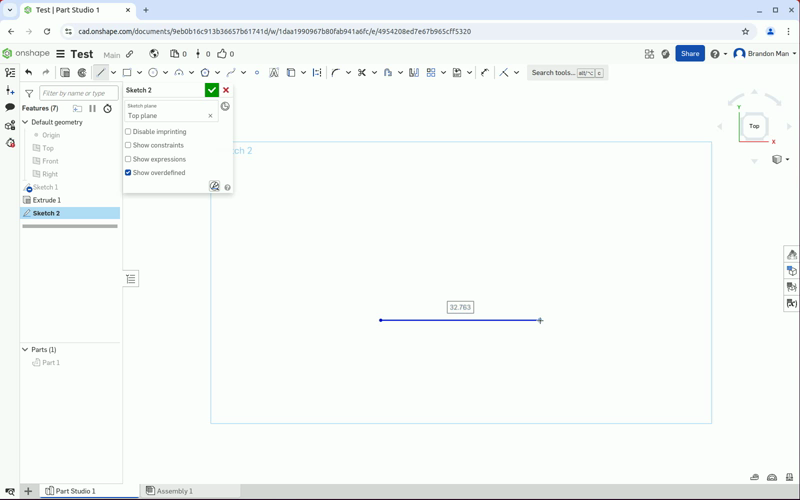
mouse_move(540, 245)
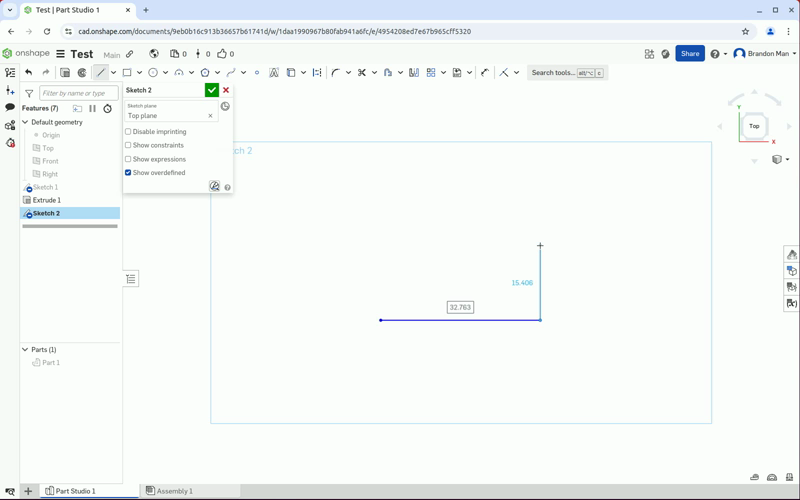
click(540, 245)
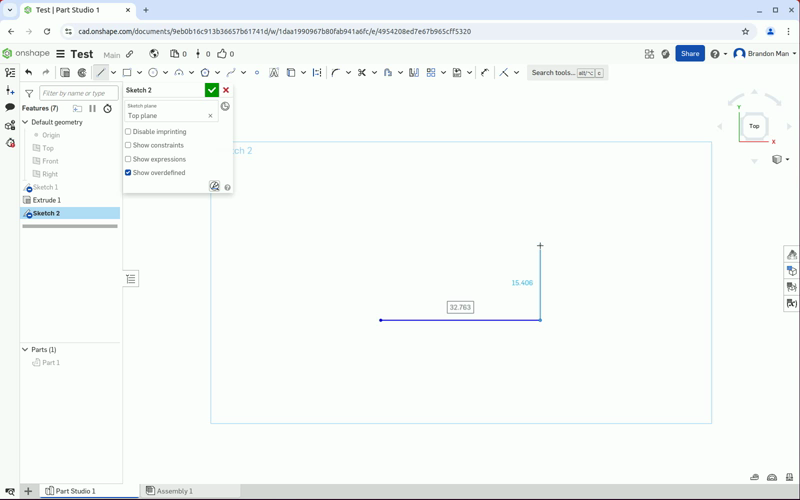
key_up(shift)
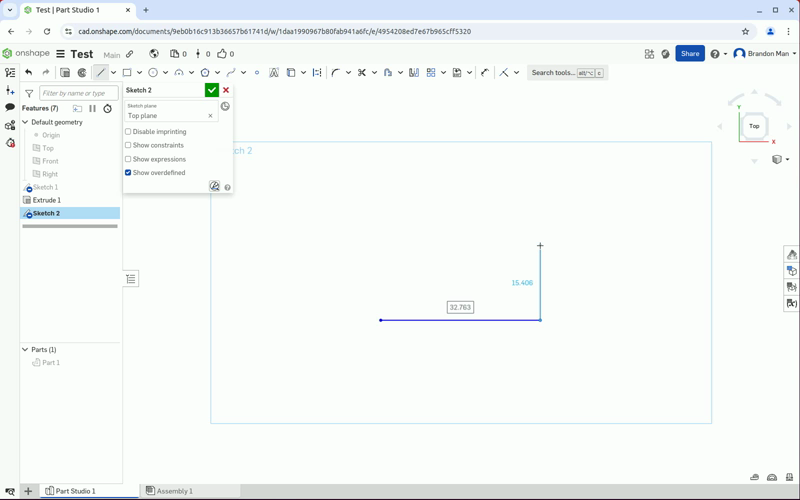
key_down(shift)
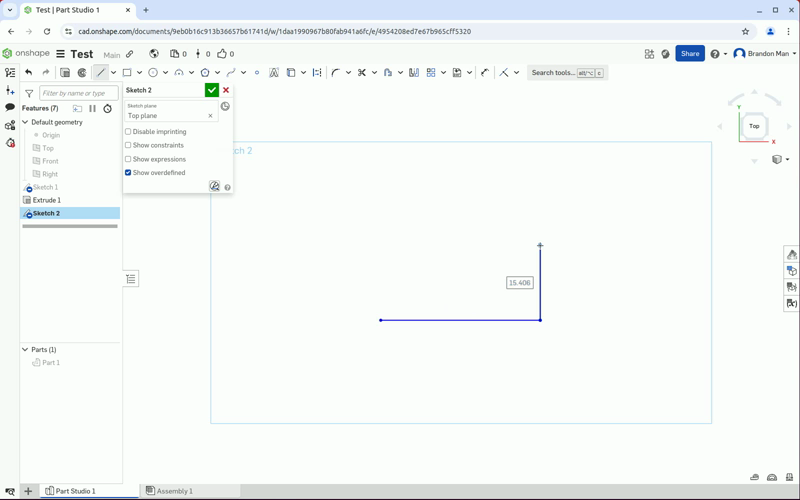
mouse_move(380, 245)
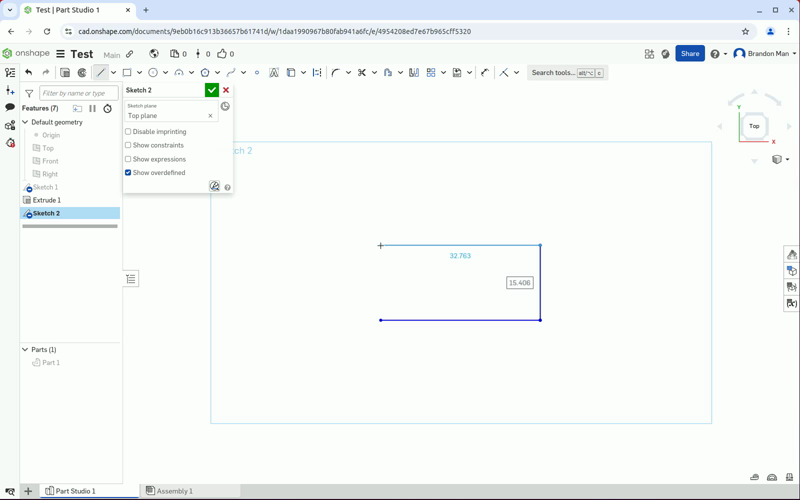
click(380, 245)
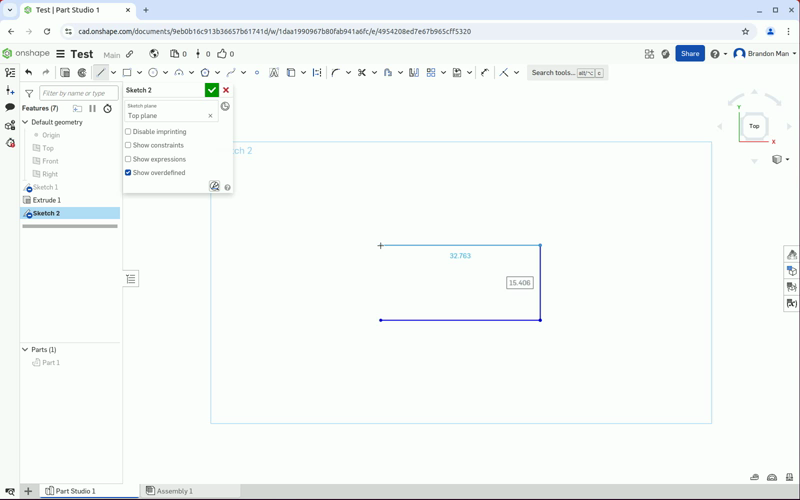
key_up(shift)
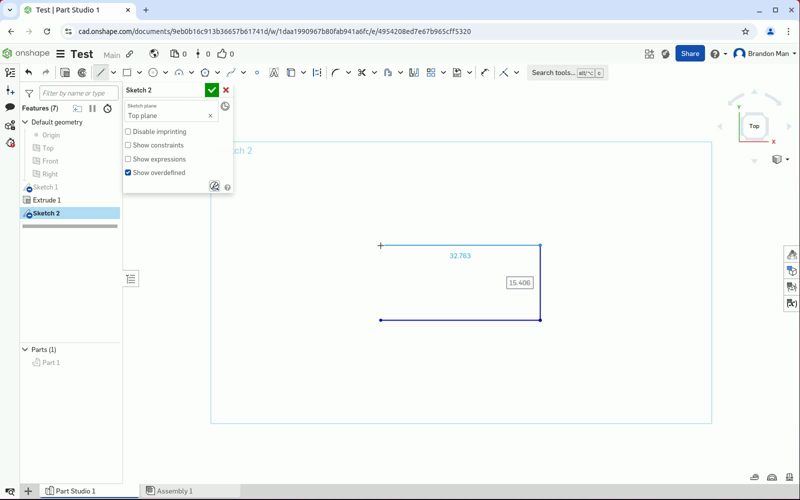
key_down(shift)
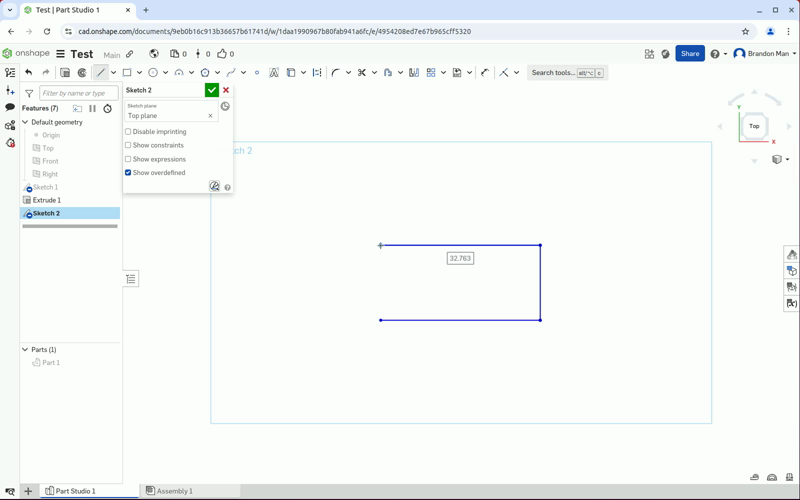
mouse_move(380, 320)
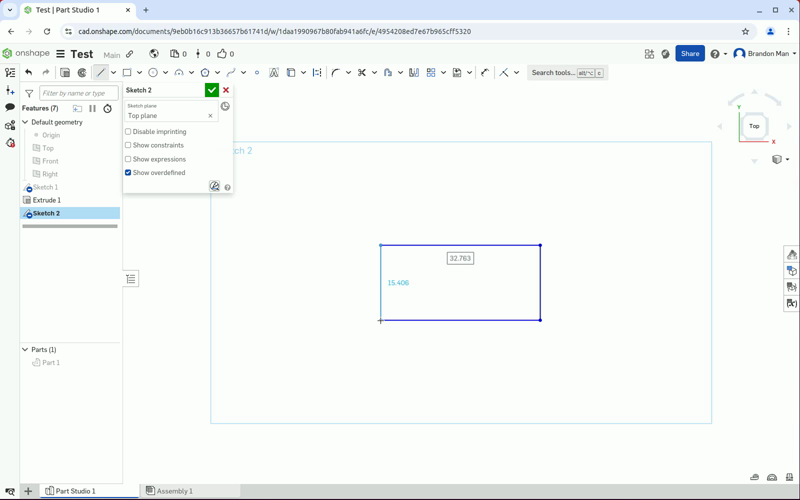
key_up(shift)
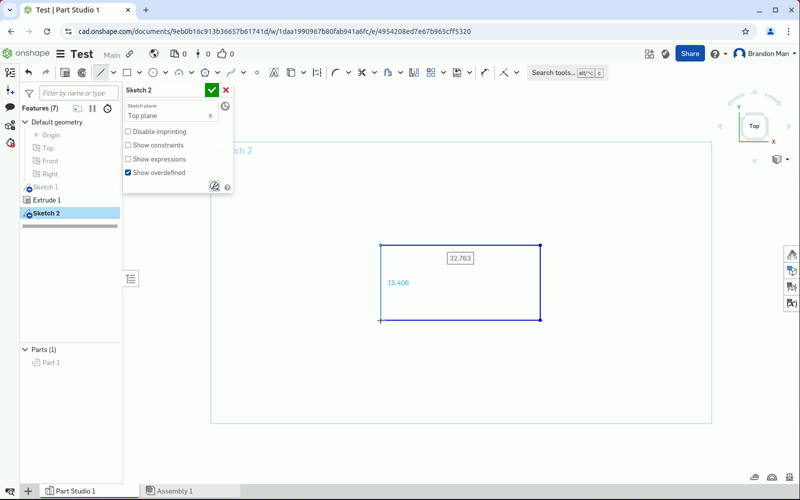
click(380, 320)
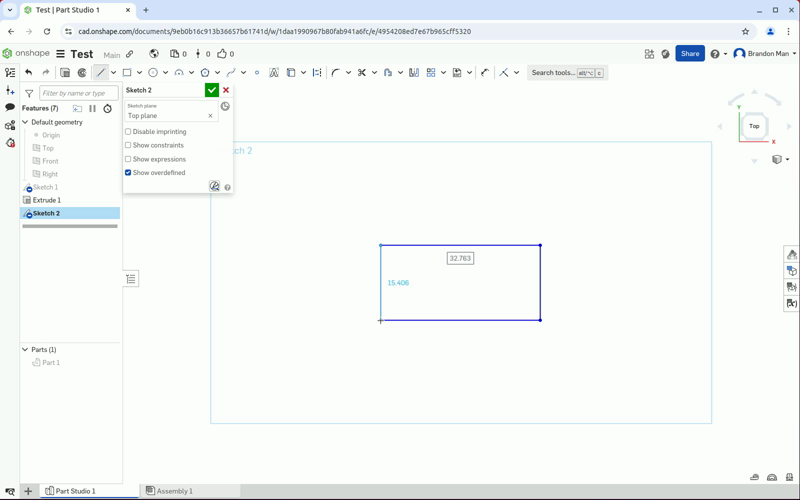
key(esc)
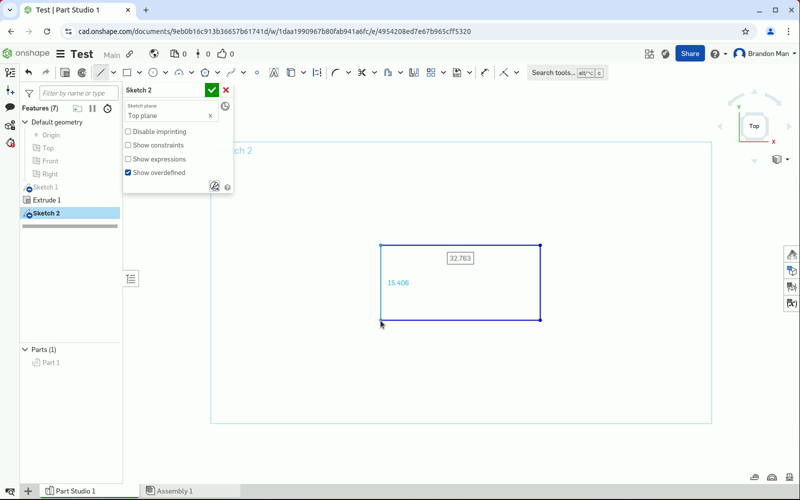
key(l)
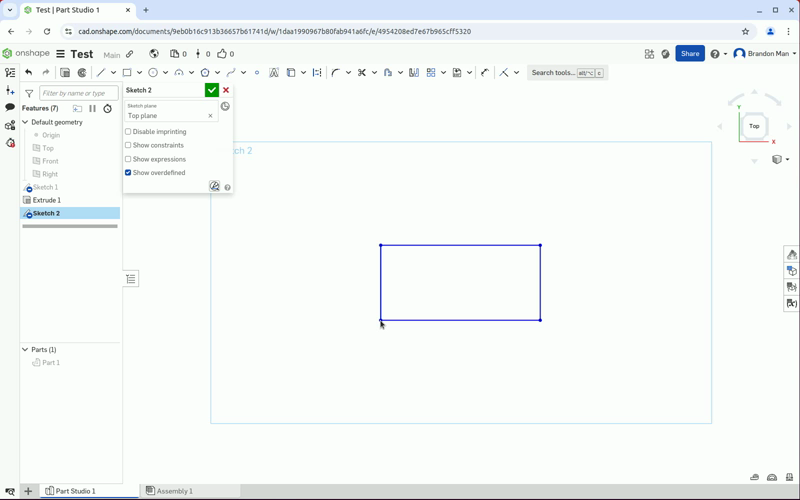
key_down(shift)
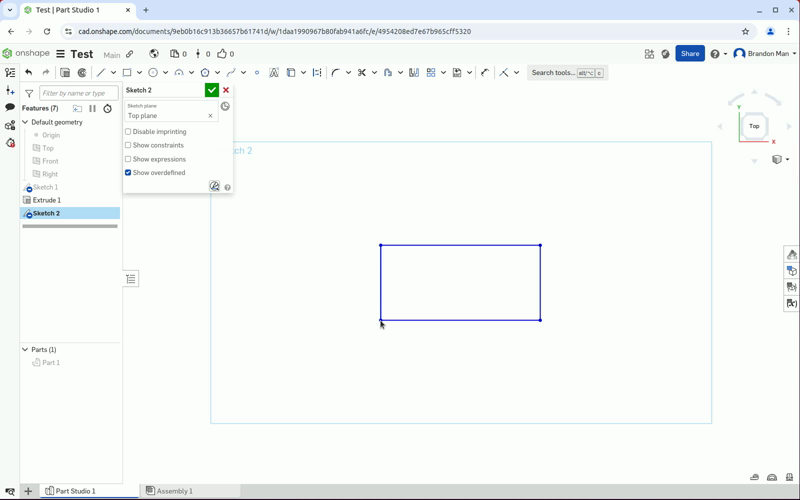
mouse_move(384, 317)
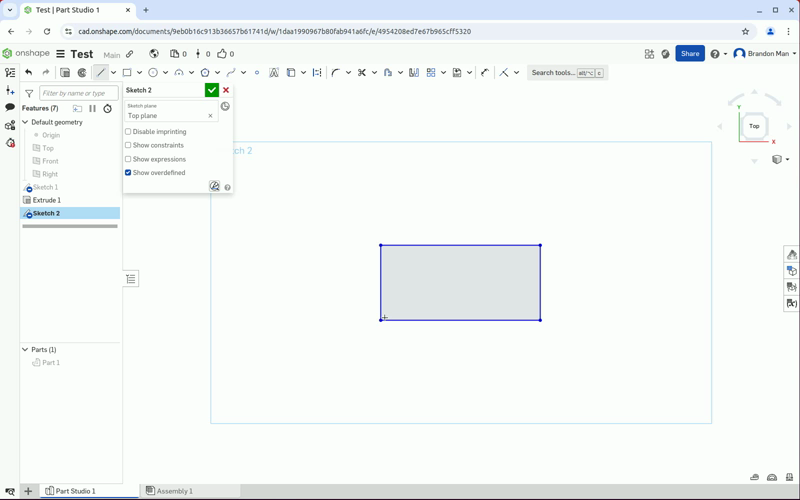
click(384, 317)
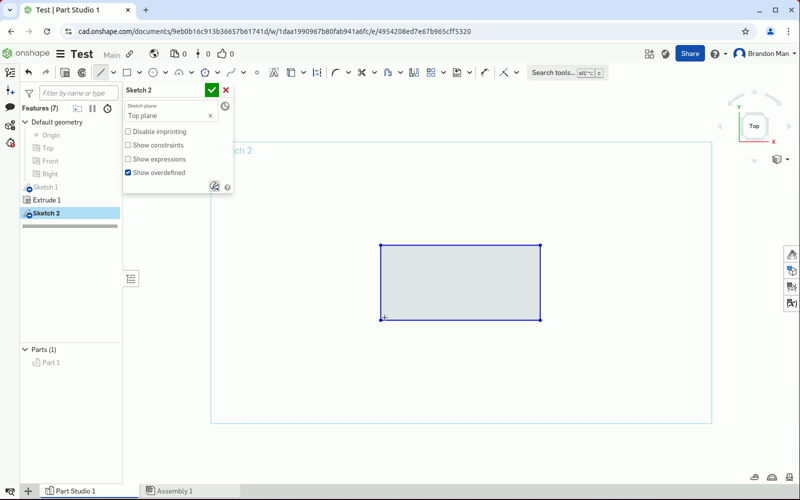
key_up(shift)
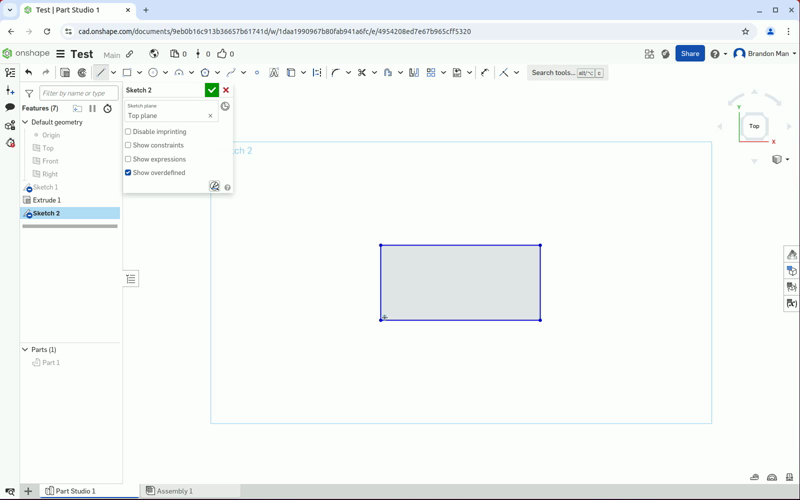
key_down(shift)
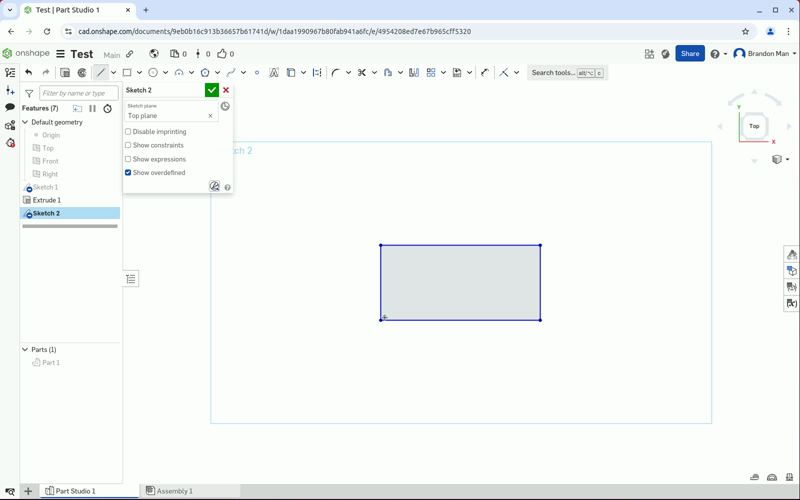
mouse_move(536, 317)
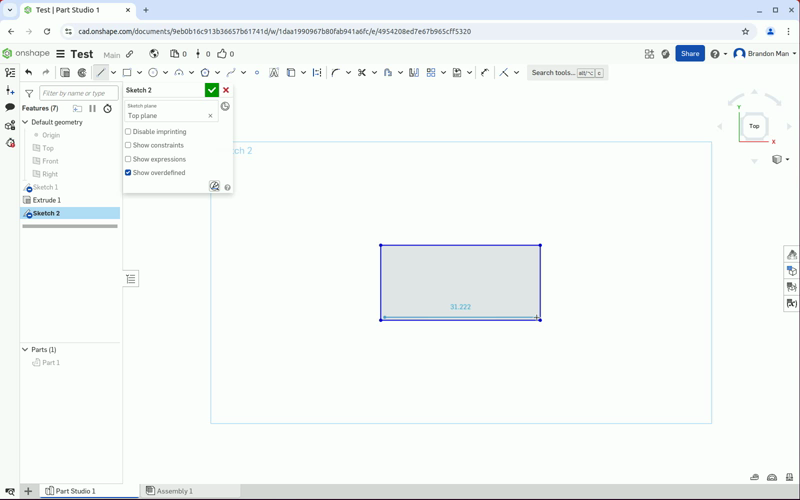
click(536, 317)
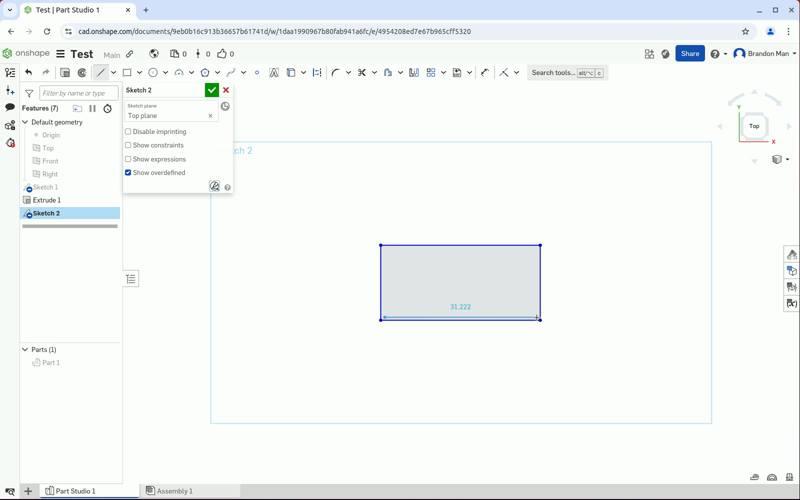
key_up(shift)
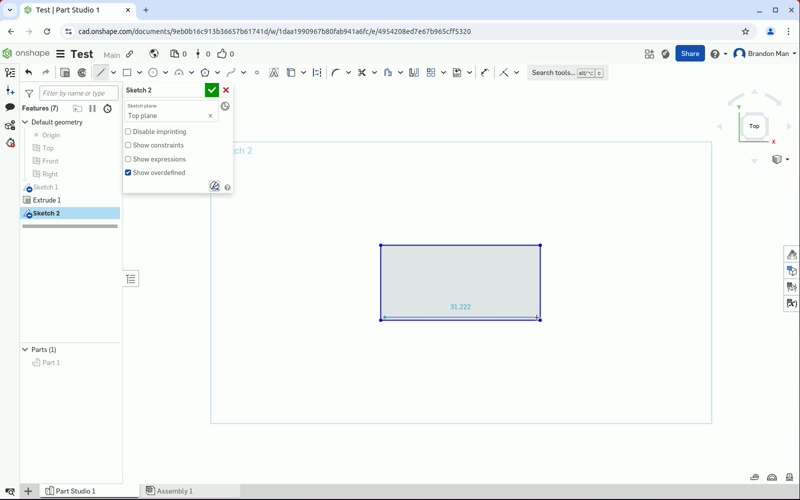
key_down(shift)
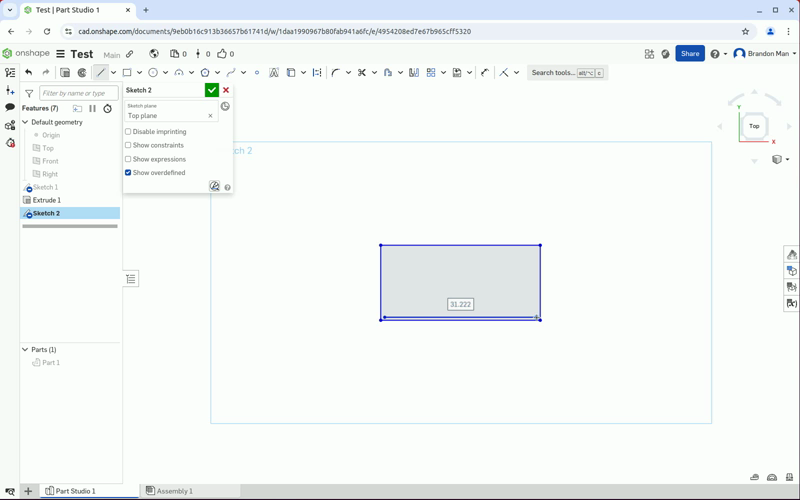
mouse_move(536, 248)
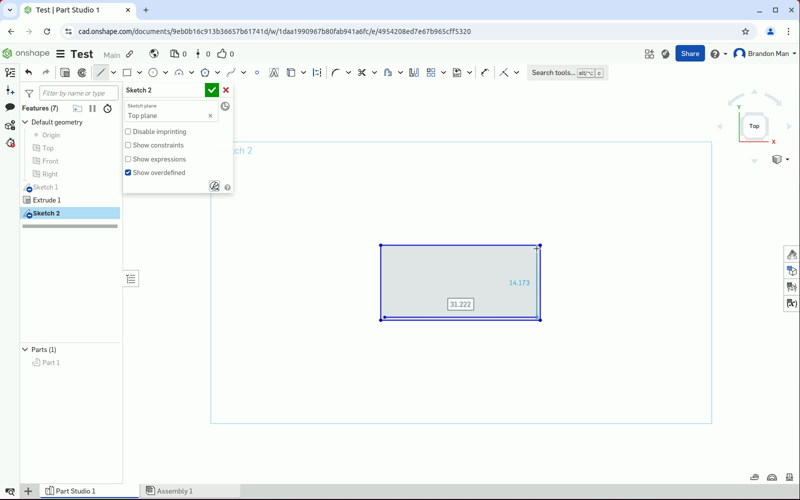
click(536, 248)
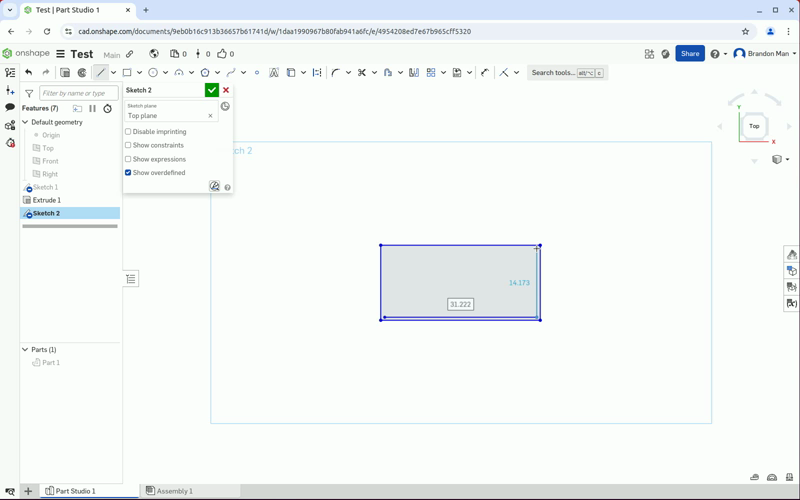
key_up(shift)
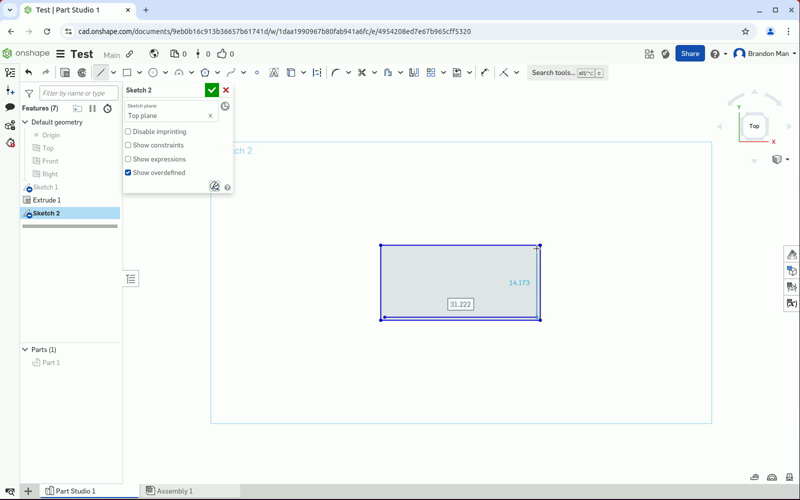
key_down(shift)
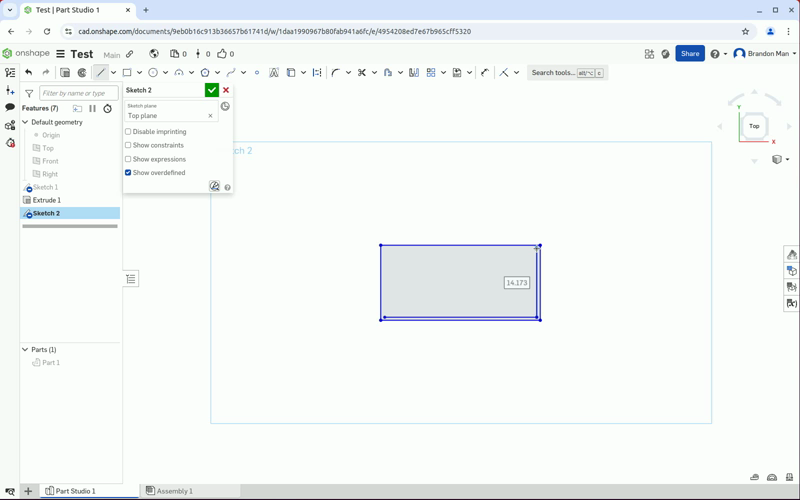
mouse_move(384, 248)
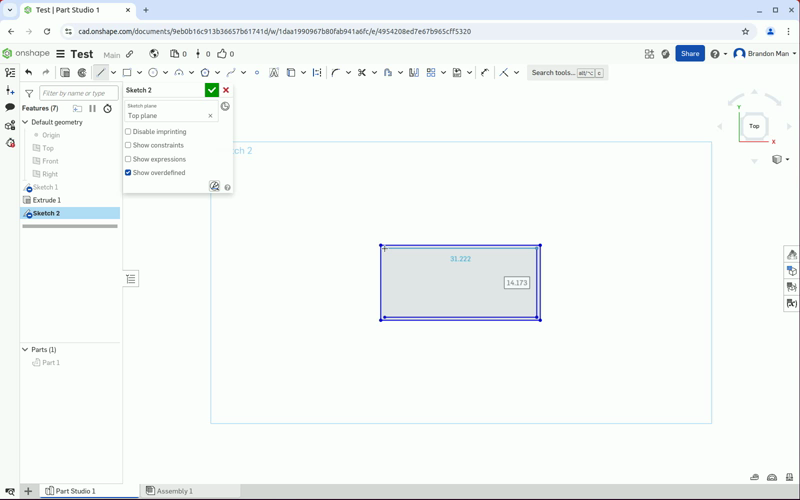
click(384, 248)
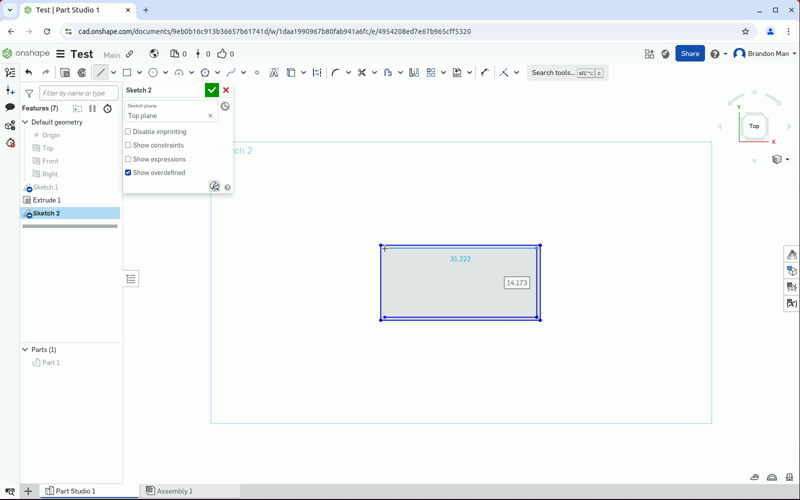
key_up(shift)
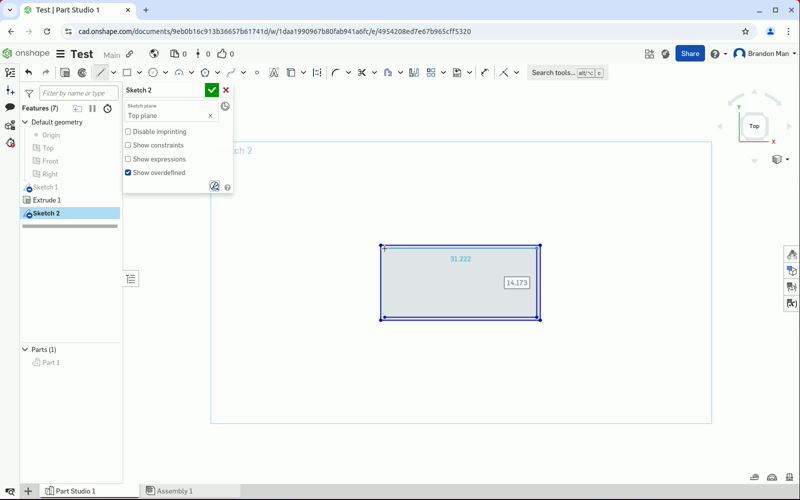
key_down(shift)
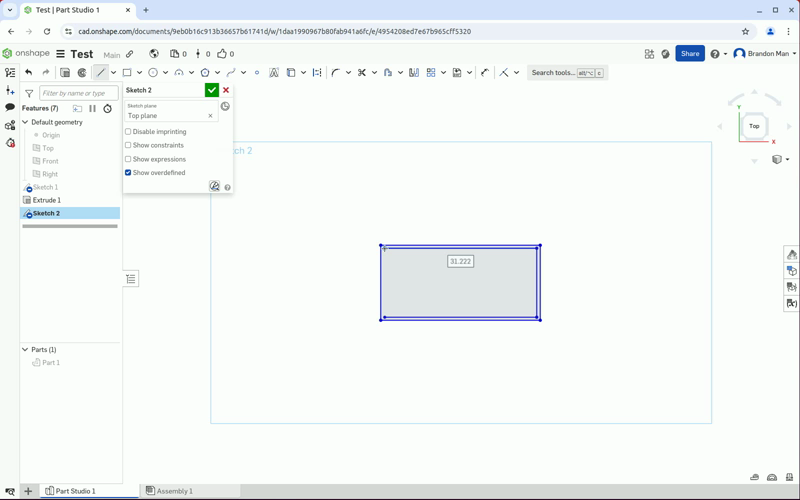
mouse_move(384, 317)
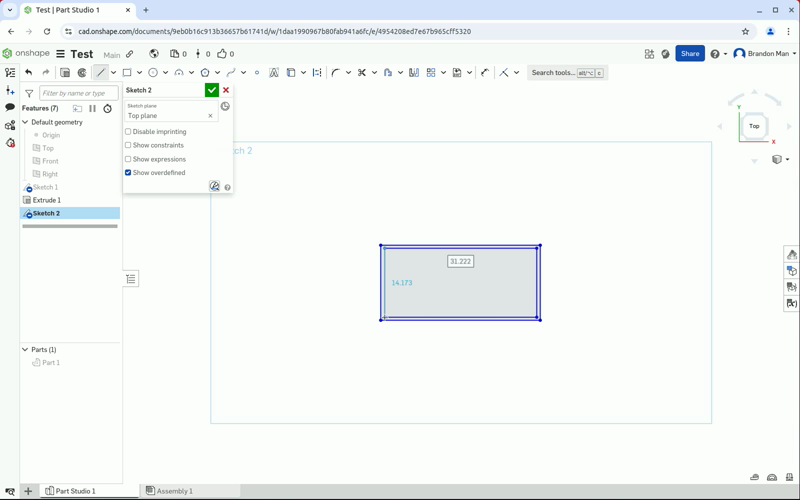
key_up(shift)
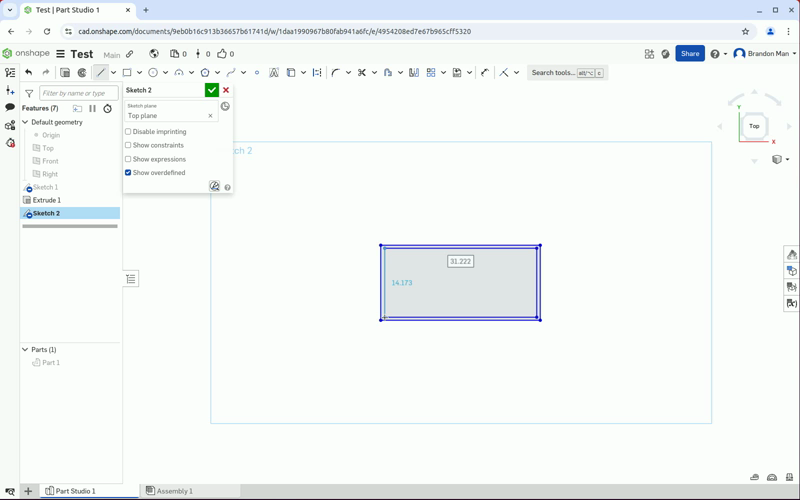
click(384, 317)
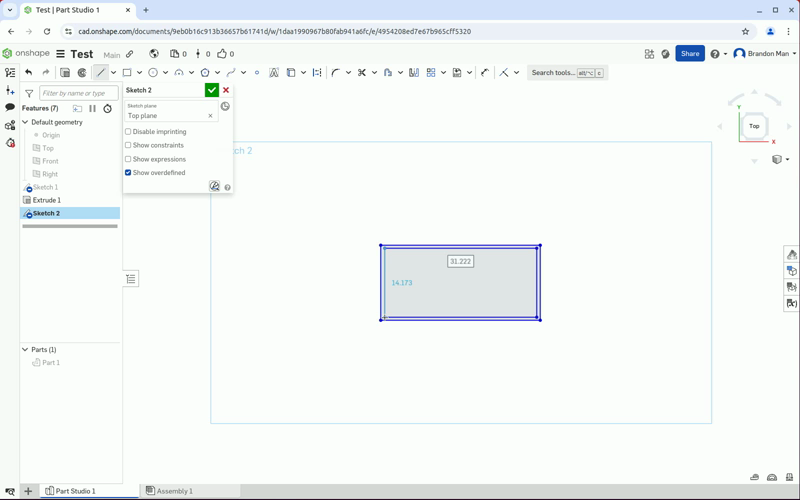
key(esc)
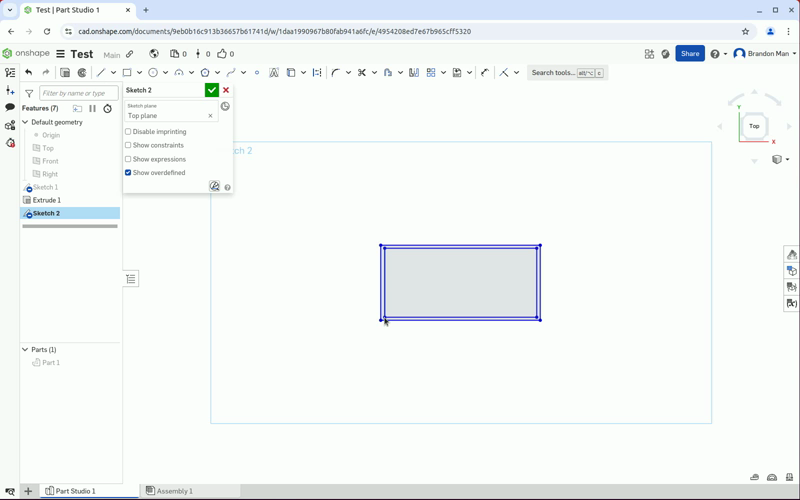
mouse_move(383, 293)
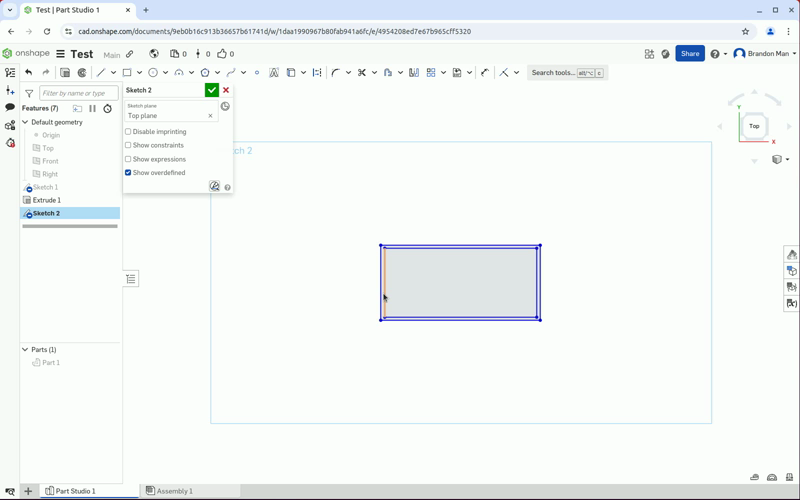
scroll(6)
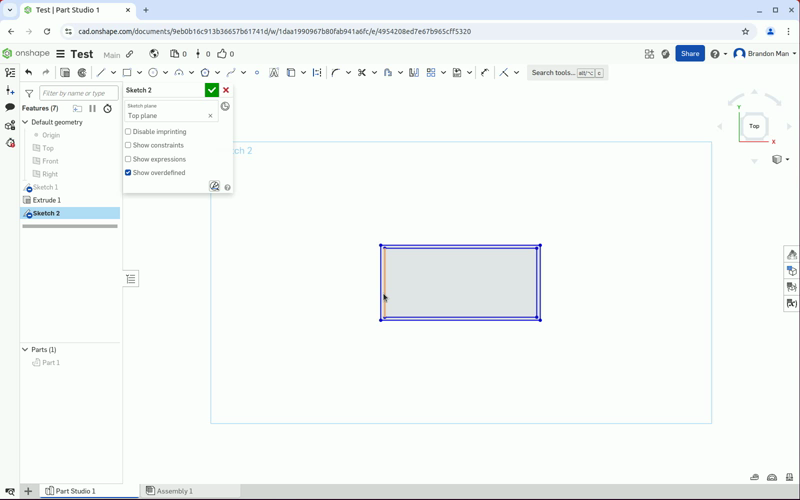
scroll(6)
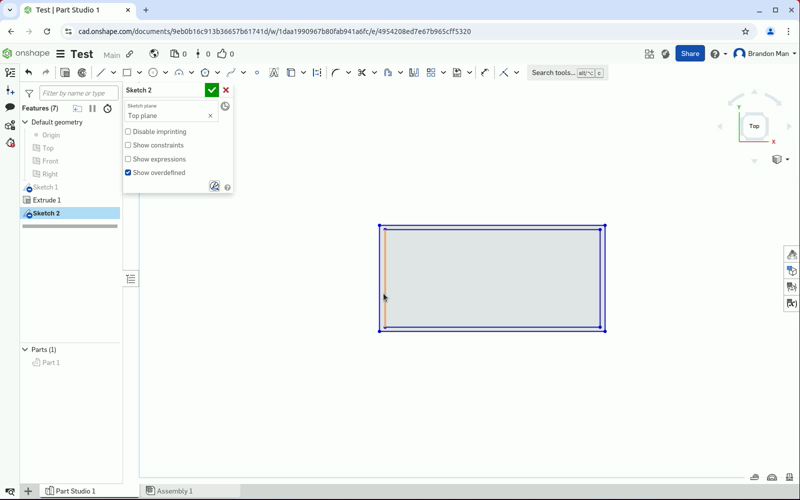
scroll(6)
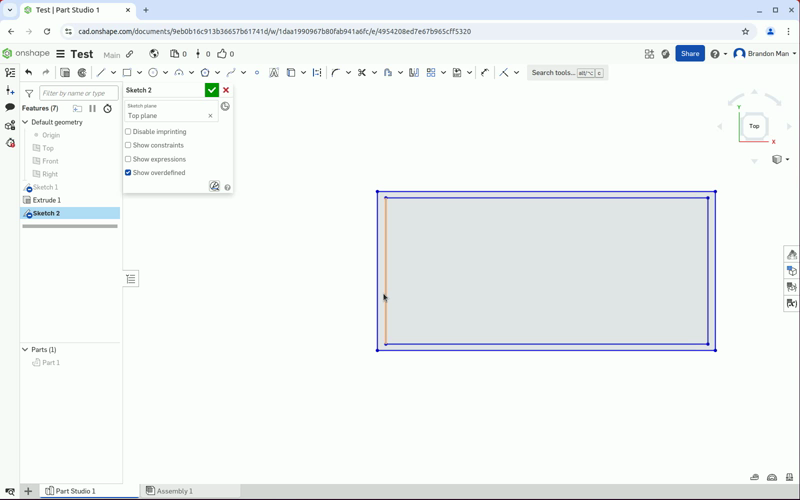
scroll(6)
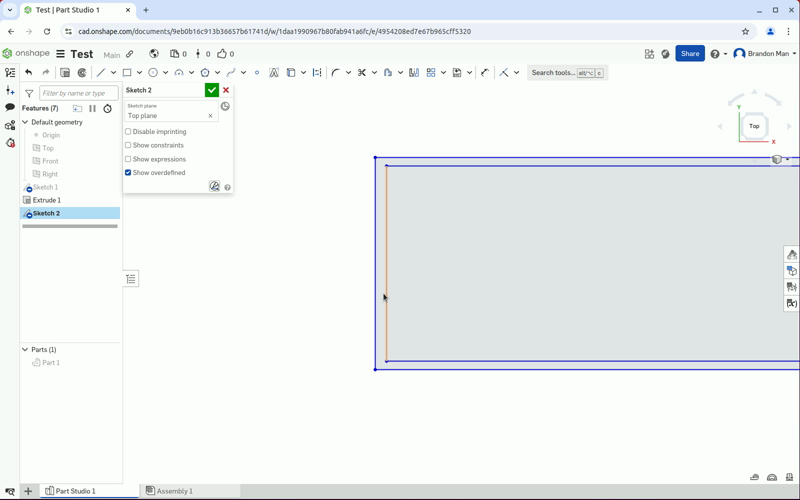
scroll(6)
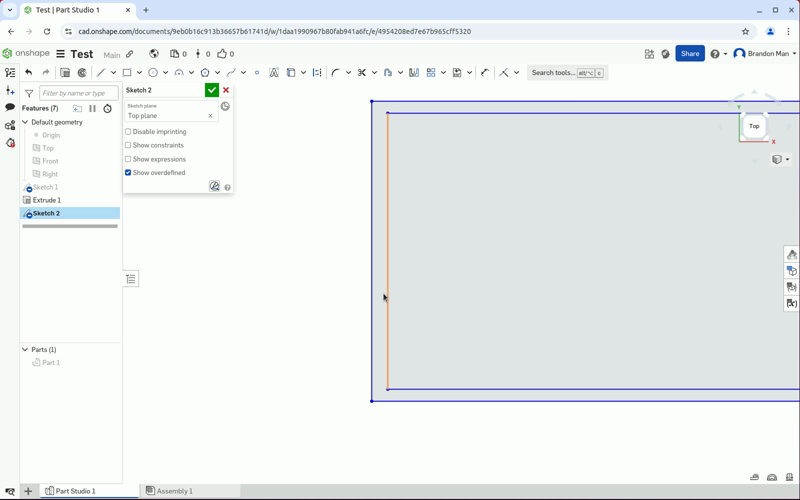
scroll(6)
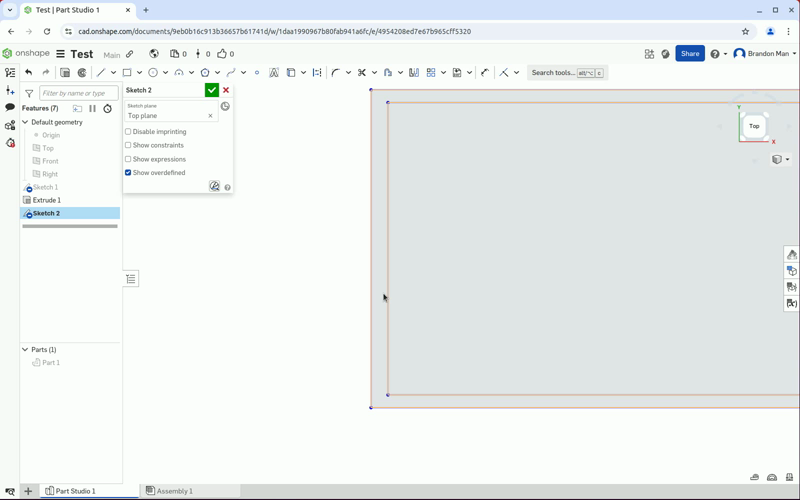
scroll(6)
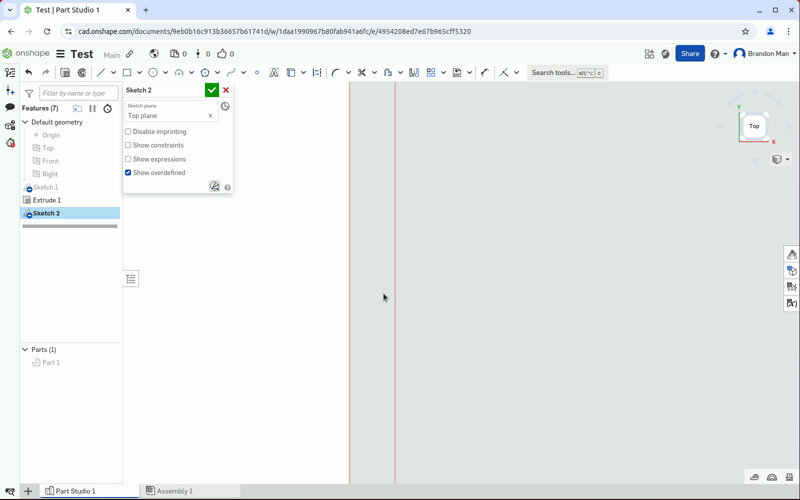
click(383, 293)
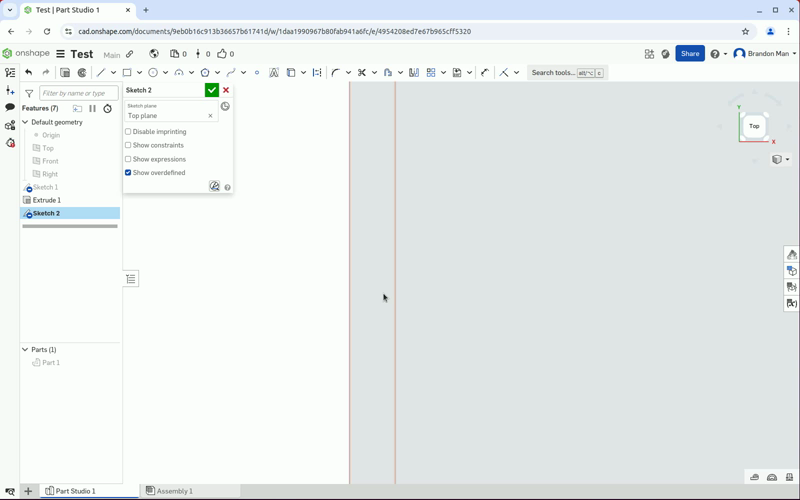
scroll(-6)
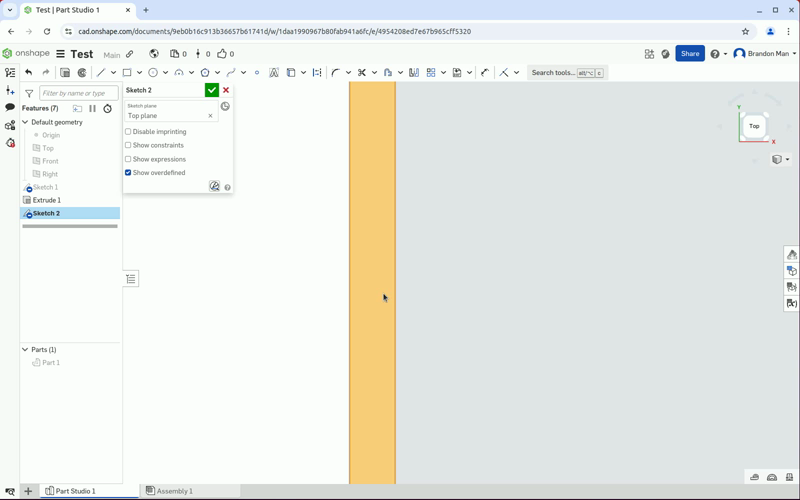
scroll(-6)
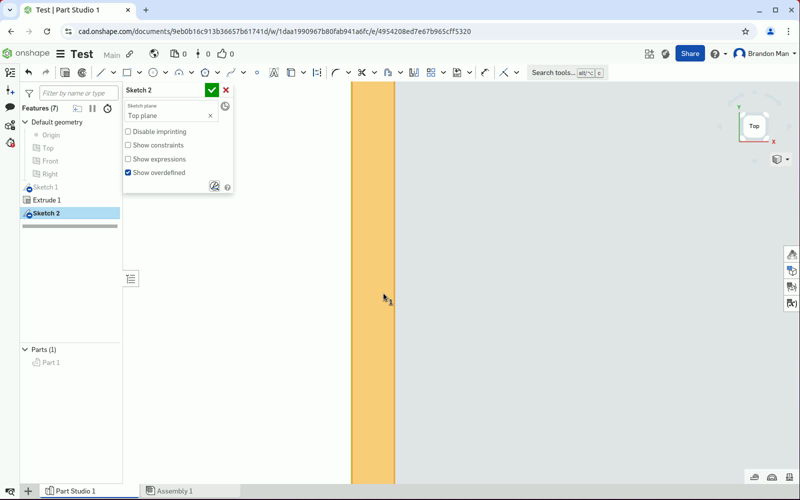
scroll(-6)
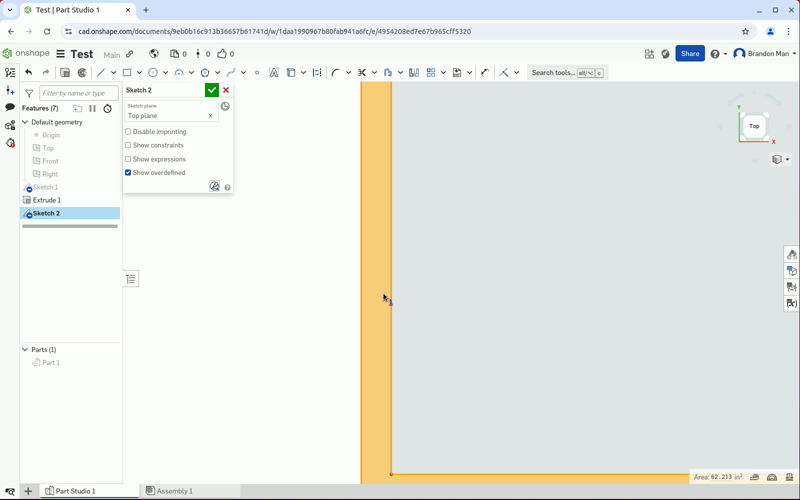
scroll(-6)
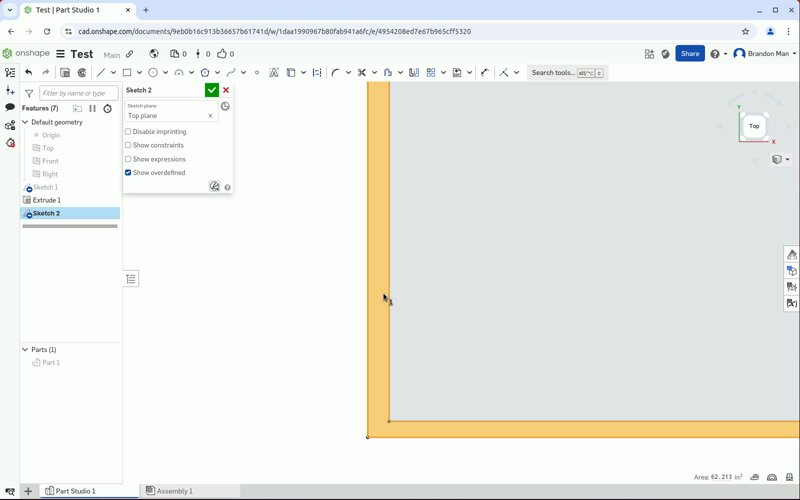
scroll(-6)
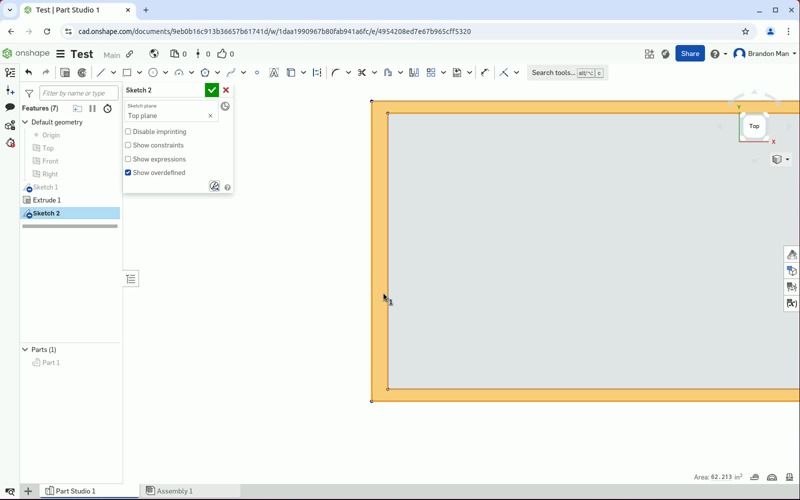
scroll(-6)
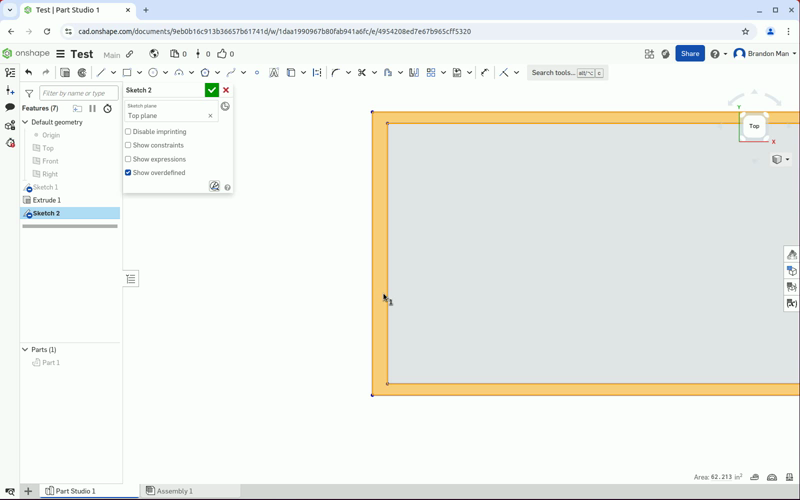
scroll(-6)
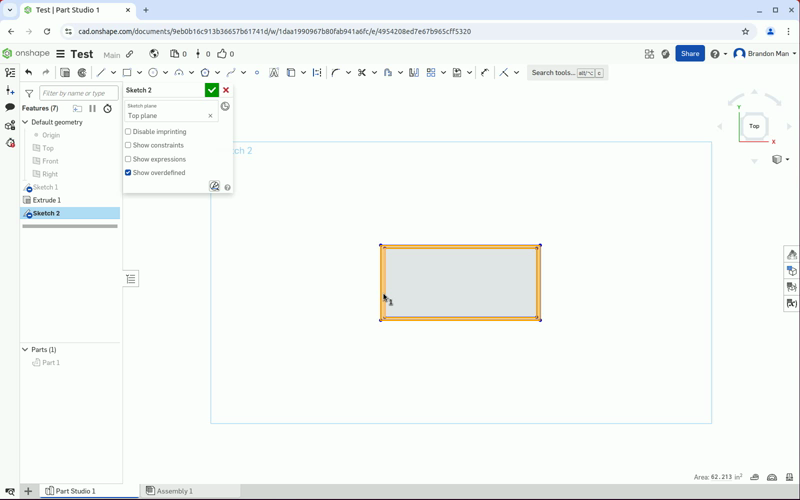
mouse_move(73, 352)
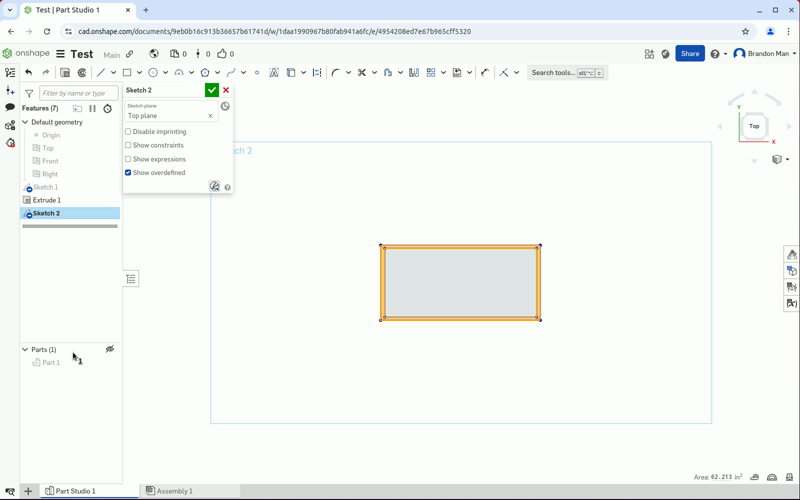
key(shift+y)
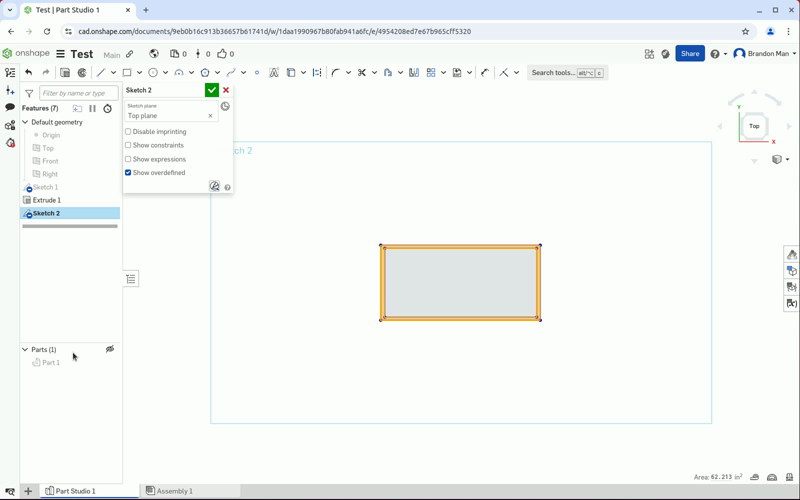
key(shift+e)
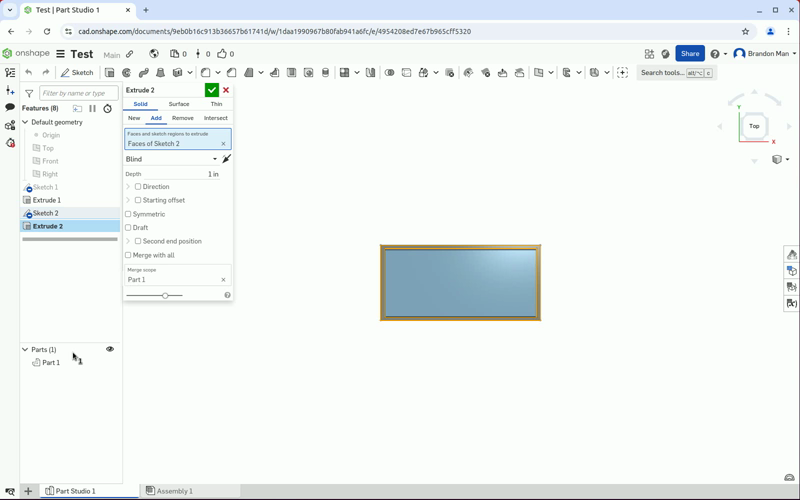
mouse_move(143, 106)
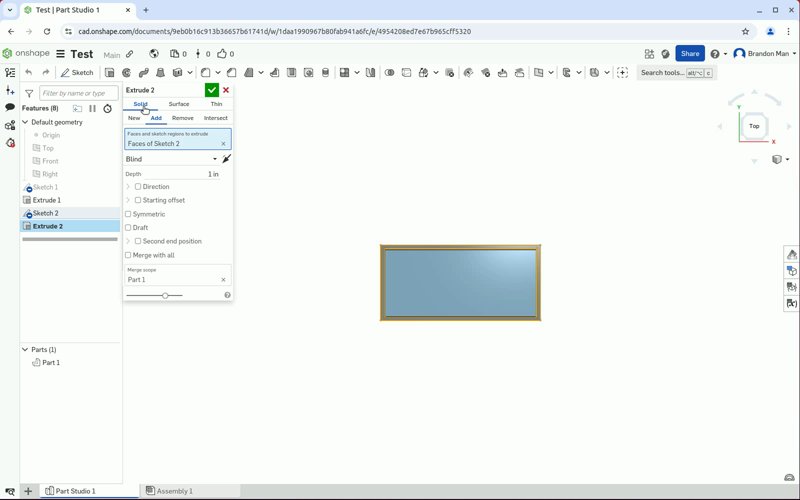
click(143, 106)
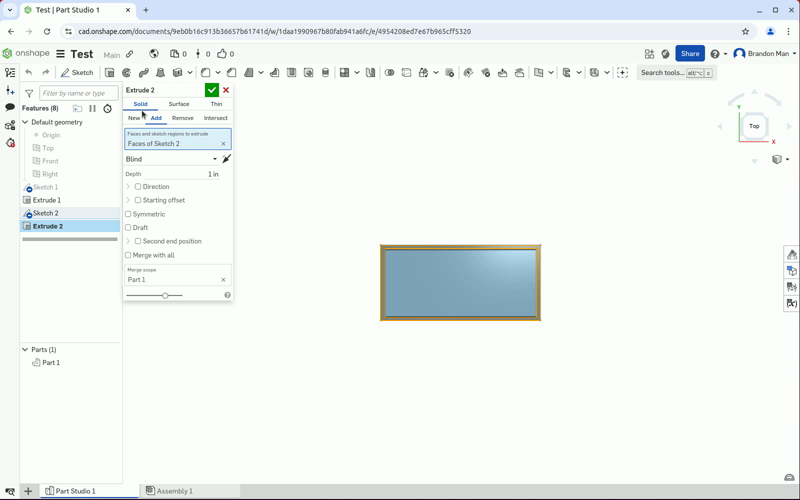
mouse_move(137, 120)
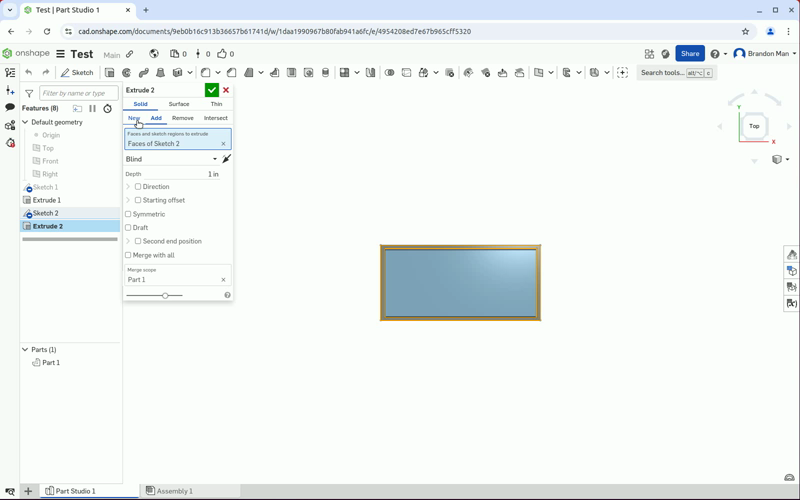
click(137, 120)
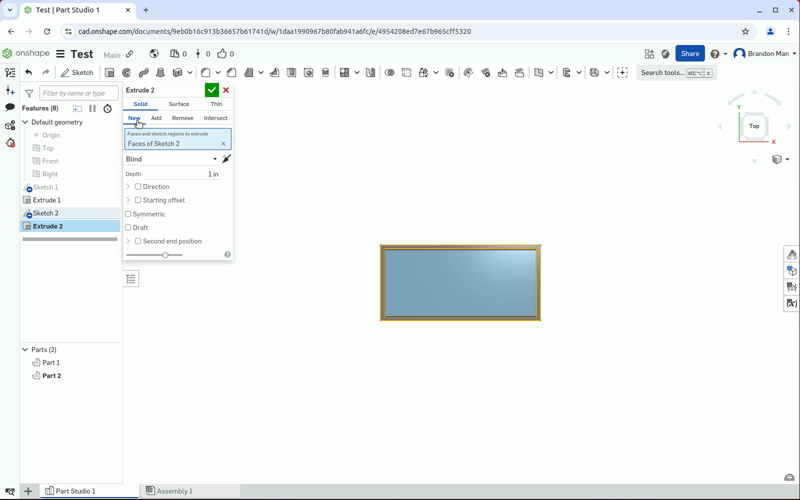
key(tab, 4)
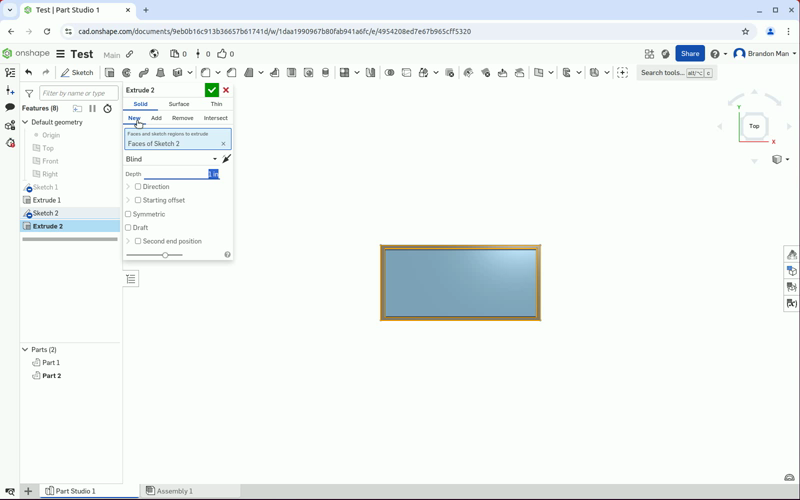
text(23.108)
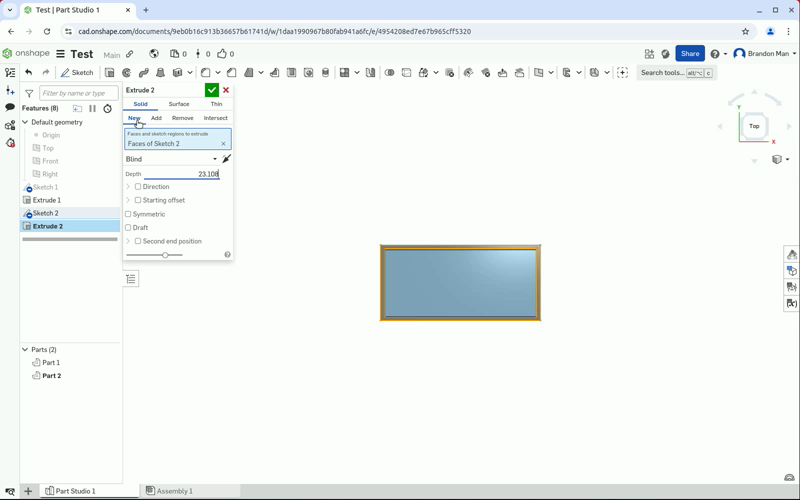
key(enter)
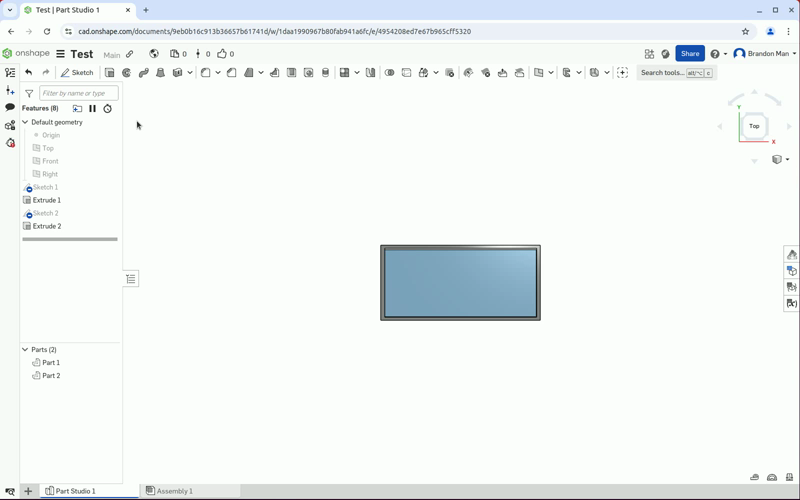
key(shift+h)
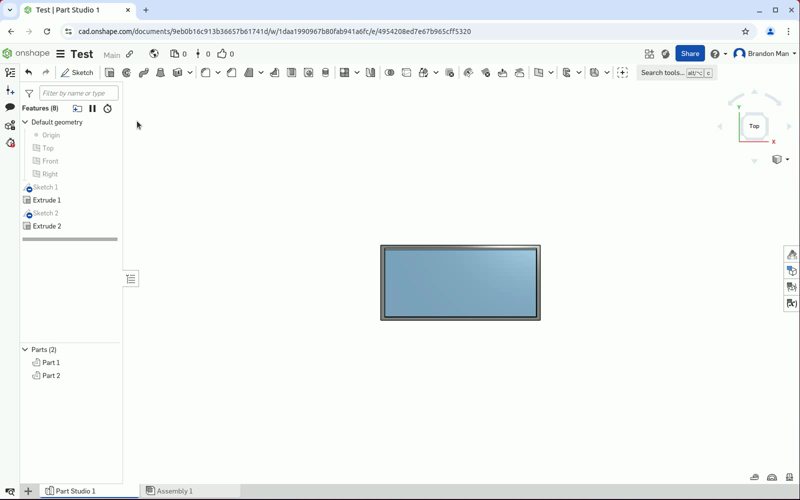
key(shift+h)
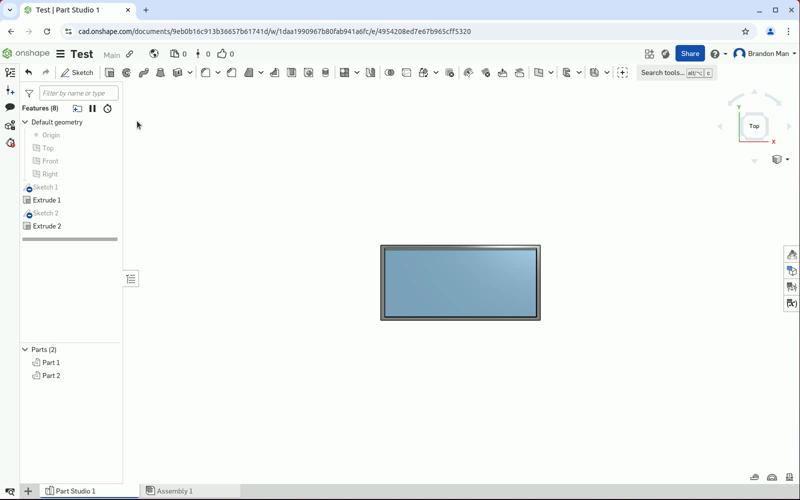
mouse_move(73, 189)
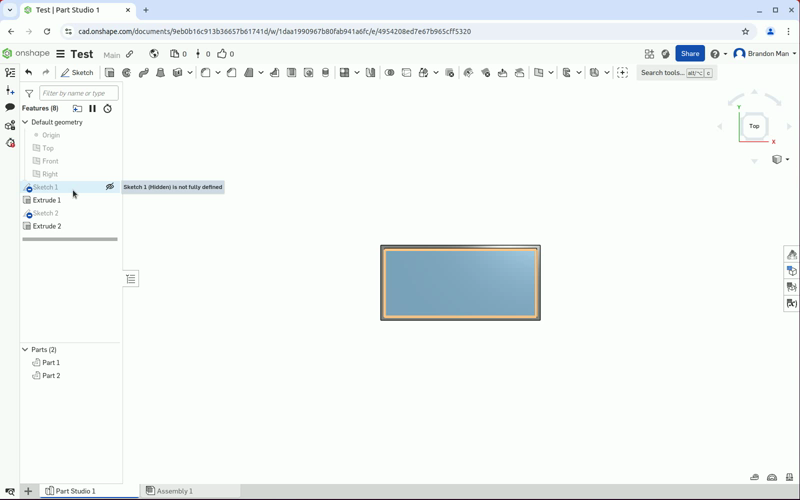
click(73, 189)
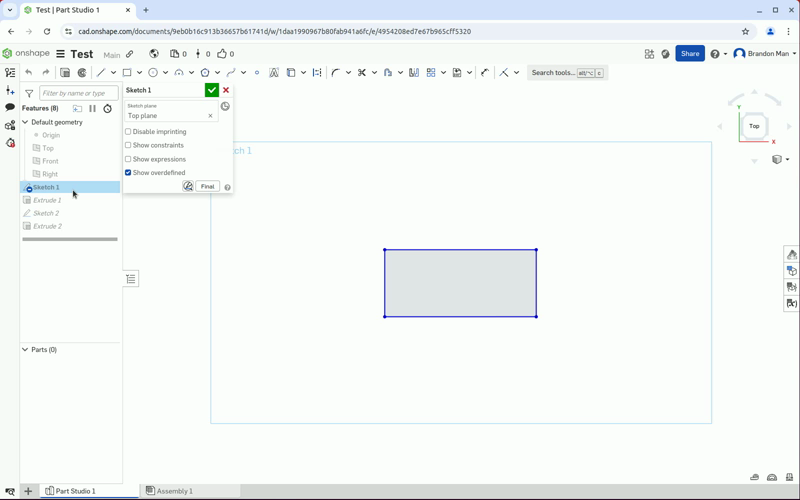
mouse_move(229, 92)
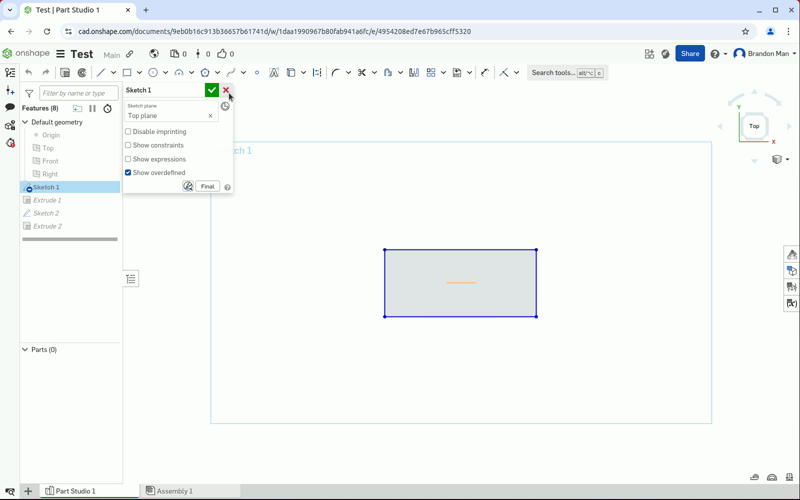
click(229, 92)
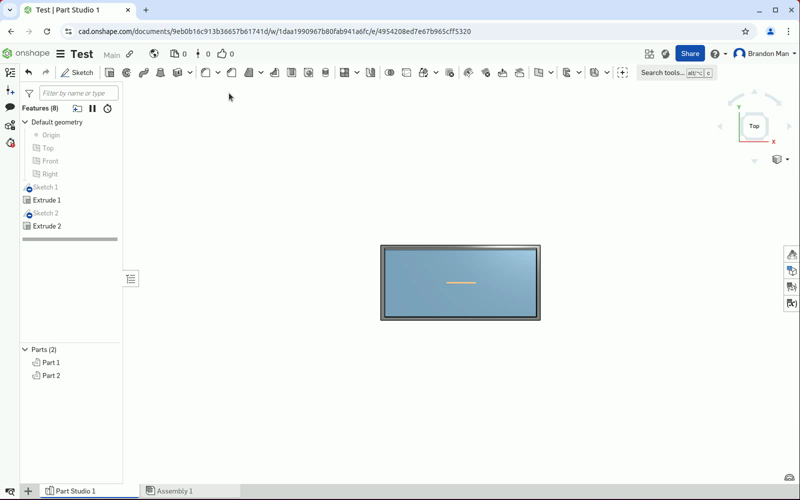
mouse_move(73, 352)
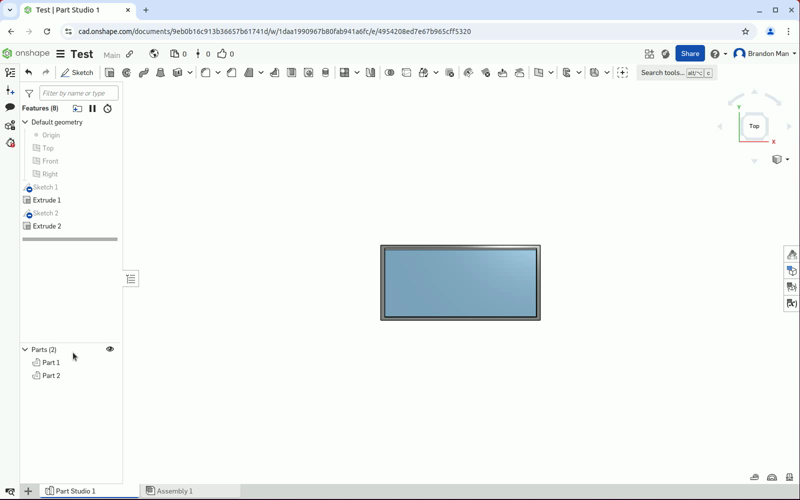
key(y)
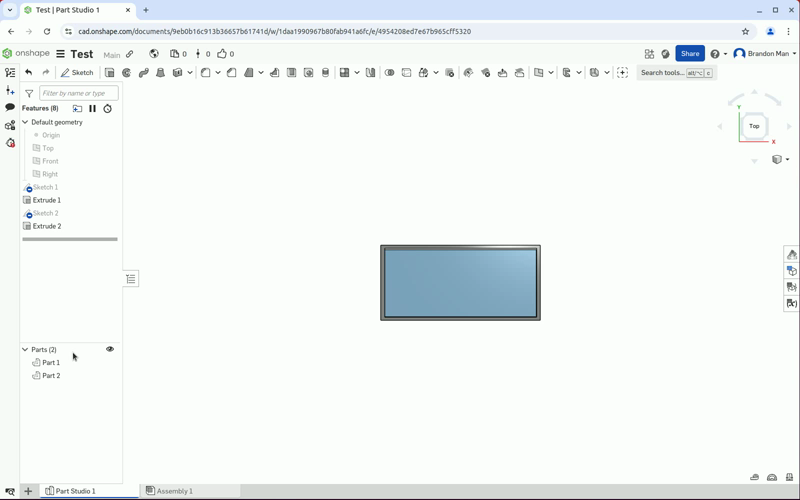
key(shift+p)
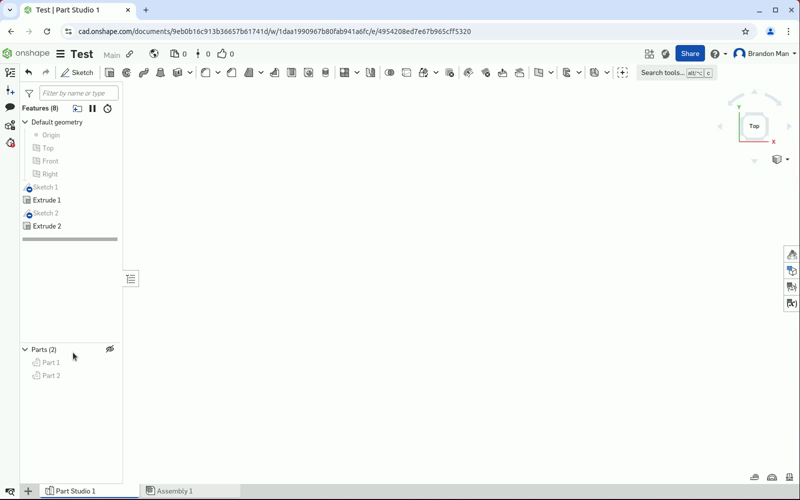
key(space)
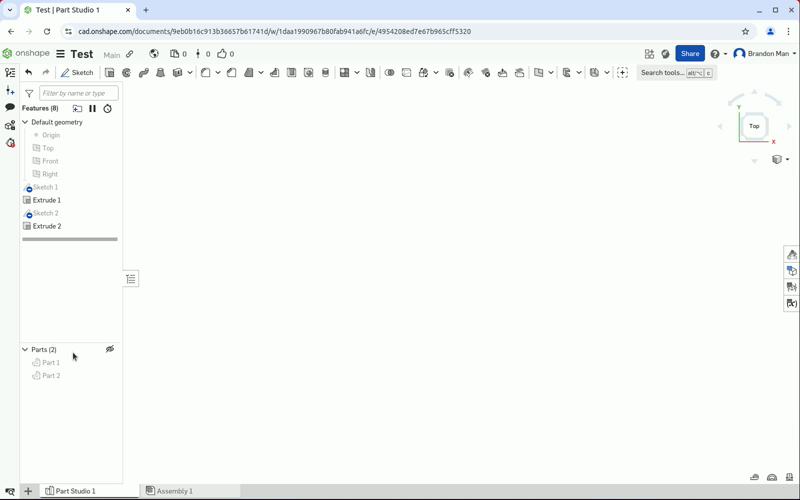
key_down(shift)
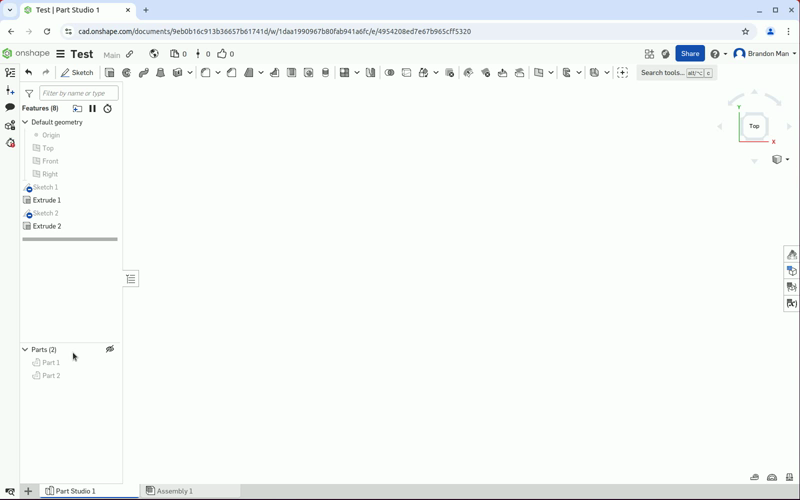
key(up)
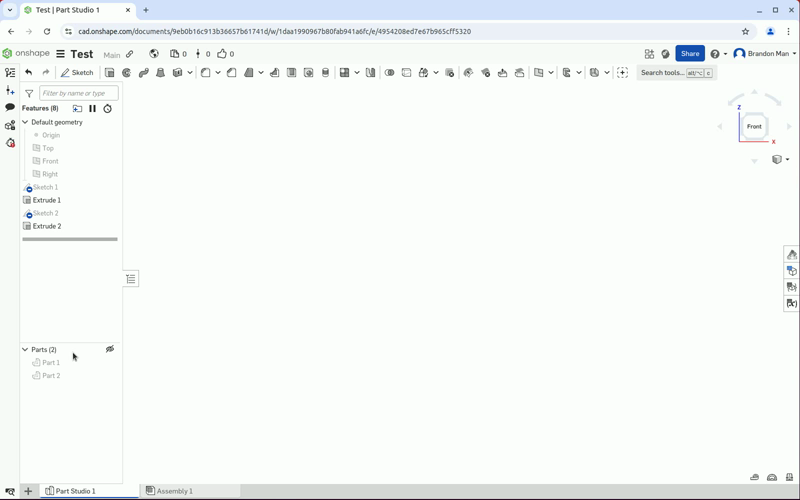
key_up(shift)
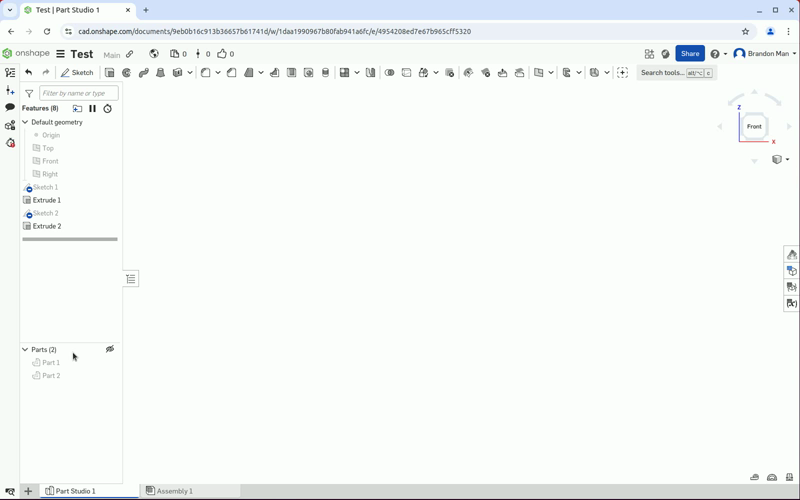
mouse_move(73, 352)
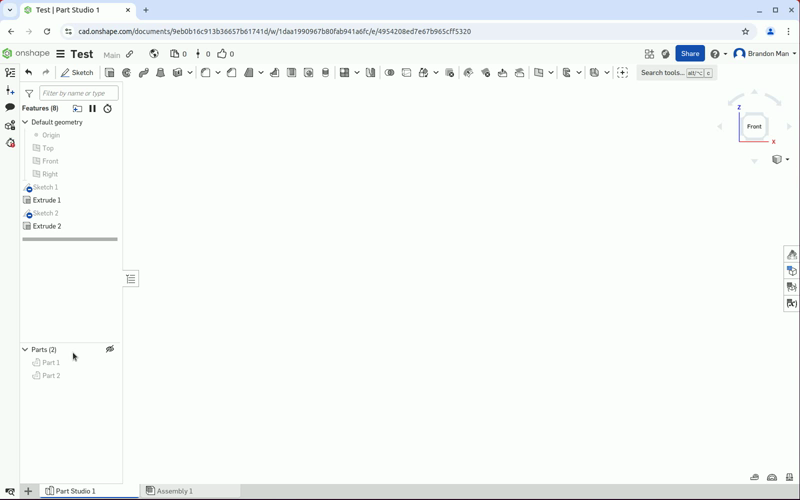
key(shift+y)
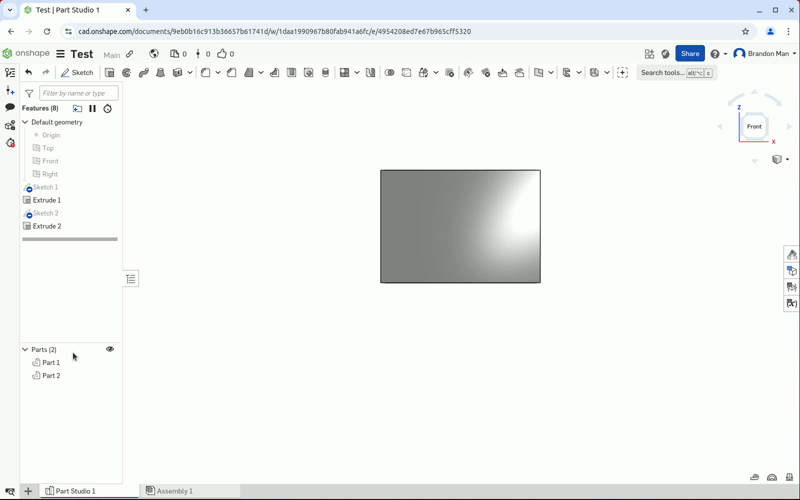
mouse_move(541, 75)
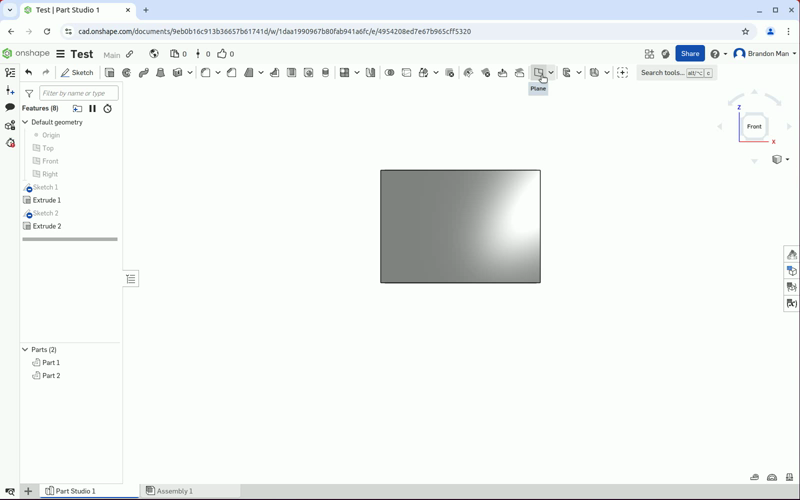
click(541, 75)
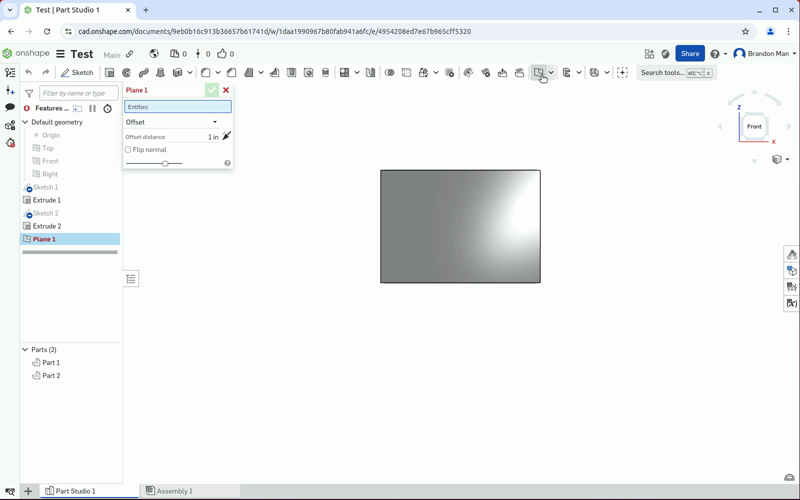
mouse_move(73, 163)
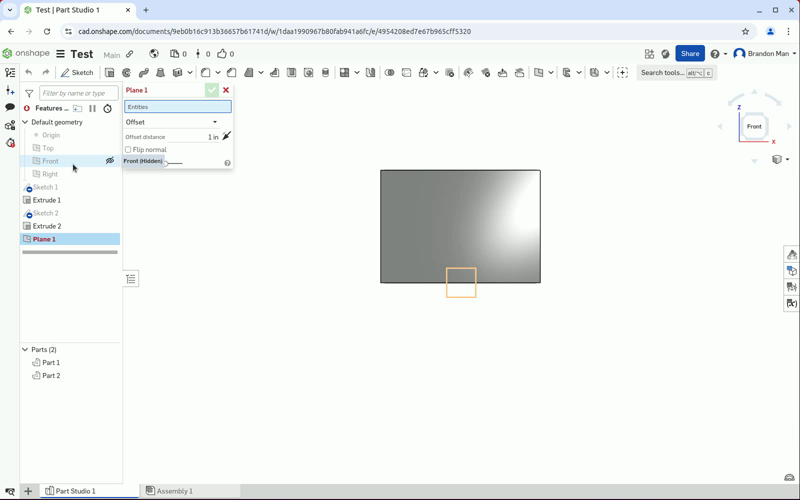
click(73, 163)
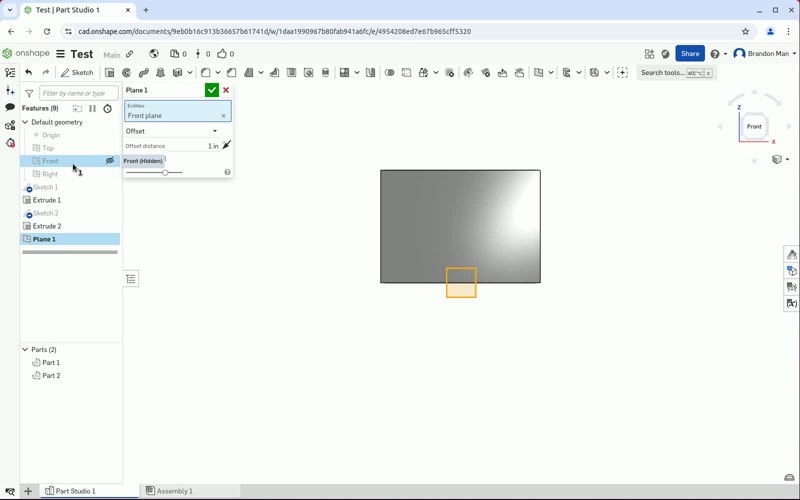
key(tab, 2)
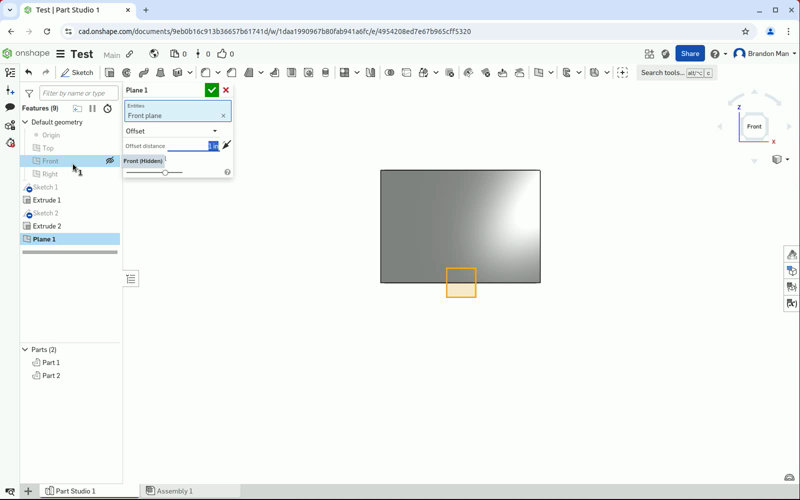
text(7.703)
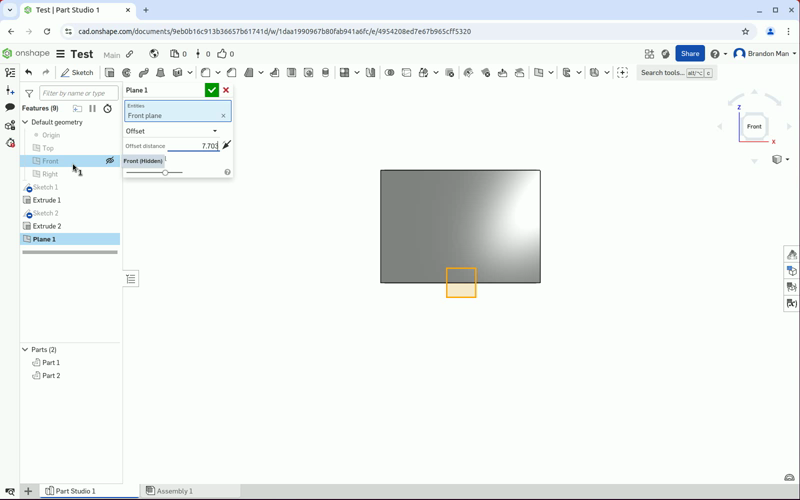
key(enter, 2)
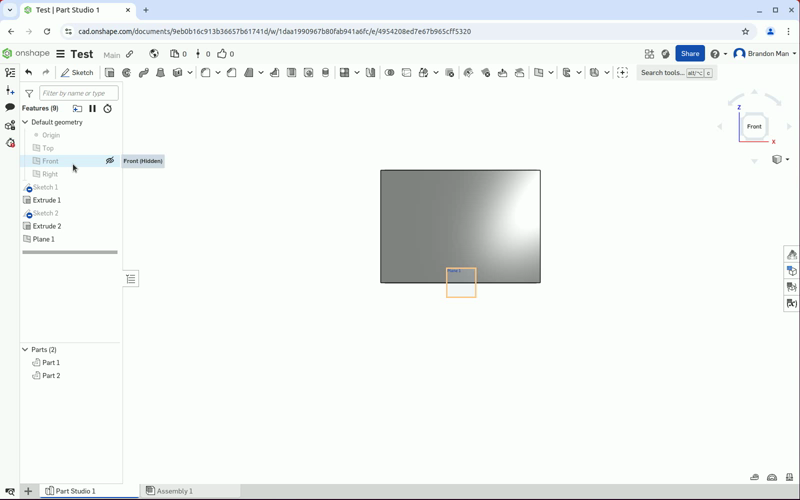
key(shift+s)
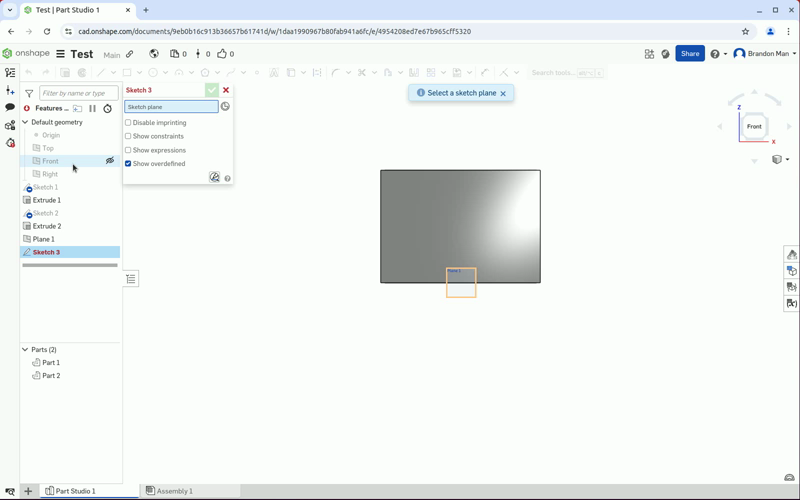
mouse_move(73, 241)
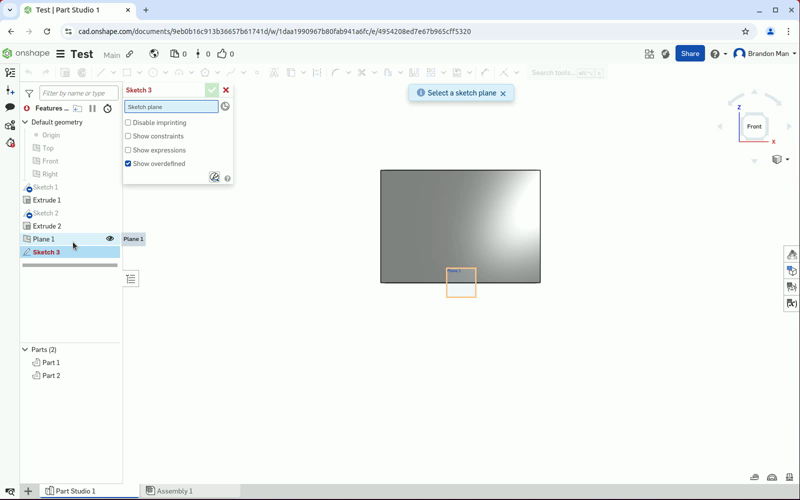
click(73, 241)
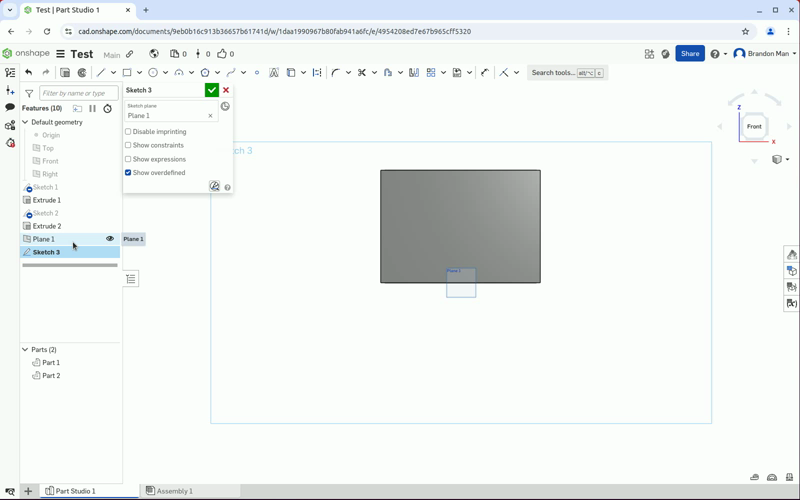
mouse_move(73, 352)
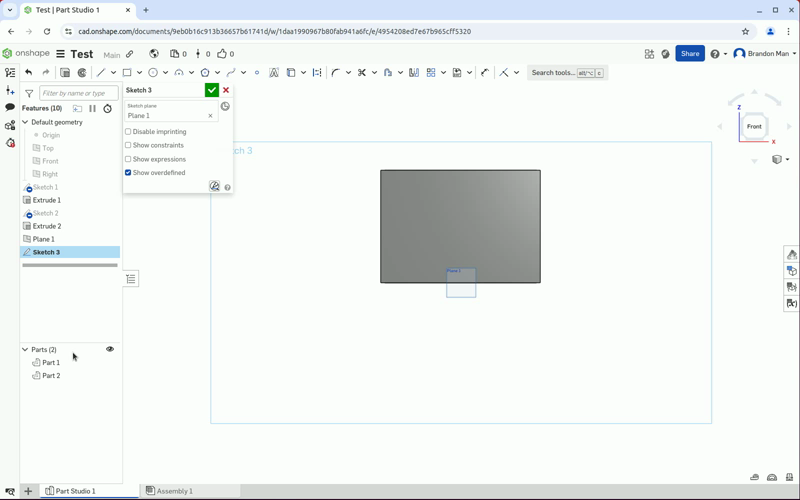
key(y)
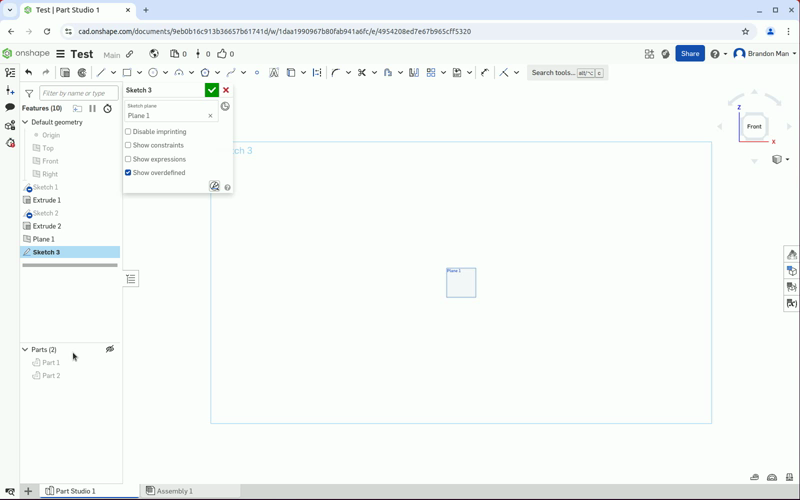
key(l)
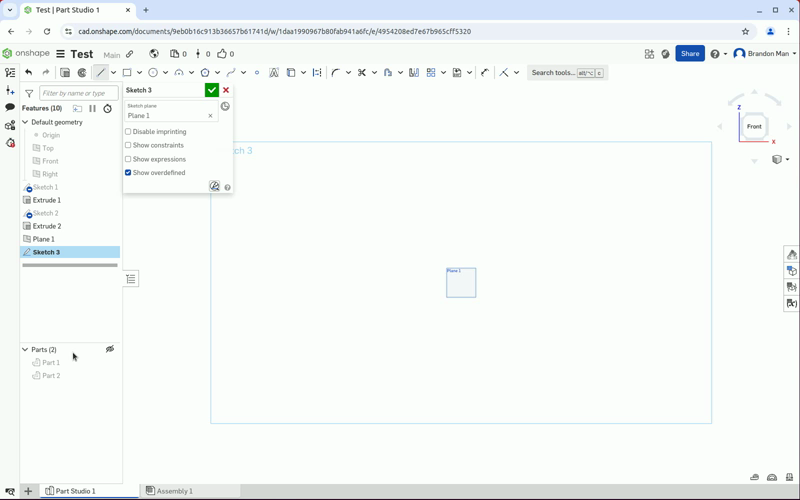
key_down(shift)
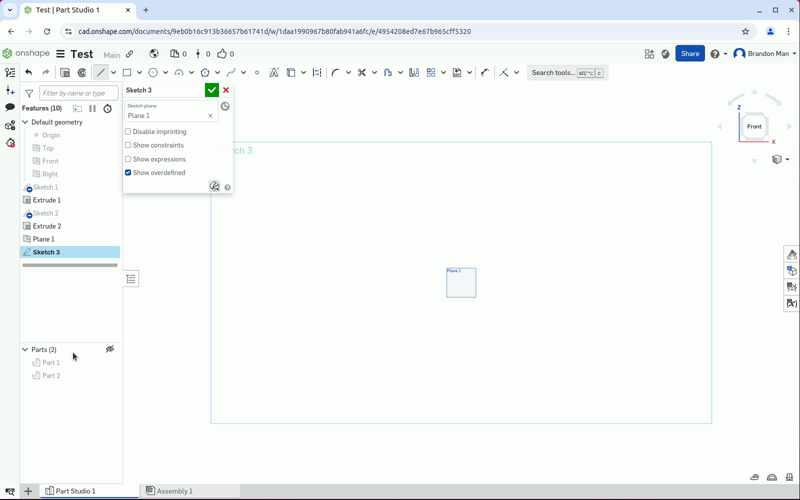
mouse_move(427, 260)
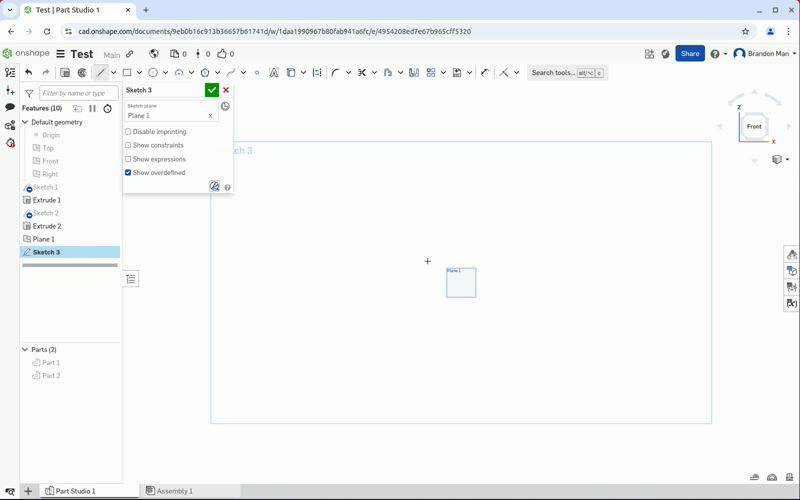
click(427, 260)
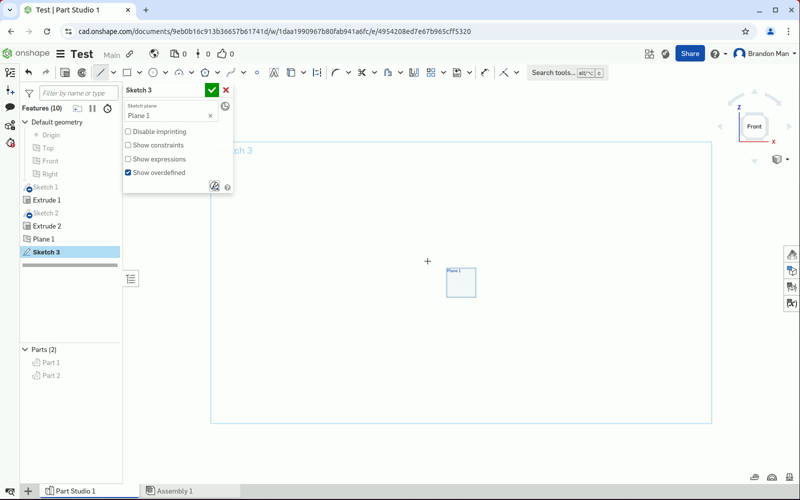
key_up(shift)
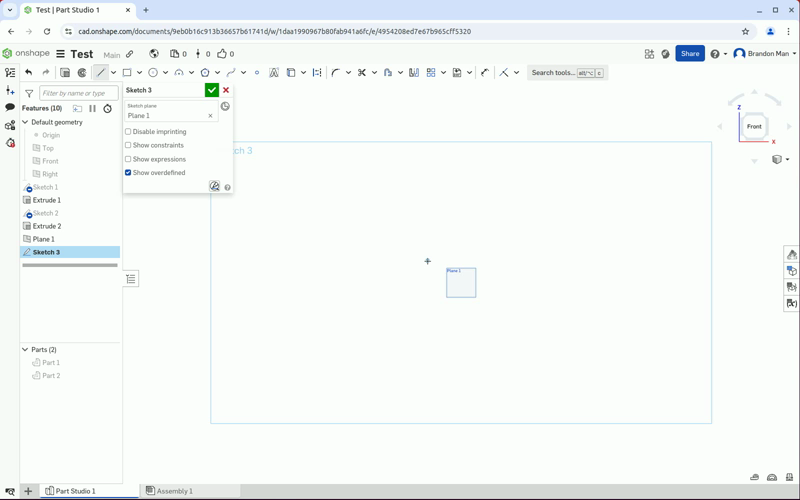
key_down(shift)
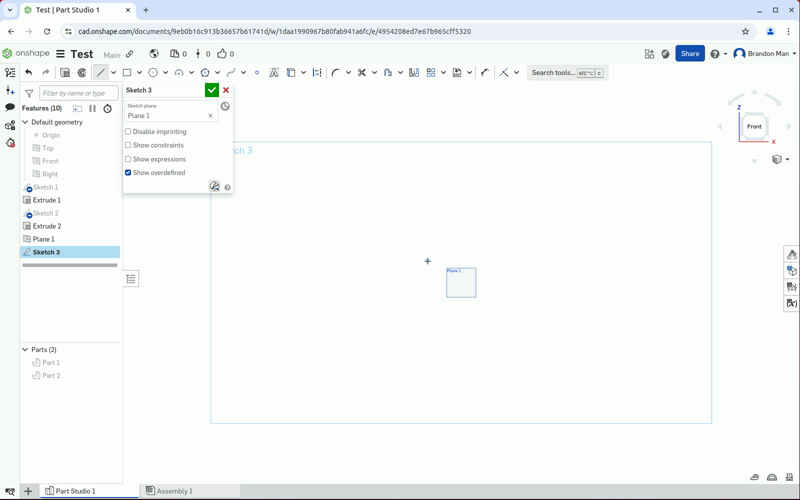
mouse_move(494, 260)
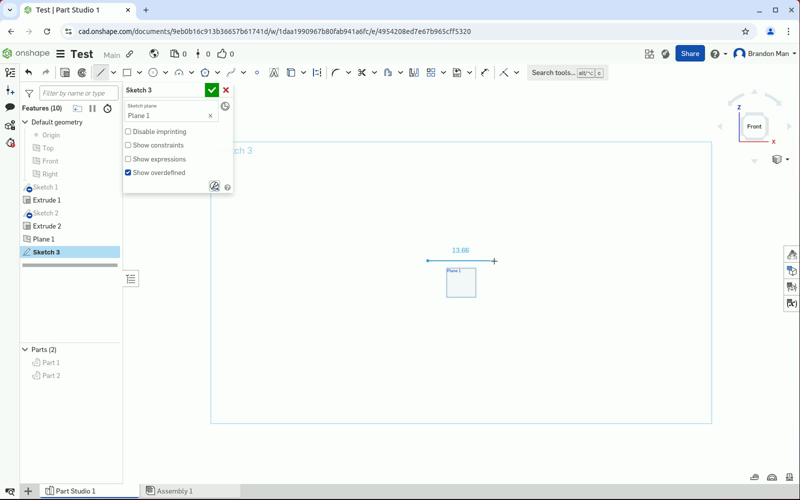
click(494, 260)
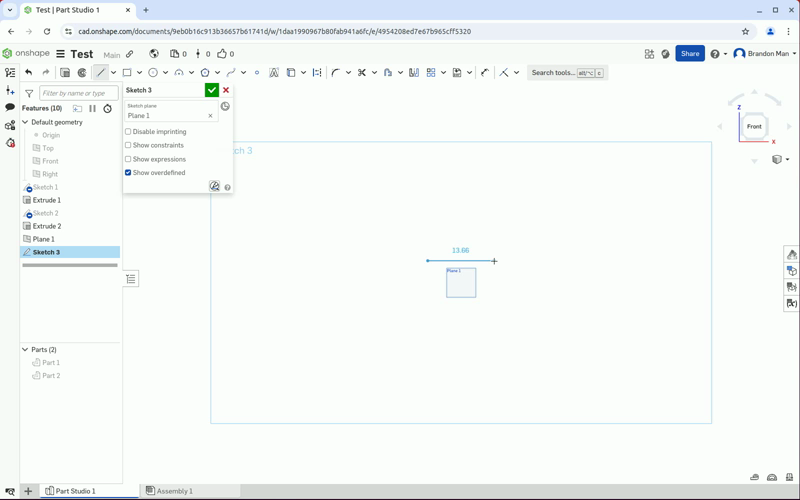
key_up(shift)
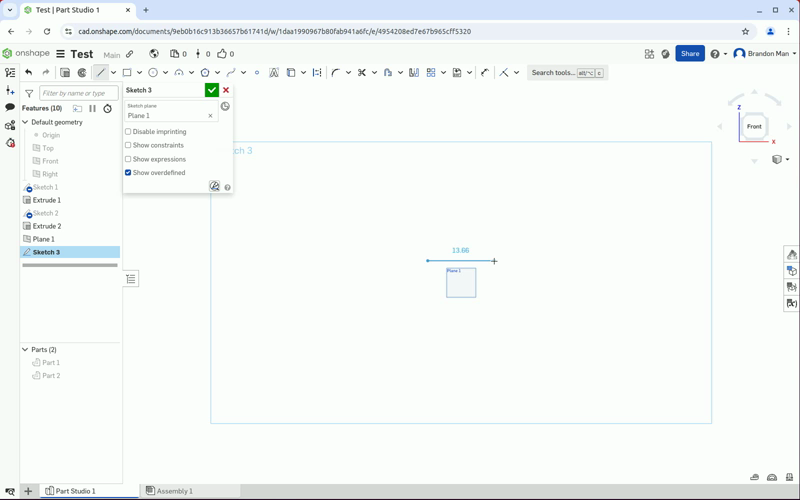
key_down(shift)
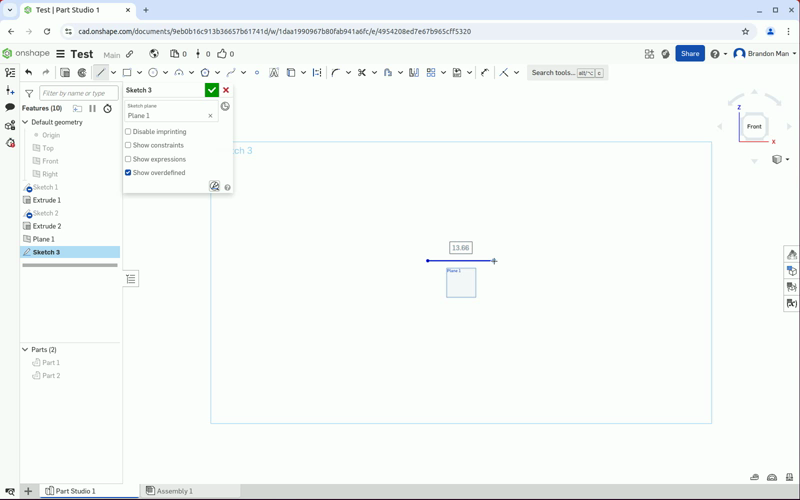
mouse_move(524, 260)
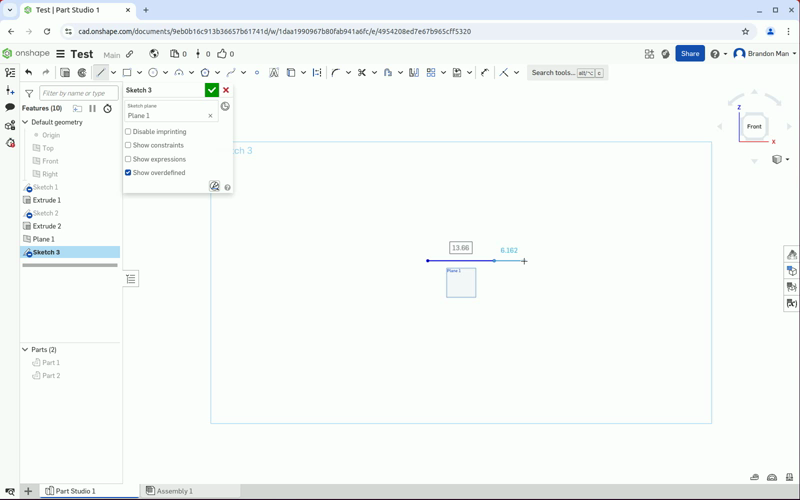
mouse_move(494, 222)
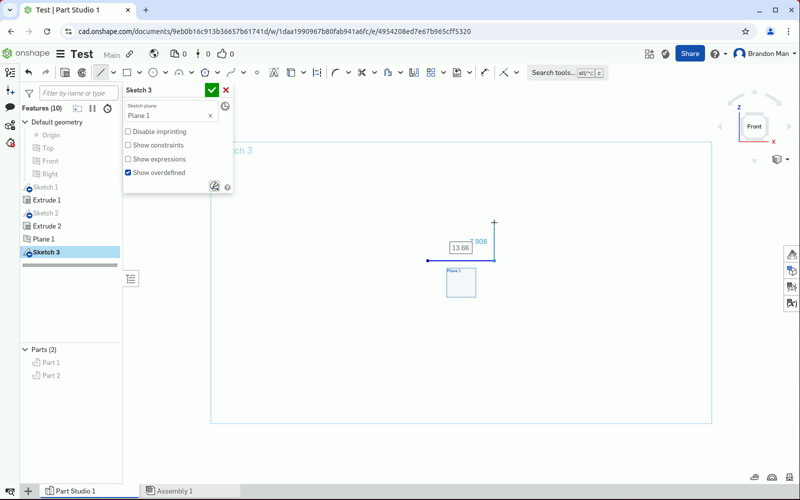
click(494, 222)
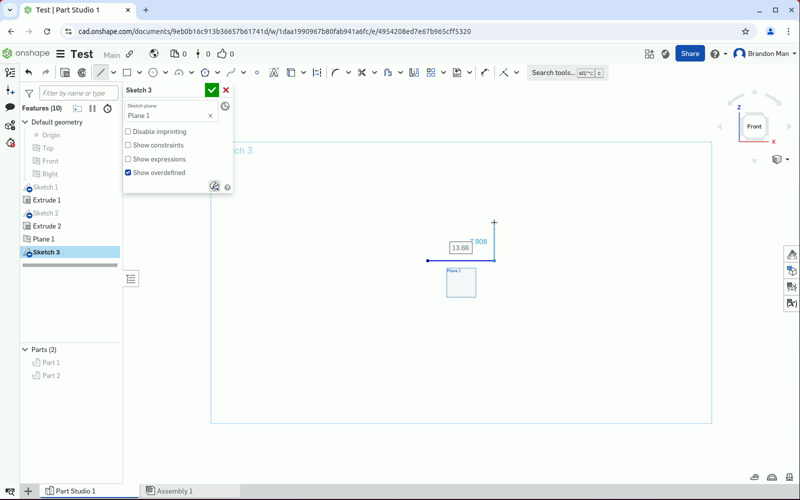
key_up(shift)
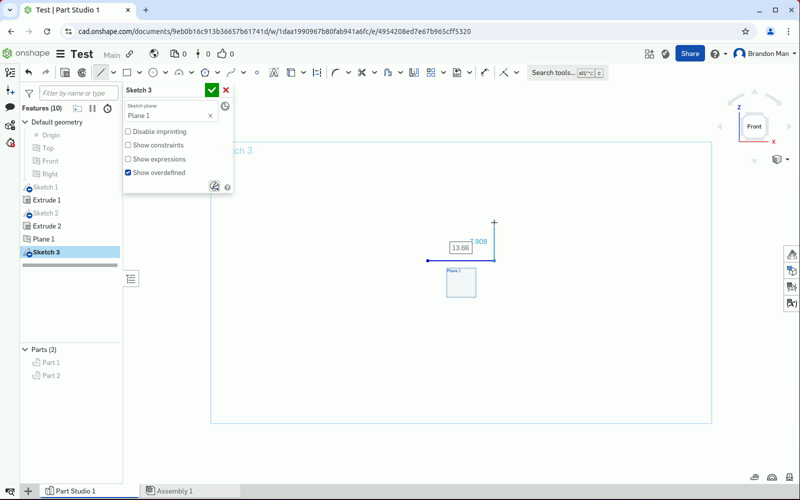
key_down(shift)
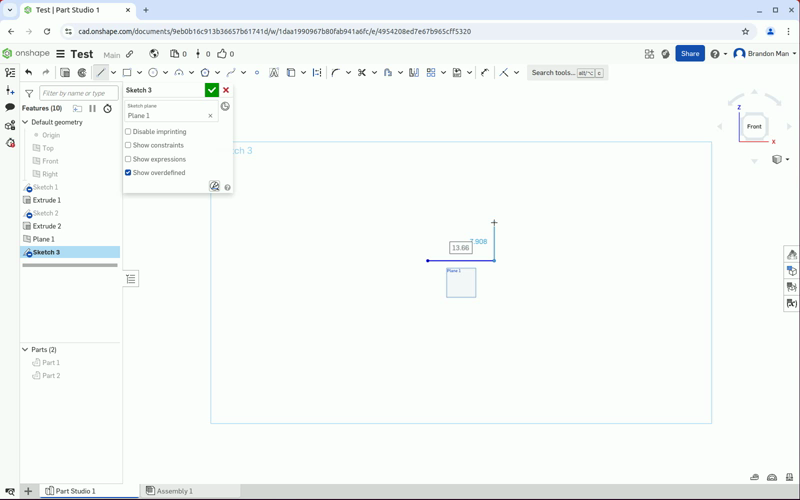
mouse_move(427, 222)
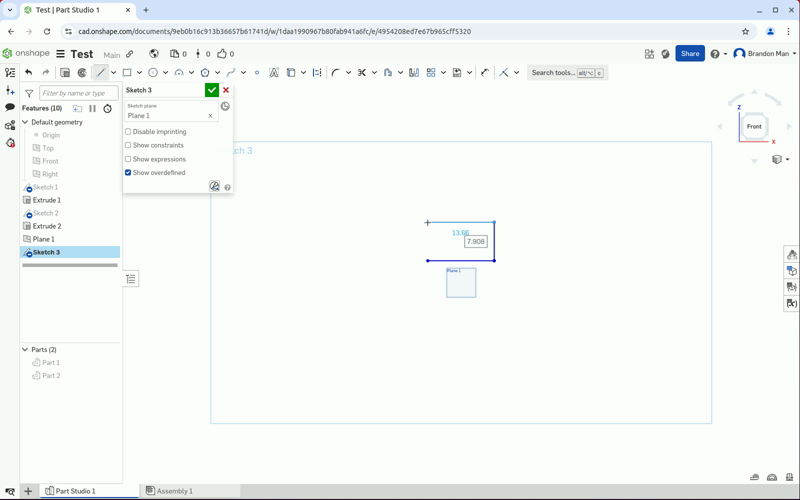
click(427, 222)
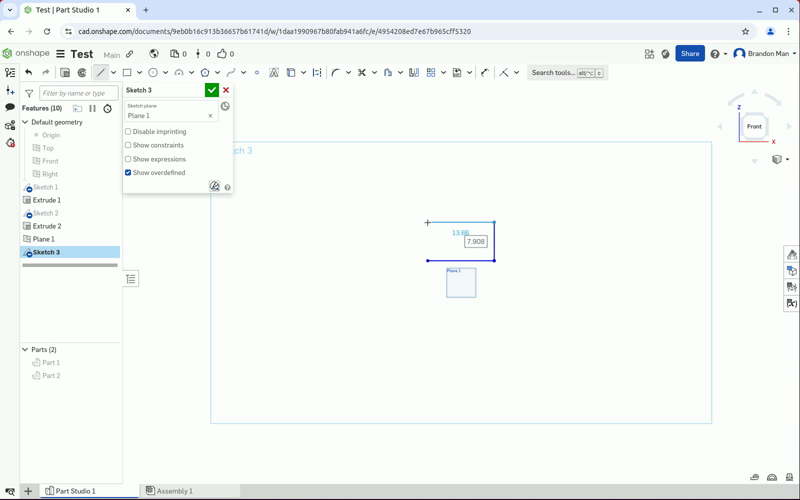
key_up(shift)
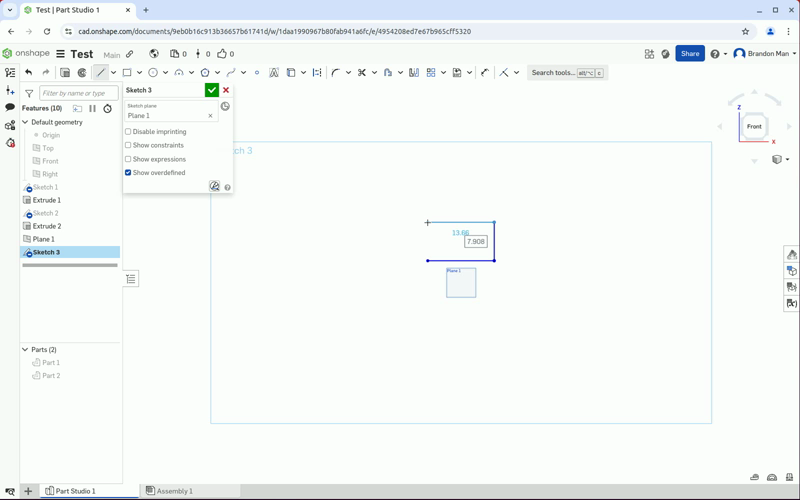
mouse_move(457, 222)
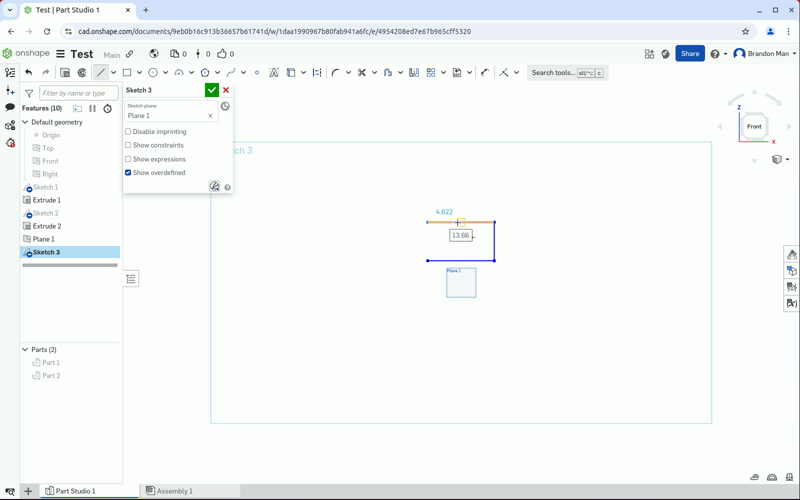
key_down(shift)
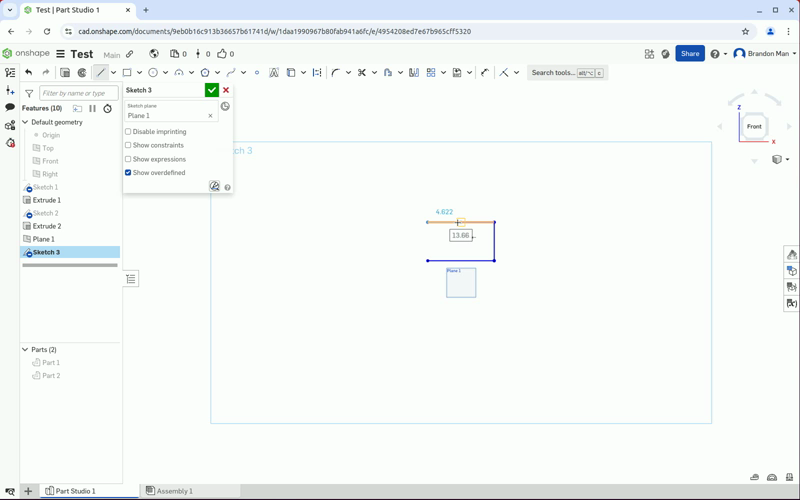
mouse_move(427, 260)
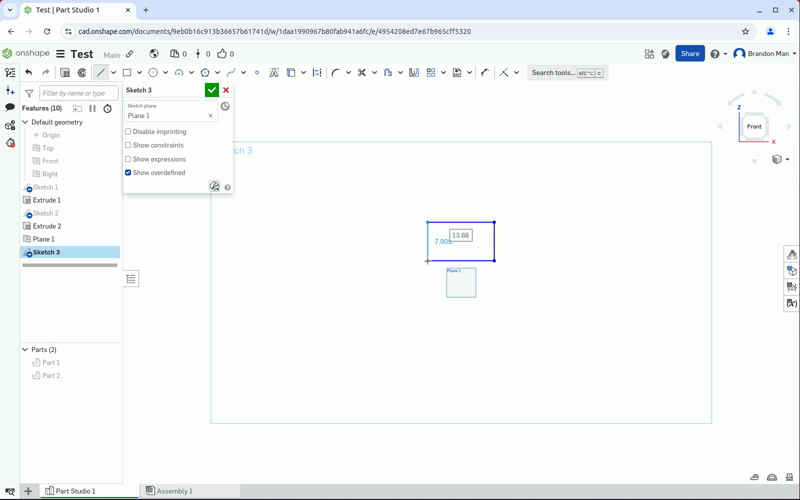
key_up(shift)
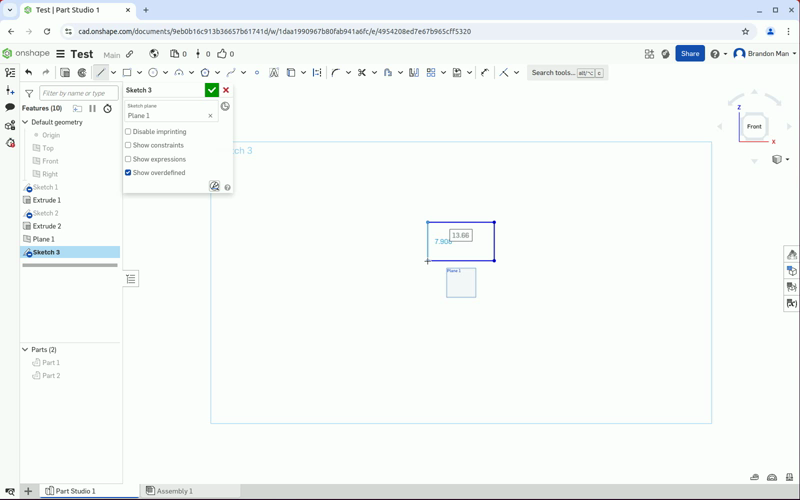
click(427, 260)
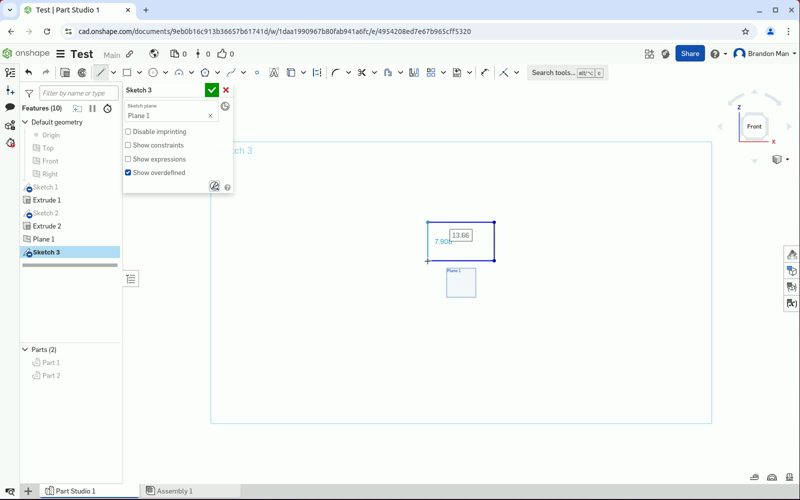
key(esc)
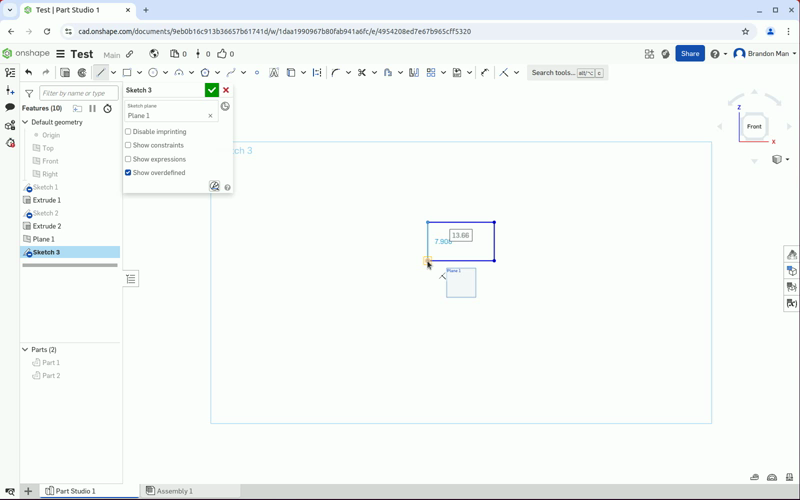
key(c)
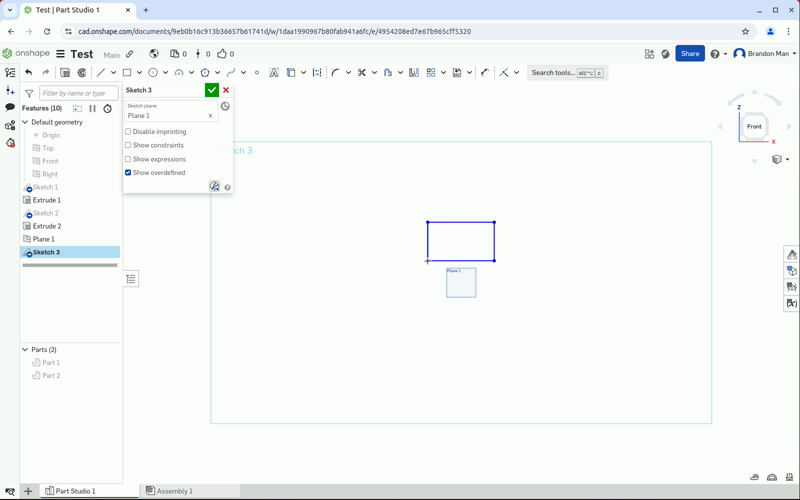
key_down(shift)
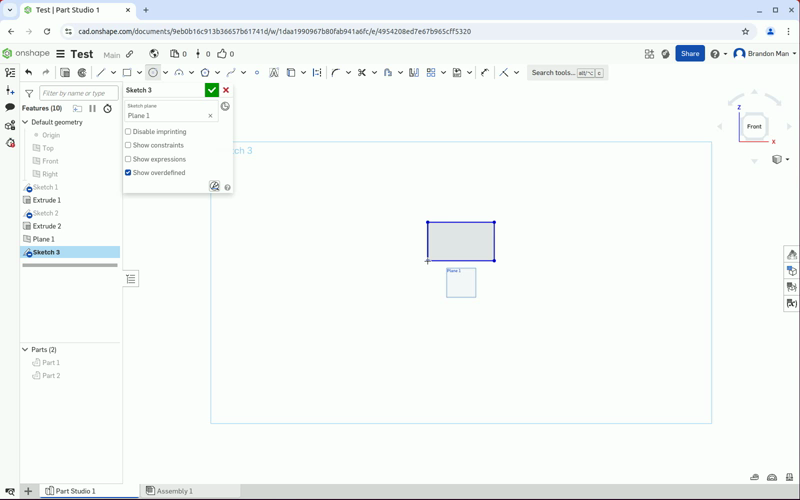
mouse_move(461, 241)
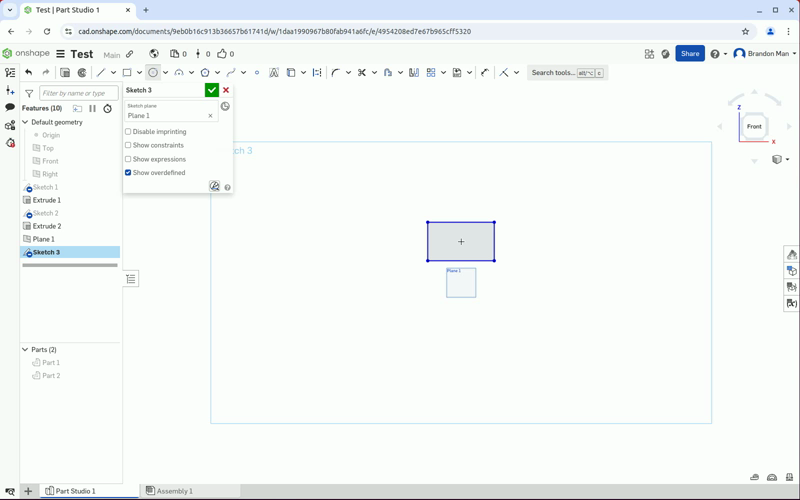
click(461, 241)
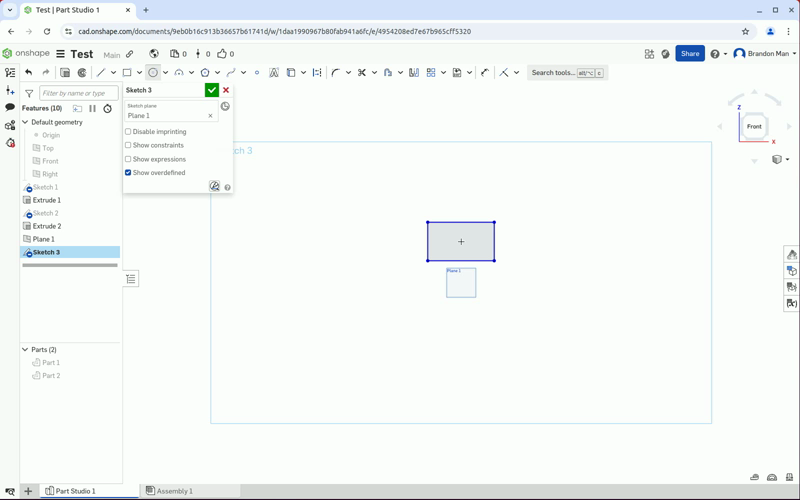
key_up(shift)
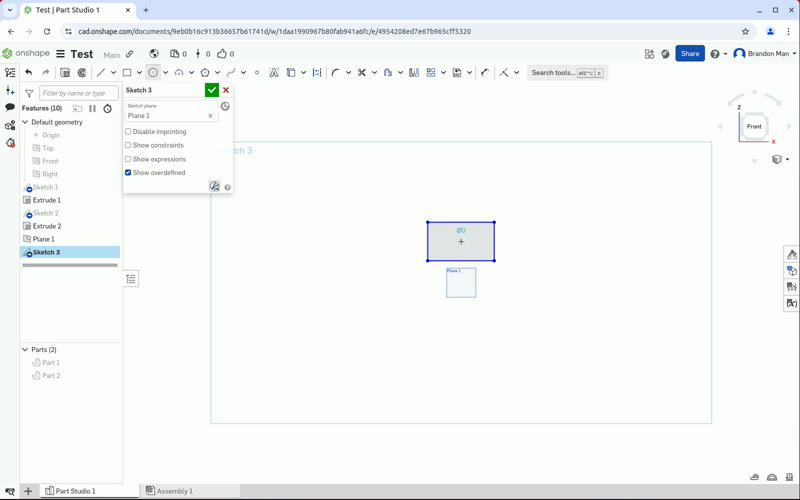
mouse_move(464, 241)
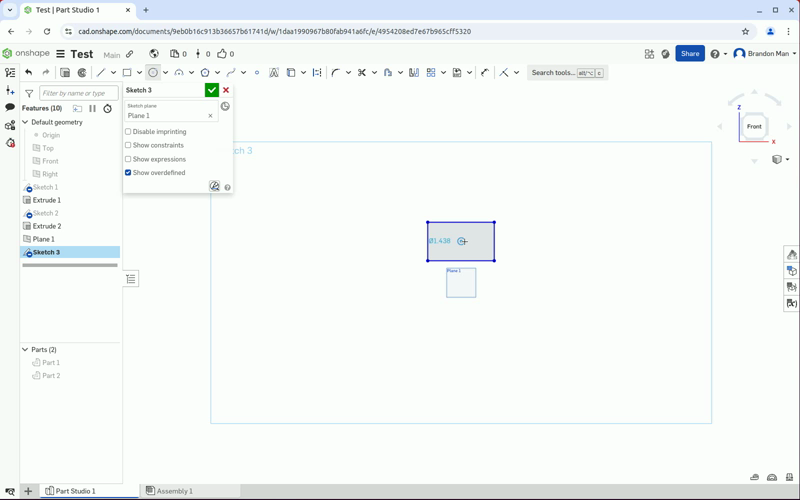
click(464, 241)
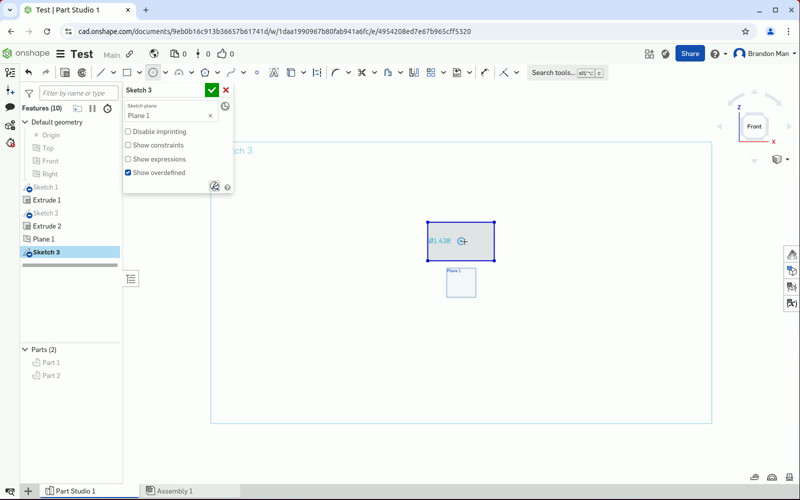
key(esc)
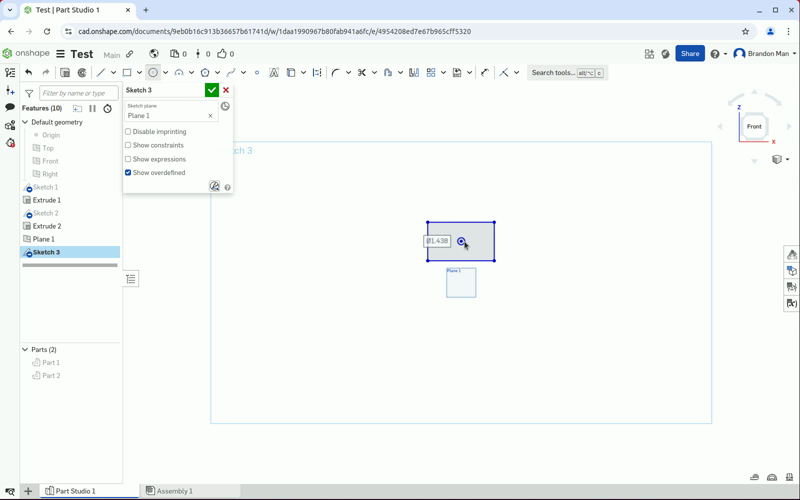
mouse_move(459, 232)
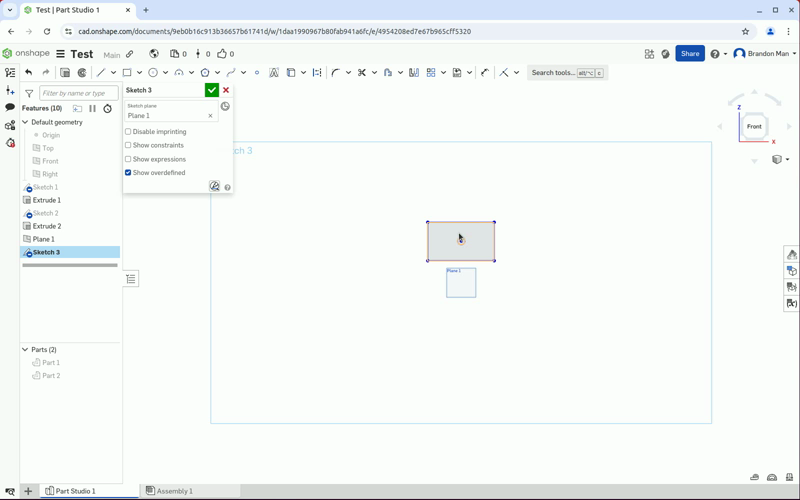
click(459, 232)
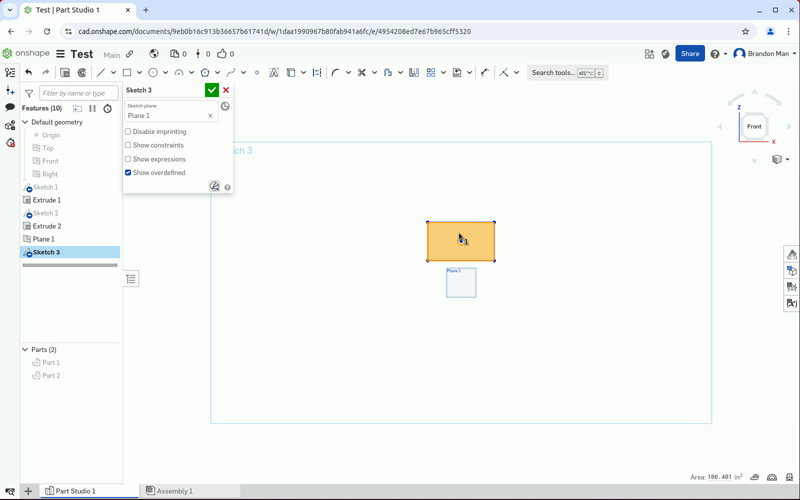
mouse_move(73, 352)
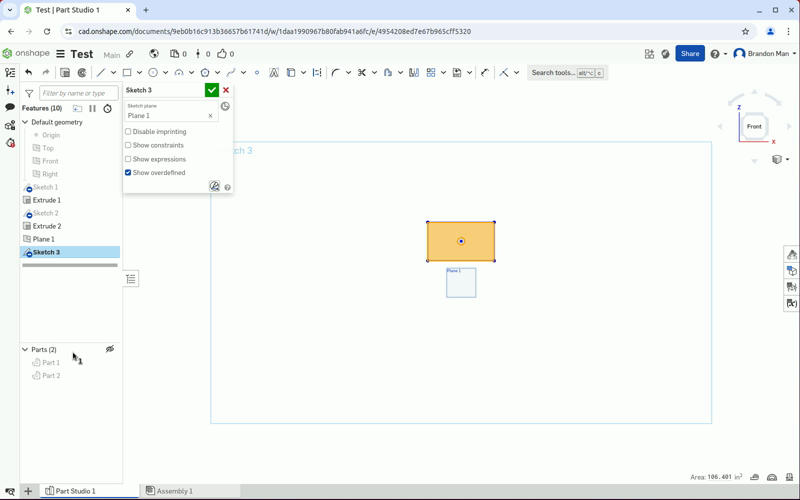
key(shift+y)
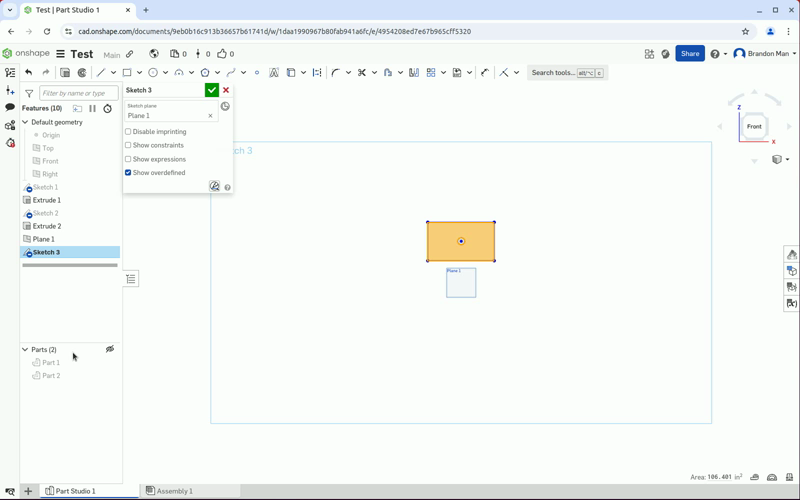
key(shift+e)
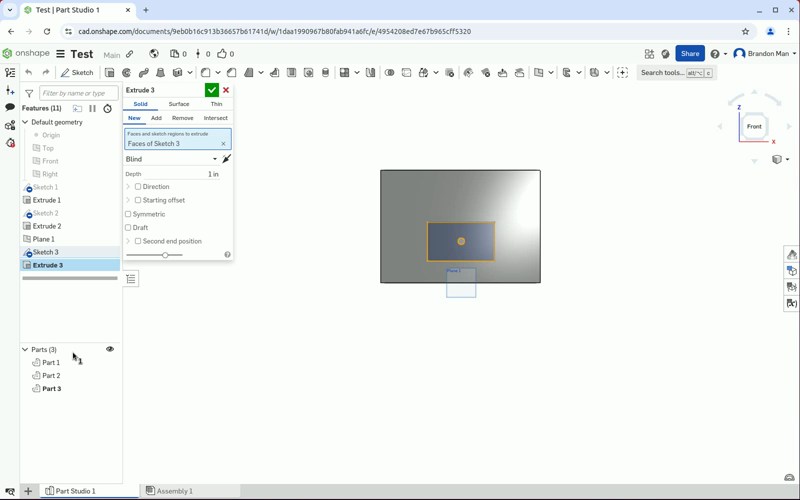
mouse_move(143, 106)
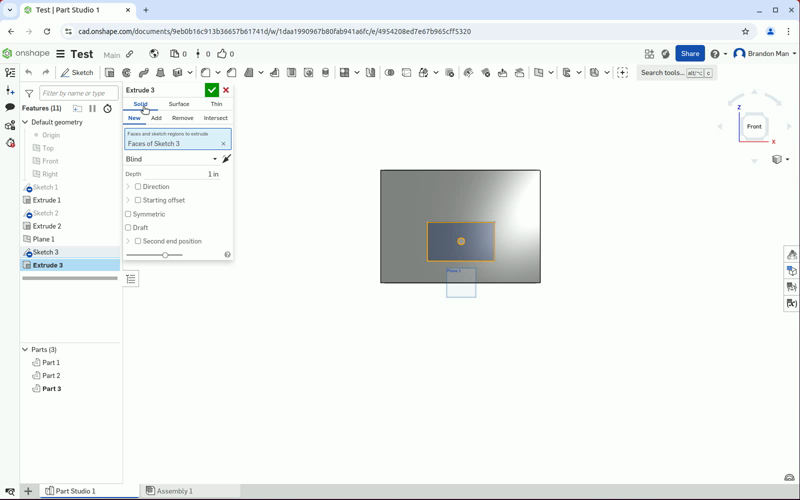
click(143, 106)
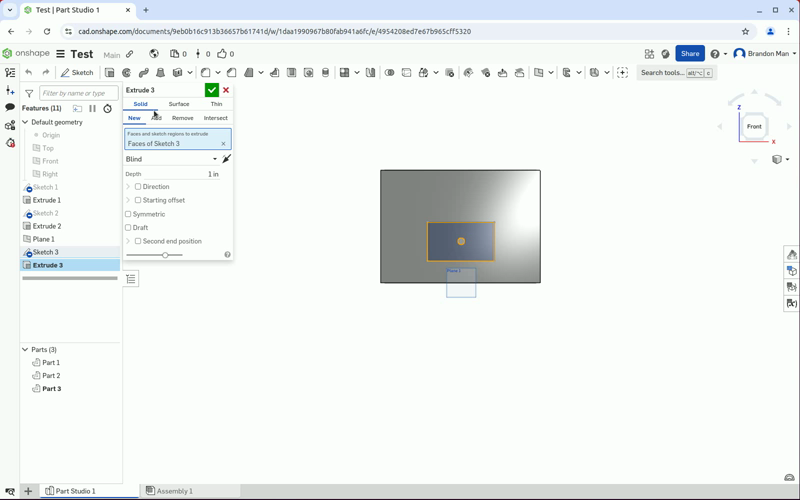
mouse_move(186, 120)
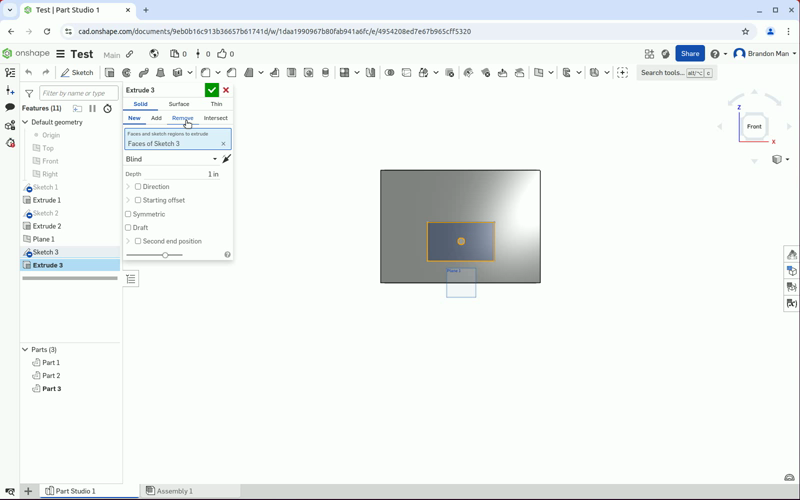
click(186, 120)
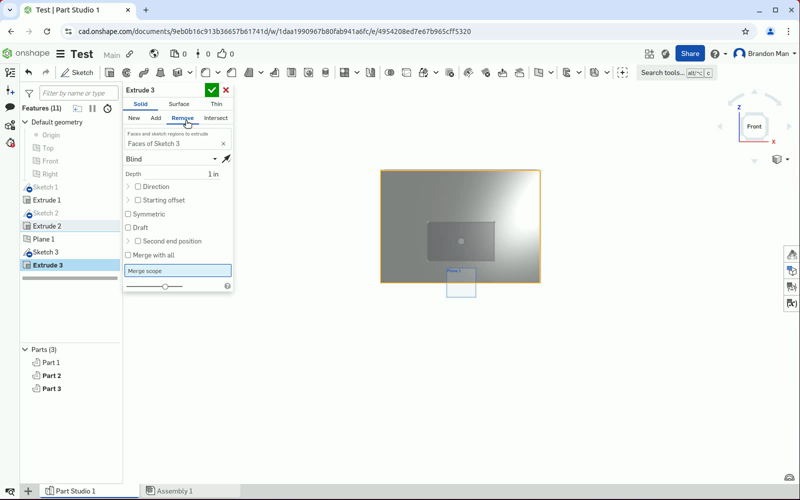
key(tab, 4)
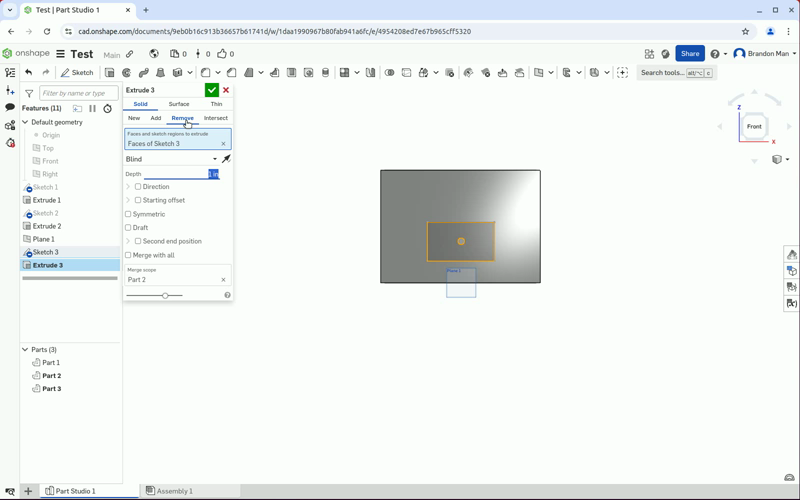
text(0.722)
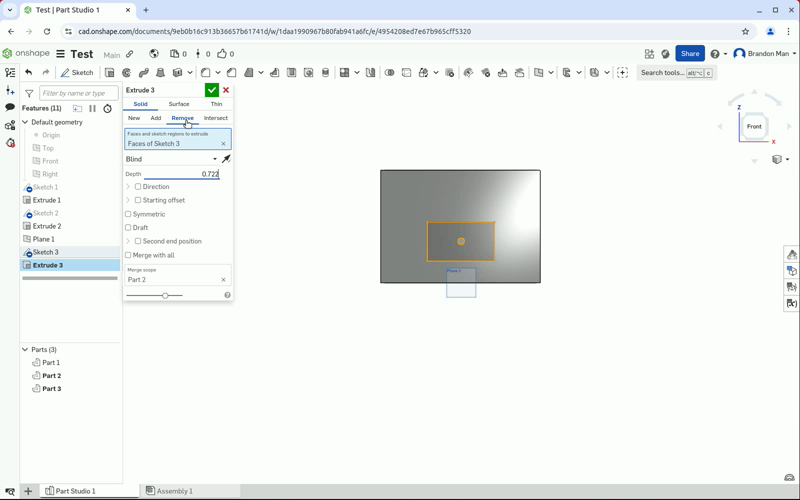
key(tab, 6)
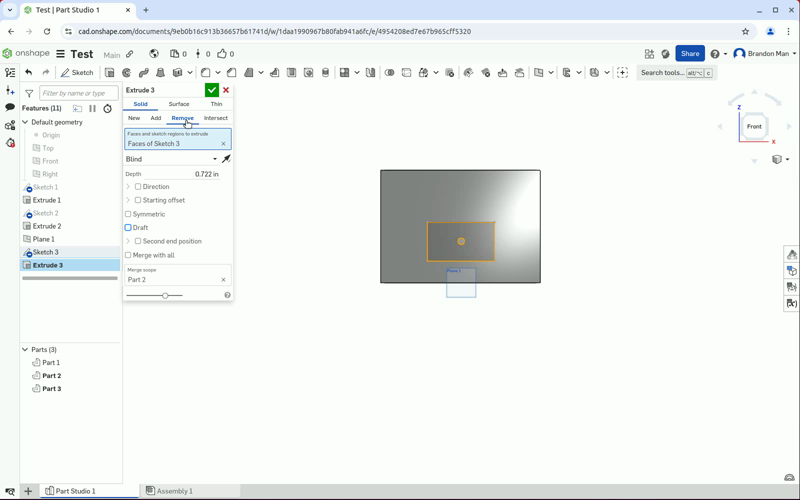
key(space)
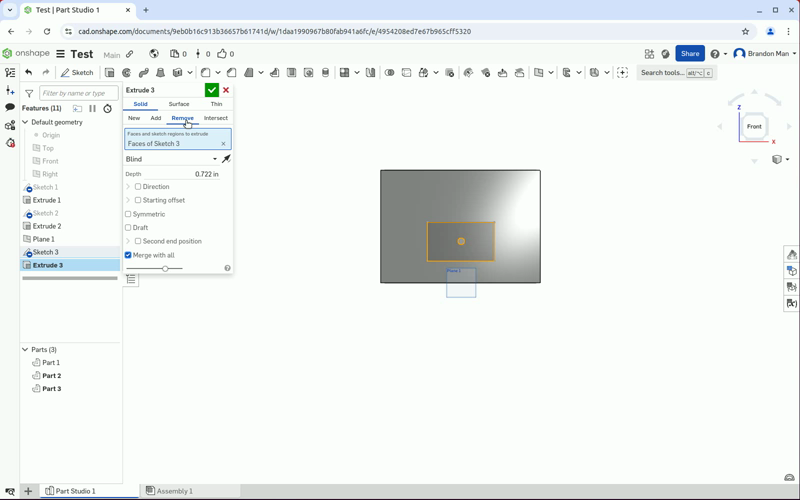
key(enter)
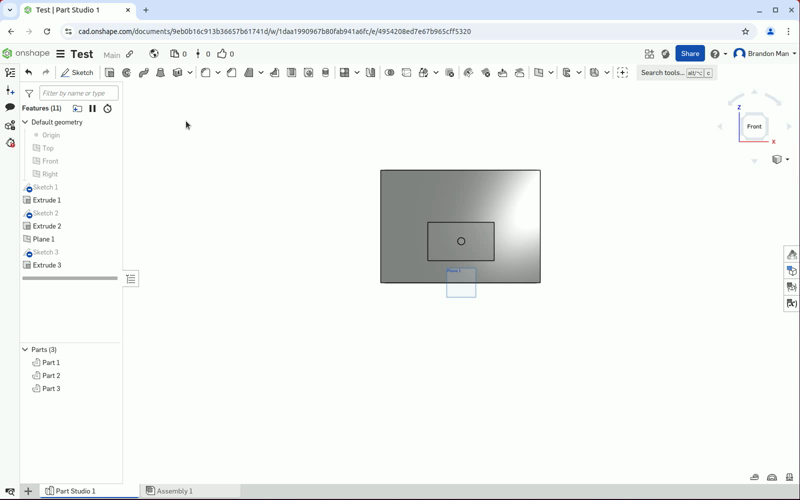
key(shift+h)
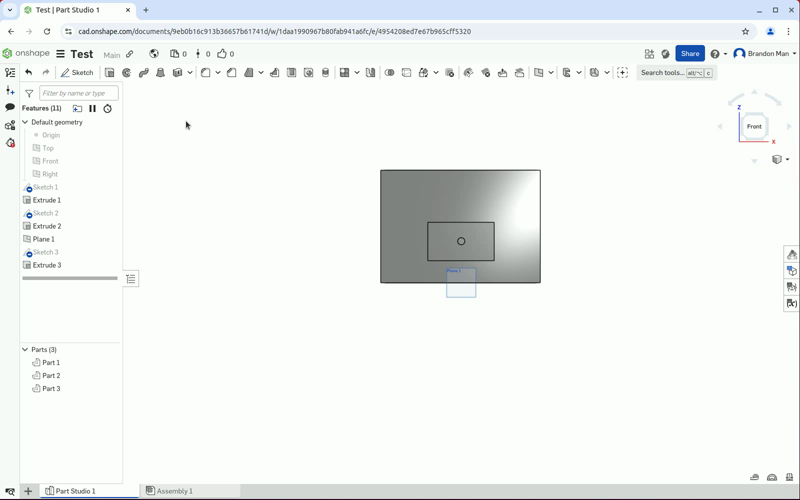
key(shift+h)
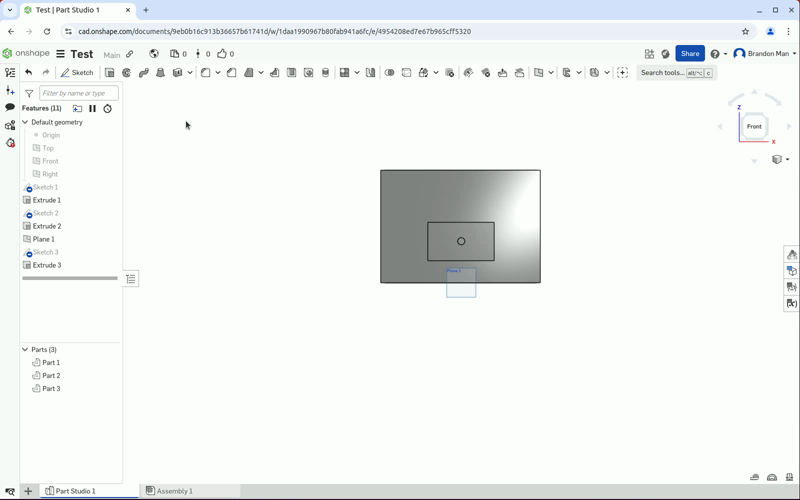
mouse_move(73, 189)
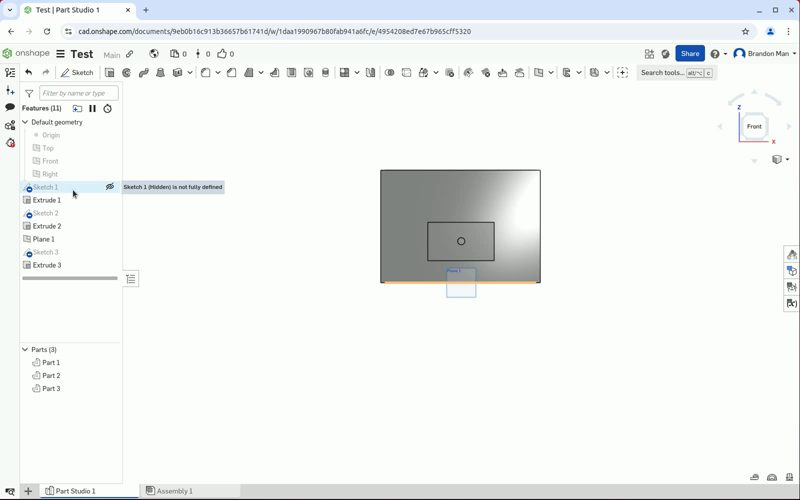
click(73, 189)
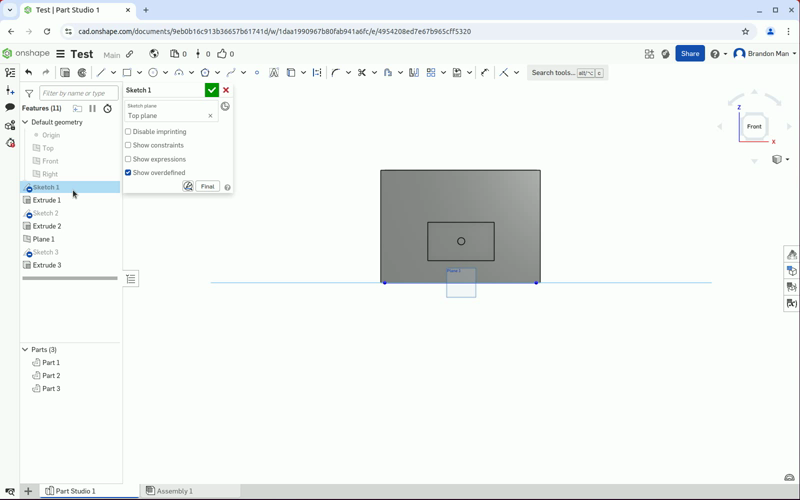
mouse_move(229, 92)
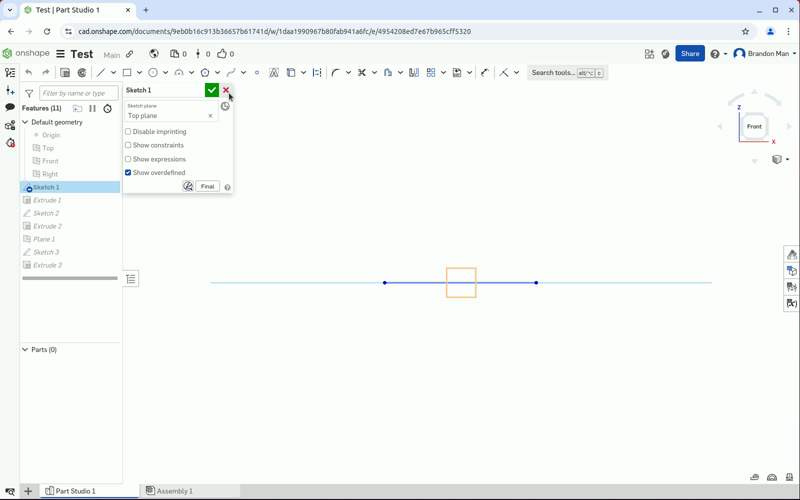
click(229, 92)
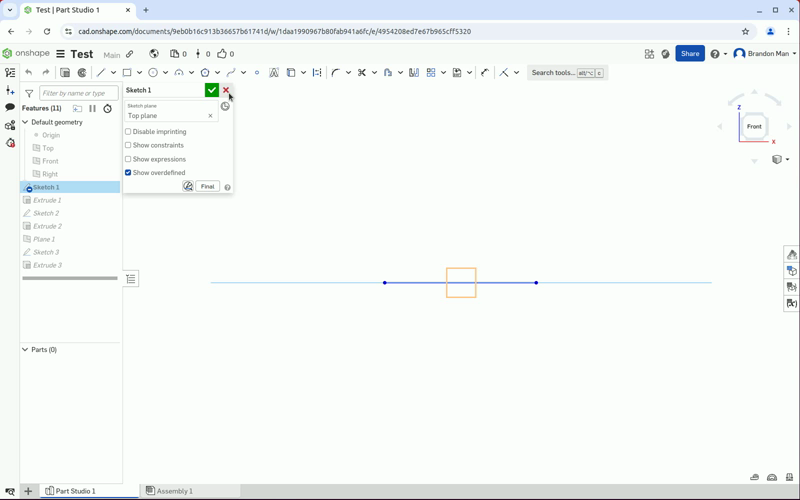
key(shift+s)
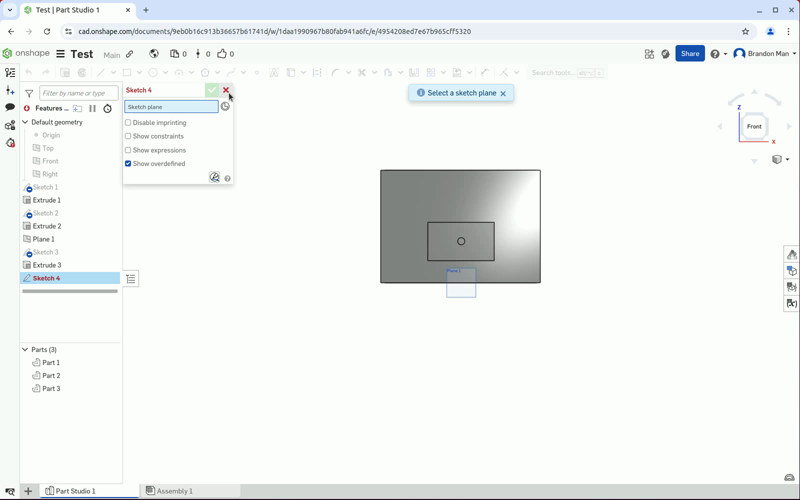
mouse_move(73, 241)
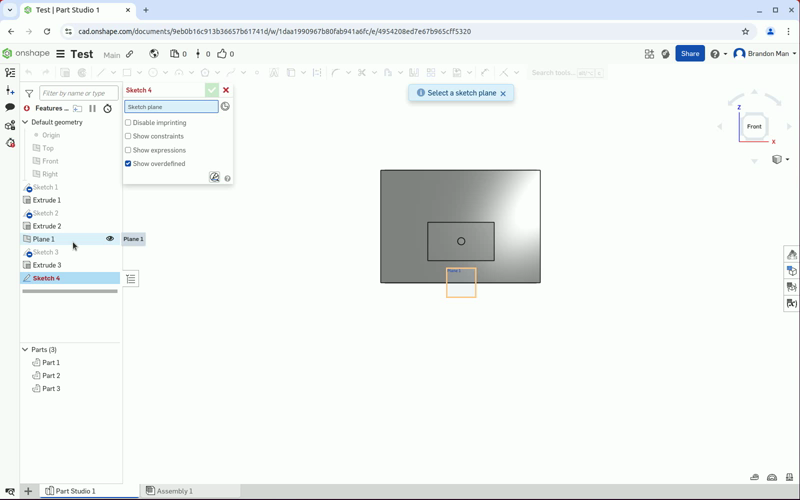
click(73, 241)
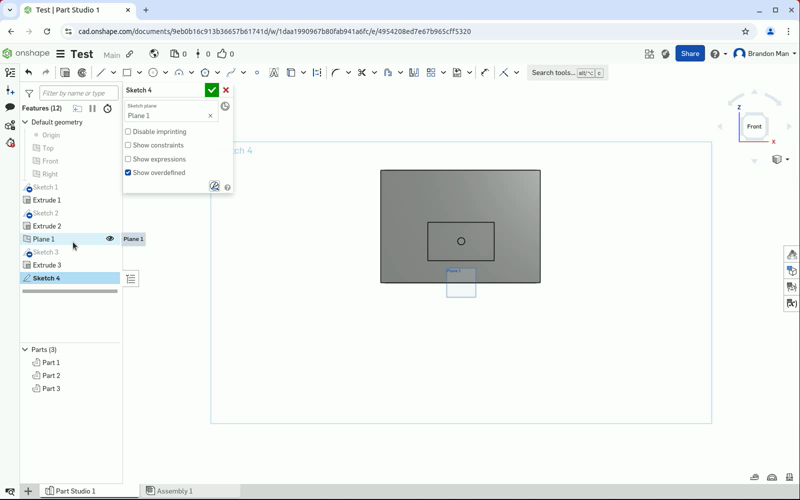
mouse_move(73, 352)
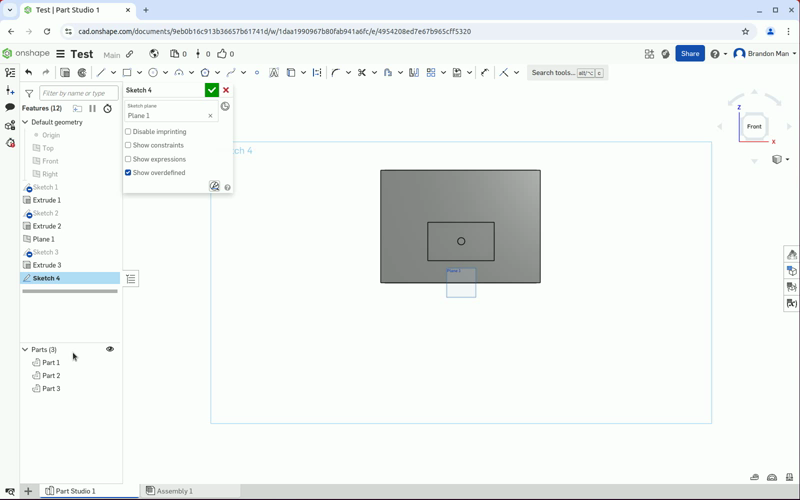
key(y)
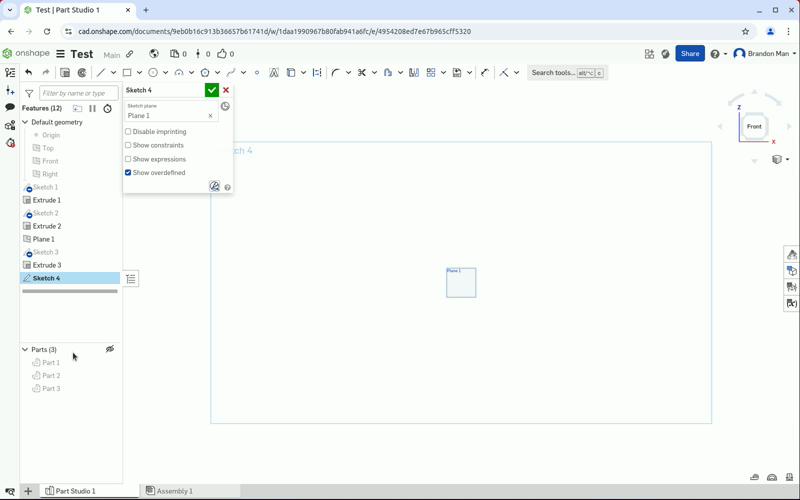
key(c)
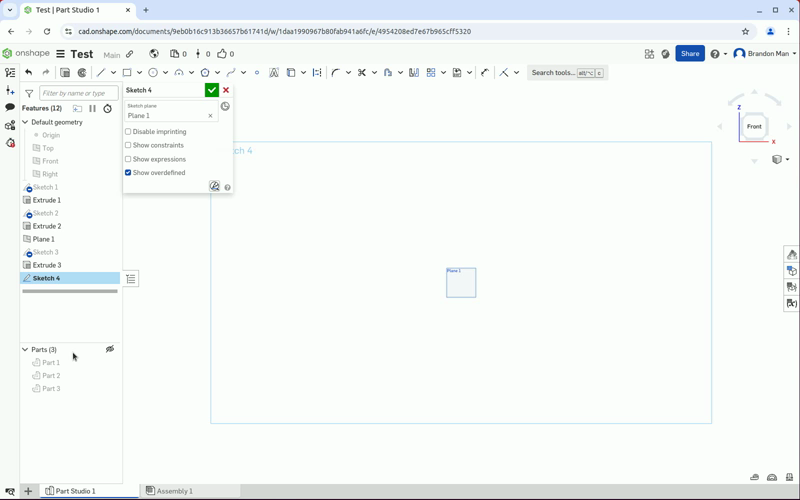
key_down(shift)
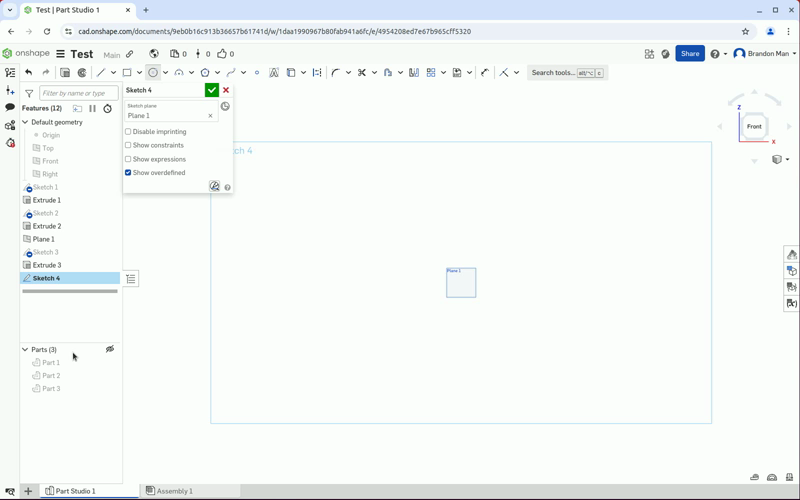
mouse_move(461, 241)
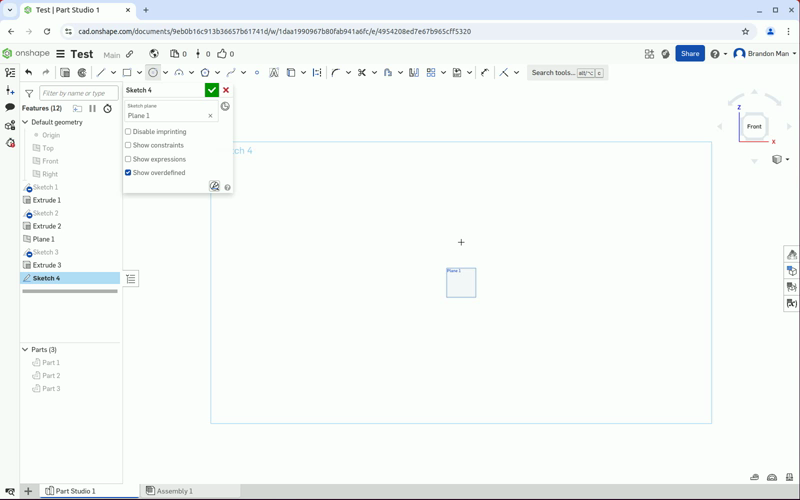
click(461, 241)
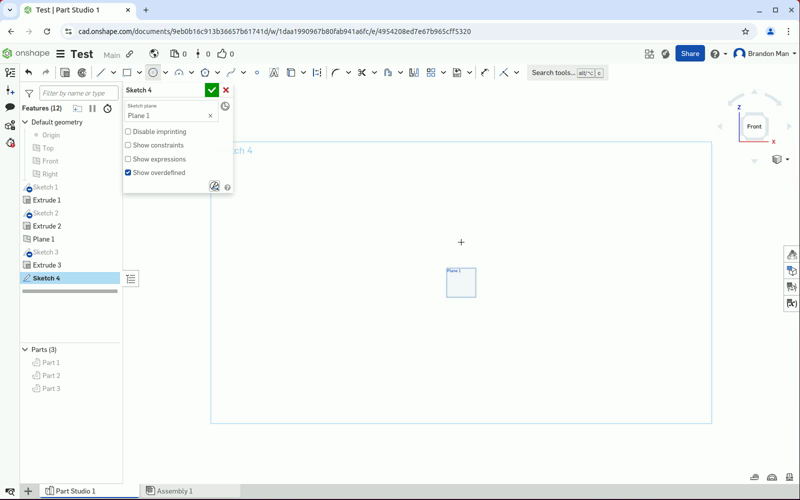
key_up(shift)
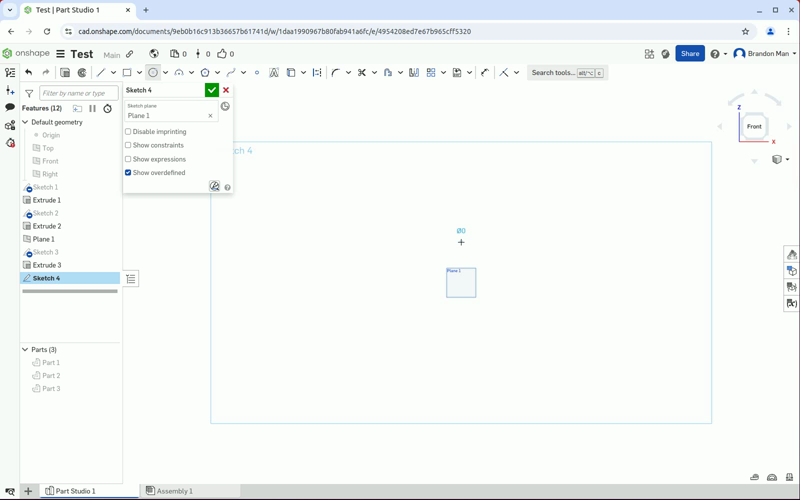
mouse_move(465, 241)
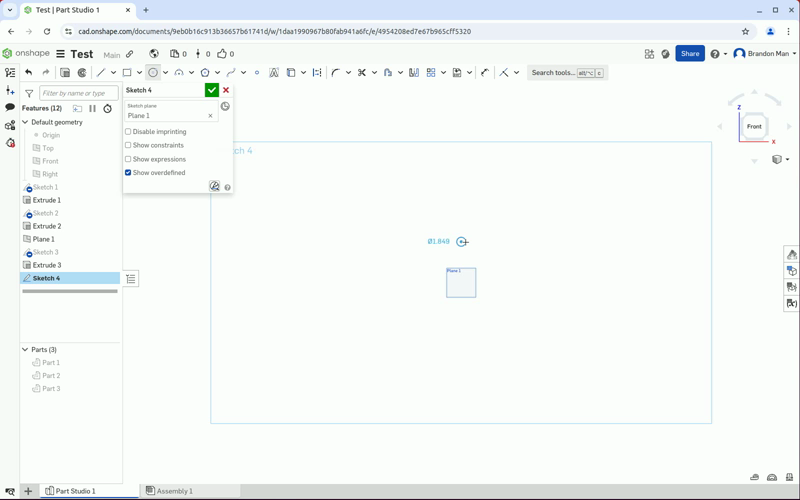
click(465, 241)
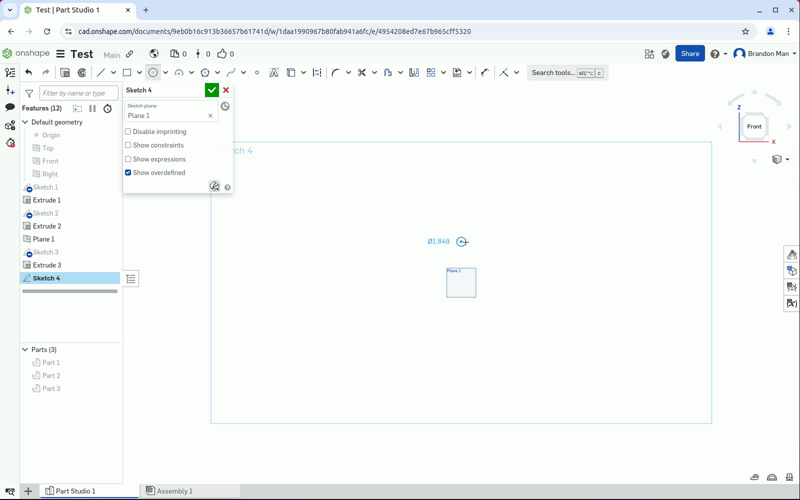
key(esc)
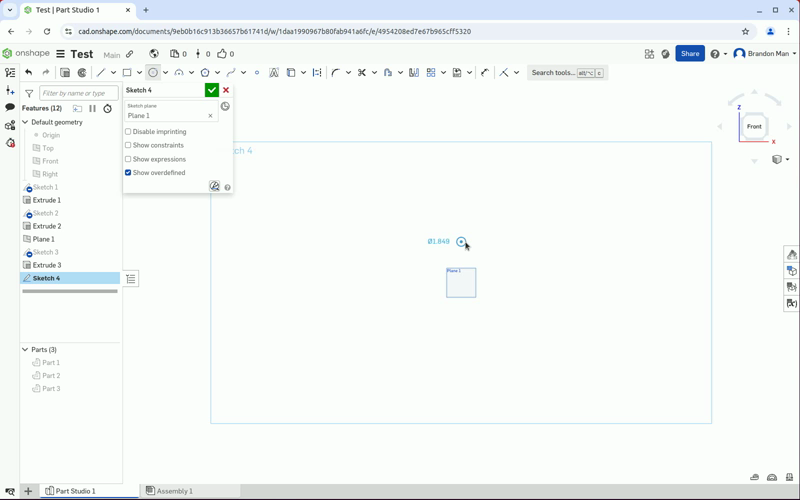
mouse_move(463, 243)
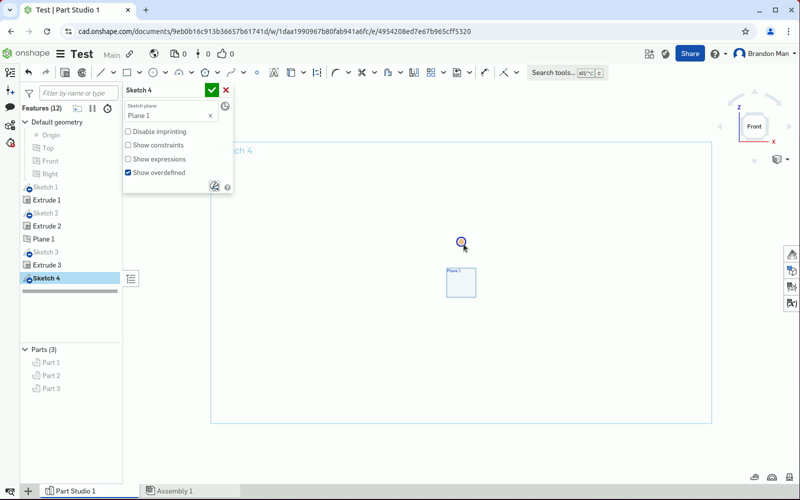
scroll(6)
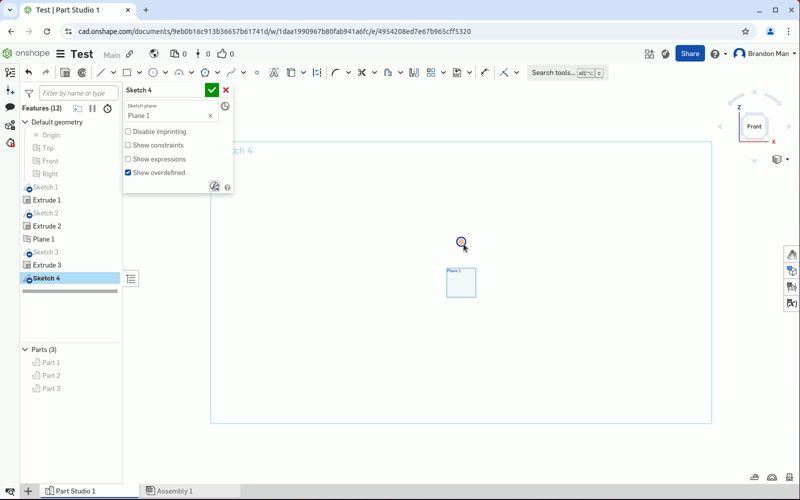
scroll(6)
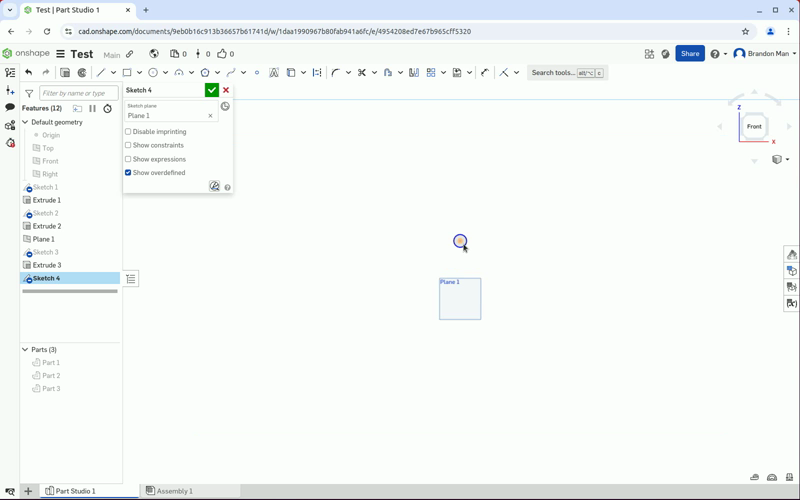
scroll(6)
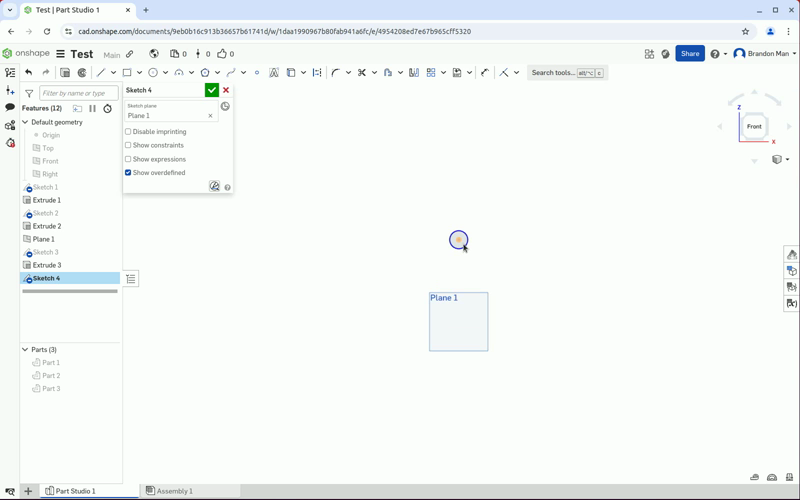
scroll(6)
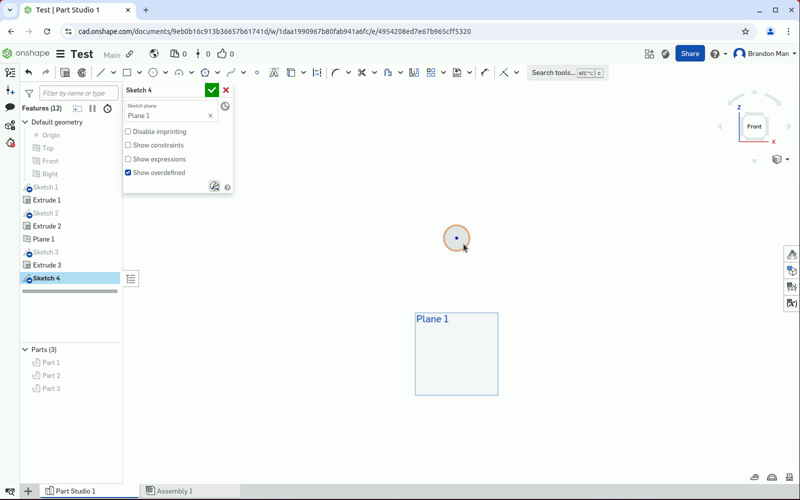
scroll(6)
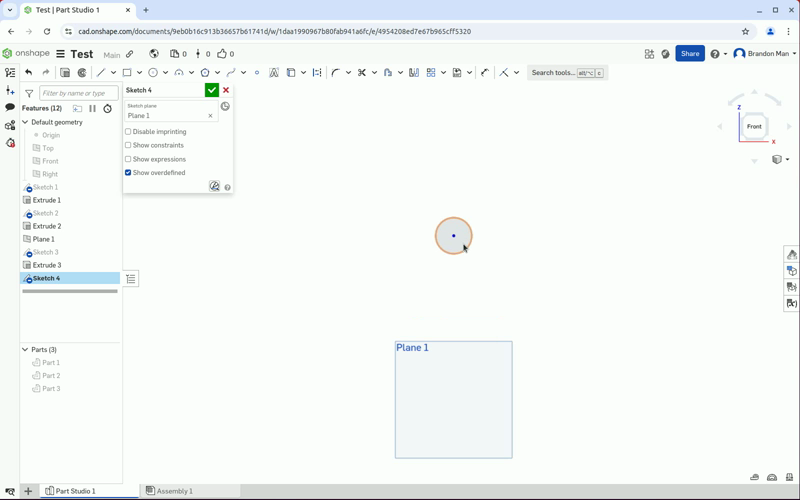
scroll(6)
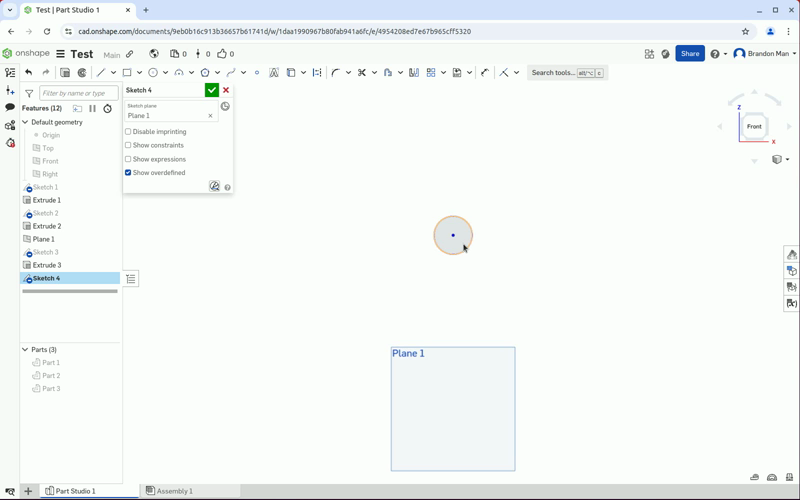
scroll(6)
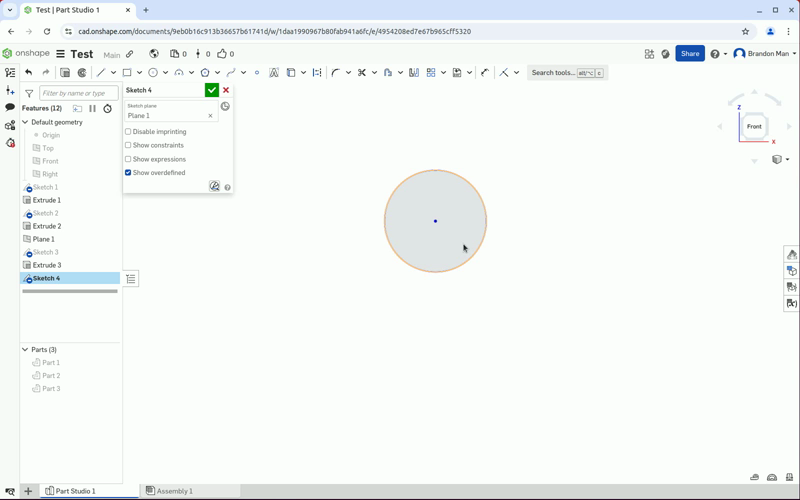
click(463, 243)
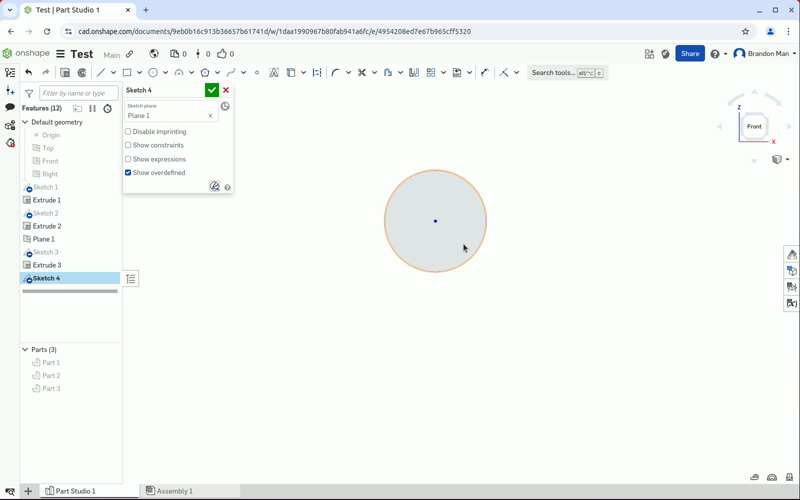
scroll(-6)
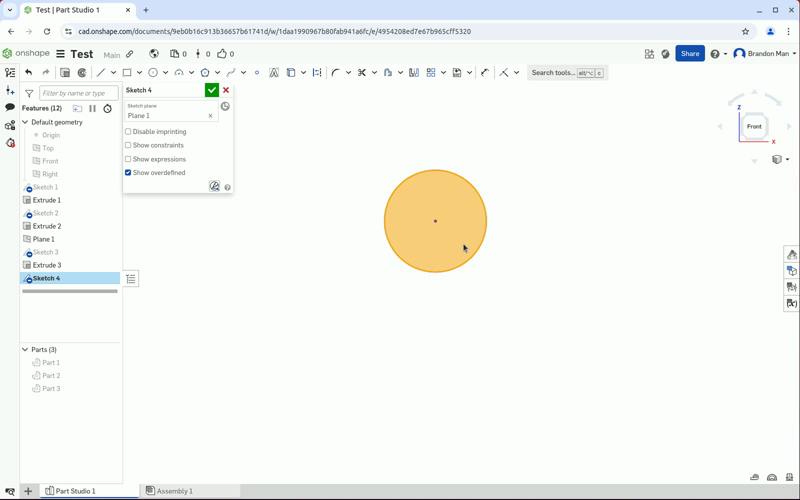
scroll(-6)
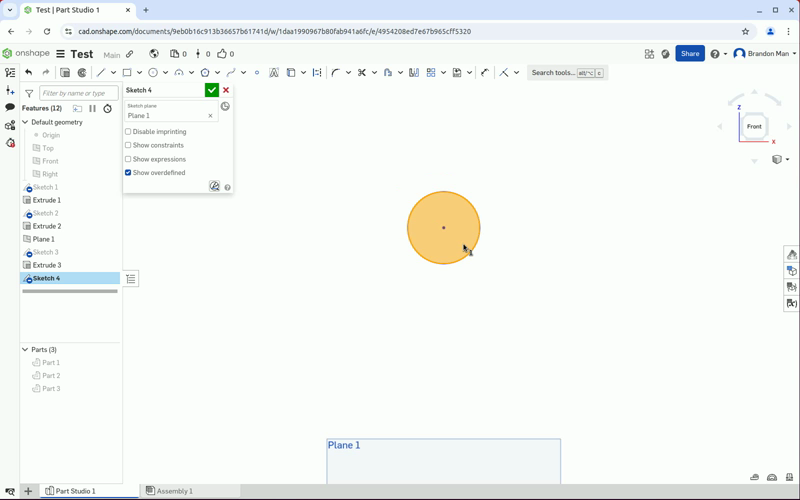
scroll(-6)
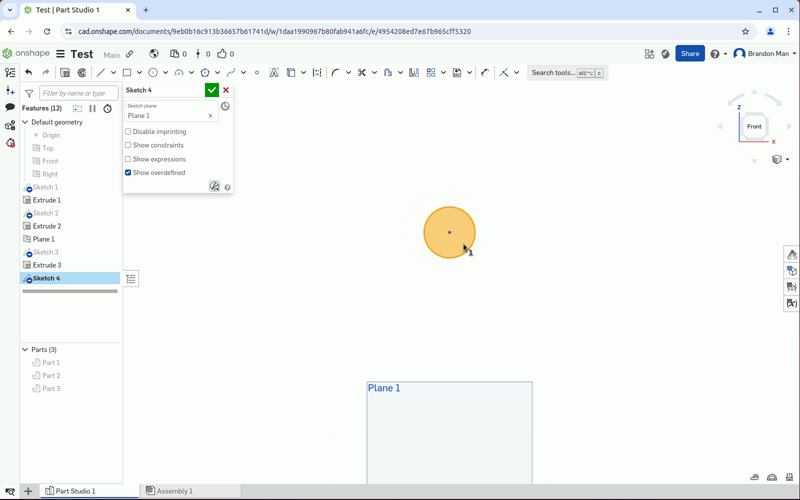
scroll(-6)
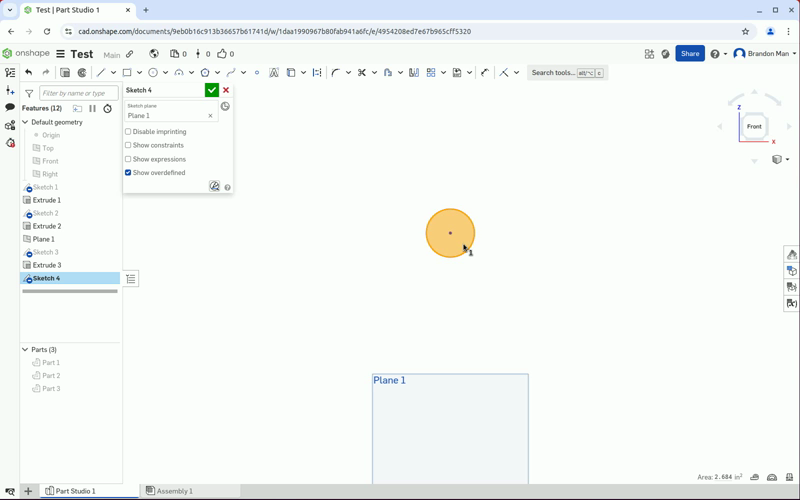
scroll(-6)
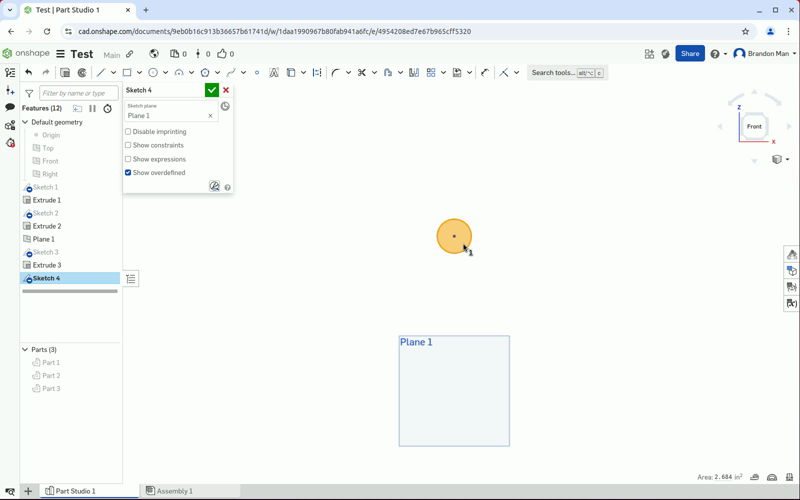
scroll(-6)
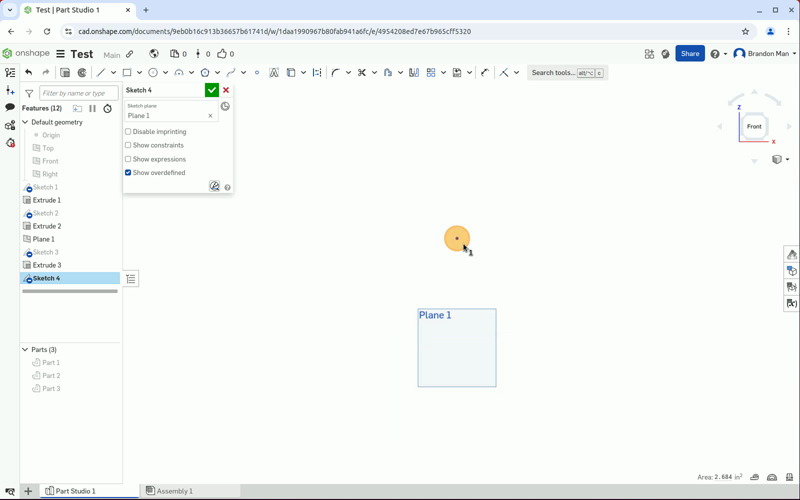
scroll(-6)
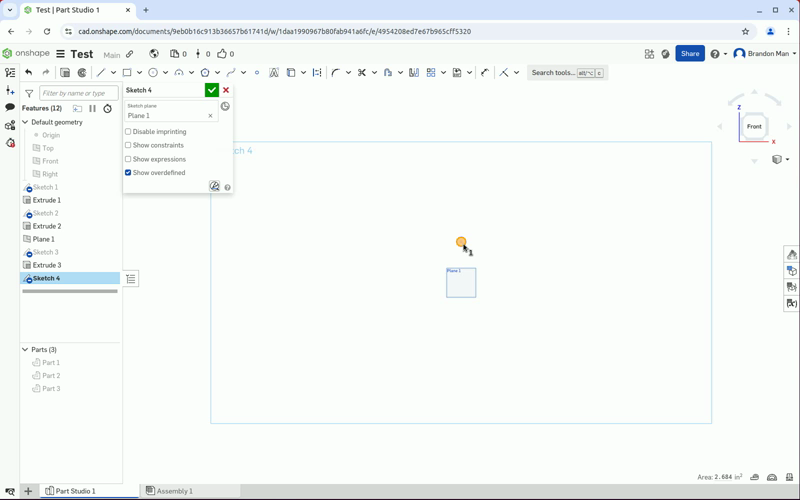
mouse_move(73, 352)
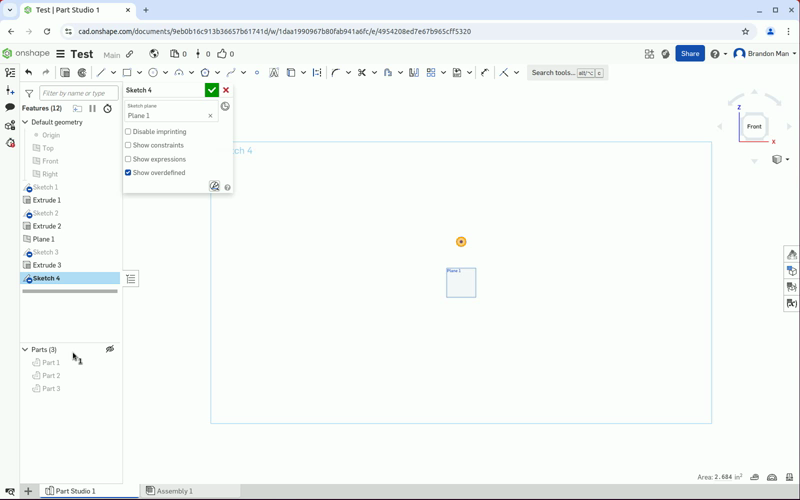
key(shift+y)
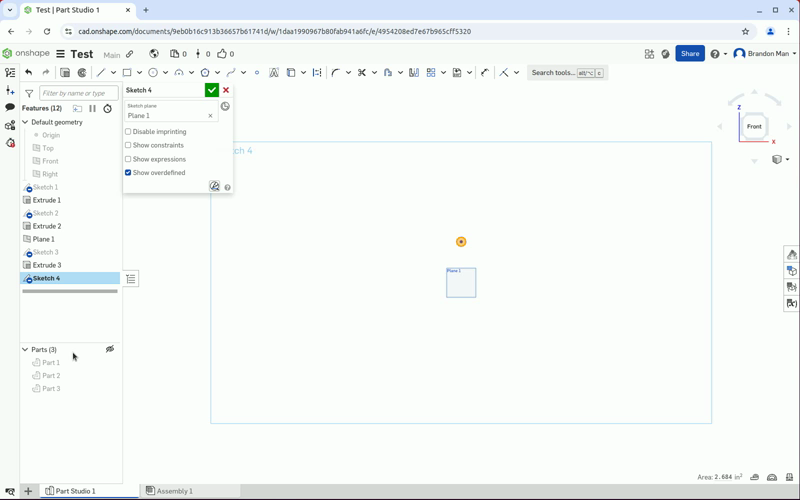
key(shift+e)
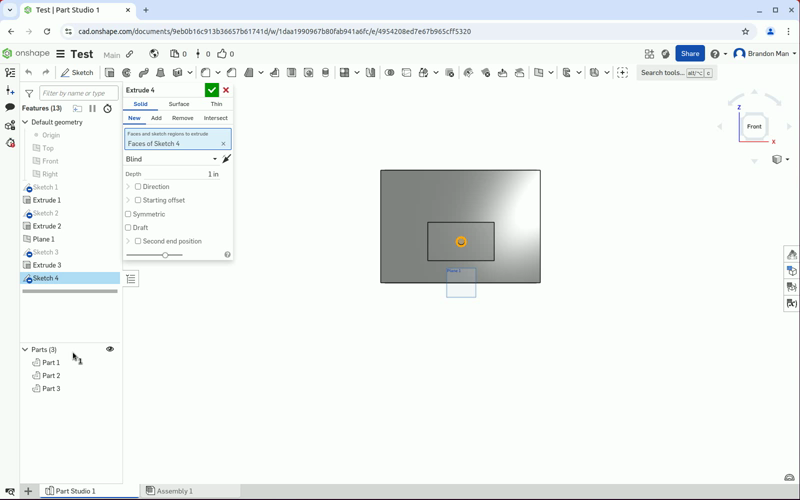
mouse_move(143, 106)
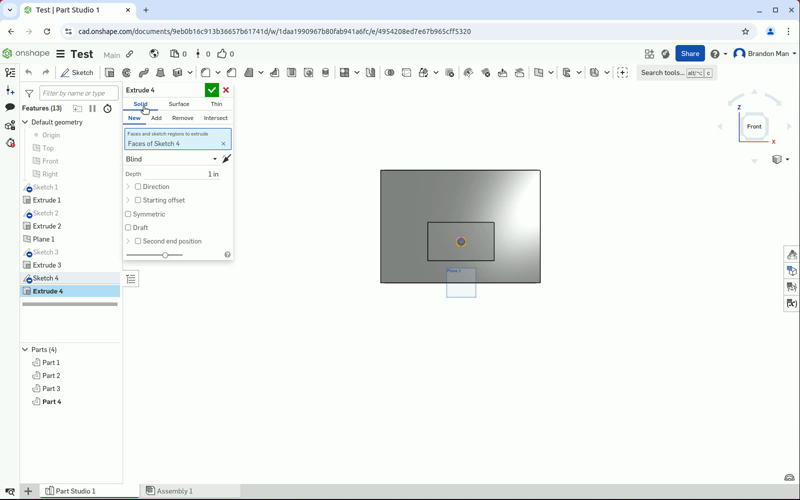
click(143, 106)
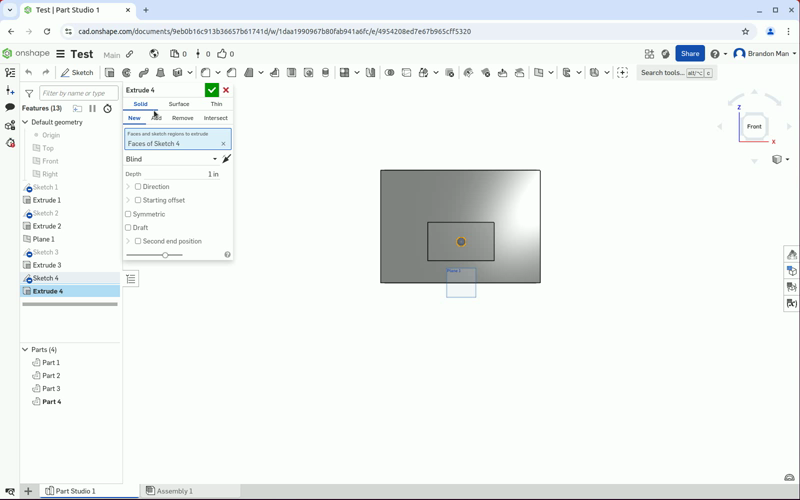
mouse_move(186, 120)
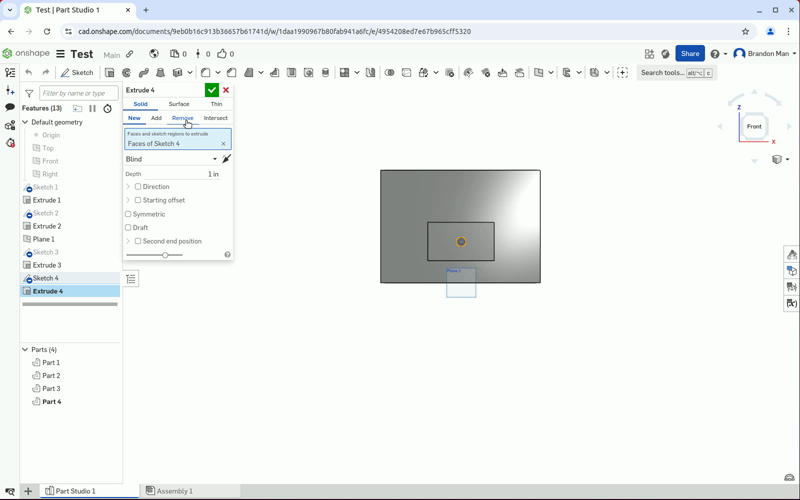
click(186, 120)
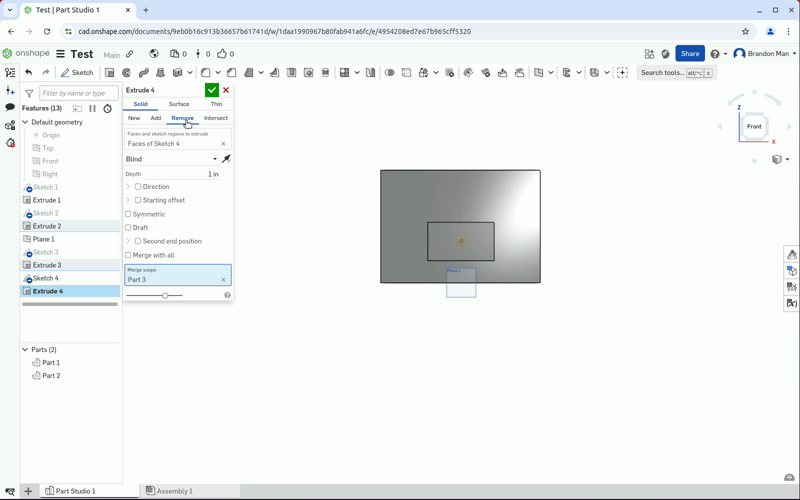
key(tab, 4)
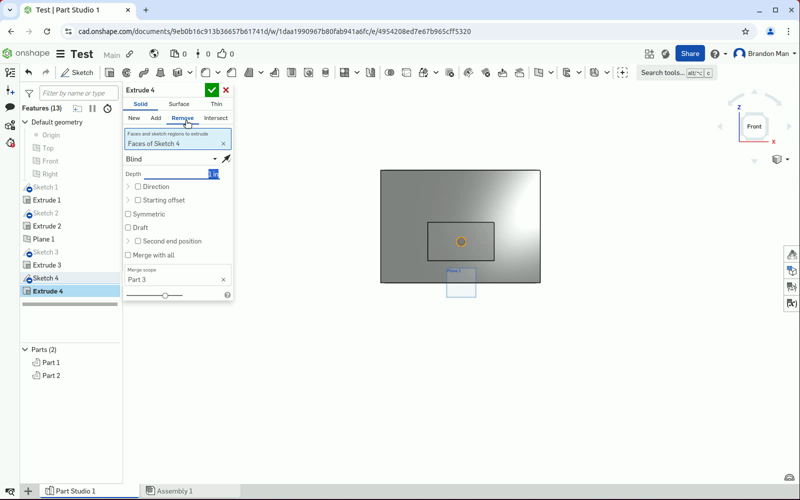
text(0.722)
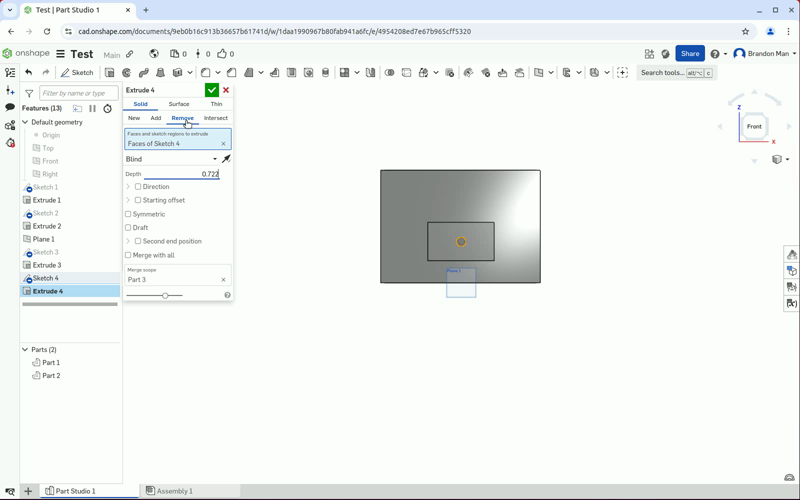
key(tab, 6)
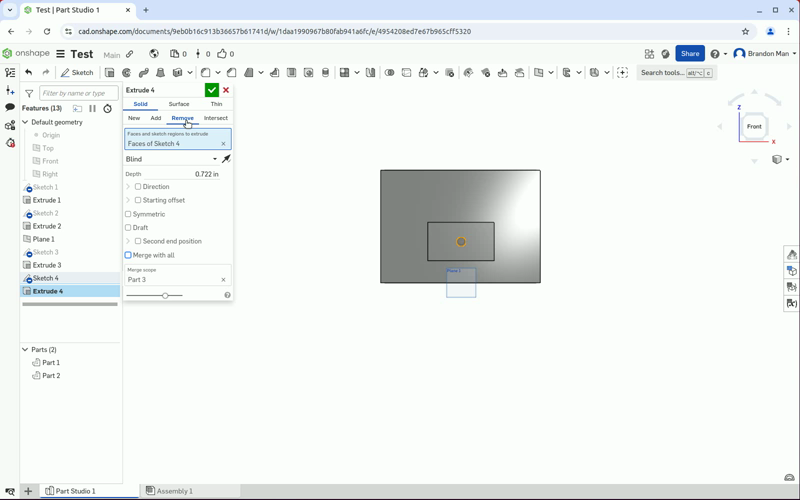
key(space)
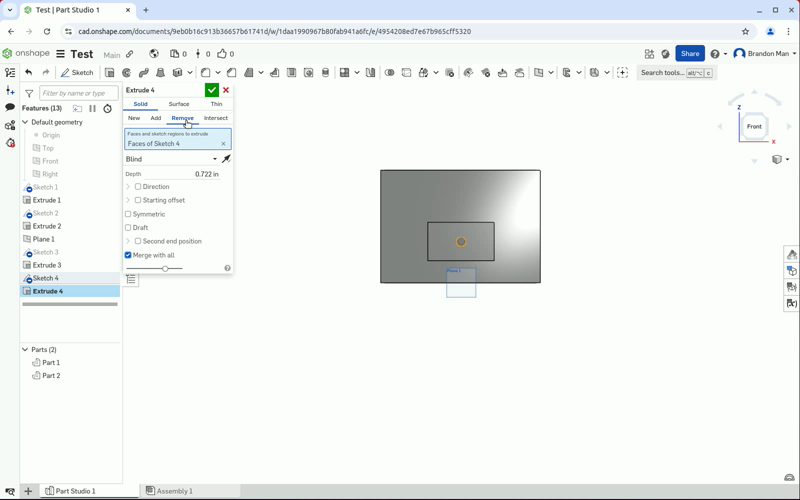
key(enter)
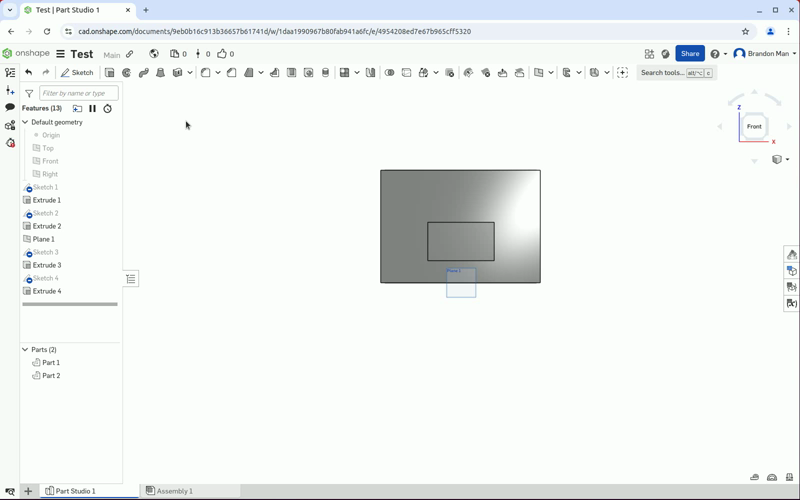
key(shift+h)
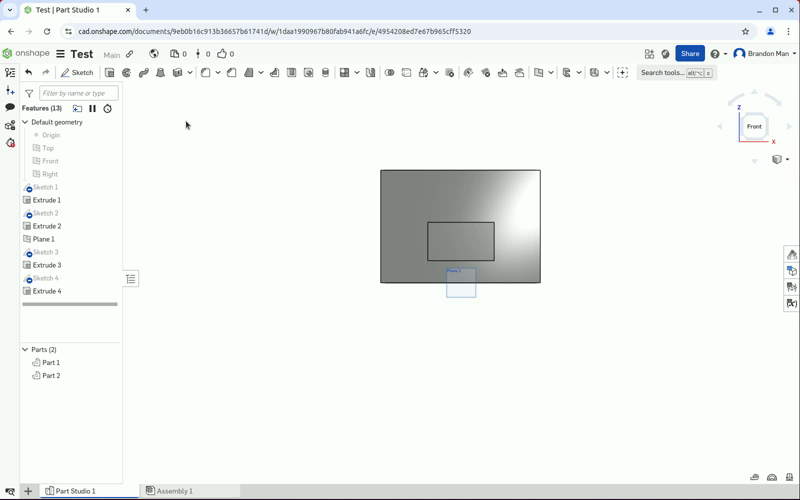
key(shift+h)
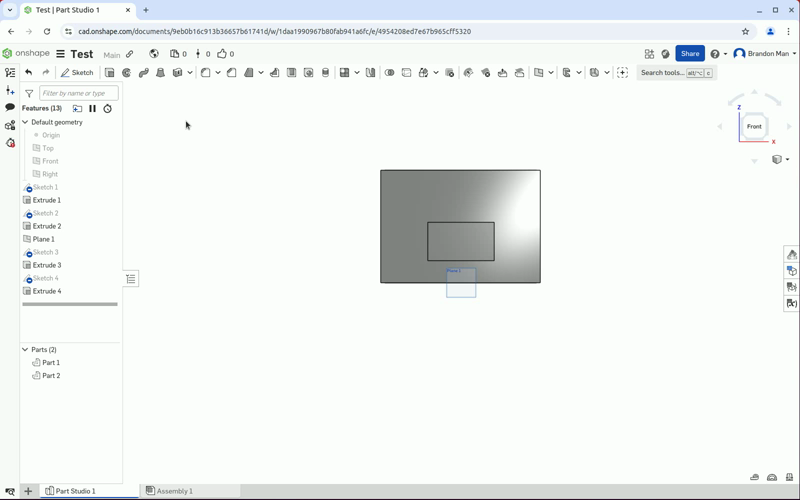
mouse_move(73, 189)
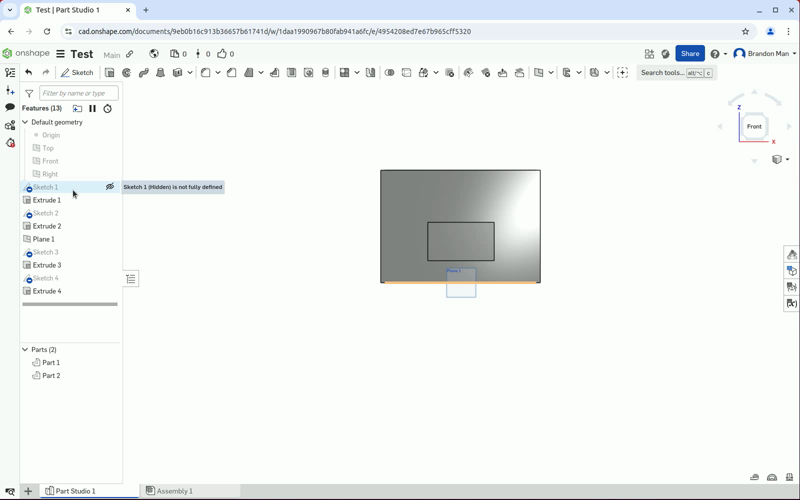
click(73, 189)
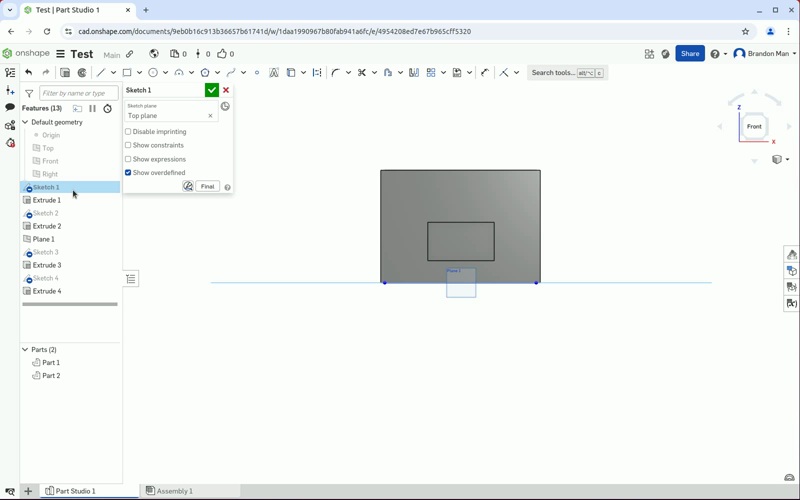
mouse_move(229, 92)
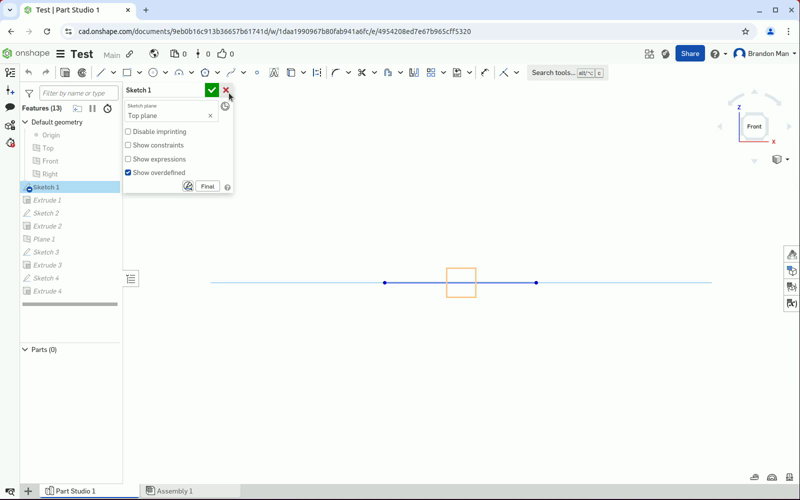
click(229, 92)
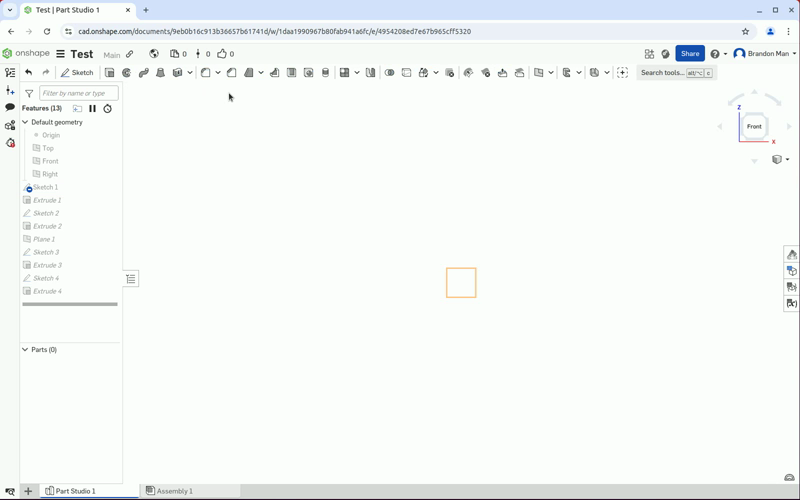
key(shift+s)
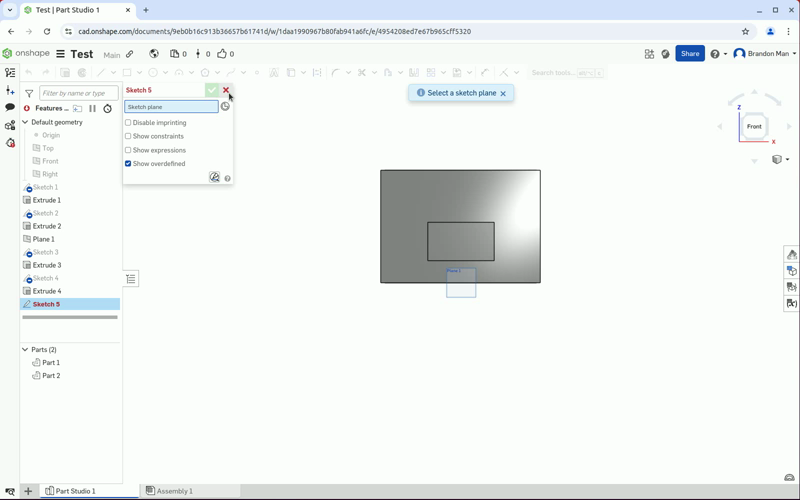
mouse_move(73, 241)
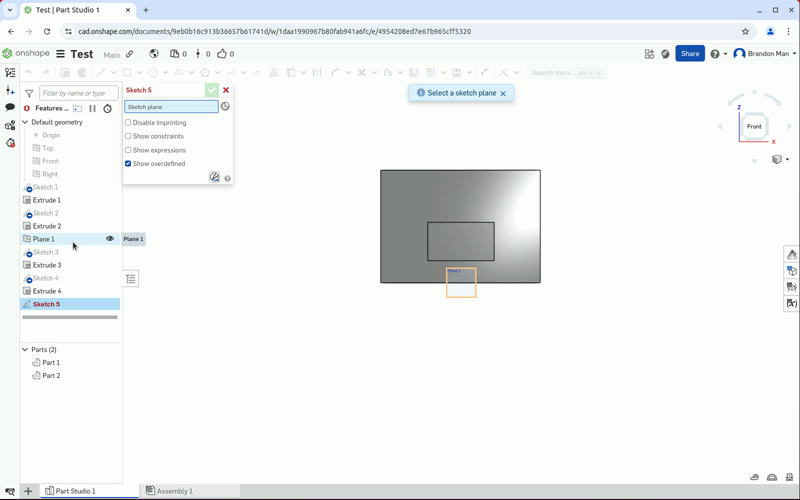
click(73, 241)
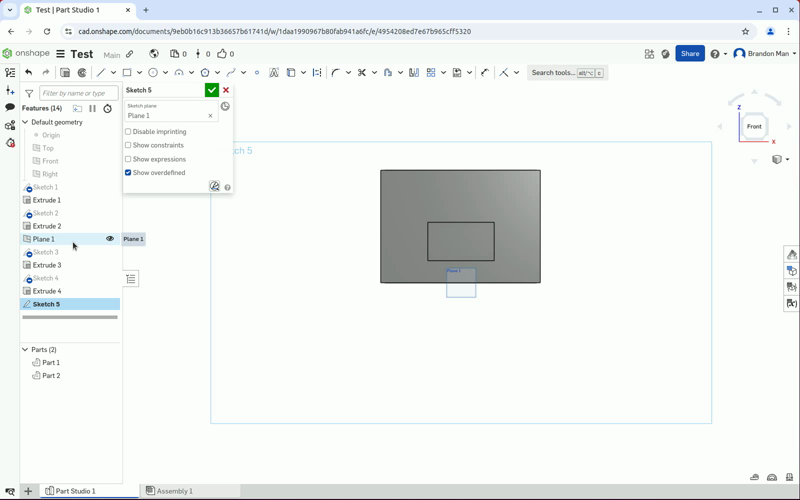
mouse_move(73, 352)
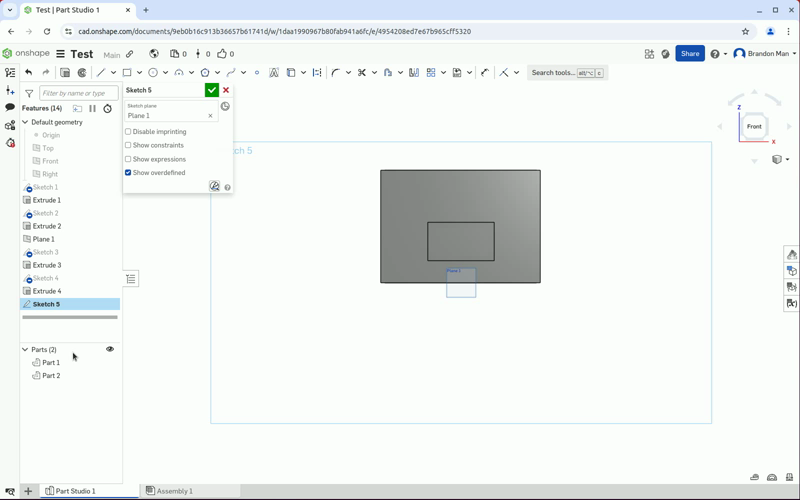
key(y)
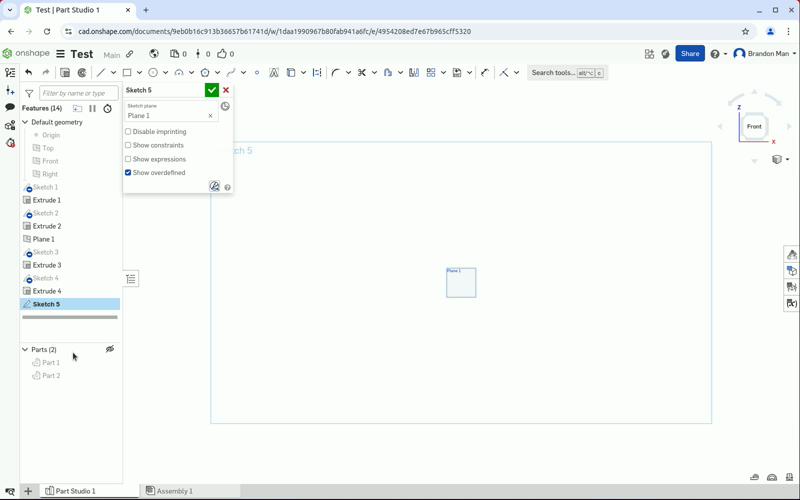
key(c)
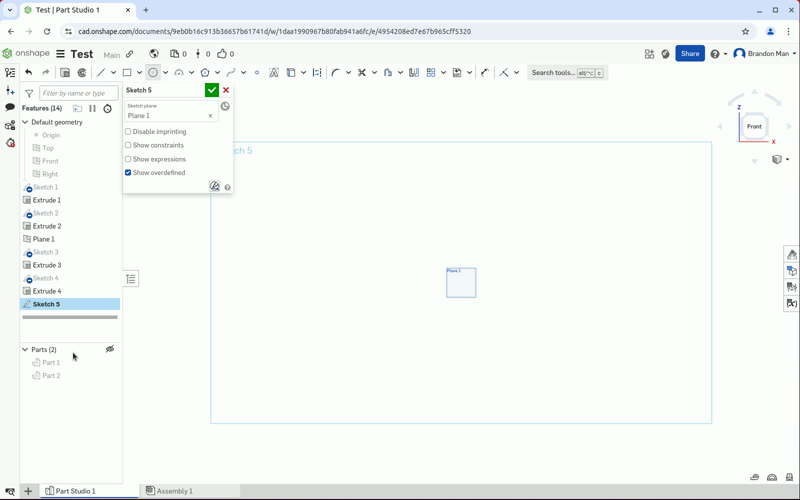
key_down(shift)
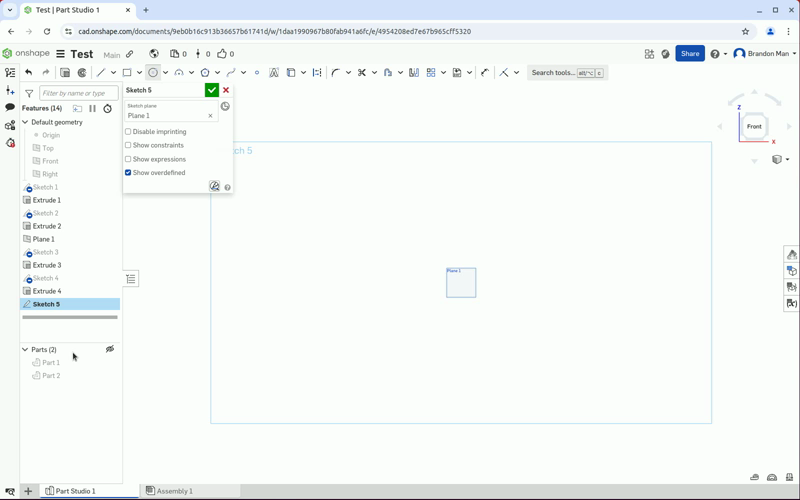
mouse_move(461, 215)
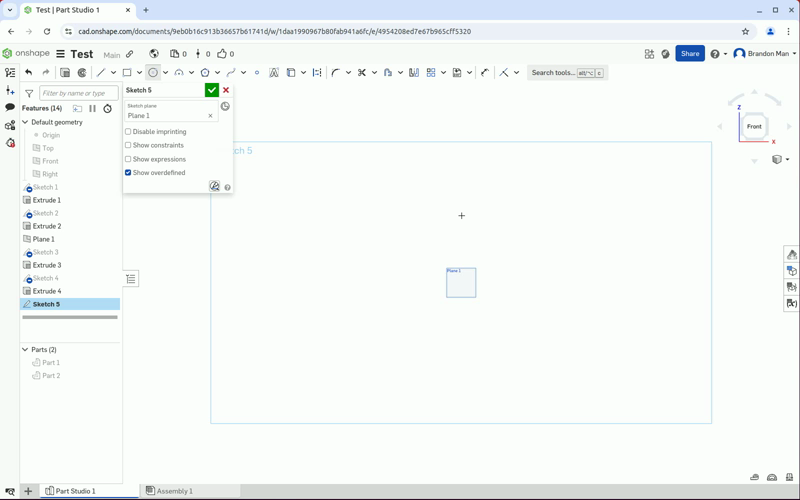
click(461, 215)
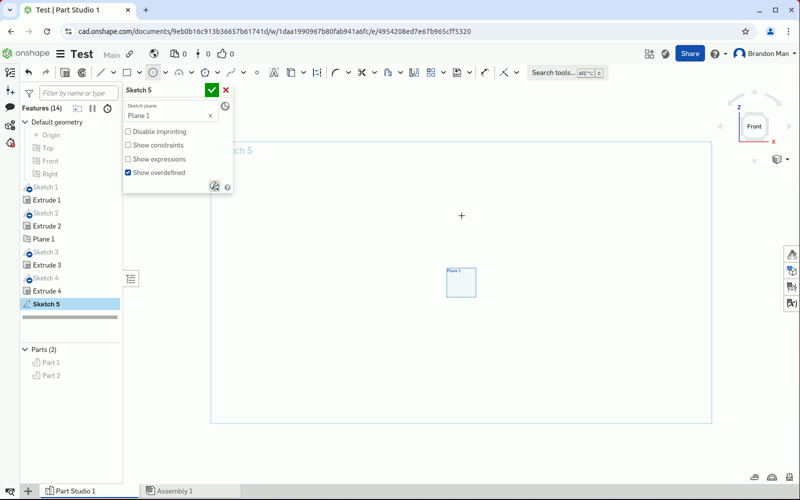
key_up(shift)
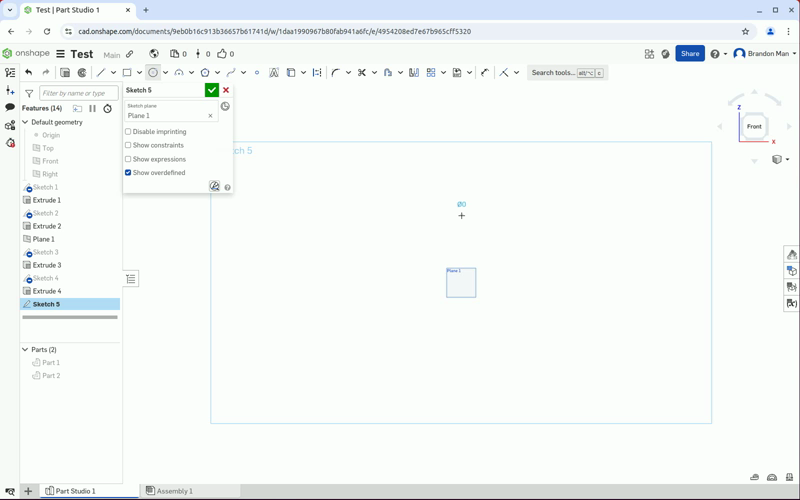
mouse_move(465, 215)
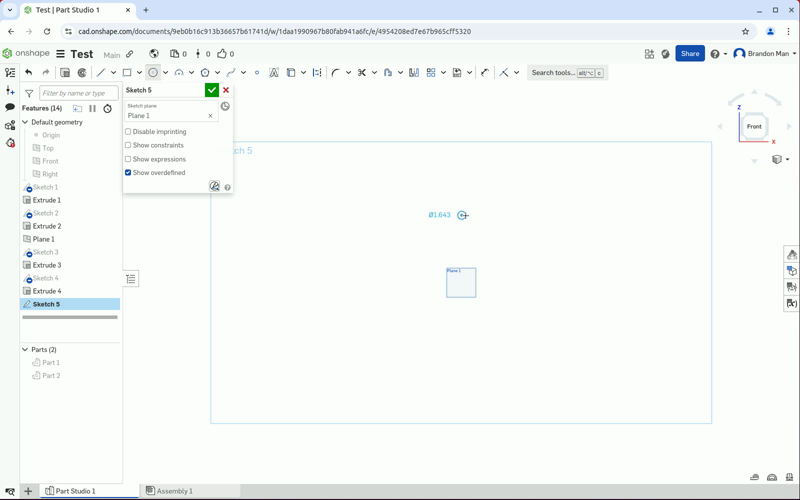
click(465, 215)
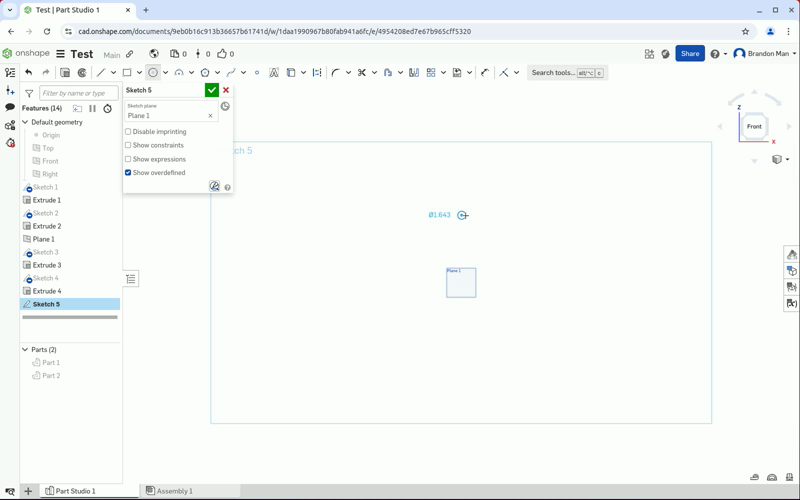
key(esc)
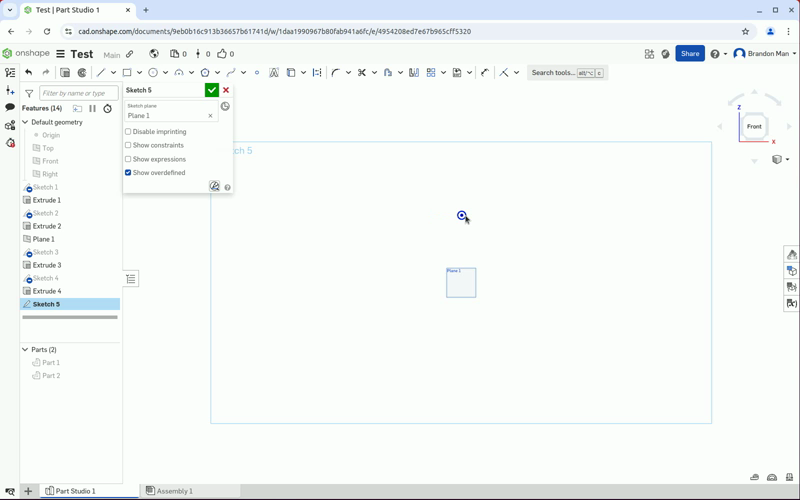
mouse_move(462, 212)
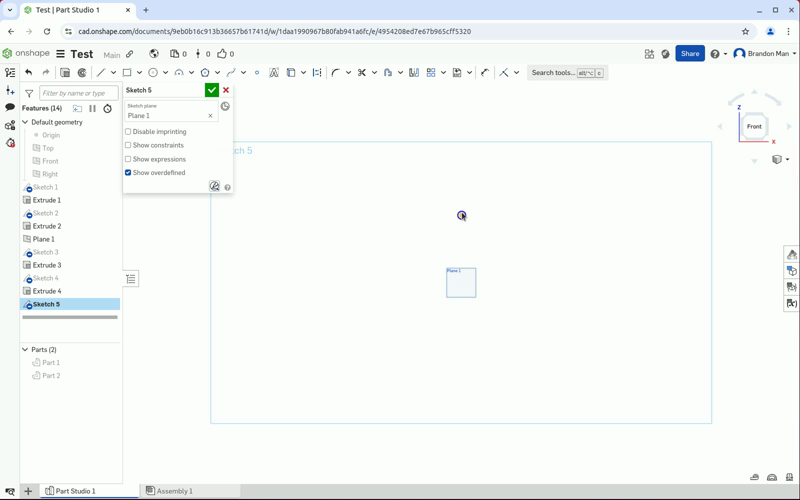
scroll(6)
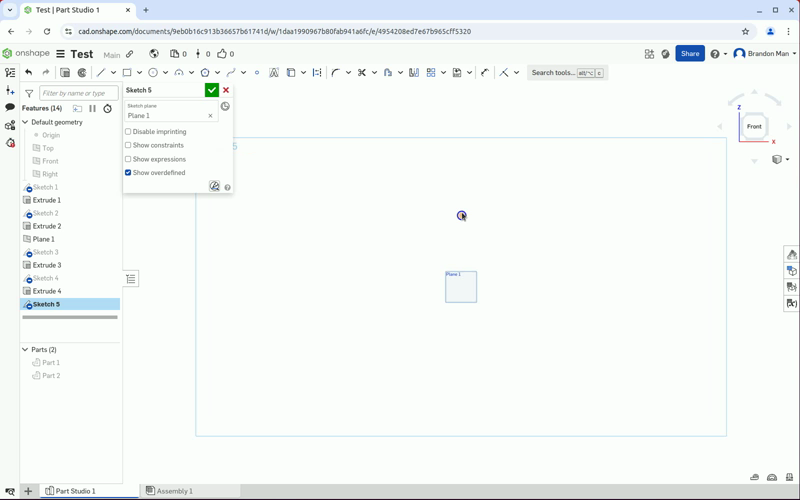
scroll(6)
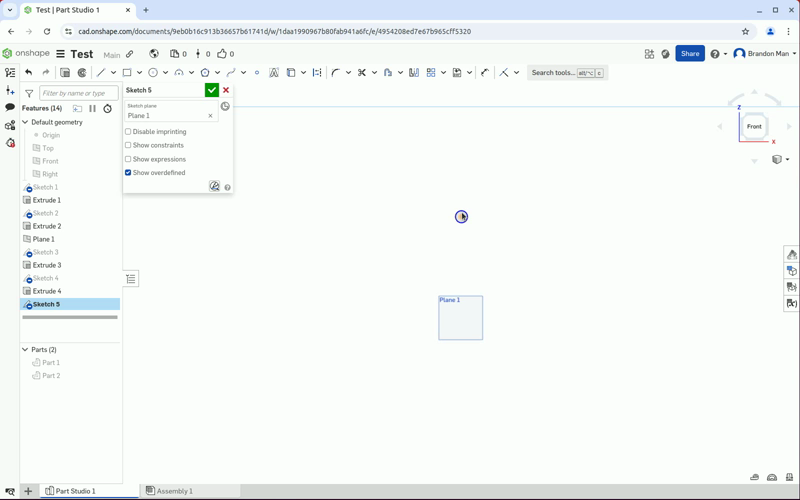
scroll(6)
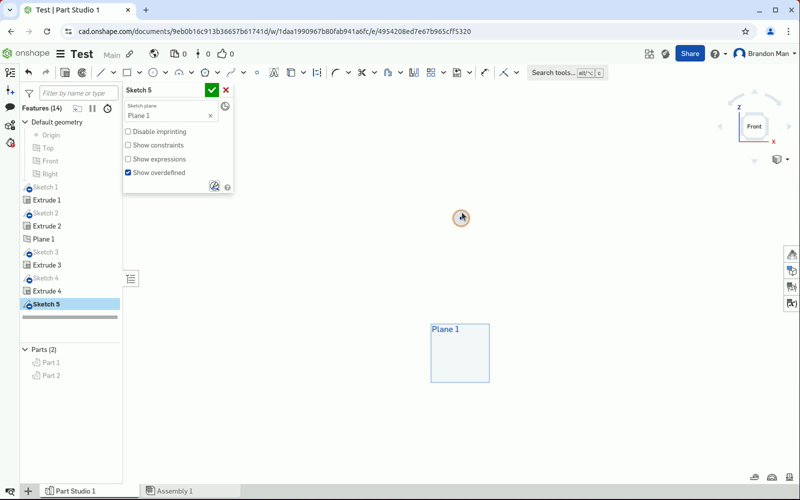
scroll(6)
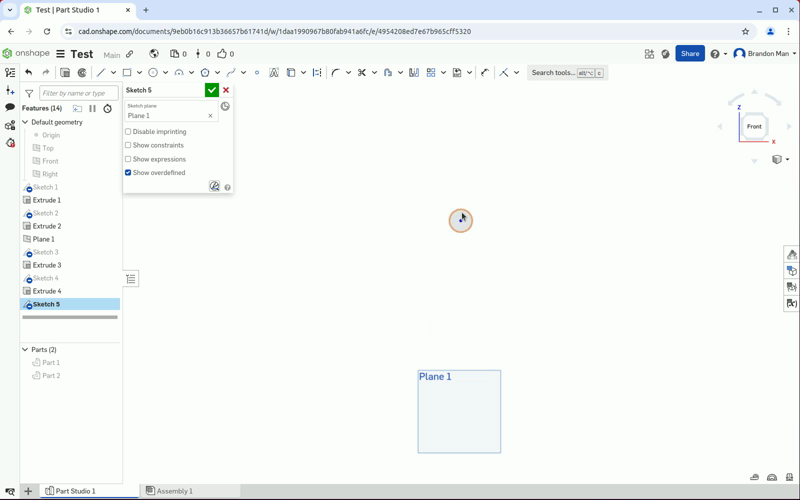
scroll(6)
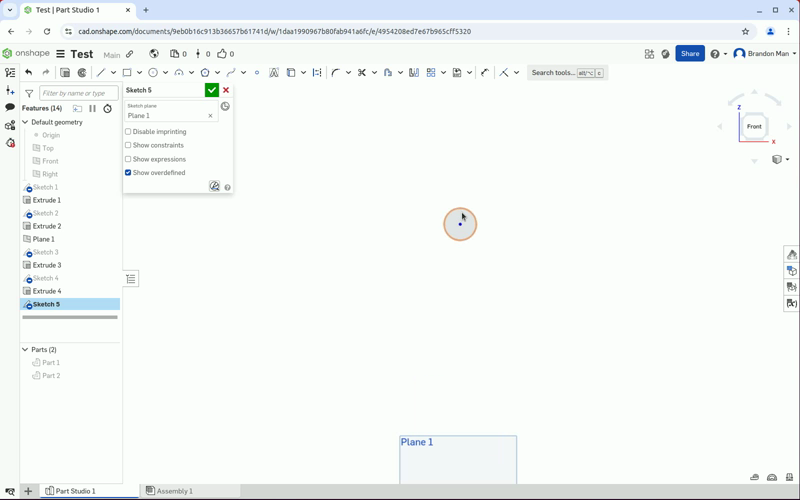
scroll(6)
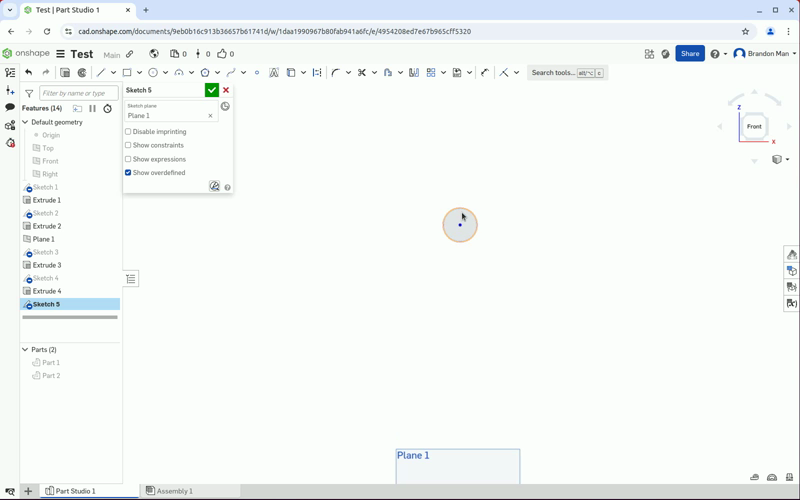
scroll(6)
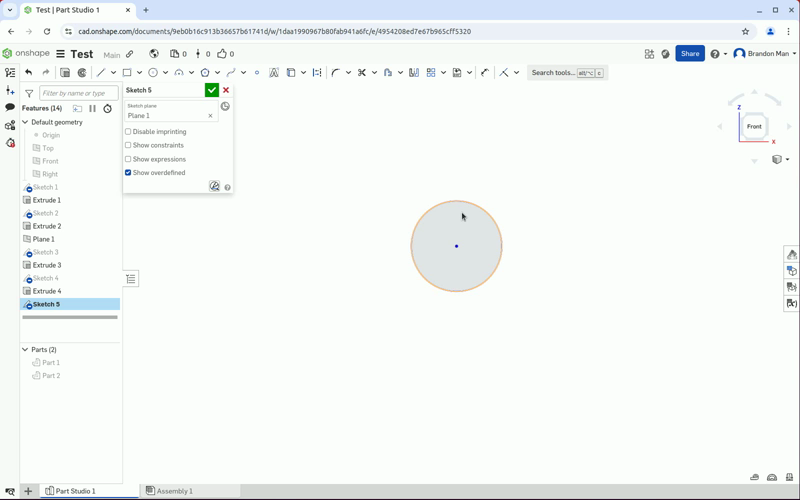
click(462, 212)
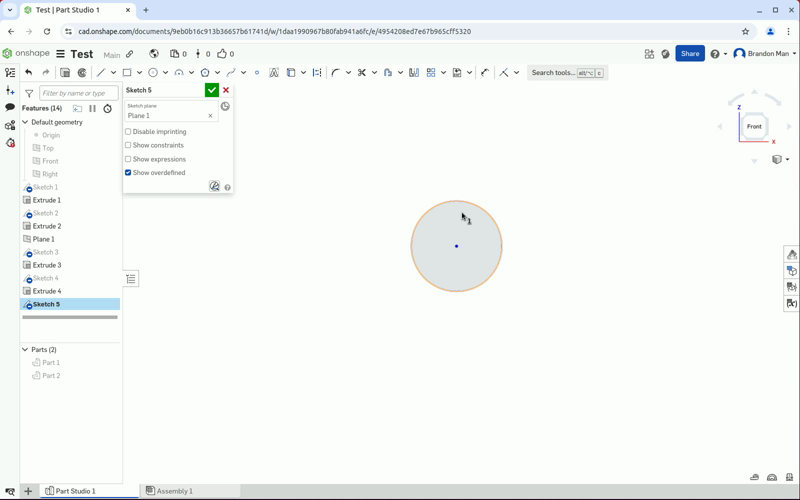
scroll(-6)
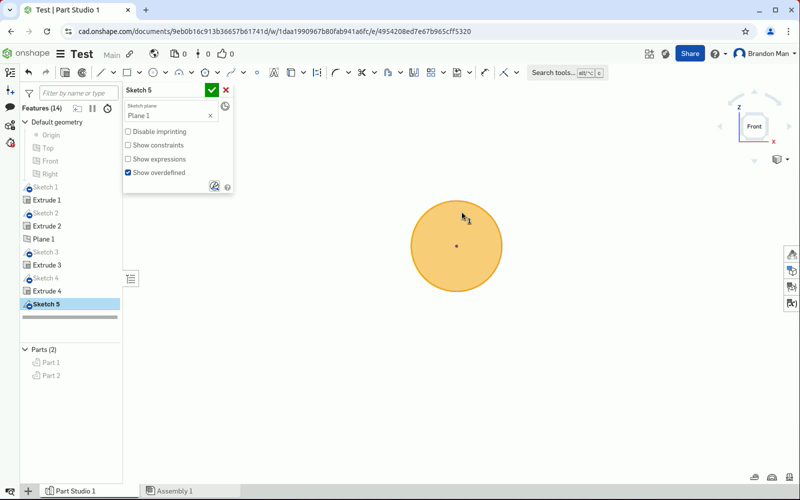
scroll(-6)
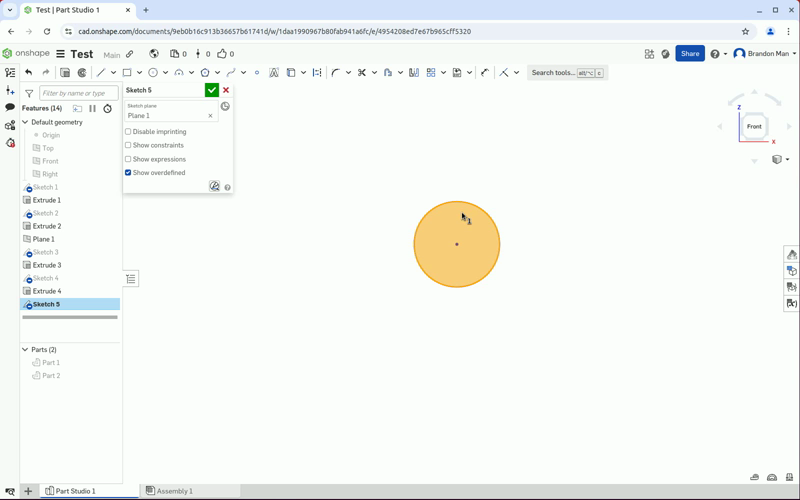
scroll(-6)
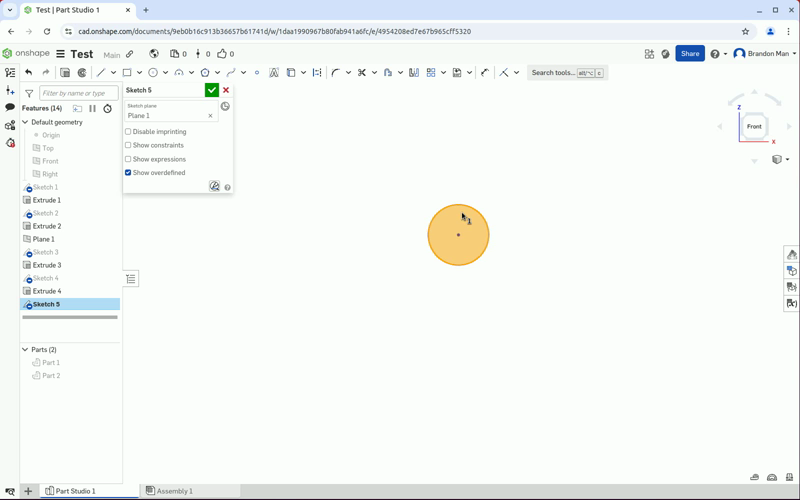
scroll(-6)
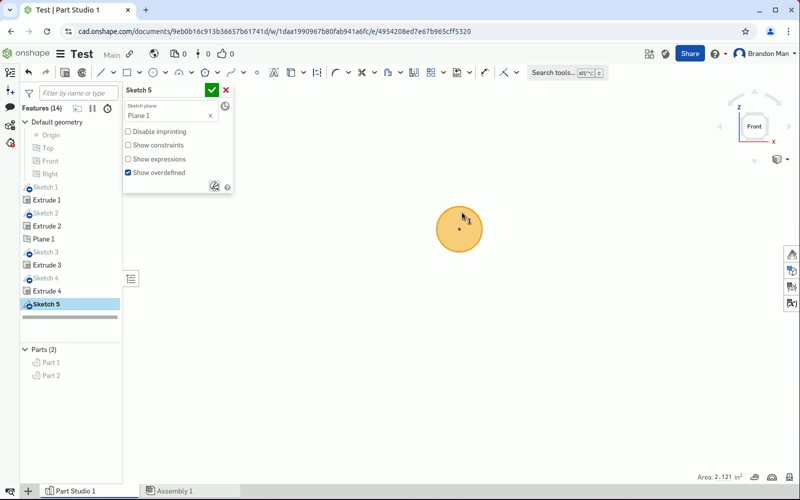
scroll(-6)
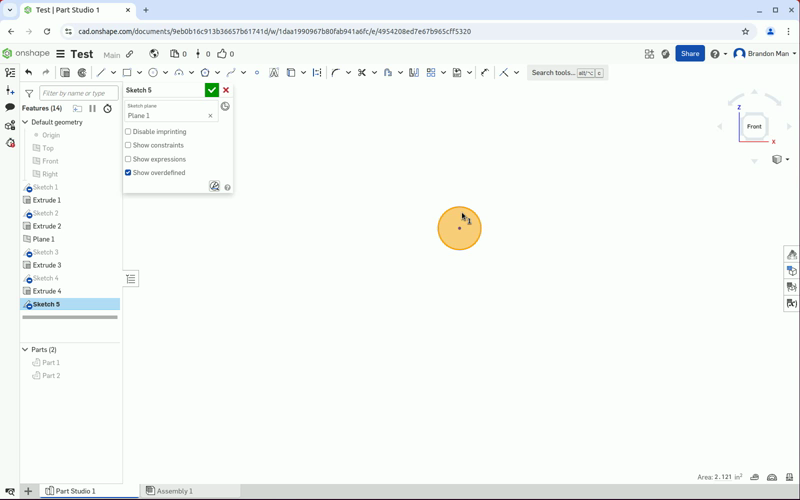
scroll(-6)
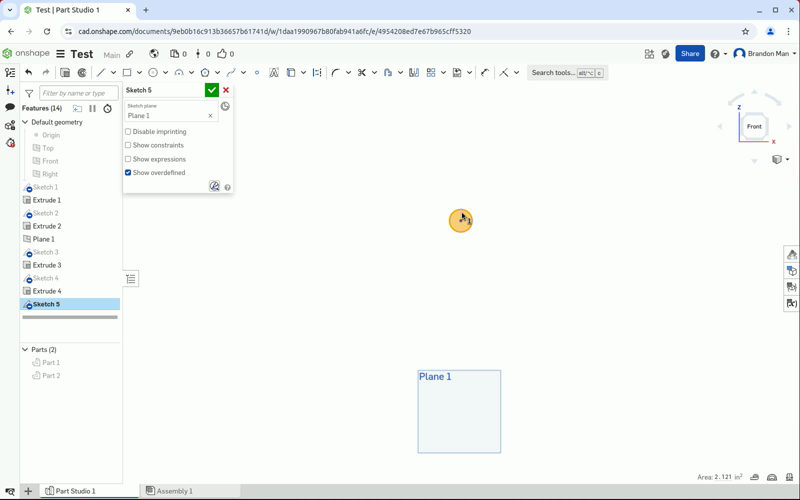
scroll(-6)
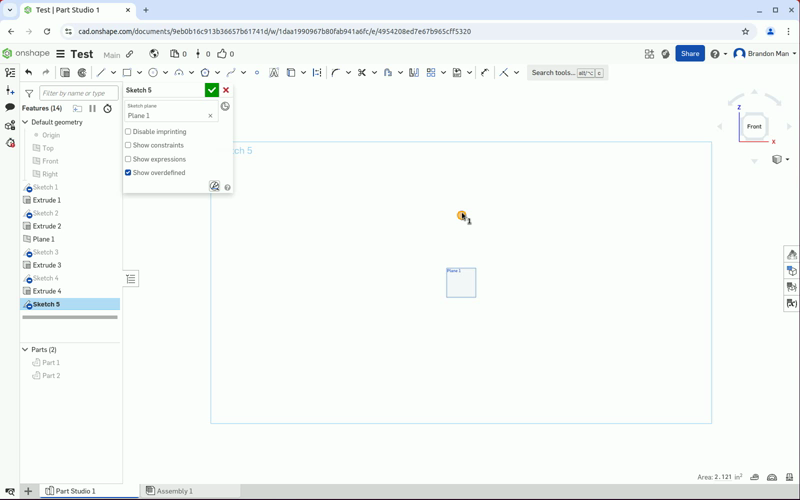
mouse_move(73, 352)
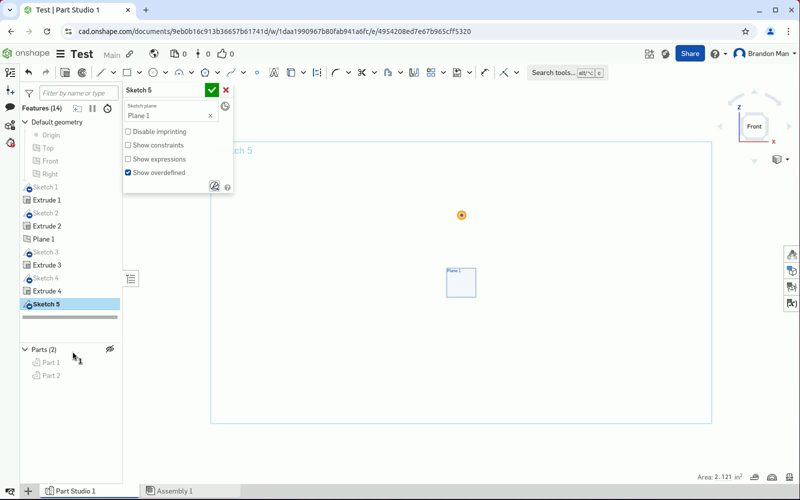
key(shift+y)
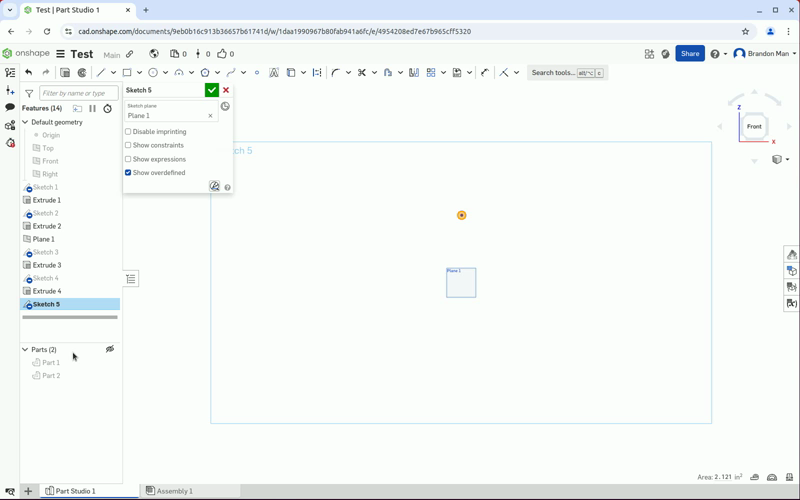
key(shift+e)
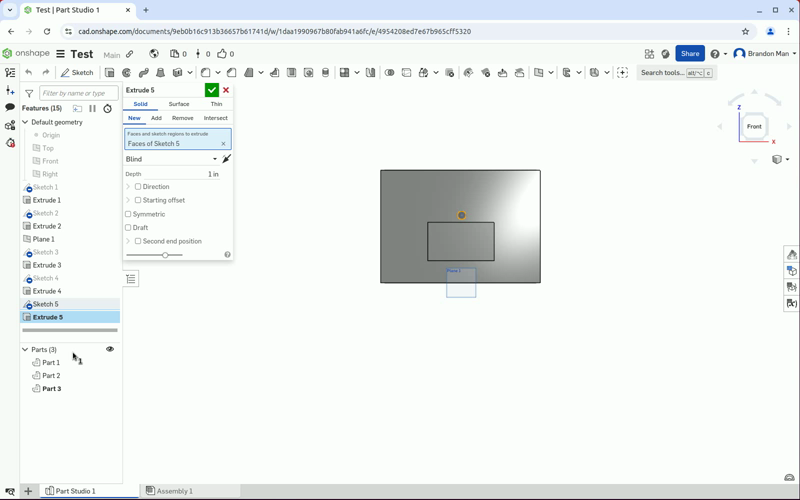
mouse_move(143, 106)
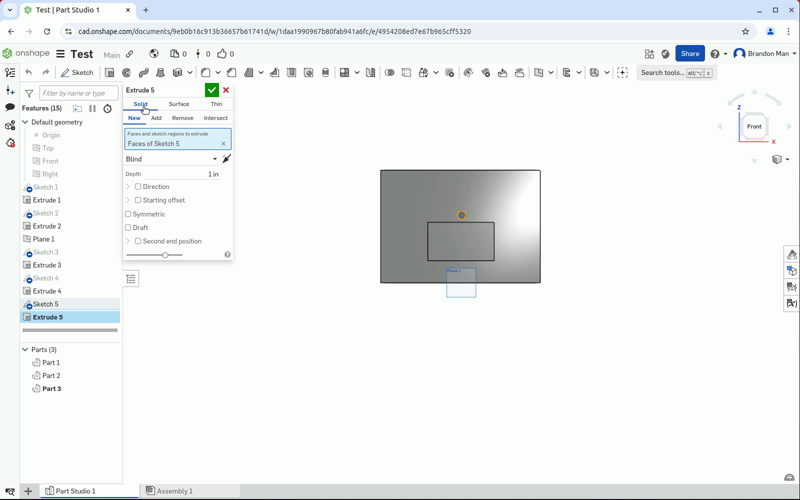
click(143, 106)
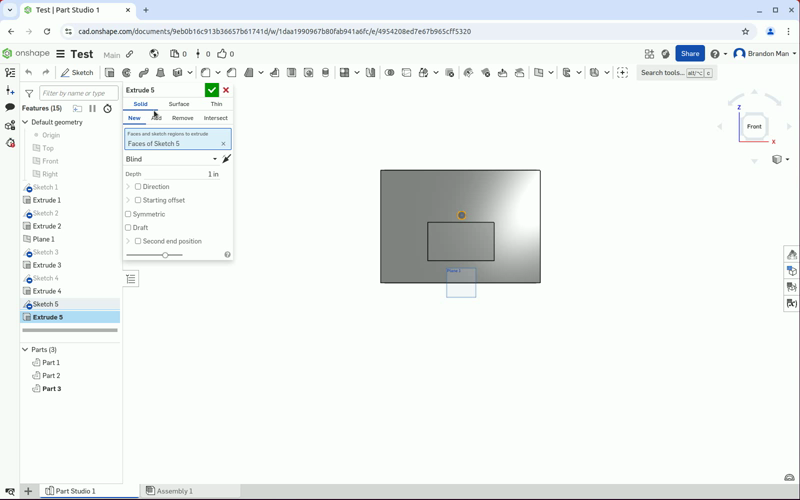
mouse_move(186, 120)
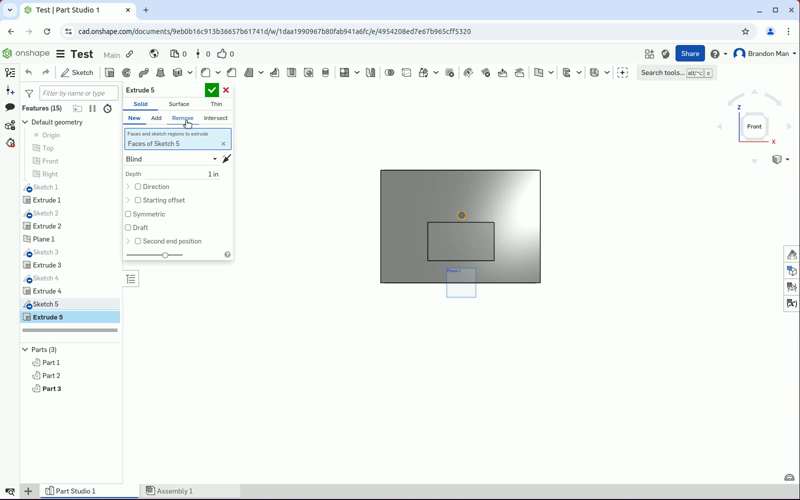
click(186, 120)
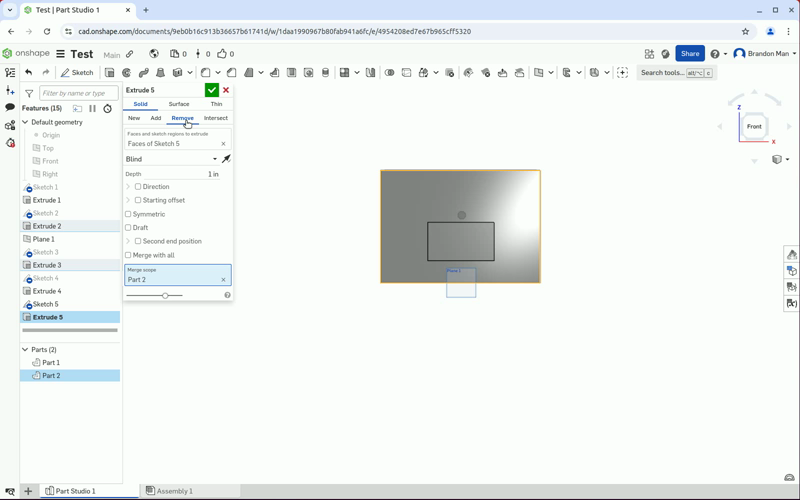
key(tab, 4)
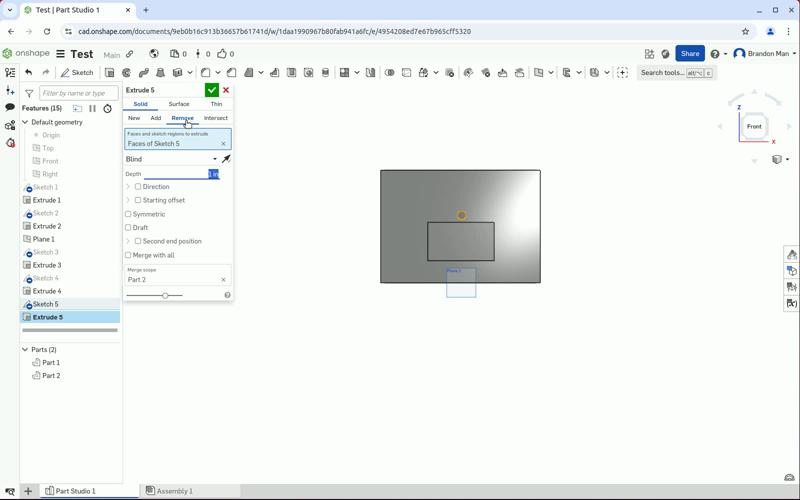
text(0.722)
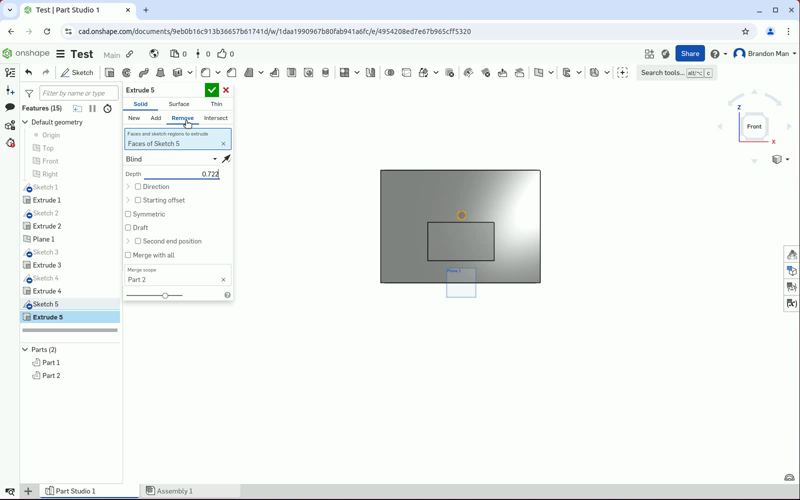
key(tab, 6)
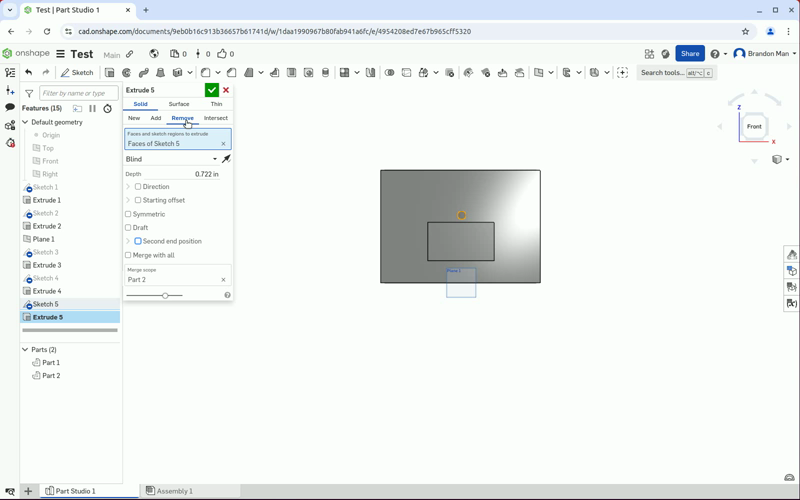
key(space)
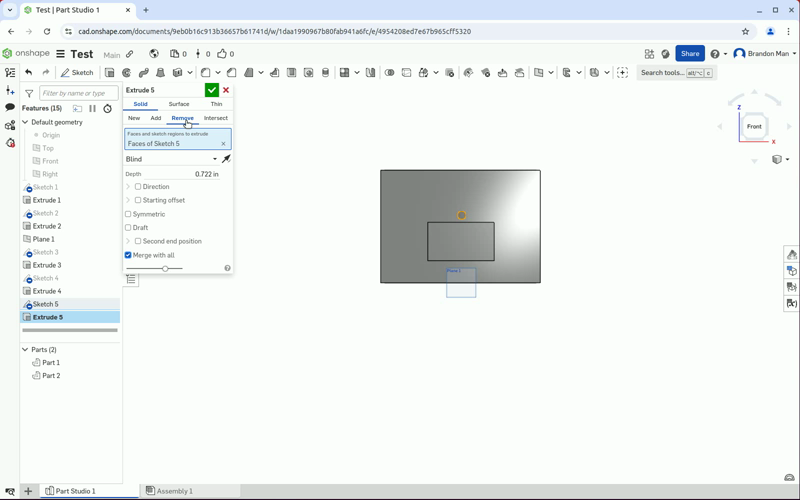
key(enter)
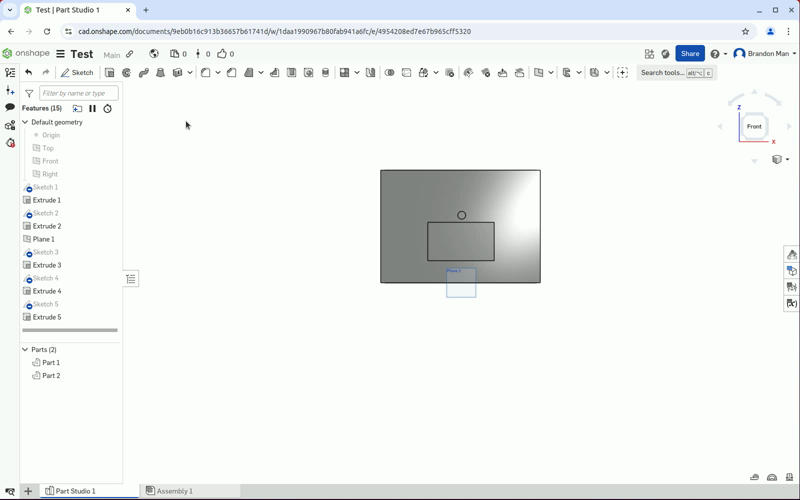
key(shift+h)
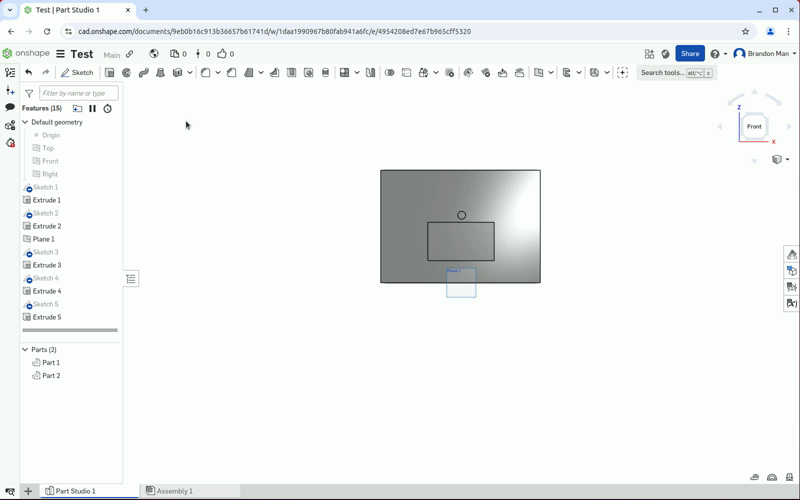
key(shift+h)
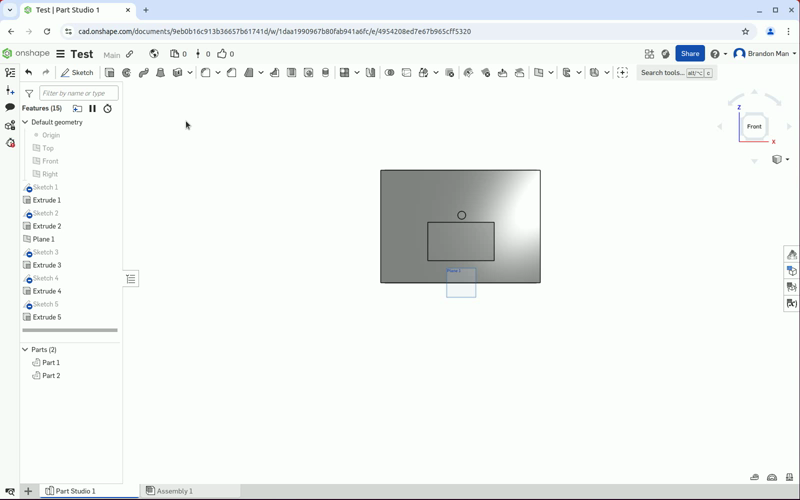
mouse_move(73, 189)
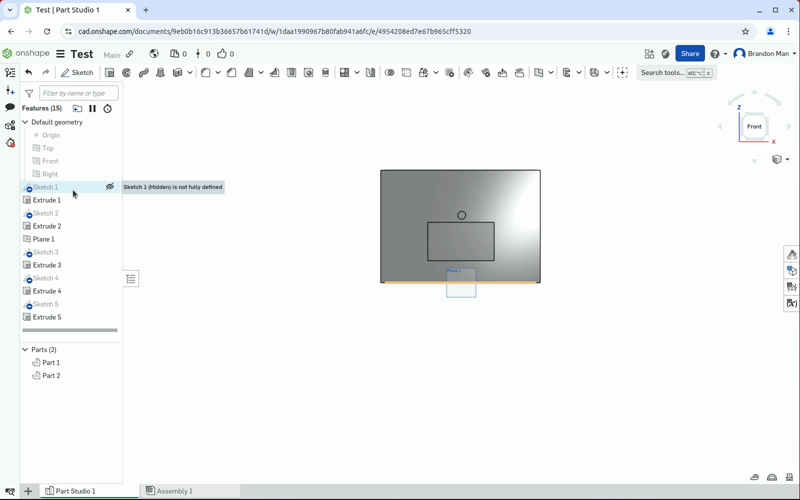
click(73, 189)
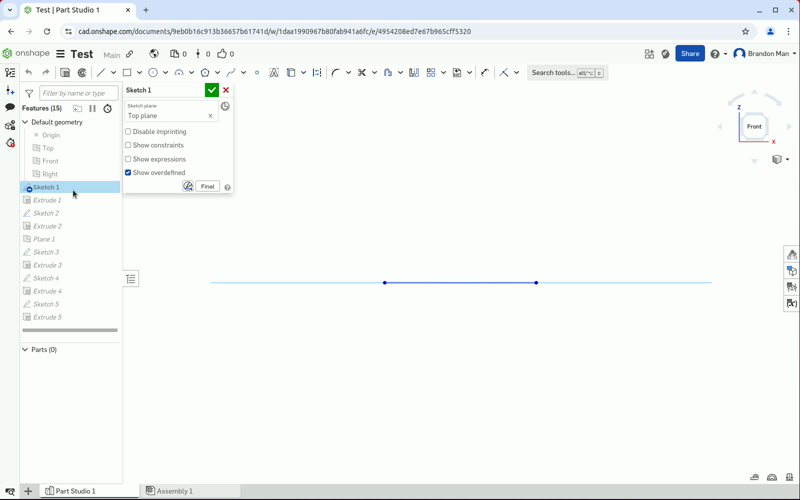
mouse_move(229, 92)
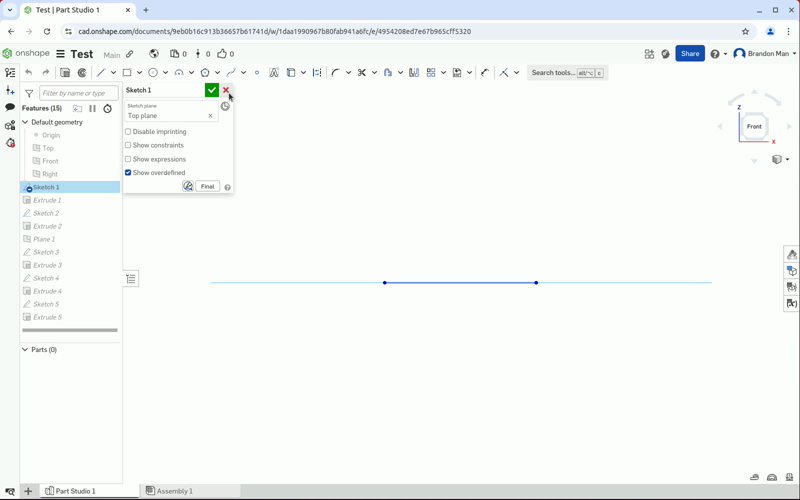
click(229, 92)
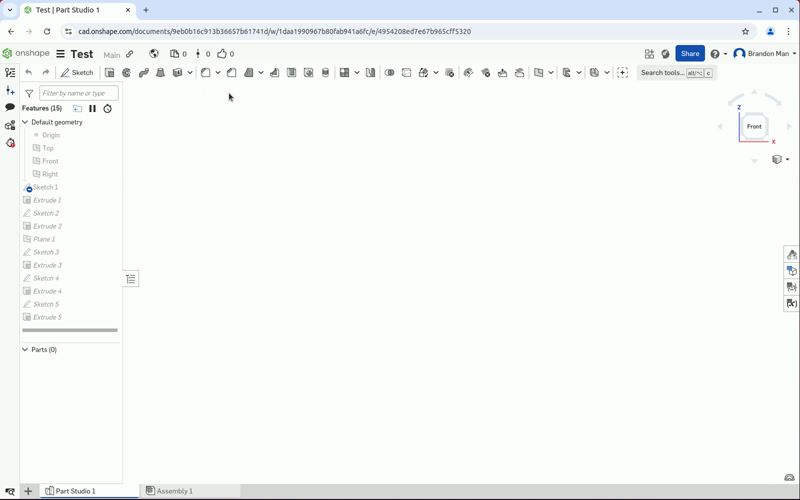
key(shift+s)
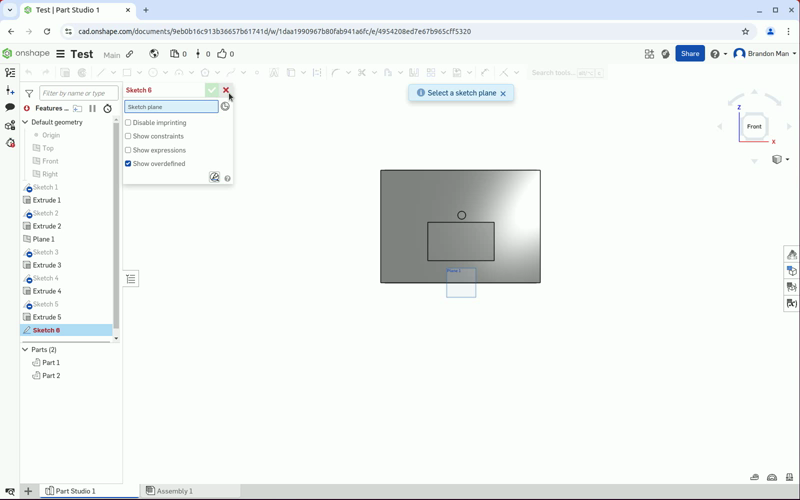
mouse_move(69, 241)
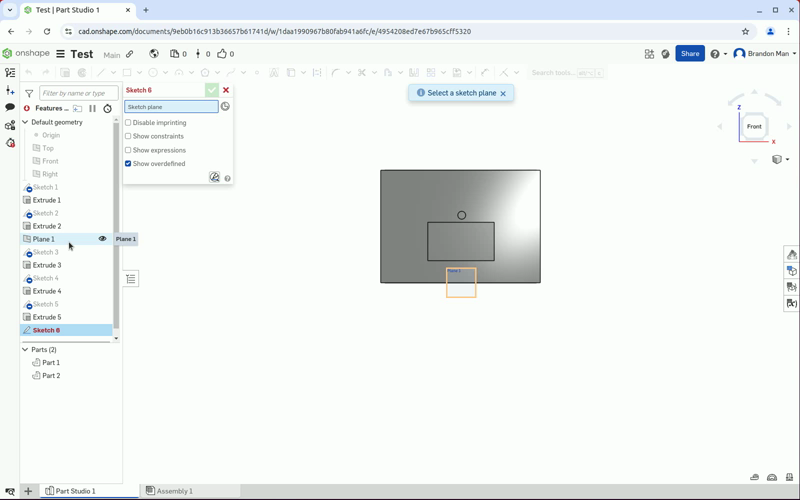
click(69, 241)
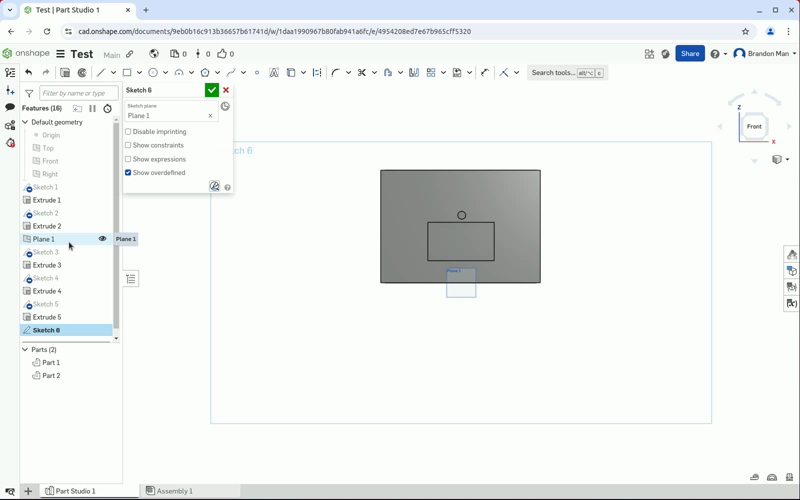
mouse_move(73, 352)
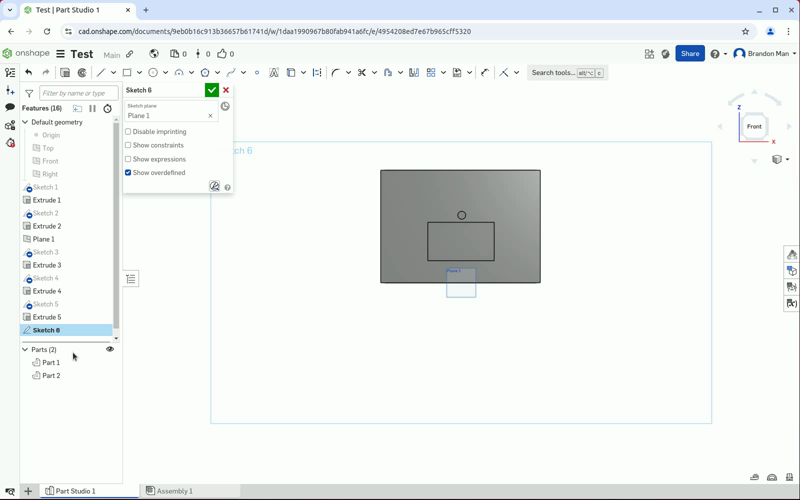
key(y)
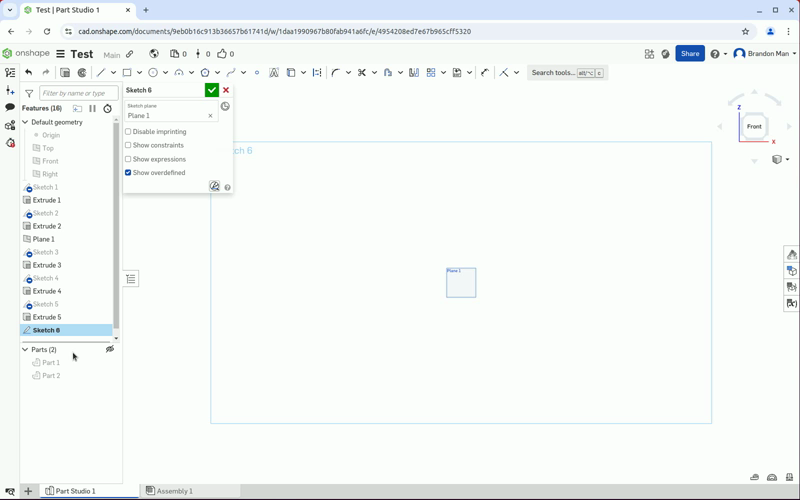
key(c)
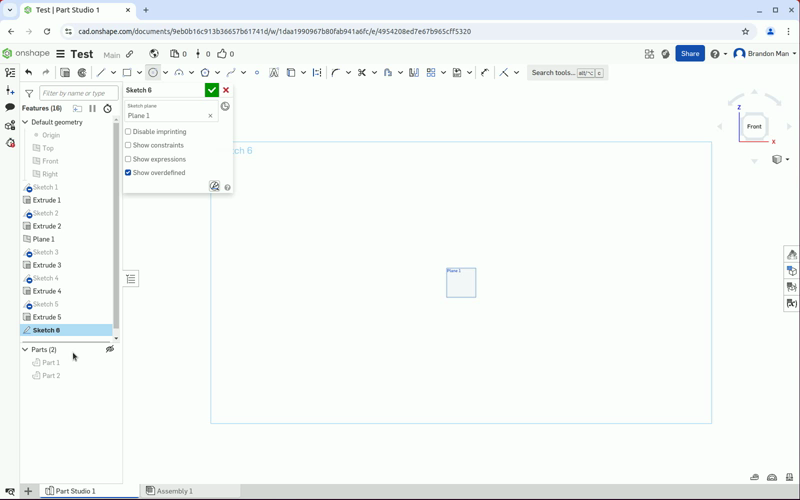
key_down(shift)
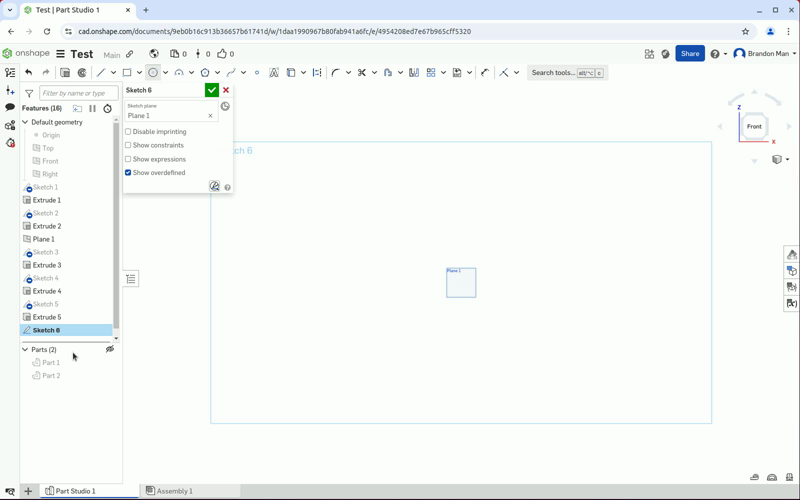
mouse_move(461, 267)
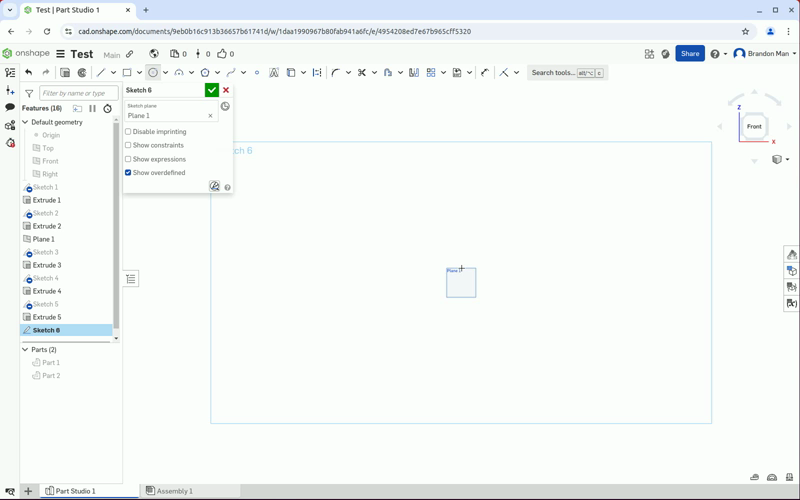
click(461, 267)
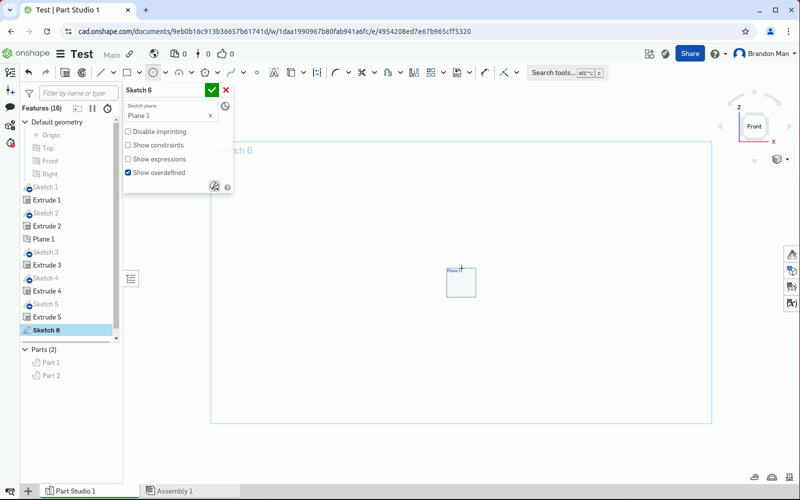
key_up(shift)
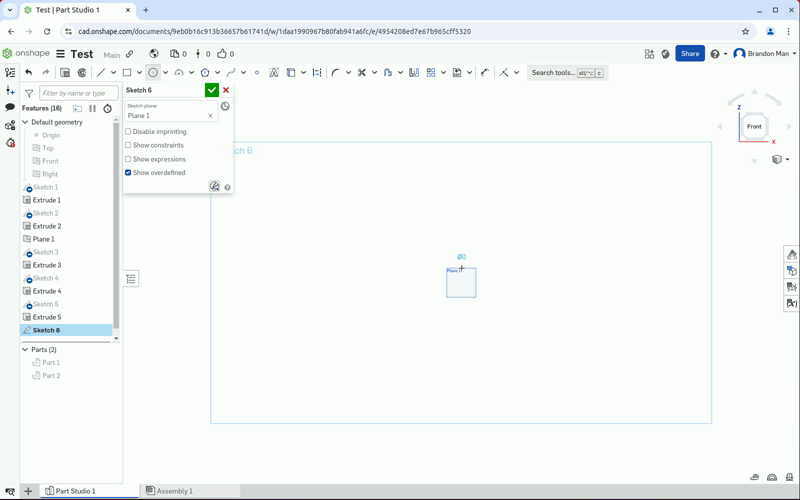
mouse_move(465, 267)
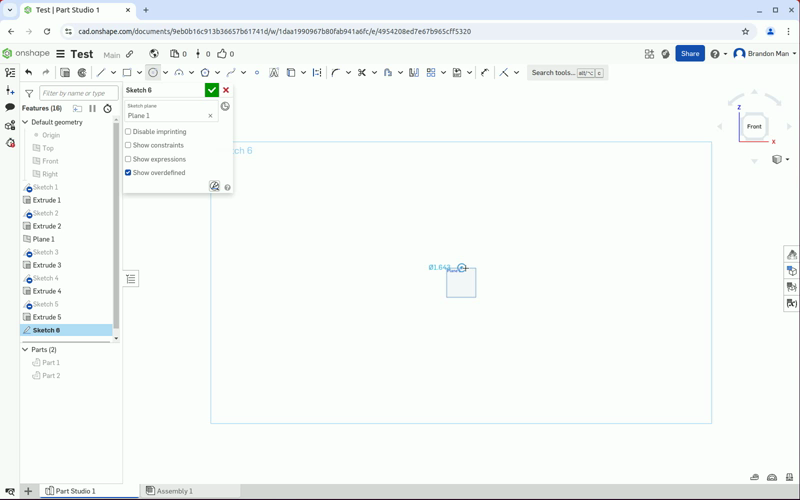
click(465, 267)
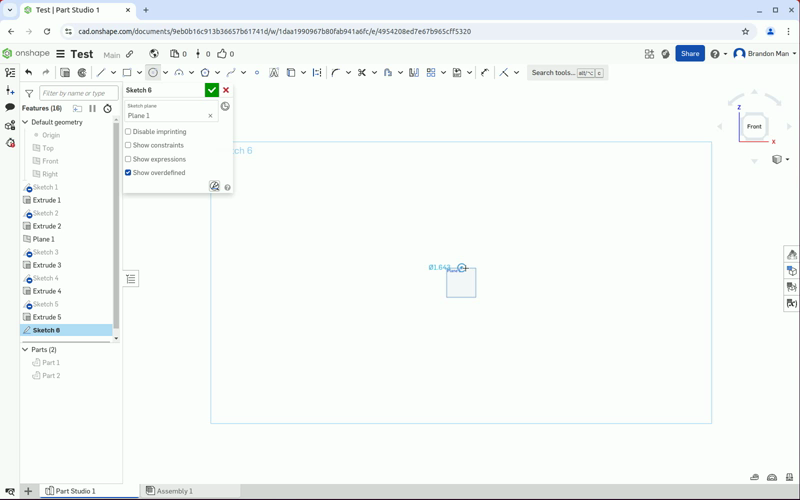
key(esc)
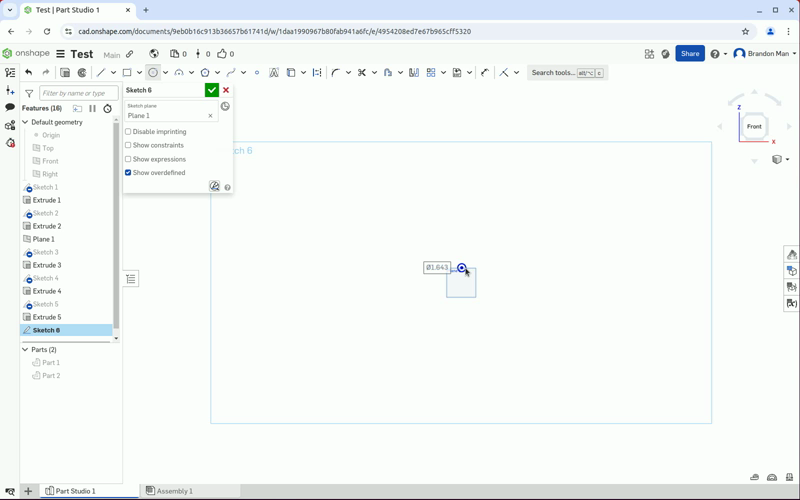
mouse_move(461, 270)
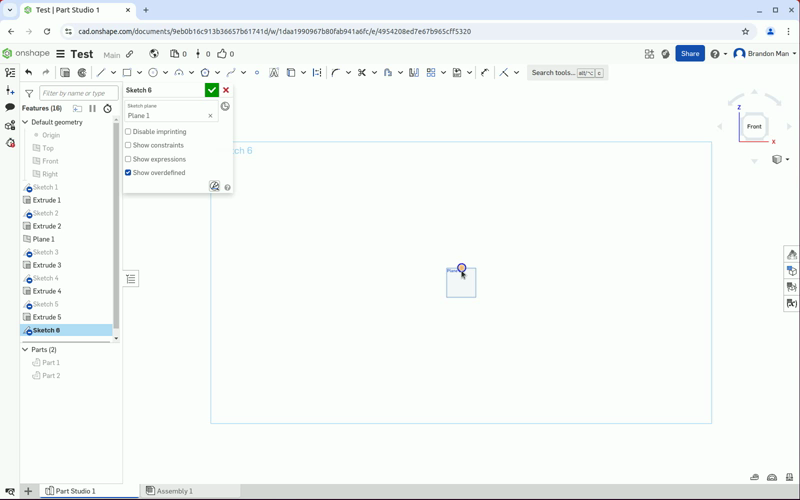
scroll(6)
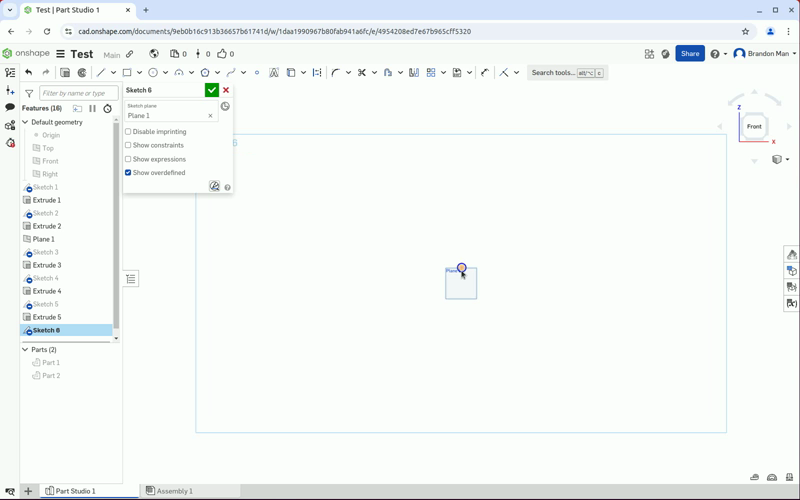
scroll(6)
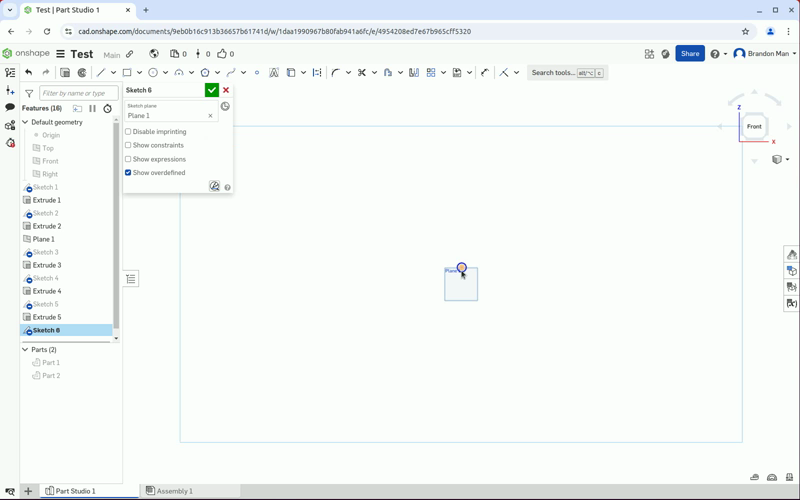
scroll(6)
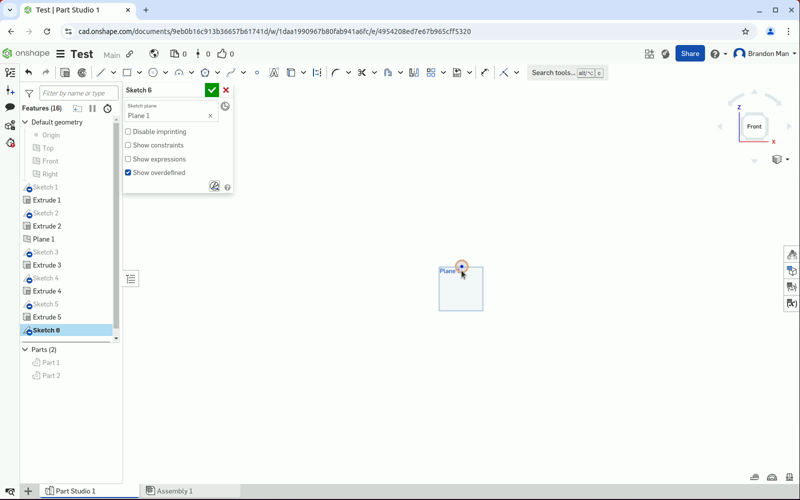
scroll(6)
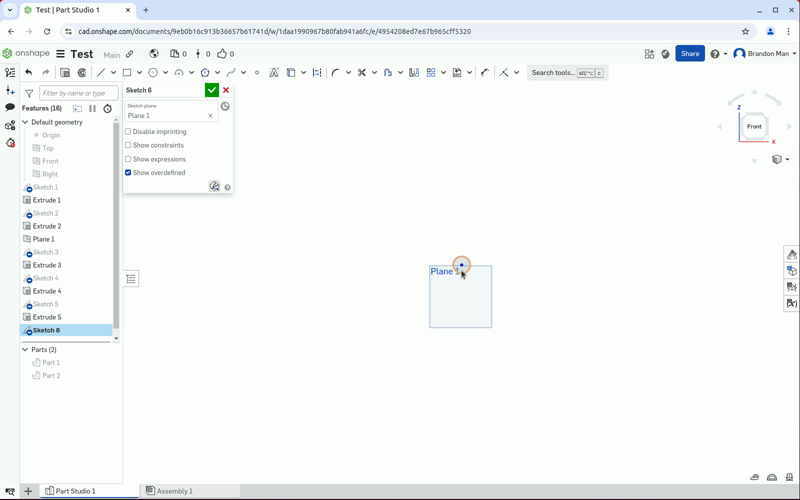
scroll(6)
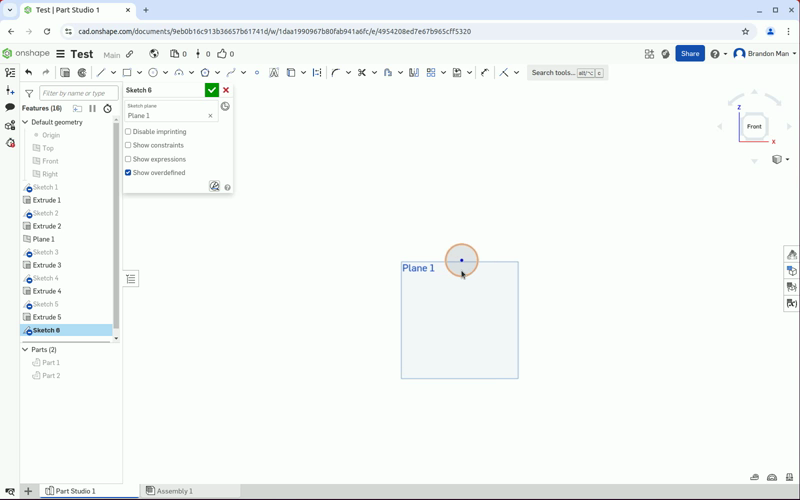
scroll(6)
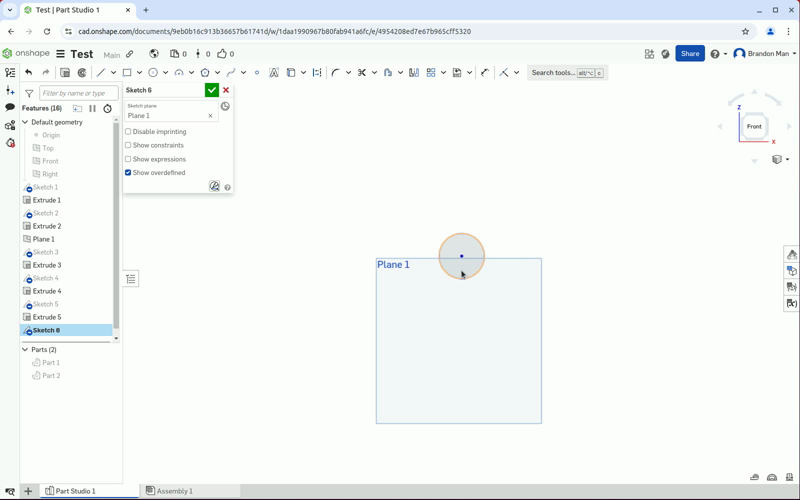
scroll(6)
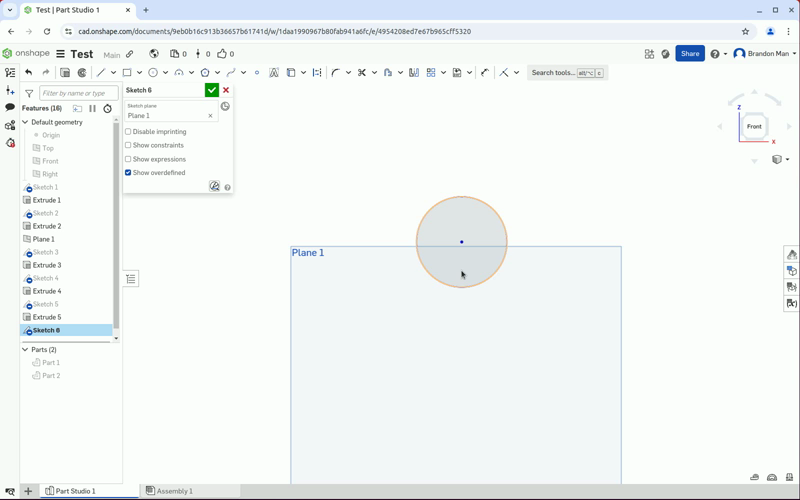
click(461, 270)
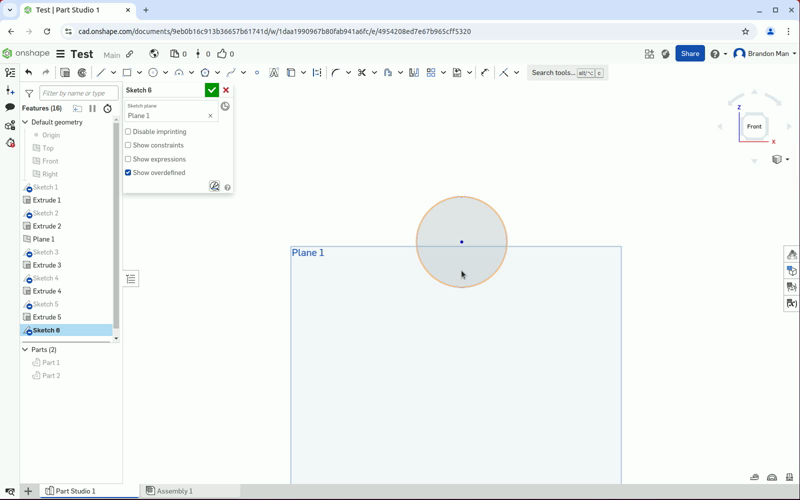
scroll(-6)
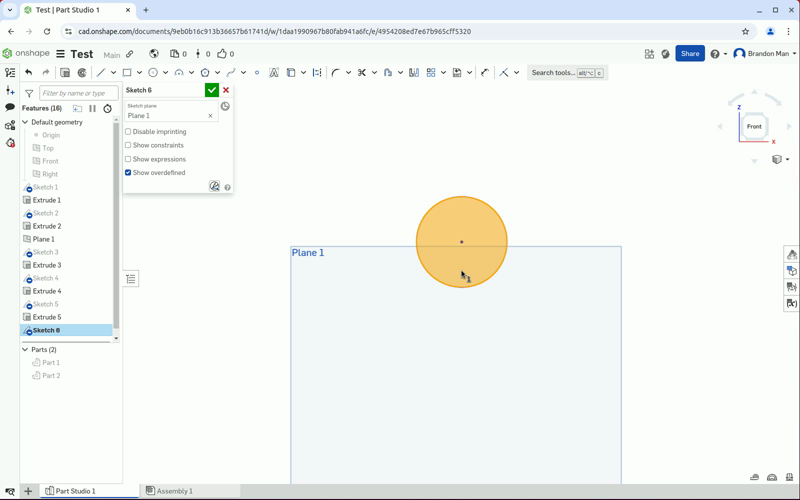
scroll(-6)
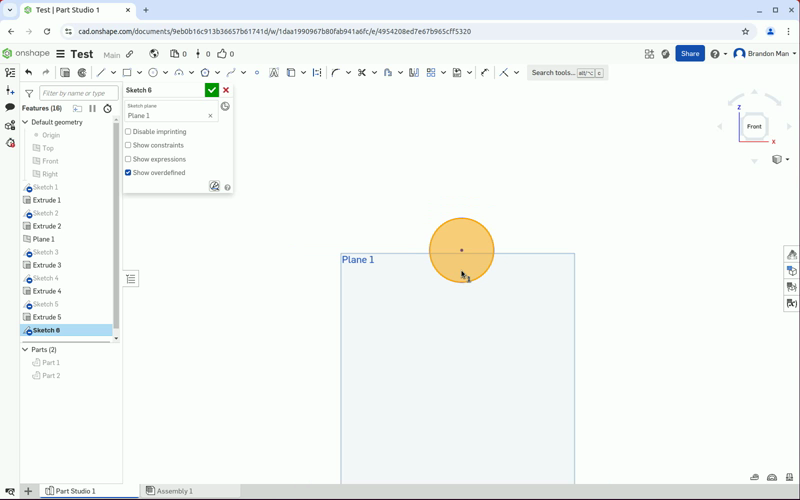
scroll(-6)
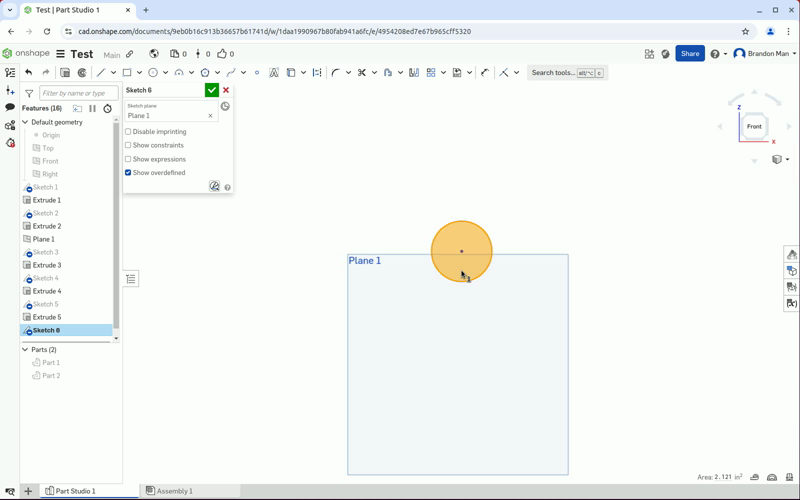
scroll(-6)
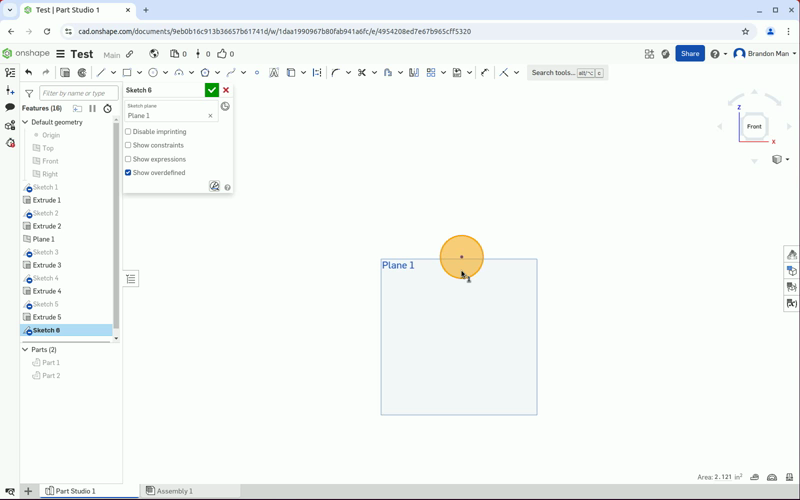
scroll(-6)
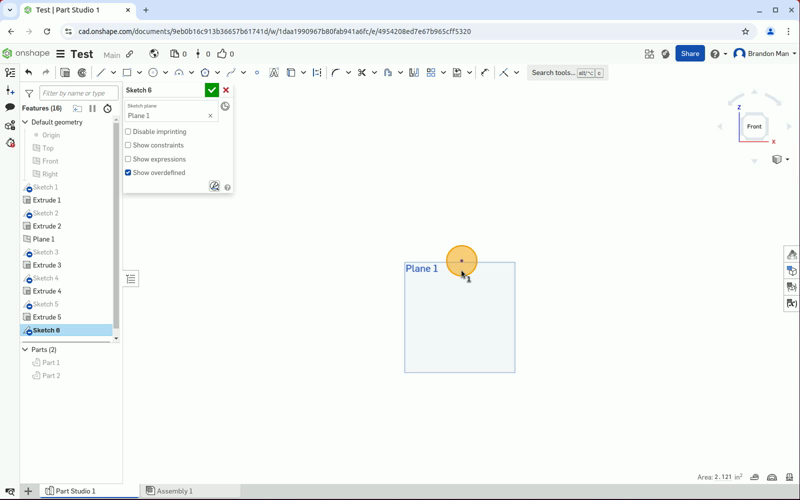
scroll(-6)
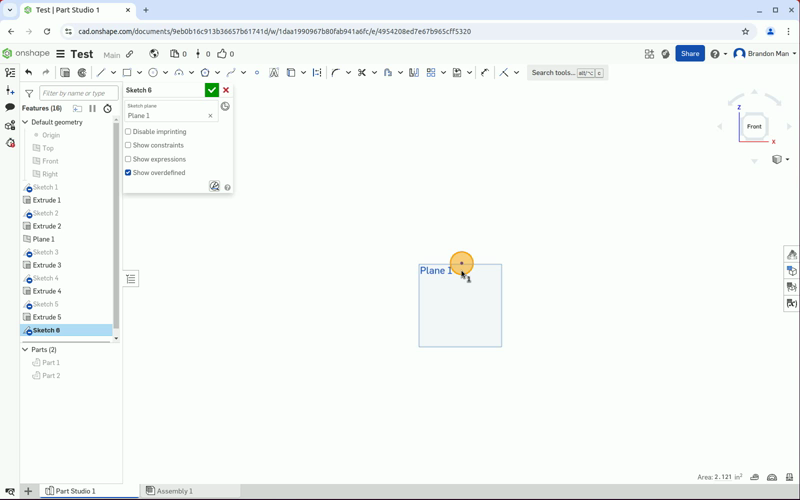
scroll(-6)
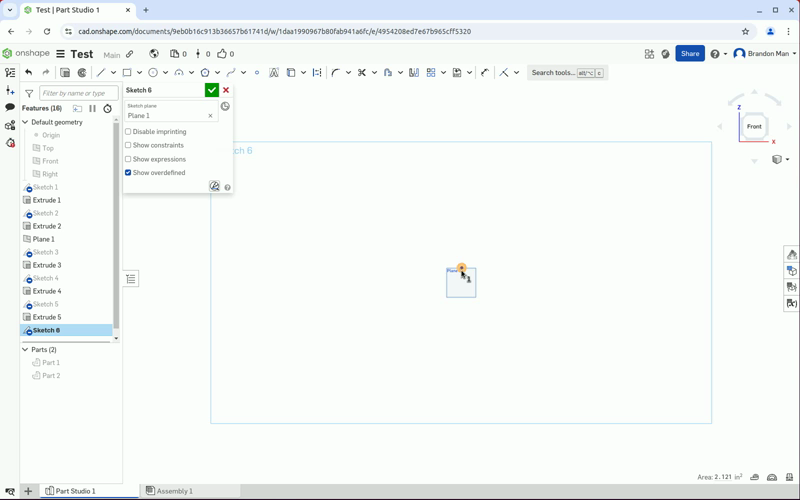
mouse_move(73, 352)
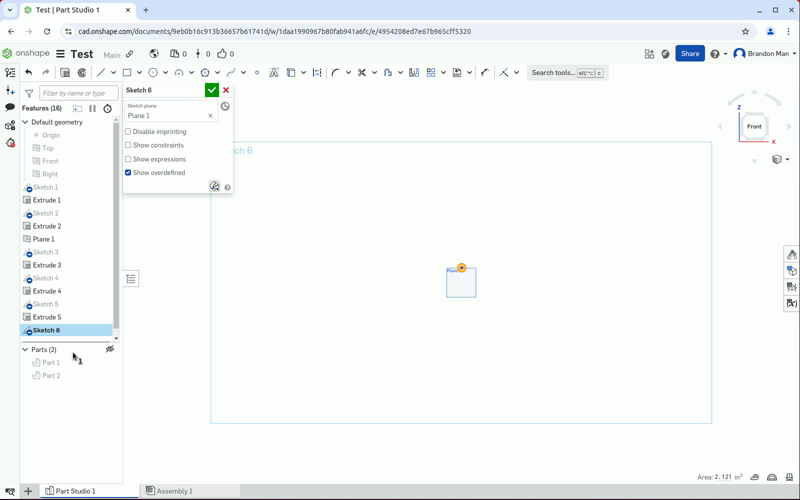
key(shift+y)
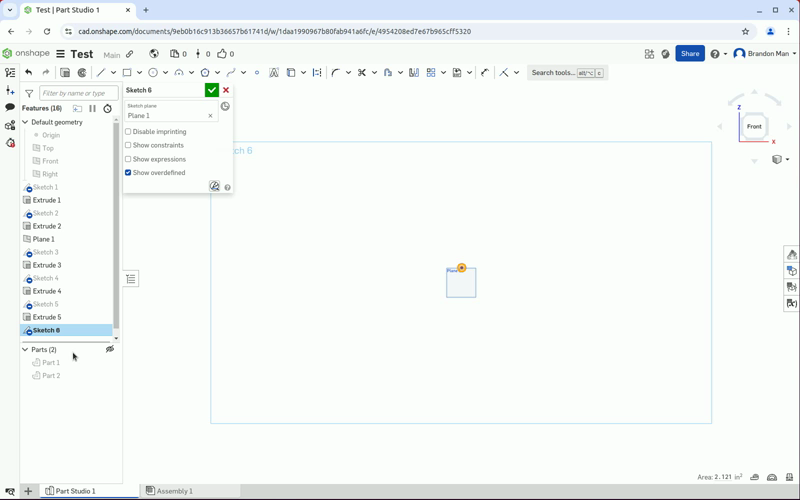
key(shift+e)
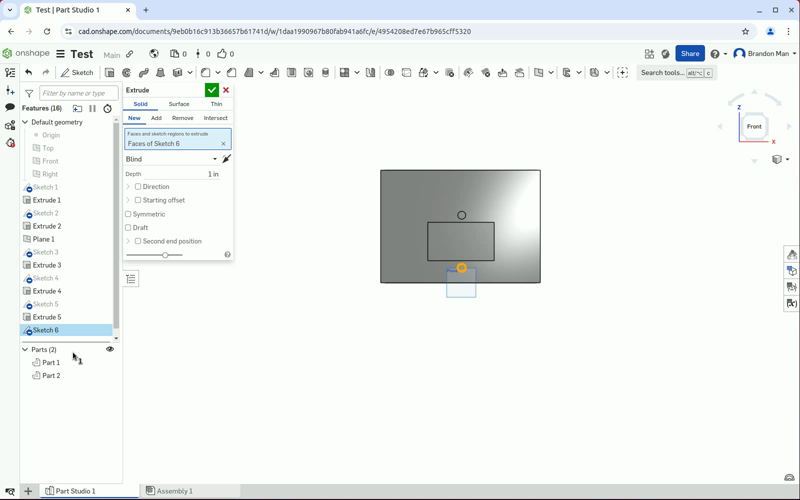
mouse_move(143, 106)
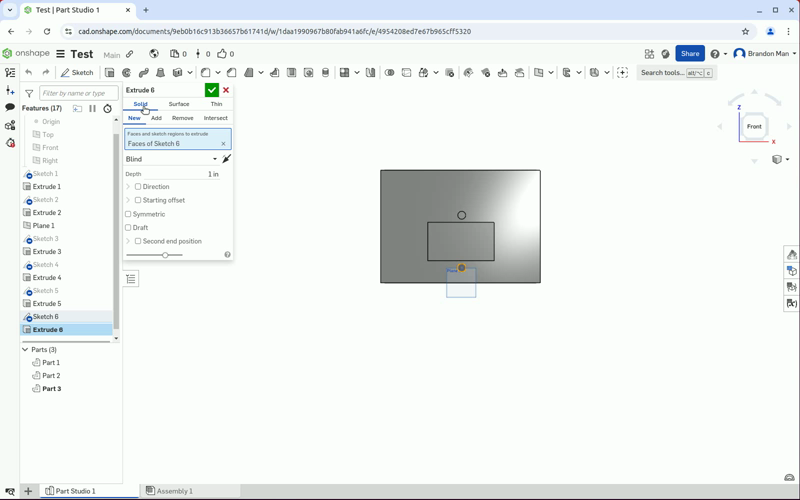
click(143, 106)
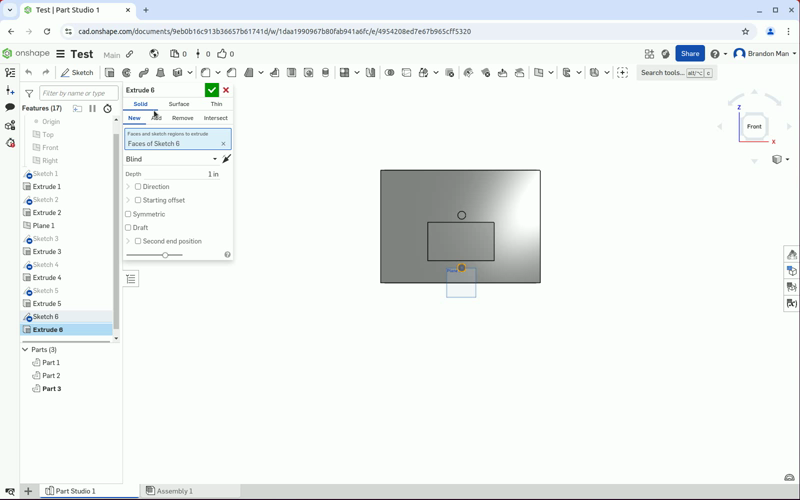
mouse_move(186, 120)
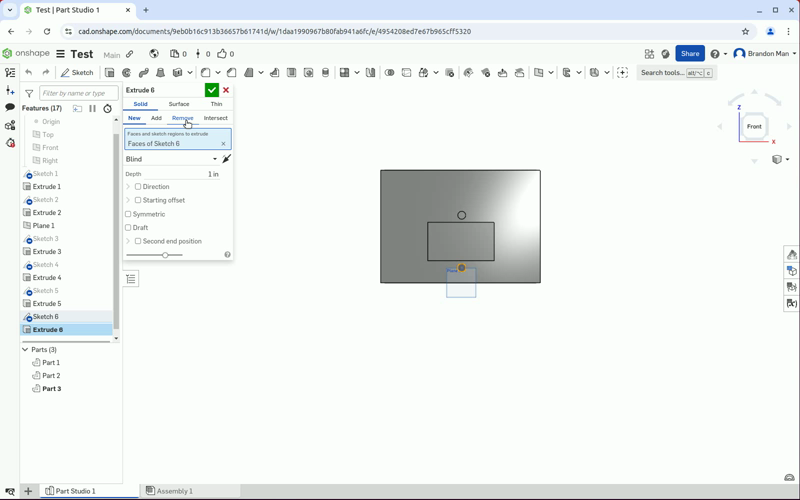
click(186, 120)
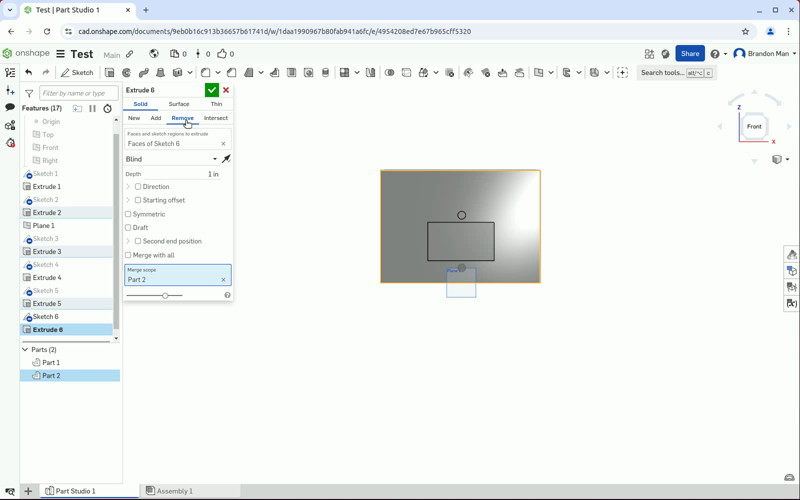
key(tab, 4)
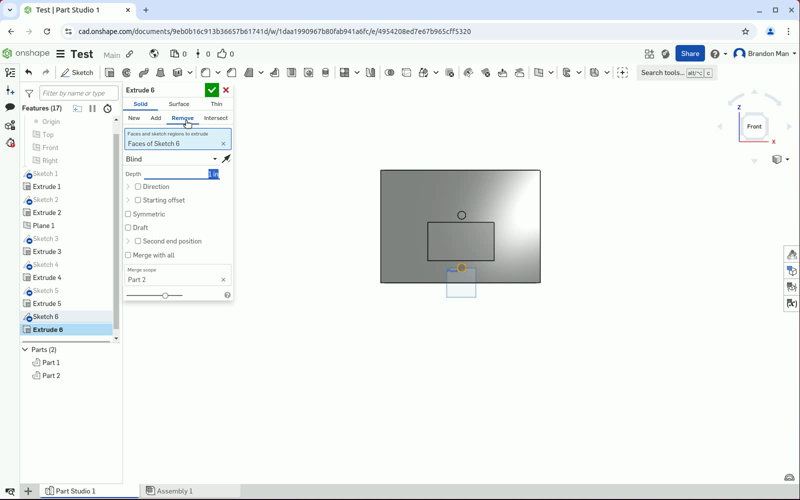
text(0.722)
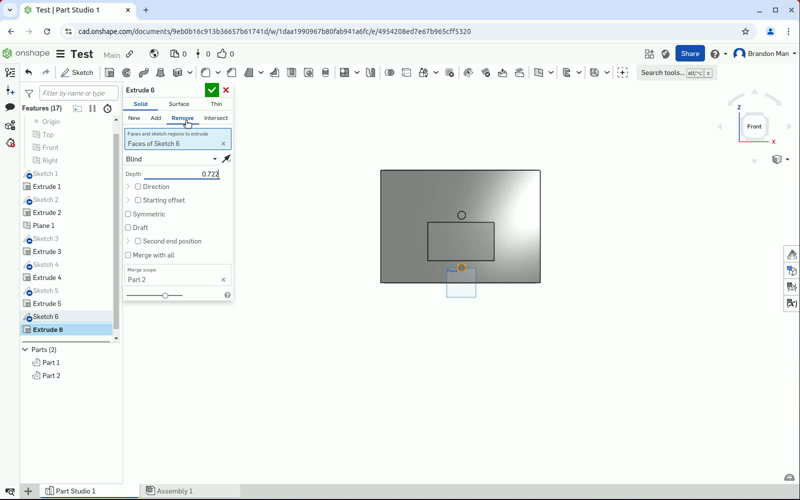
key(tab, 6)
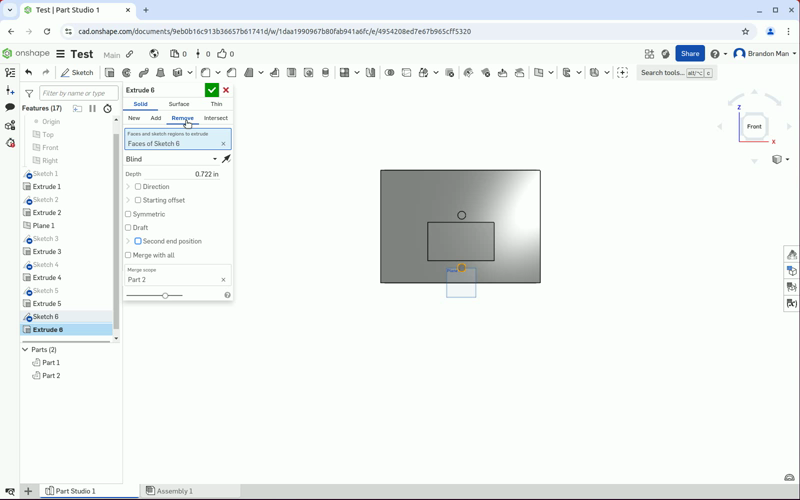
key(space)
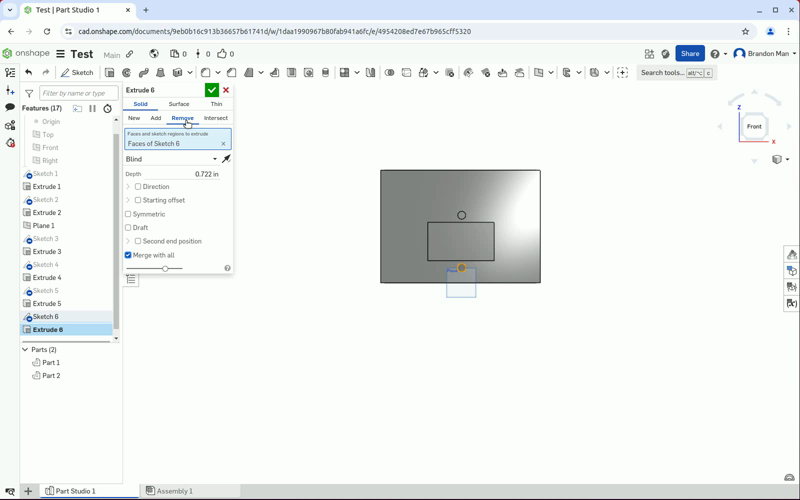
key(enter)
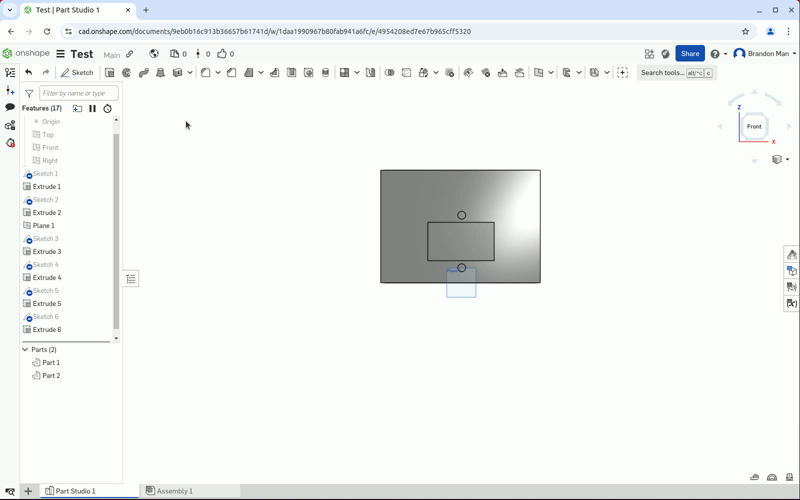
key(shift+h)
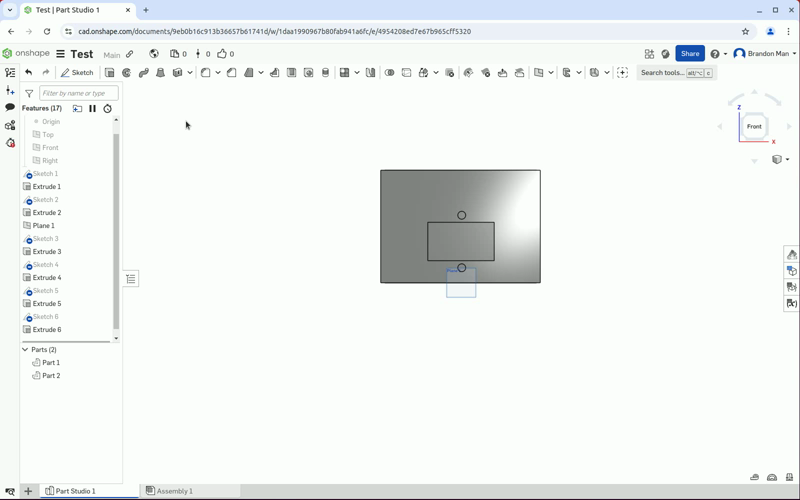
key(shift+h)
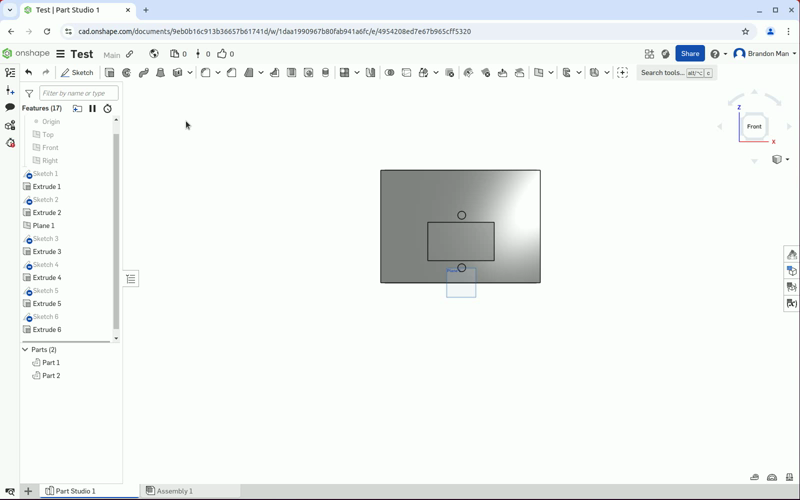
mouse_move(69, 176)
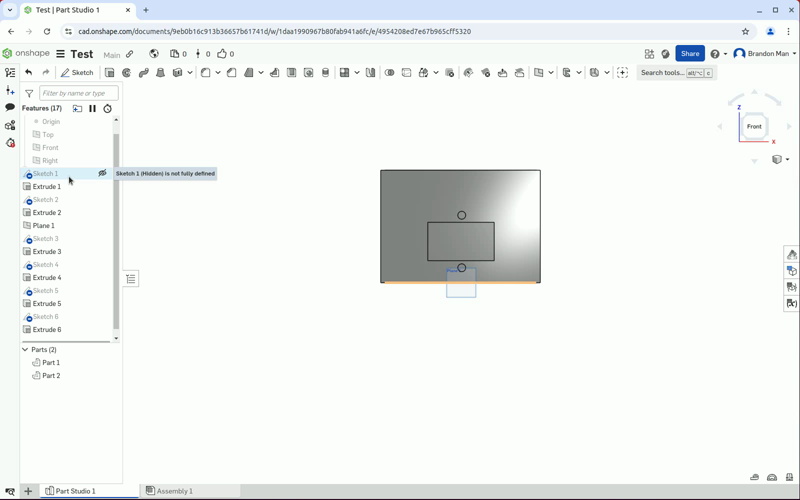
click(69, 176)
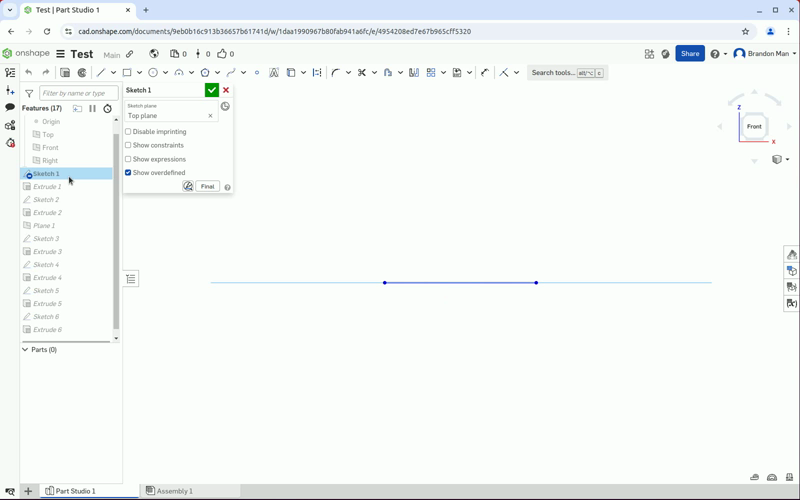
mouse_move(229, 92)
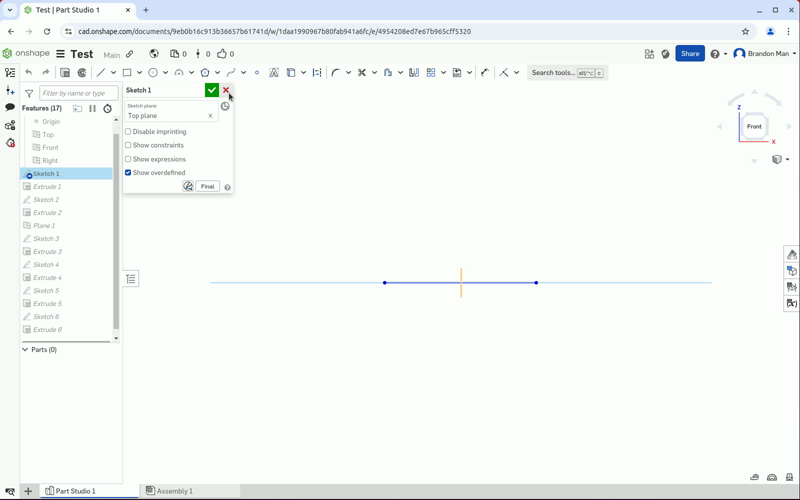
click(229, 92)
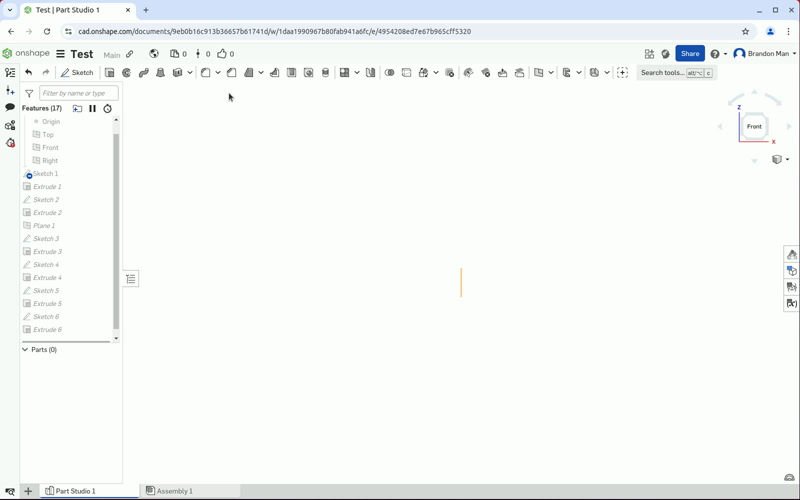
key(shift+s)
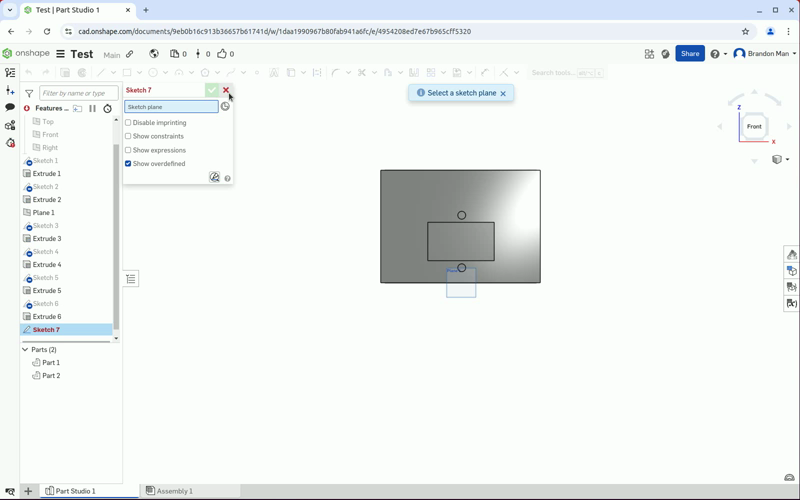
mouse_move(69, 215)
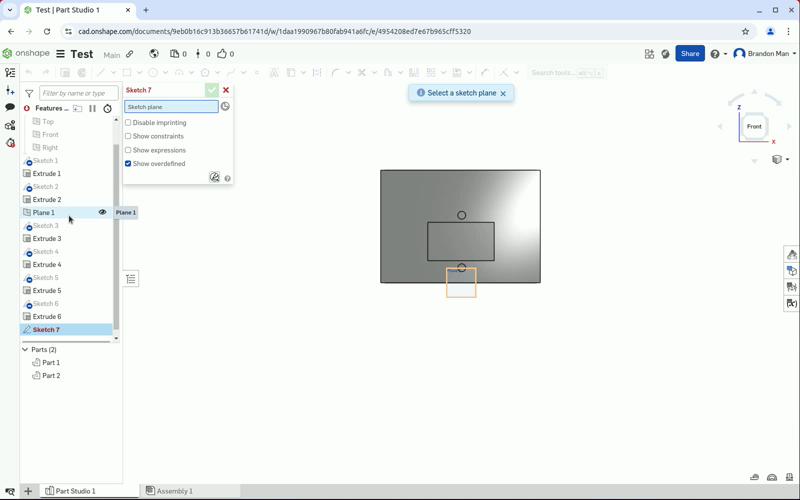
click(69, 215)
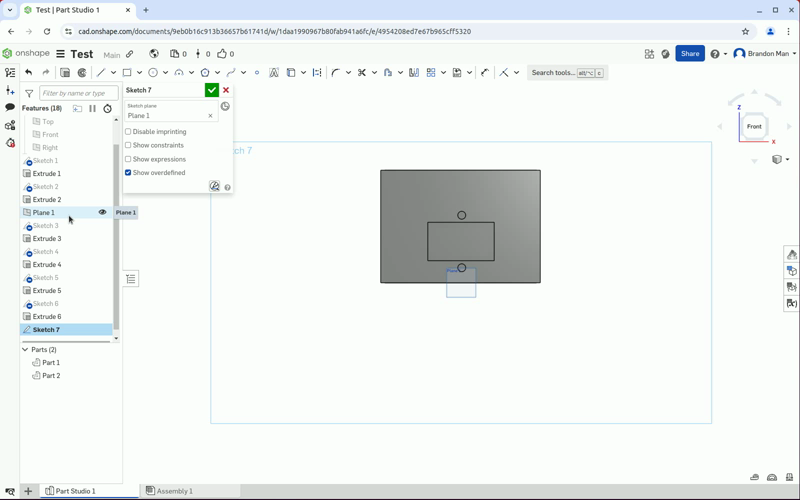
mouse_move(73, 352)
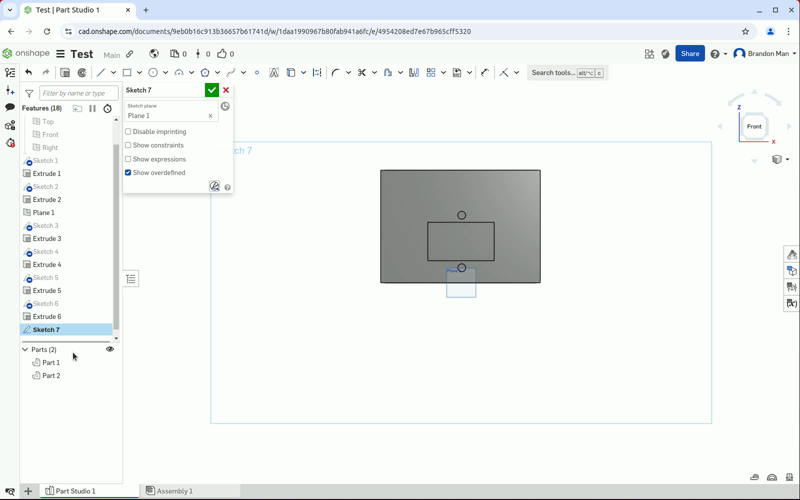
key(y)
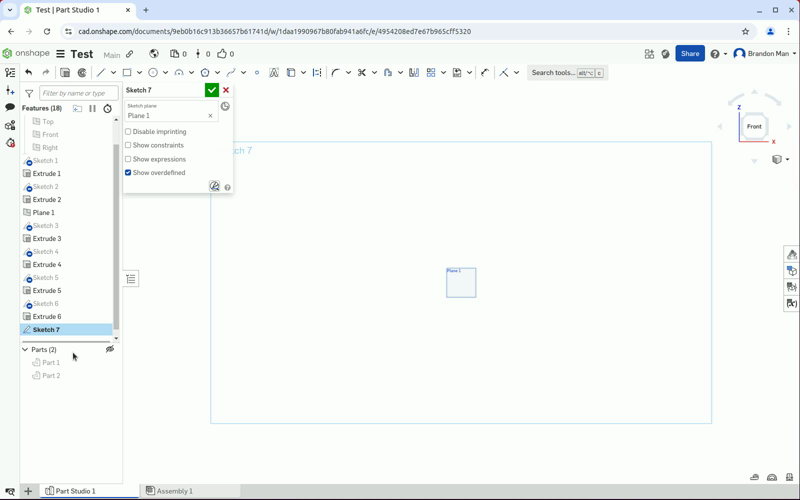
key(c)
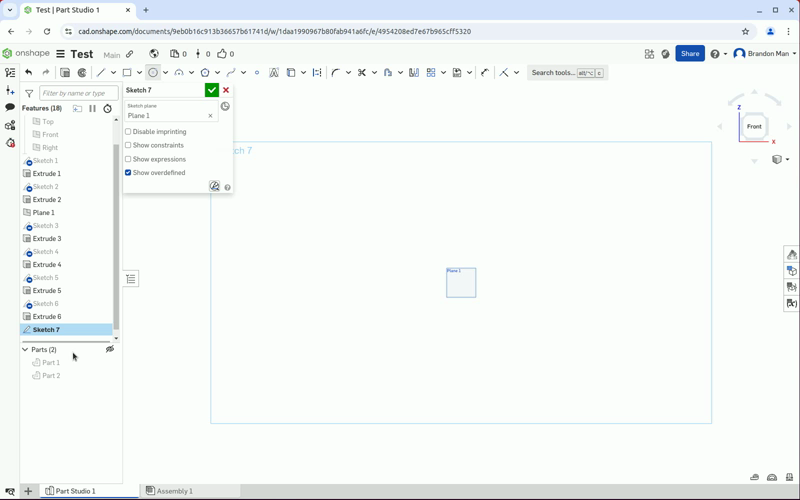
key_down(shift)
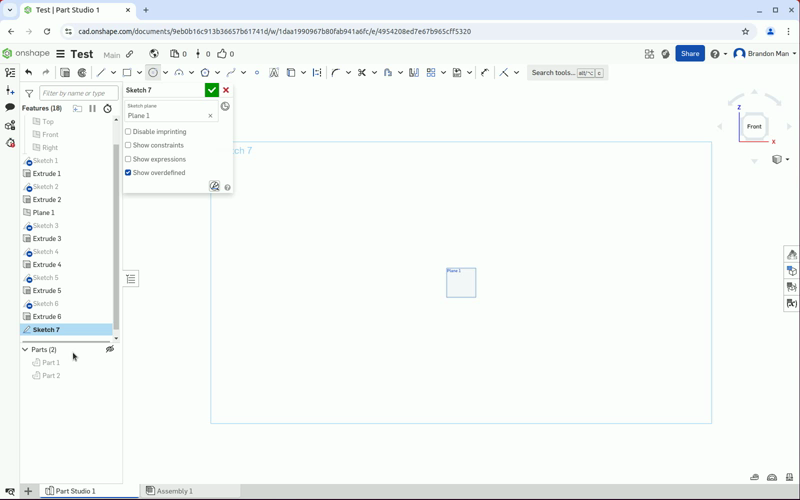
mouse_move(461, 241)
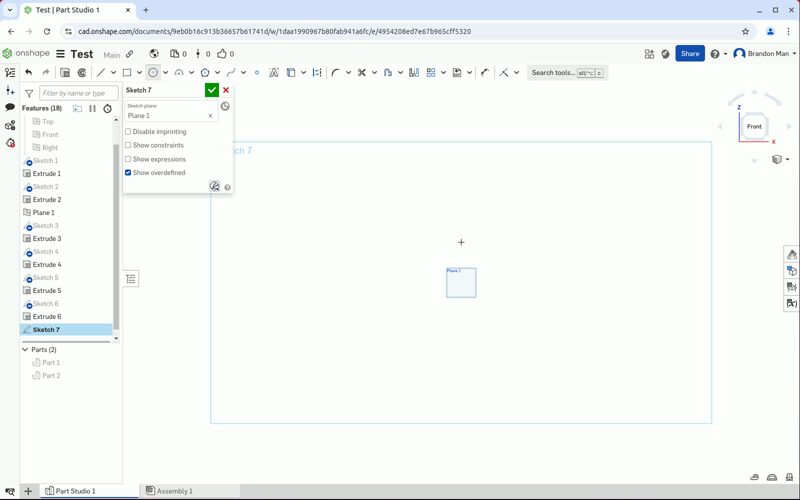
click(461, 241)
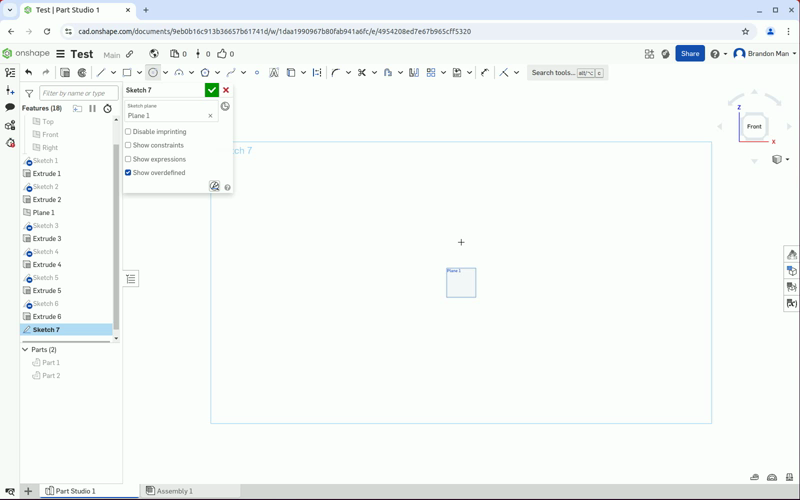
key_up(shift)
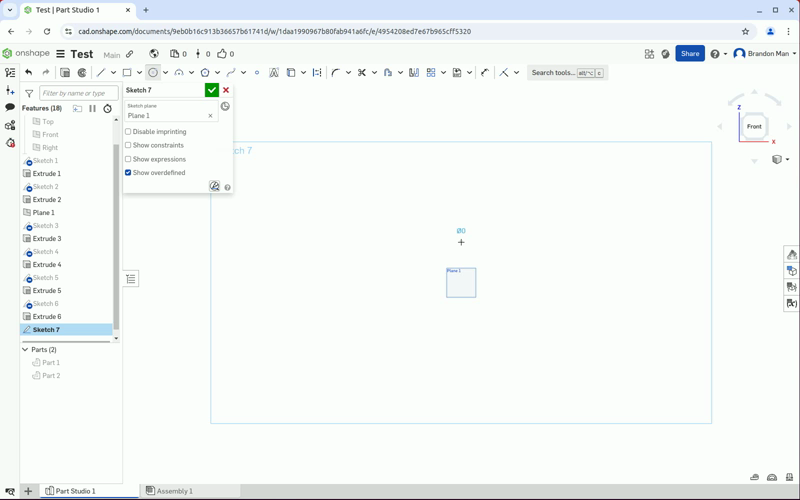
mouse_move(465, 241)
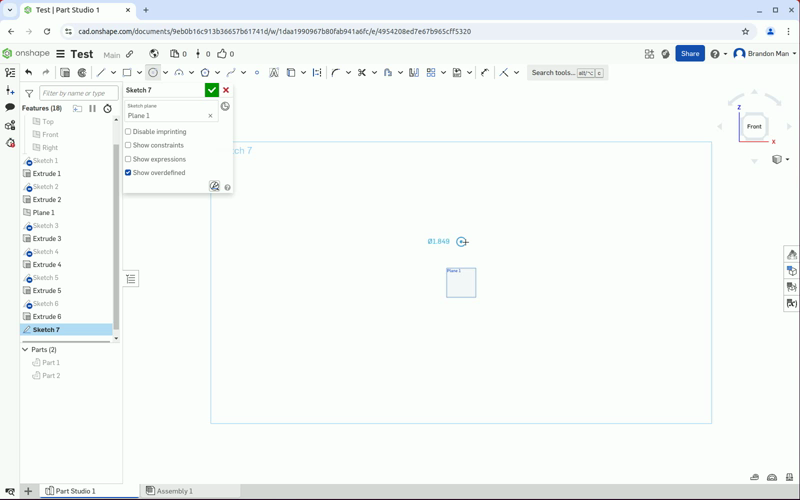
click(465, 241)
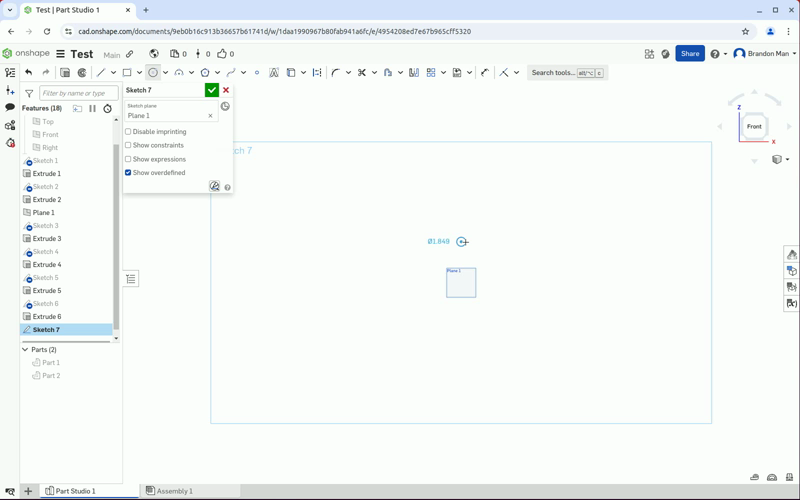
key(esc)
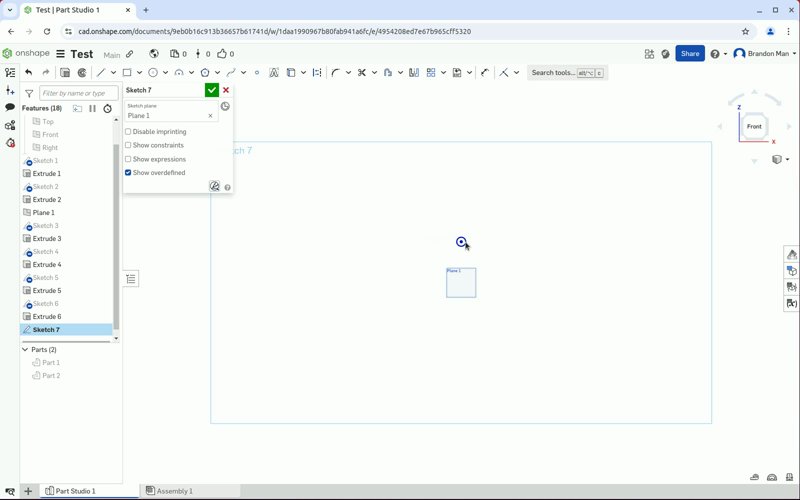
mouse_move(457, 240)
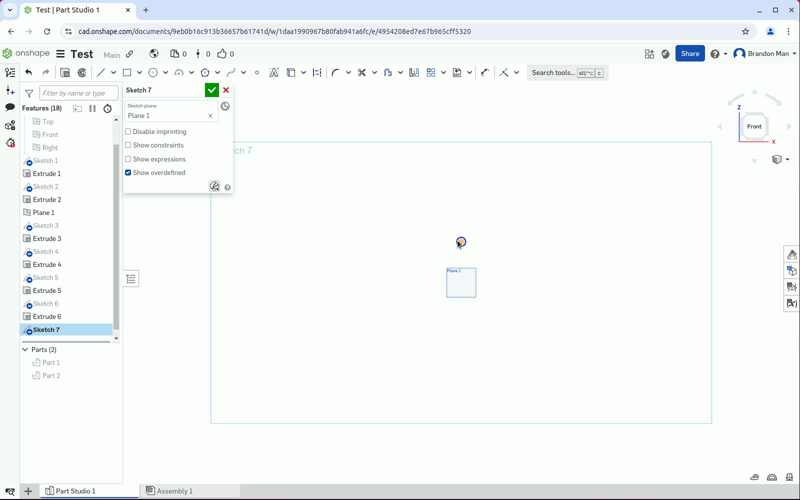
scroll(6)
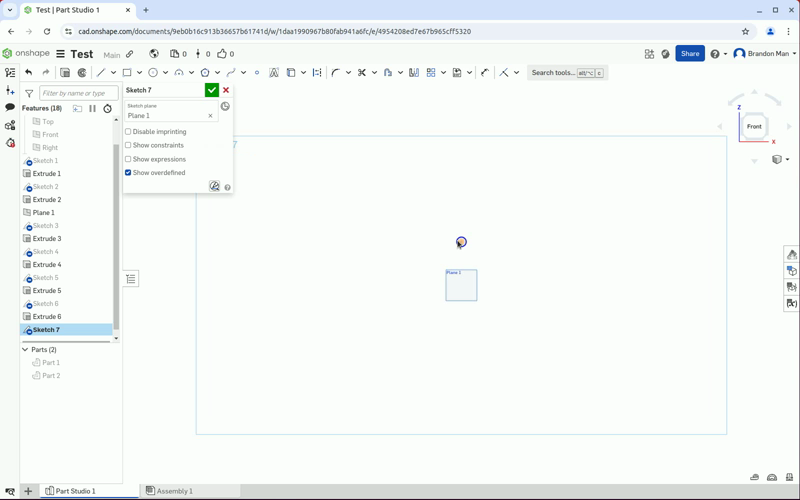
scroll(6)
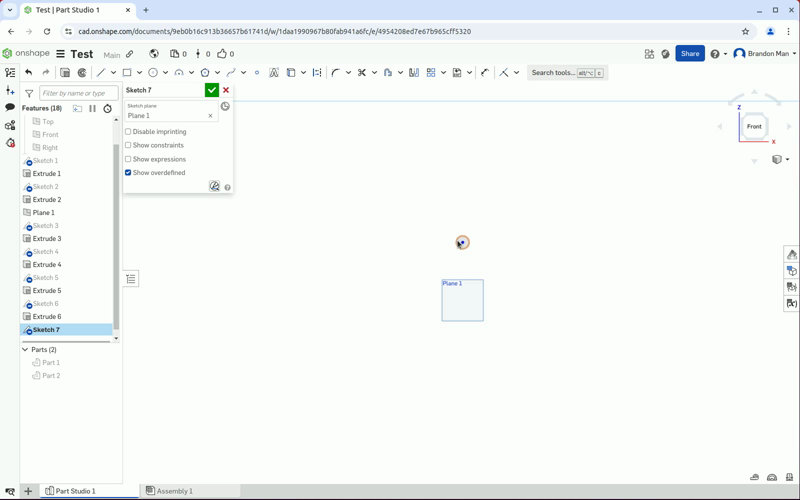
scroll(6)
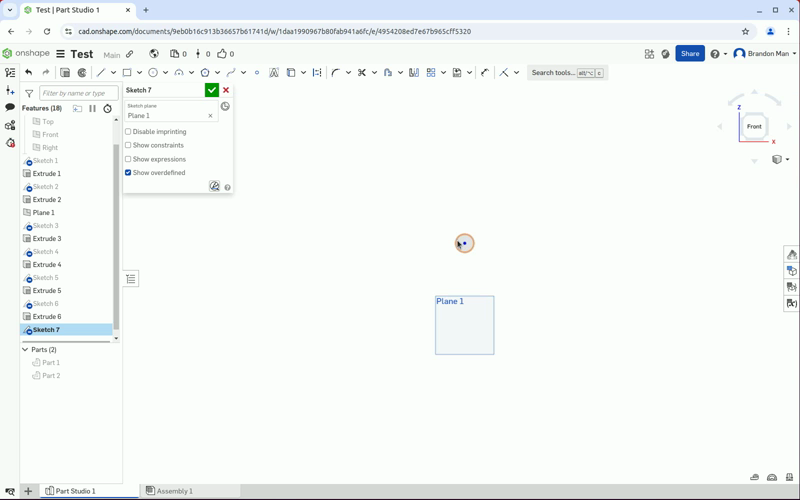
scroll(6)
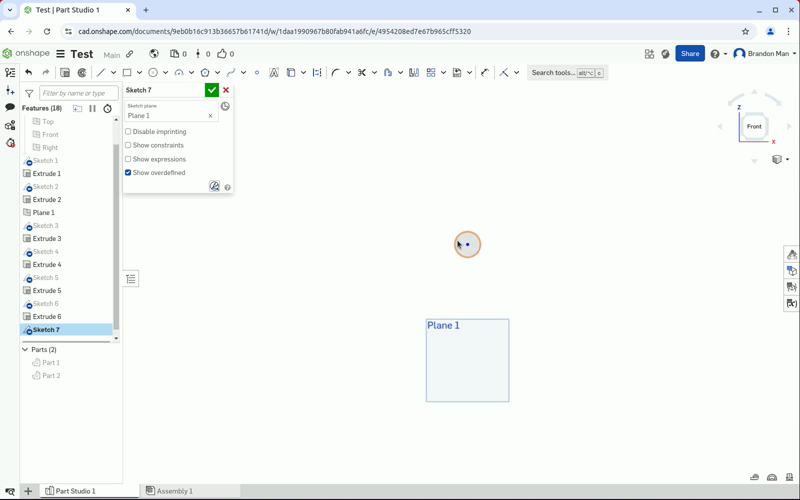
scroll(6)
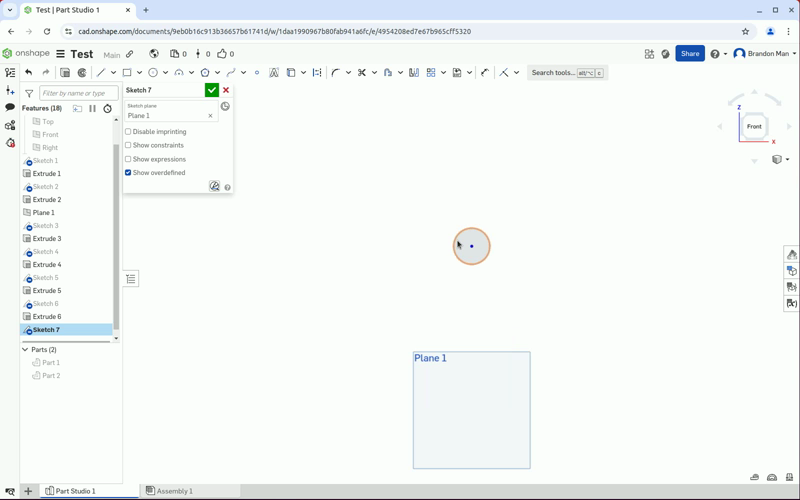
scroll(6)
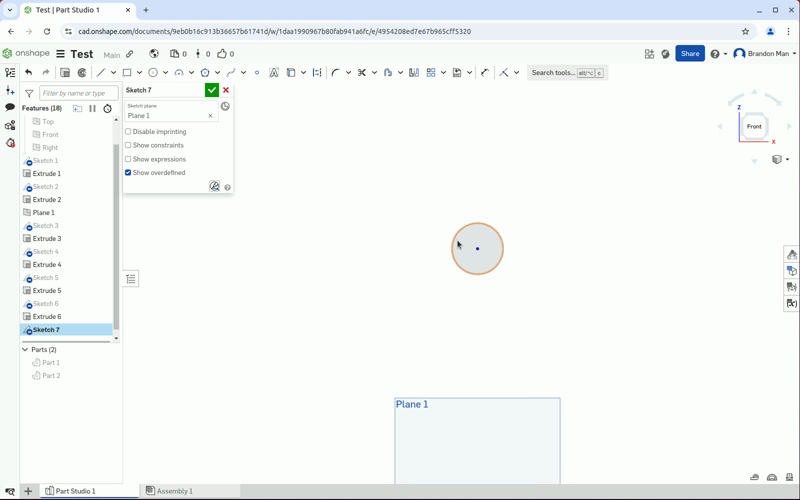
scroll(6)
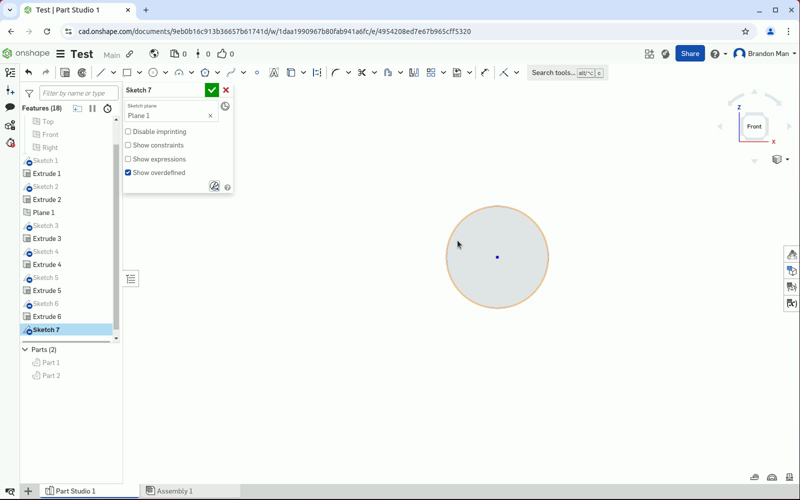
click(457, 240)
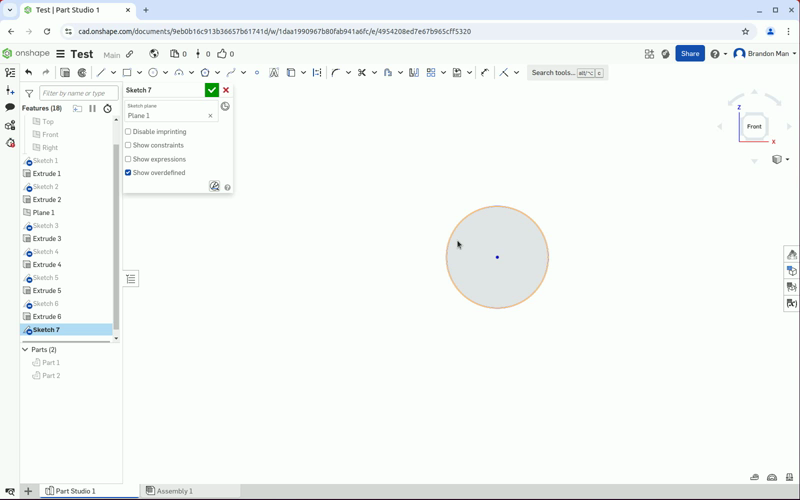
scroll(-6)
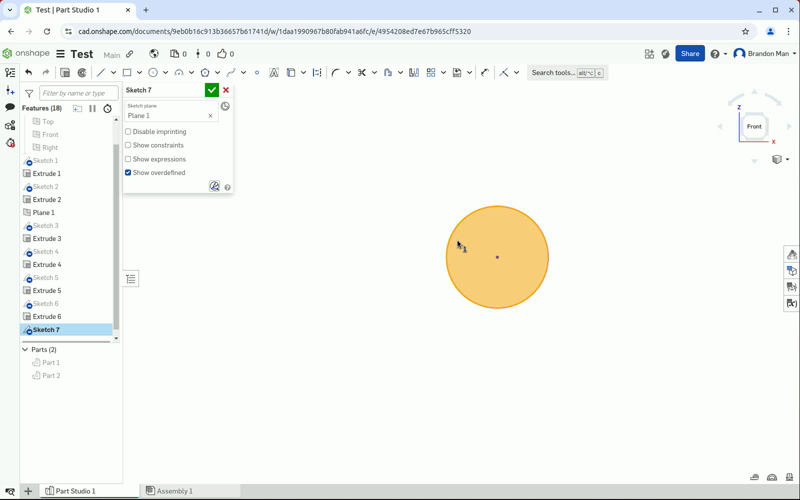
scroll(-6)
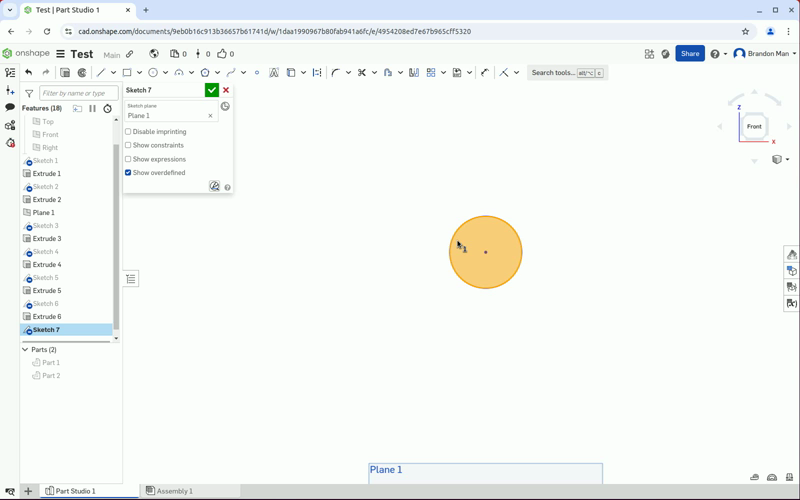
scroll(-6)
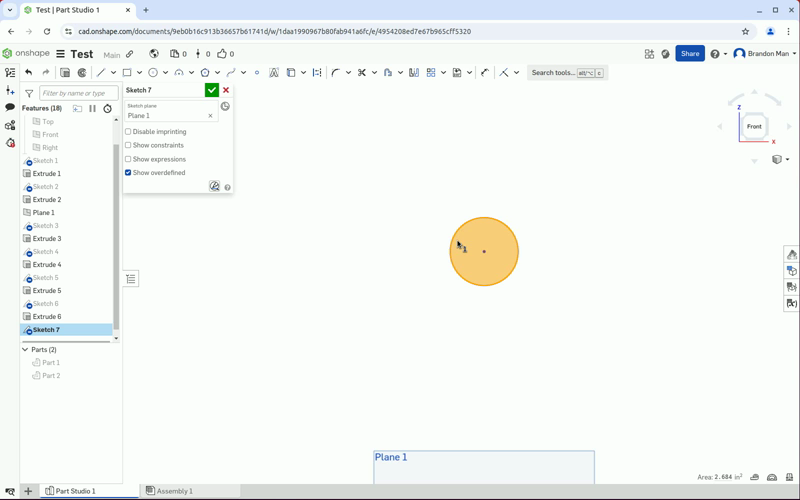
scroll(-6)
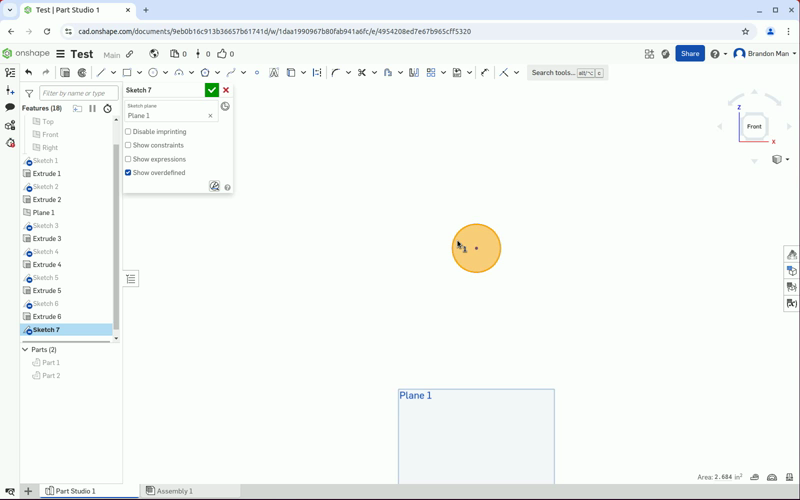
scroll(-6)
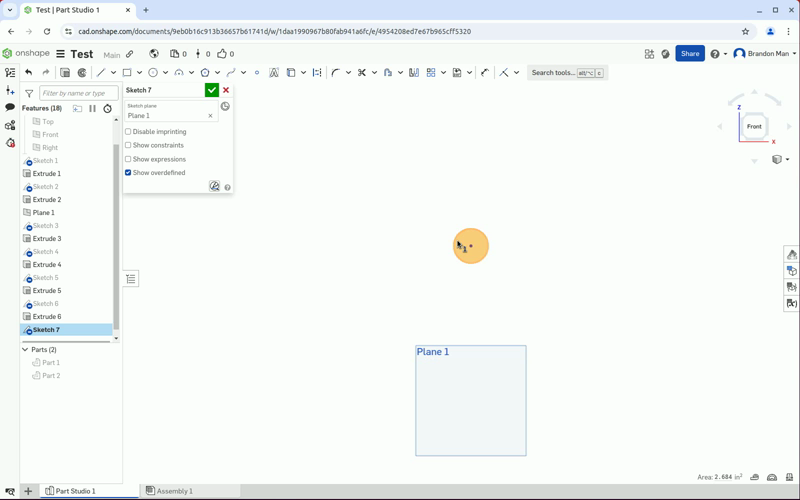
scroll(-6)
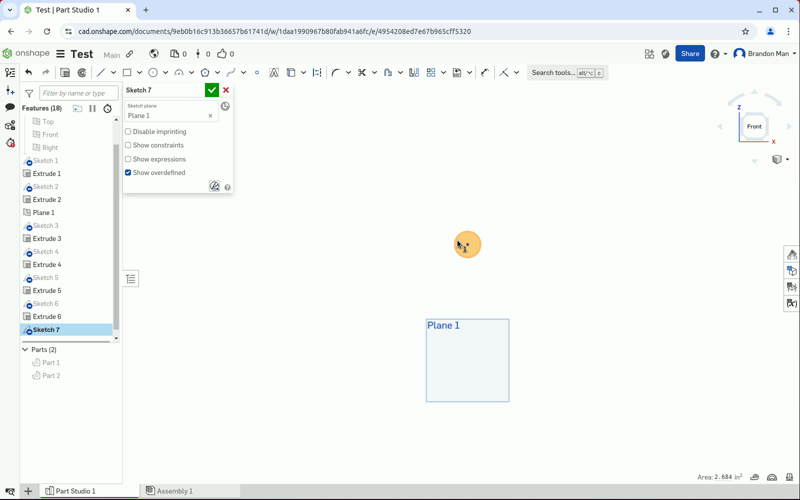
scroll(-6)
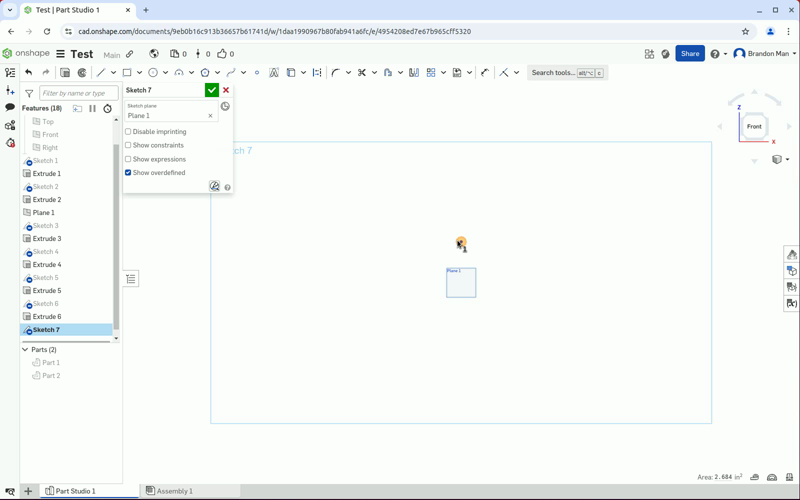
mouse_move(73, 352)
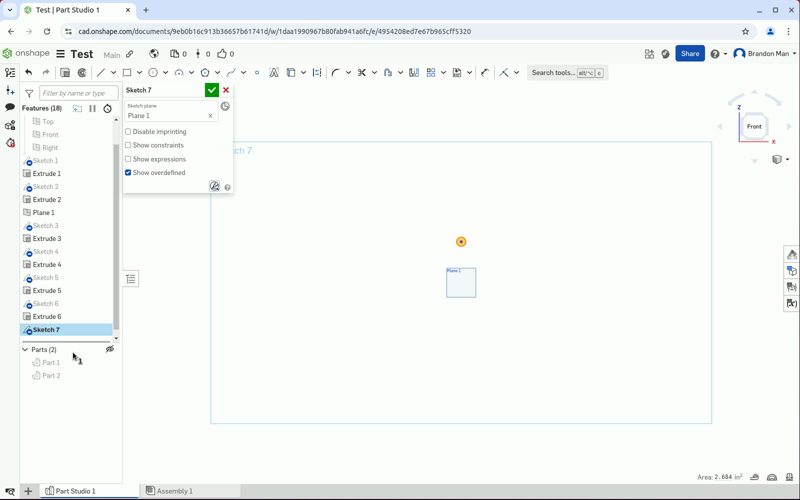
key(shift+y)
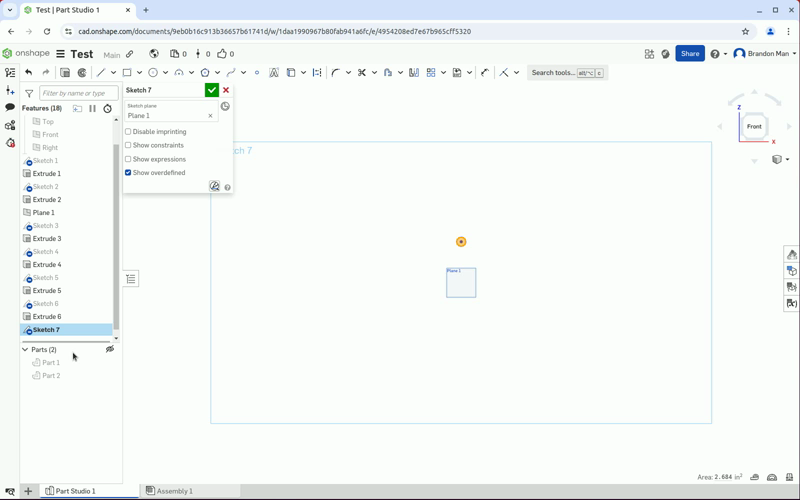
key(shift+e)
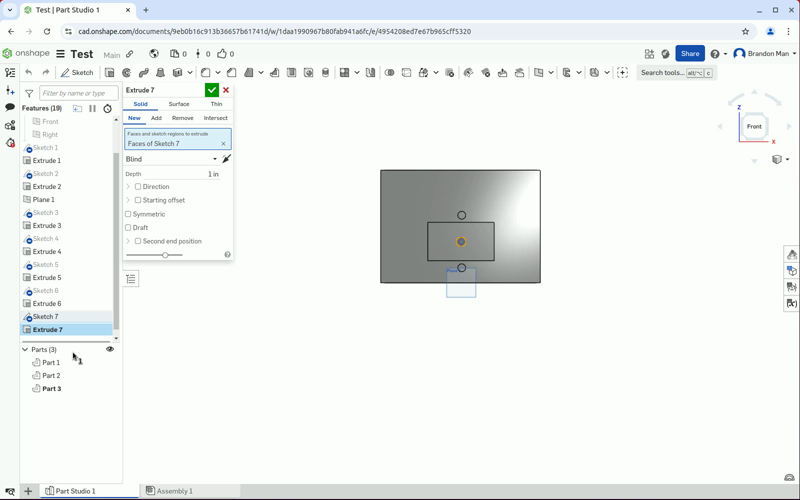
mouse_move(143, 106)
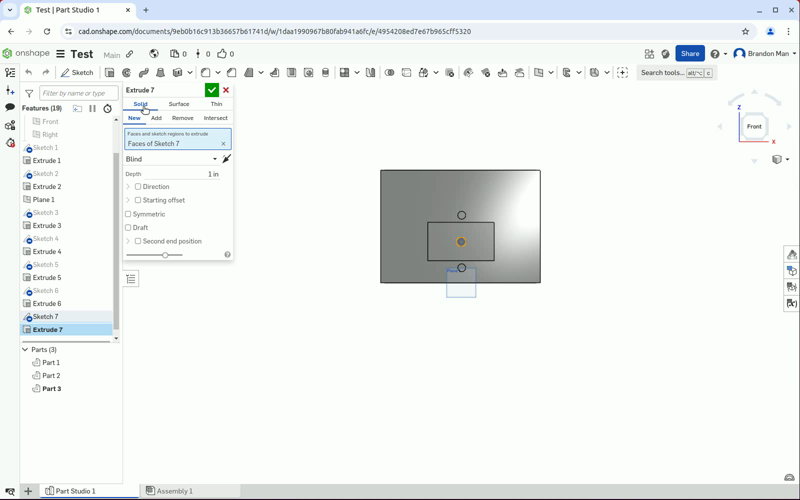
click(143, 106)
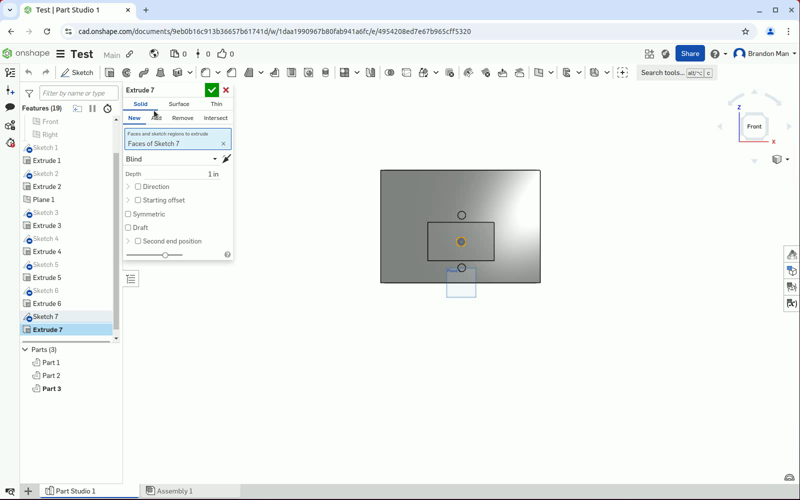
mouse_move(186, 120)
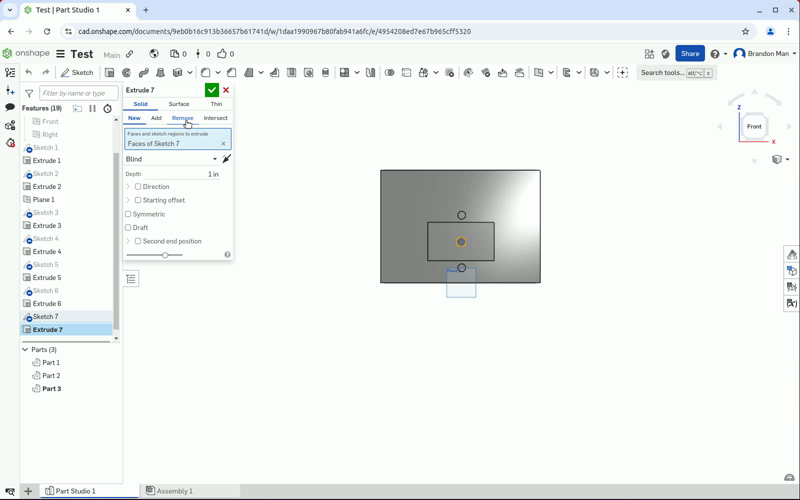
click(186, 120)
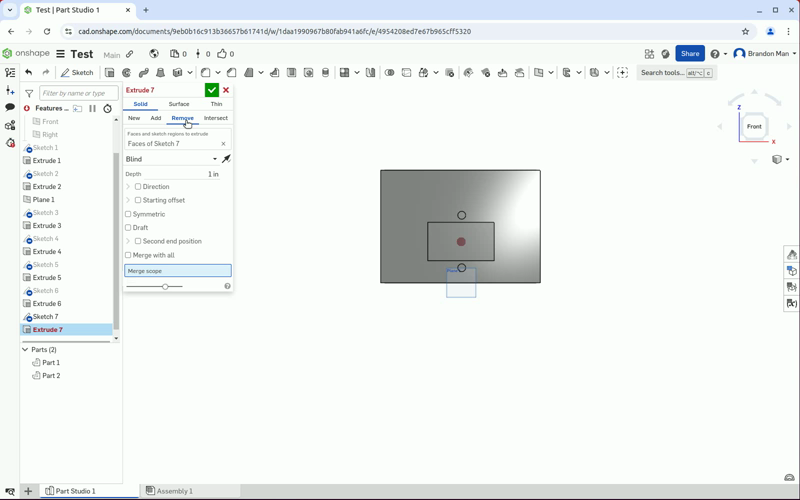
key(tab, 4)
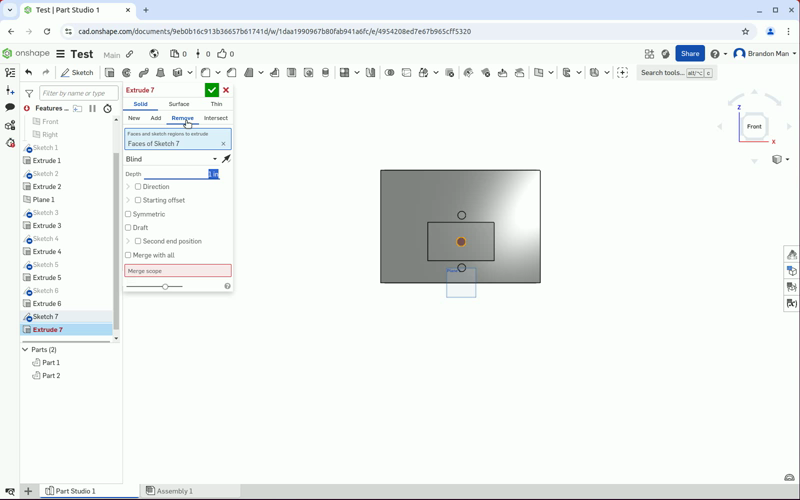
text(21.423)
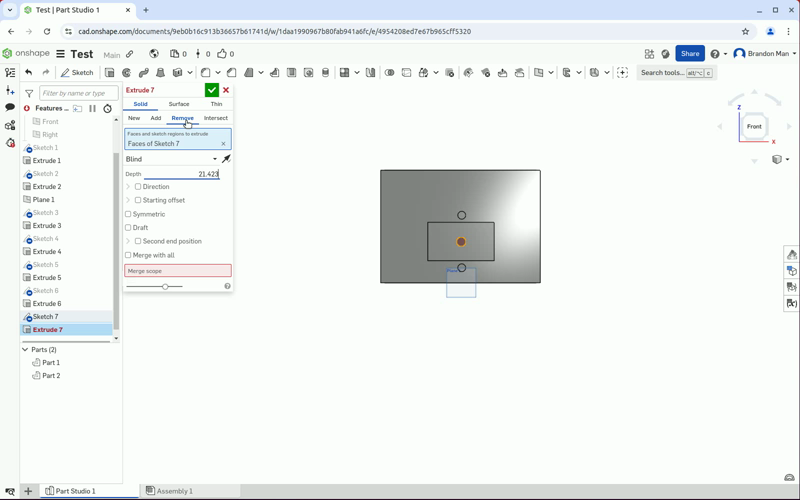
key(tab, 6)
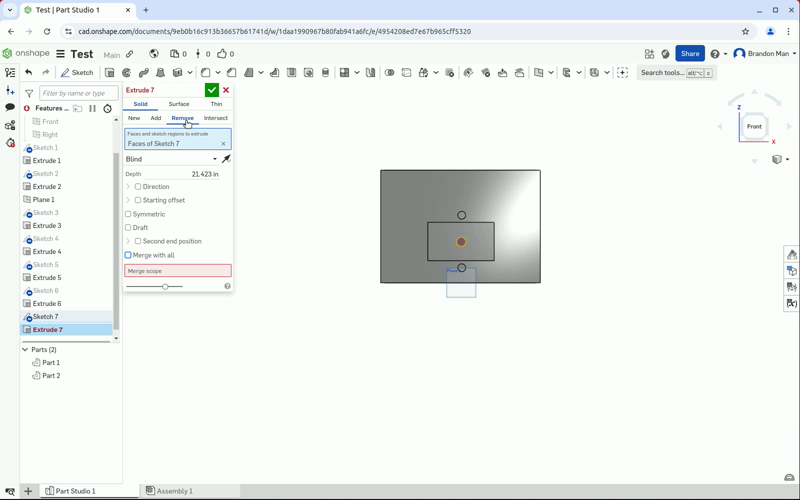
key(space)
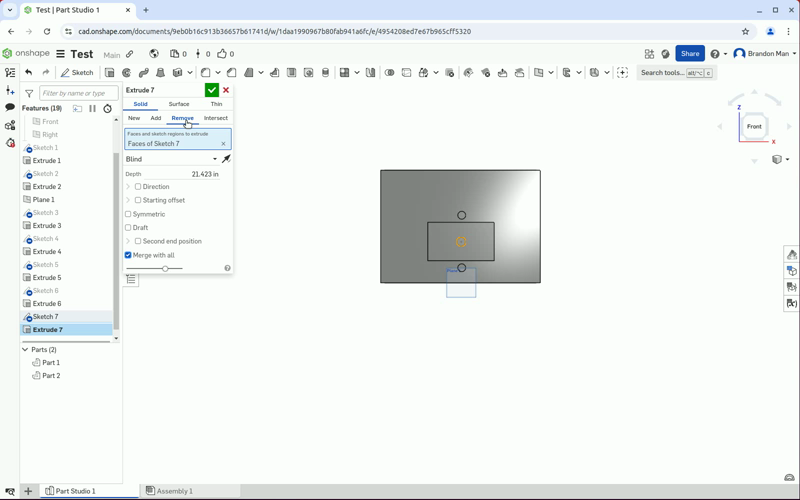
key(enter)
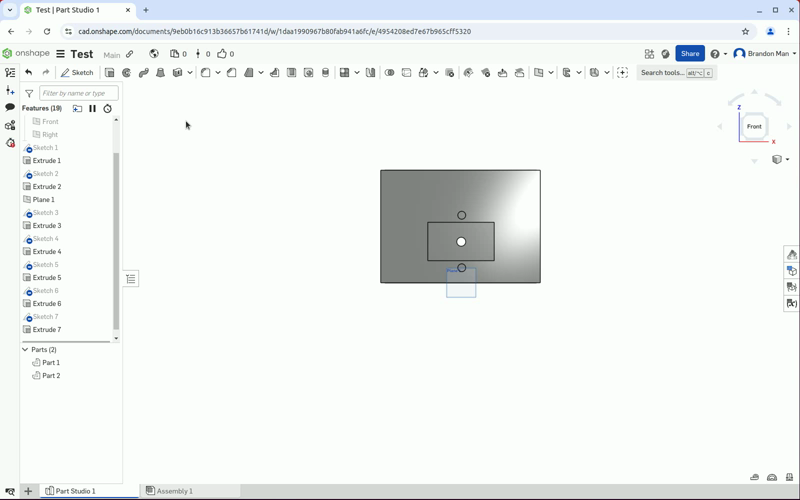
key(shift+h)
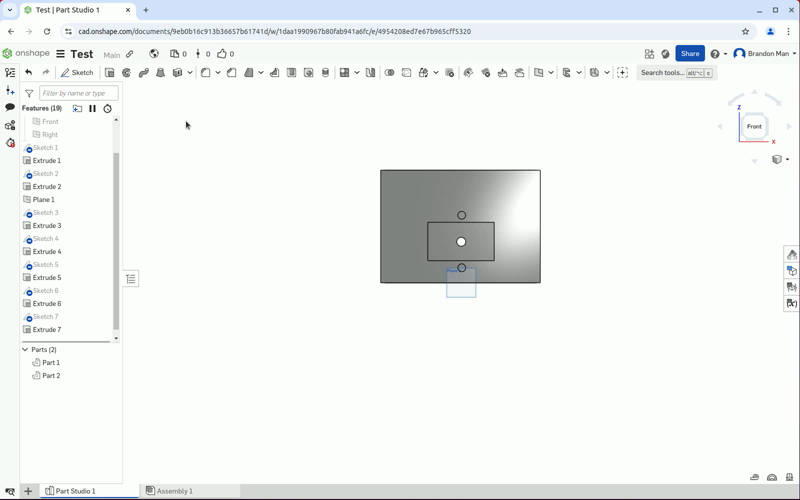
key(shift+h)
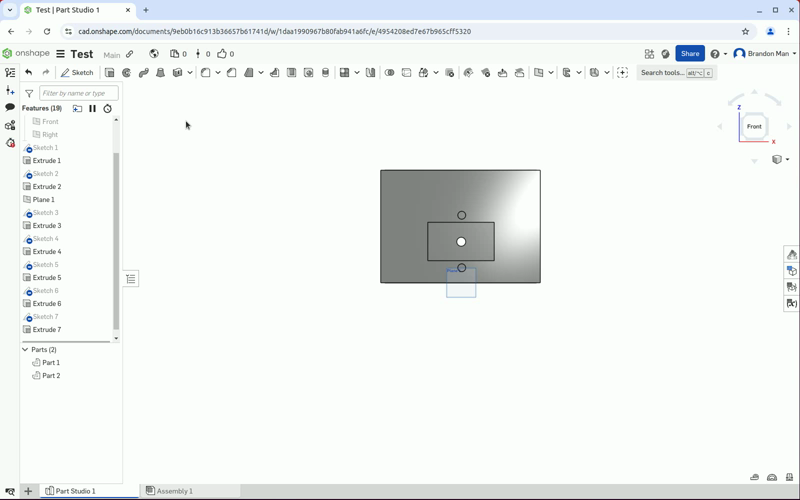
mouse_move(69, 150)
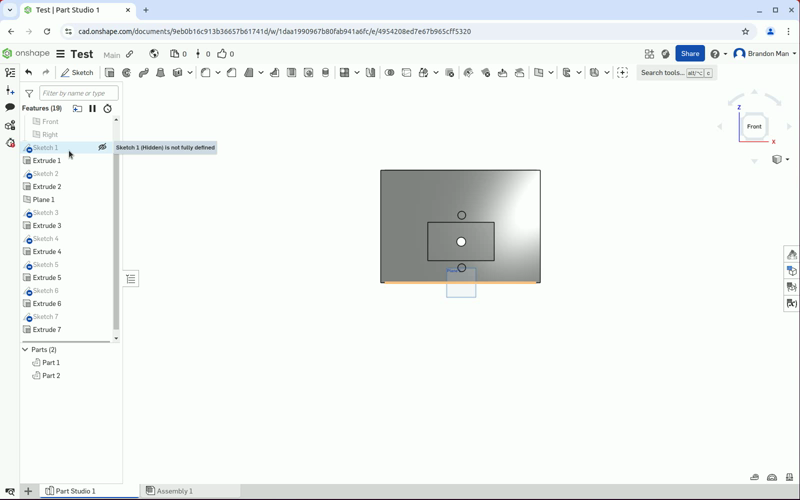
click(69, 150)
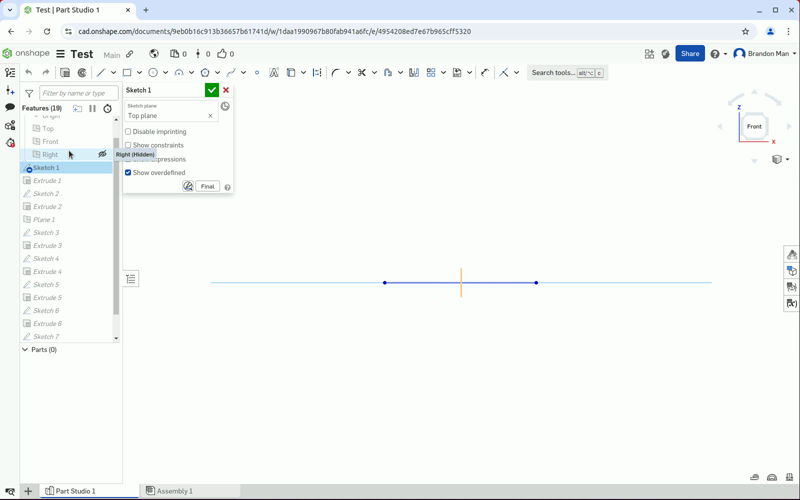
mouse_move(229, 92)
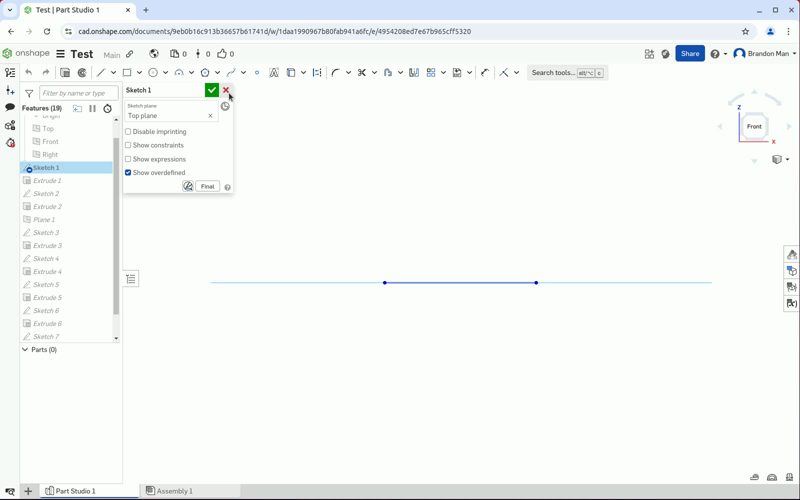
click(229, 92)
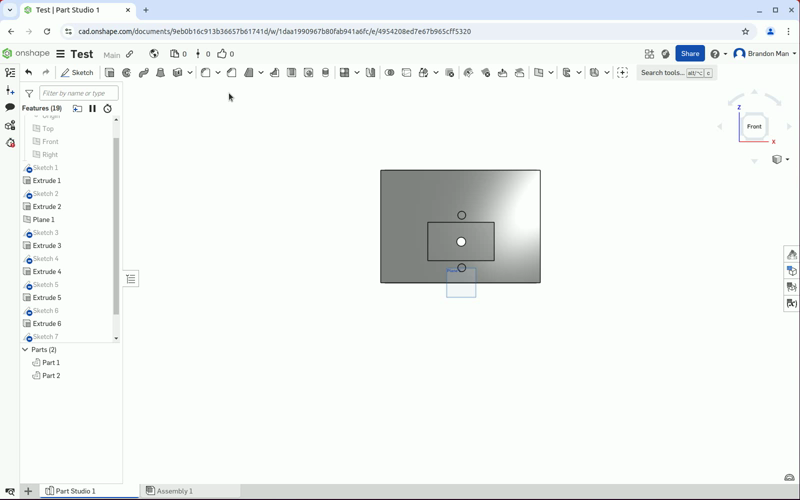
mouse_move(73, 352)
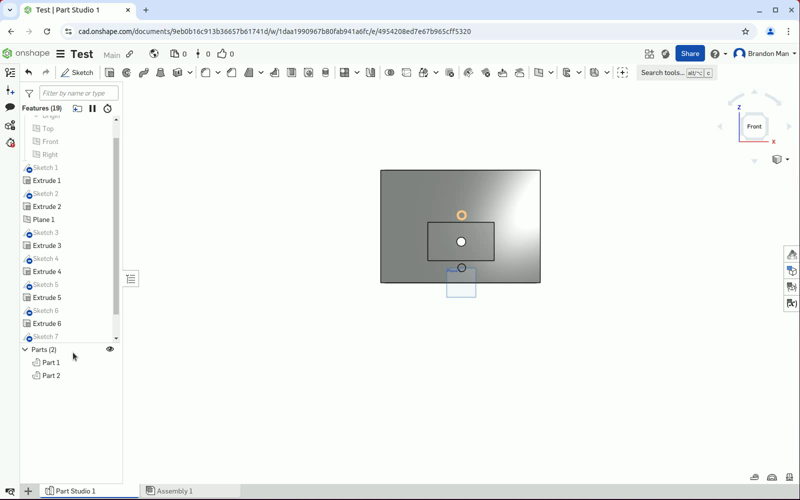
key(y)
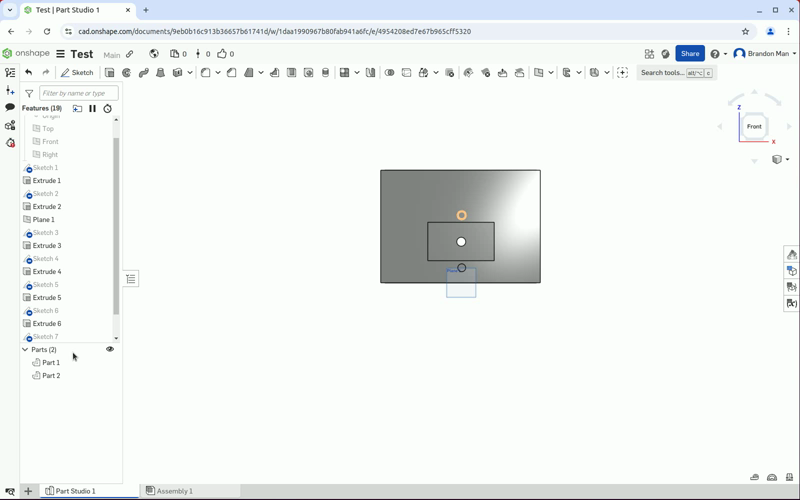
key(shift+p)
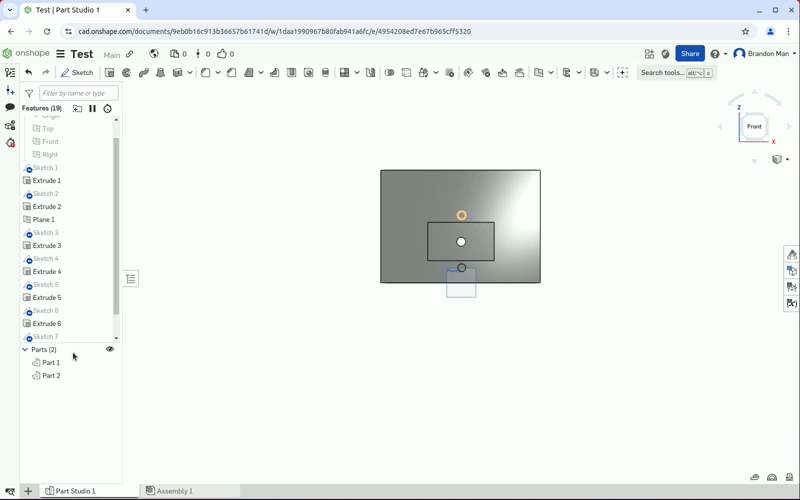
key(space)
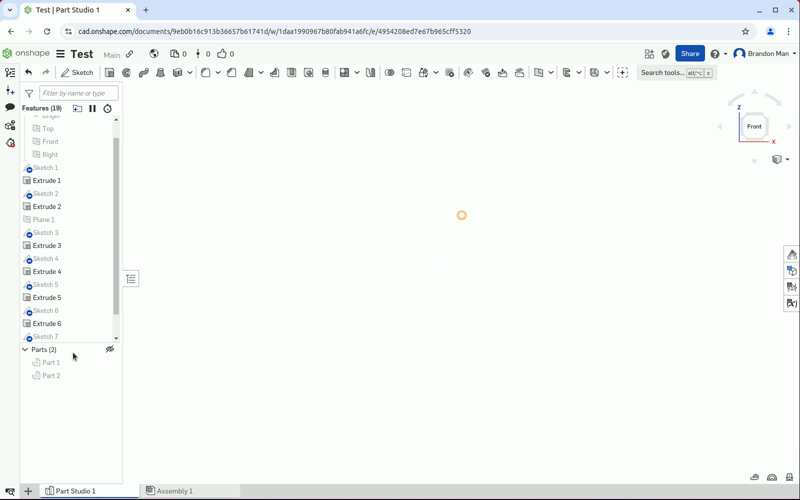
key_down(shift)
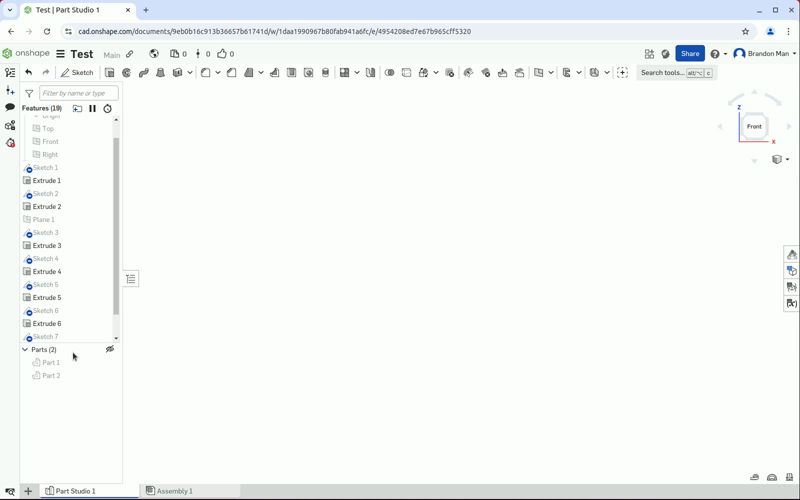
key(down)
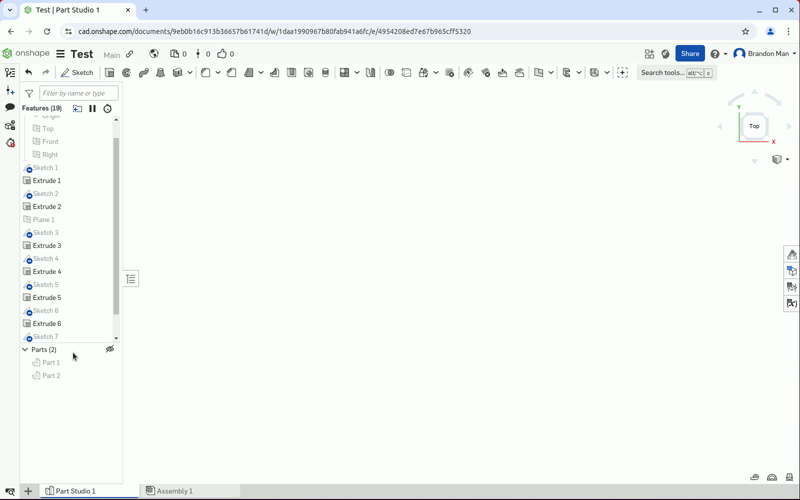
key_up(shift)
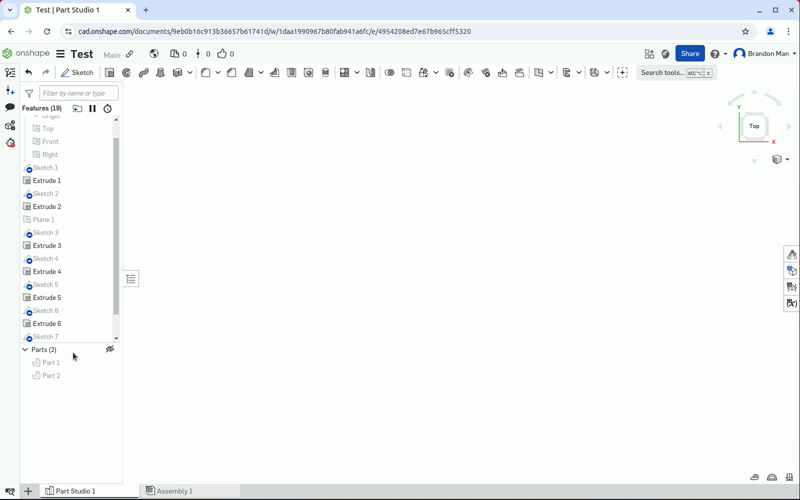
mouse_move(73, 352)
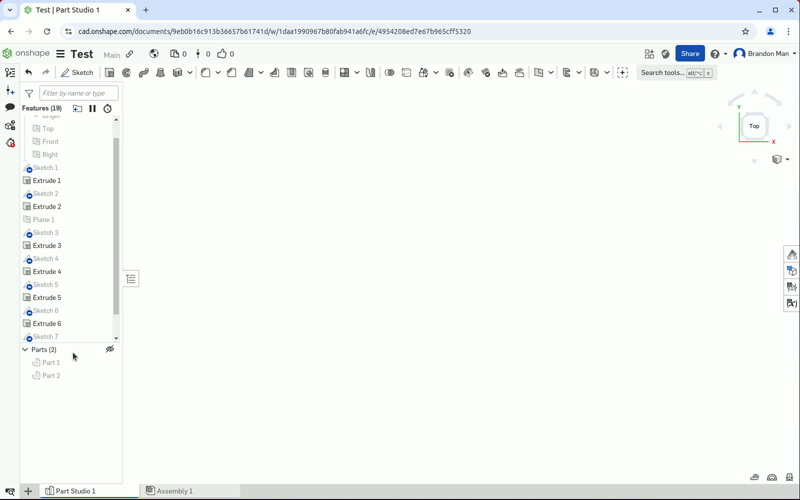
key(shift+y)
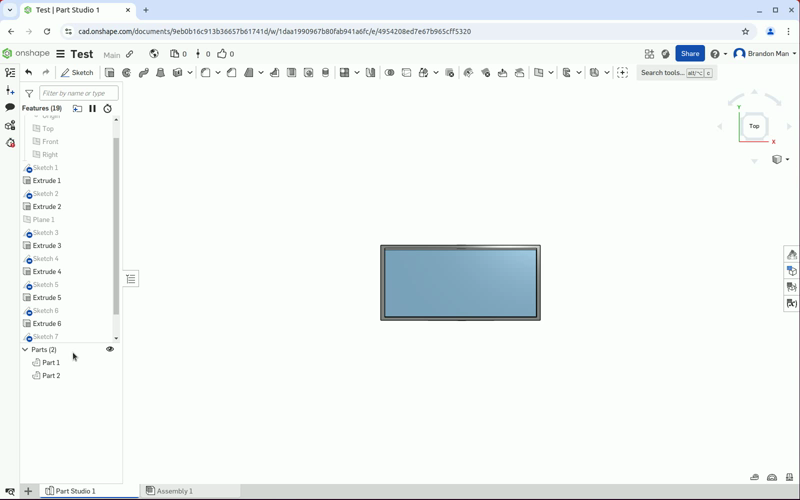
mouse_move(541, 75)
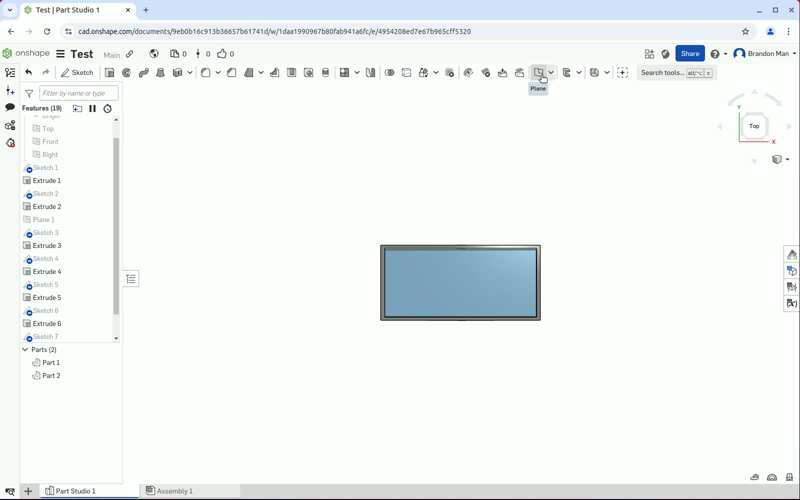
click(541, 75)
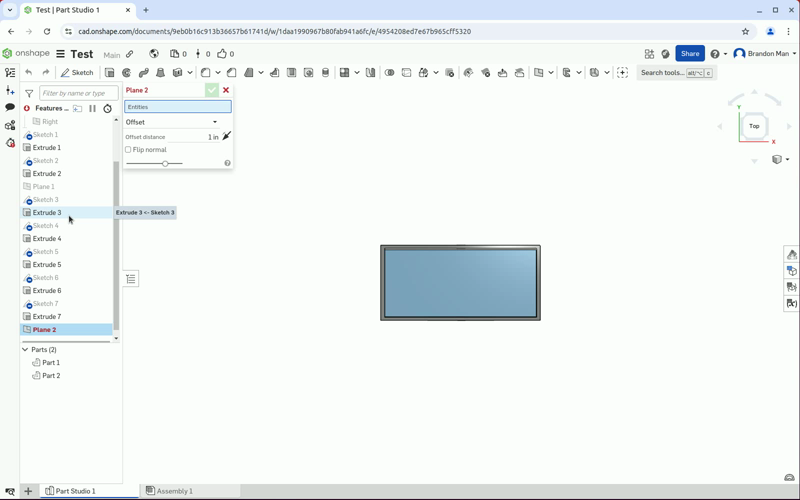
scroll(3)
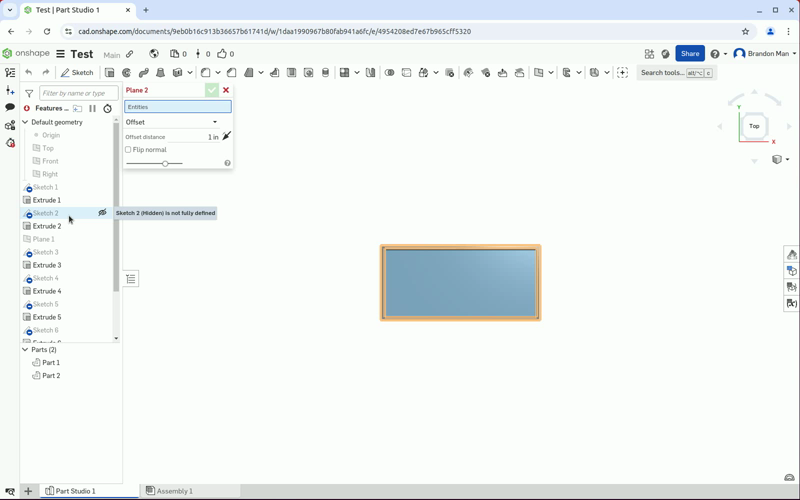
mouse_move(69, 150)
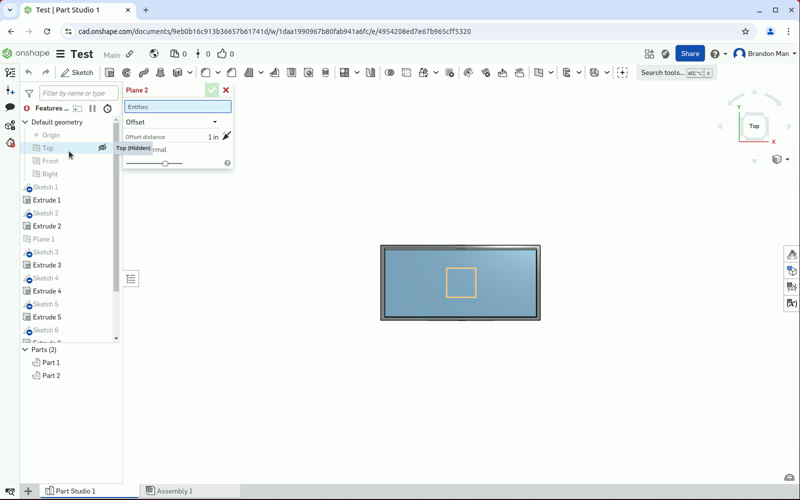
click(69, 150)
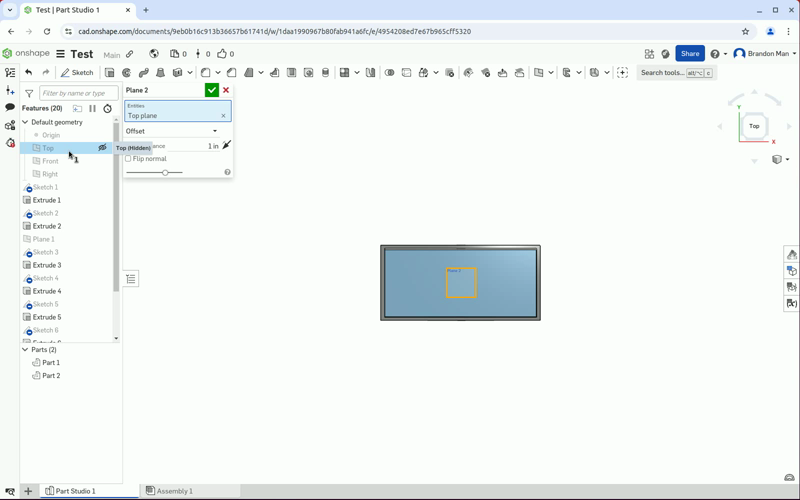
key(tab, 2)
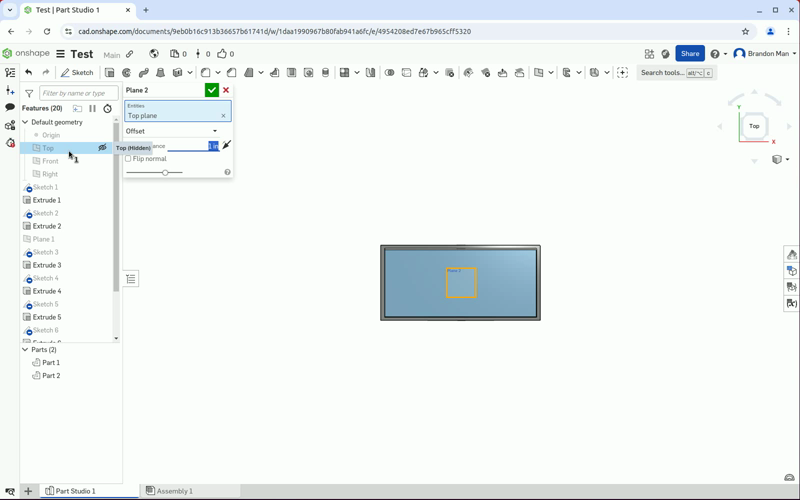
text(0.709)
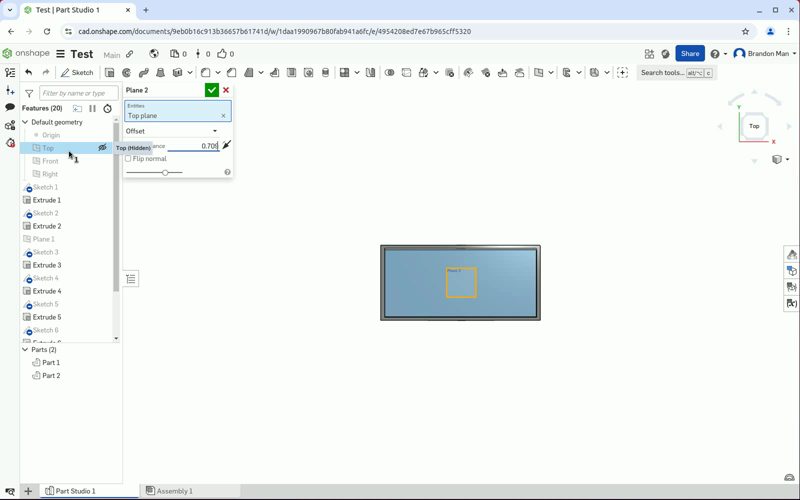
key(enter, 2)
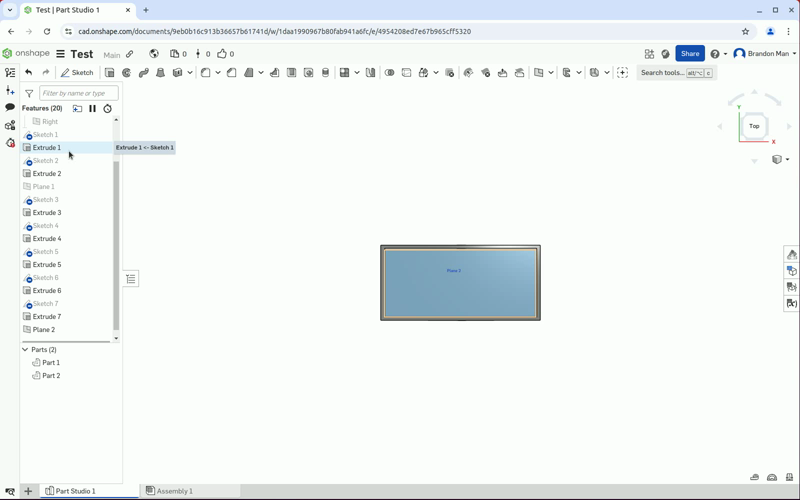
key(shift+s)
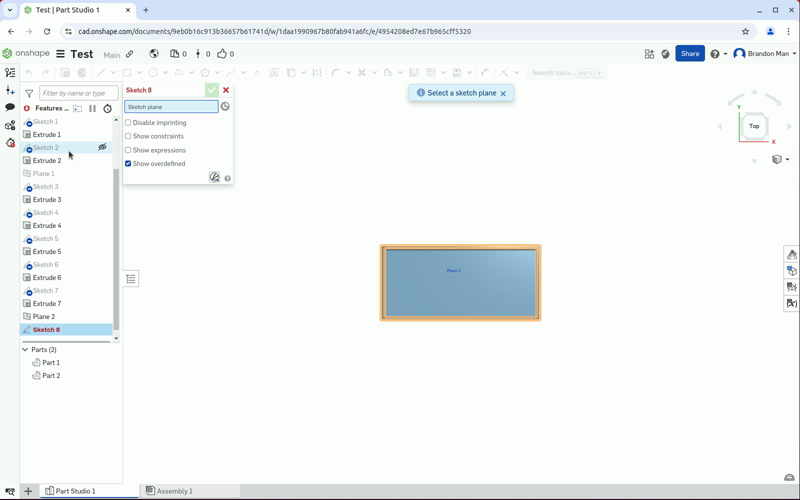
mouse_move(69, 319)
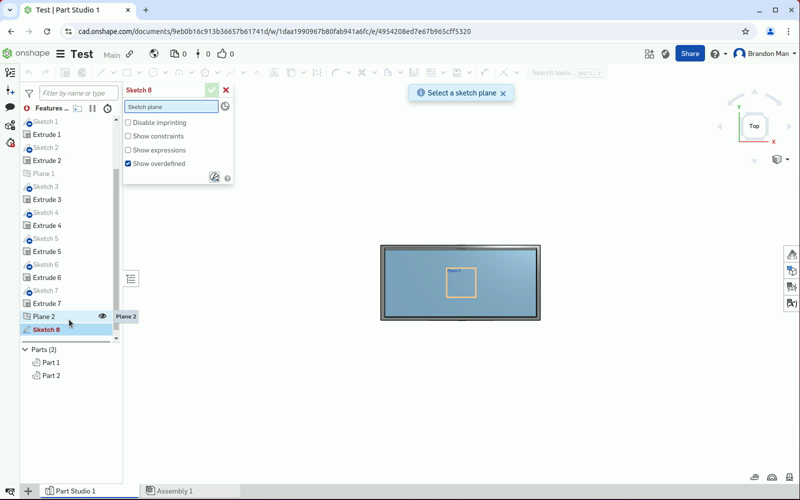
click(69, 319)
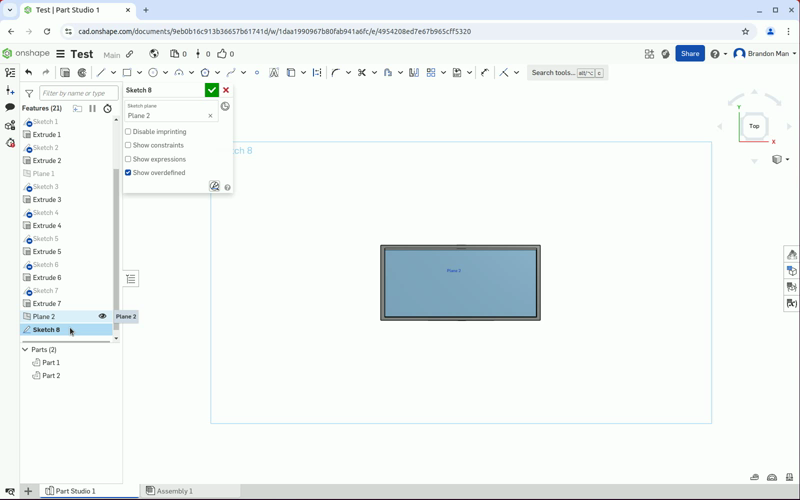
mouse_move(73, 352)
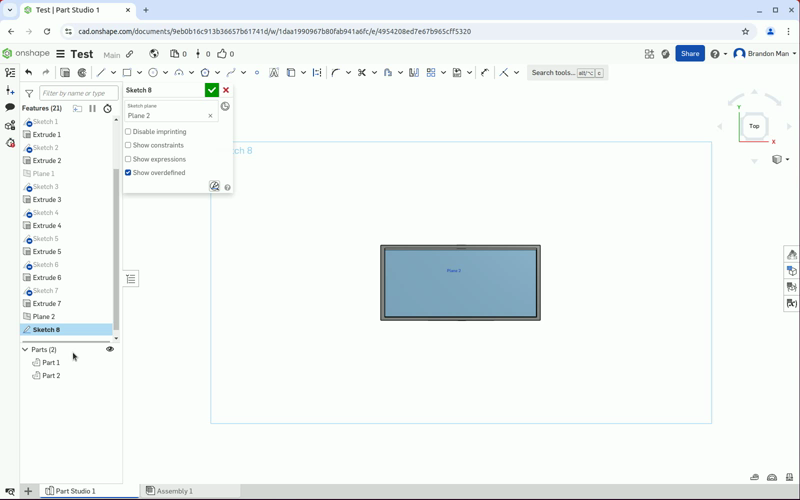
key(y)
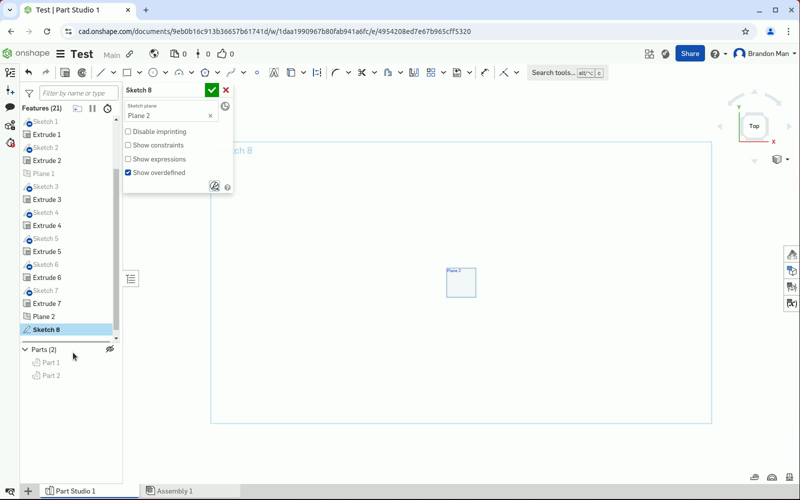
key(l)
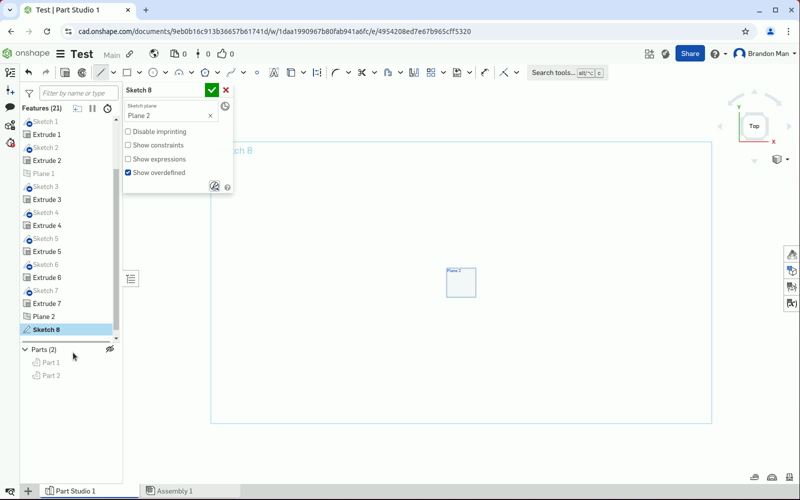
key_down(shift)
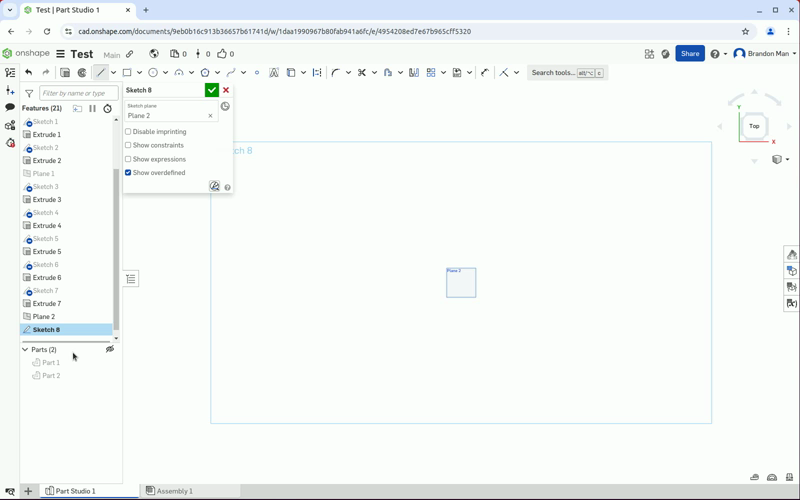
mouse_move(390, 316)
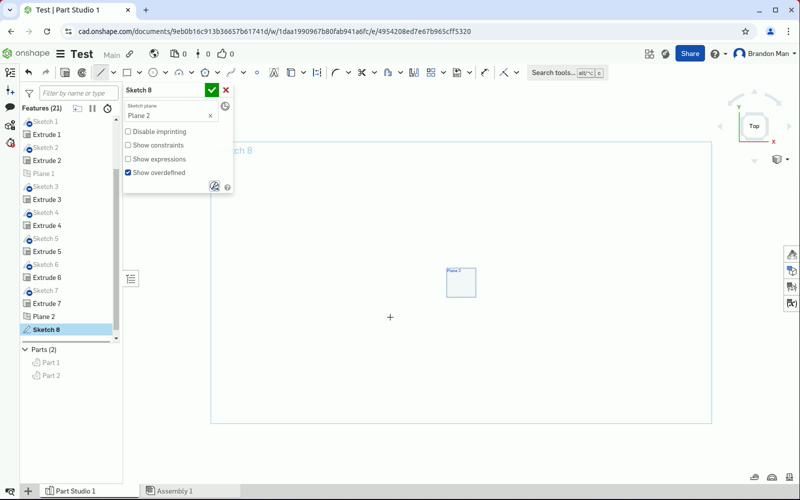
click(390, 316)
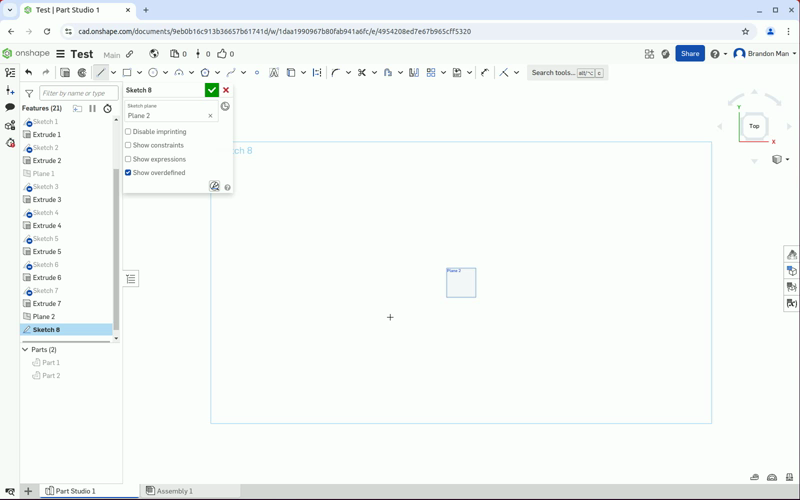
key_up(shift)
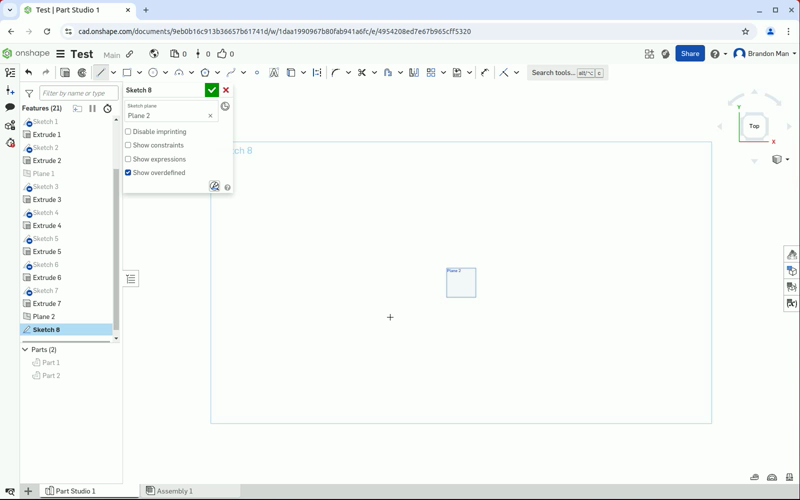
key_down(shift)
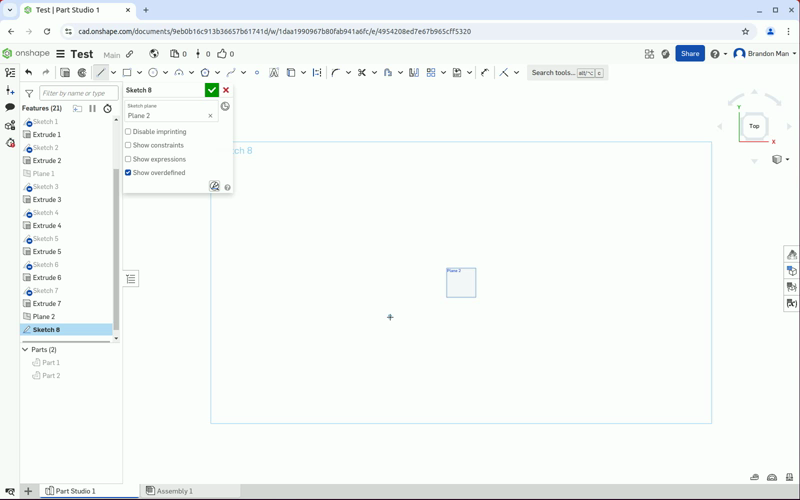
mouse_move(420, 316)
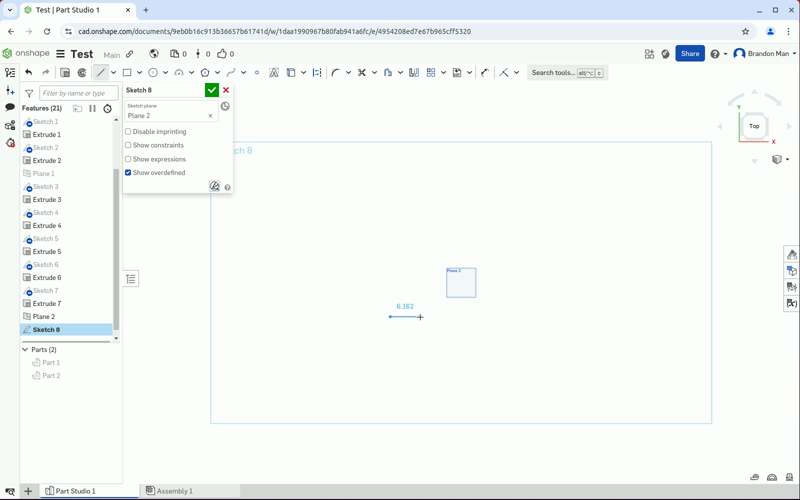
mouse_move(424, 316)
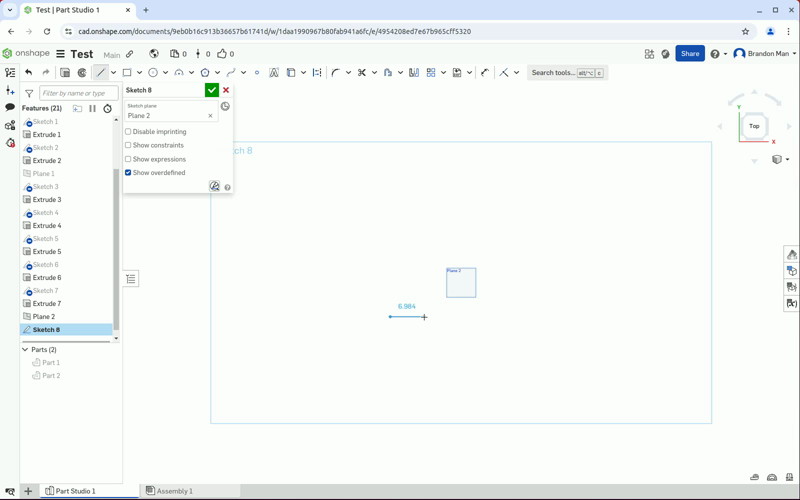
click(424, 316)
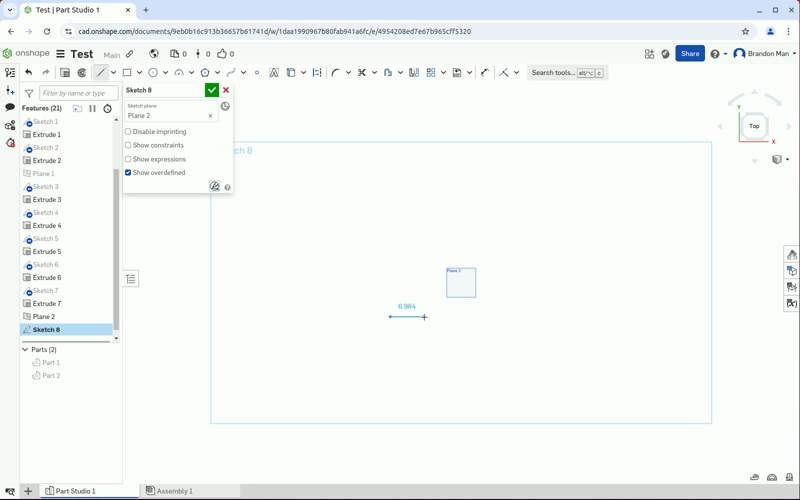
key_up(shift)
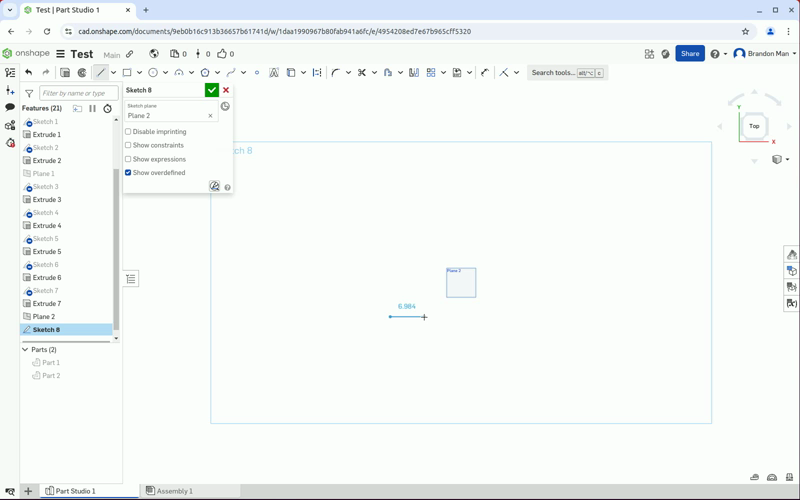
key_down(shift)
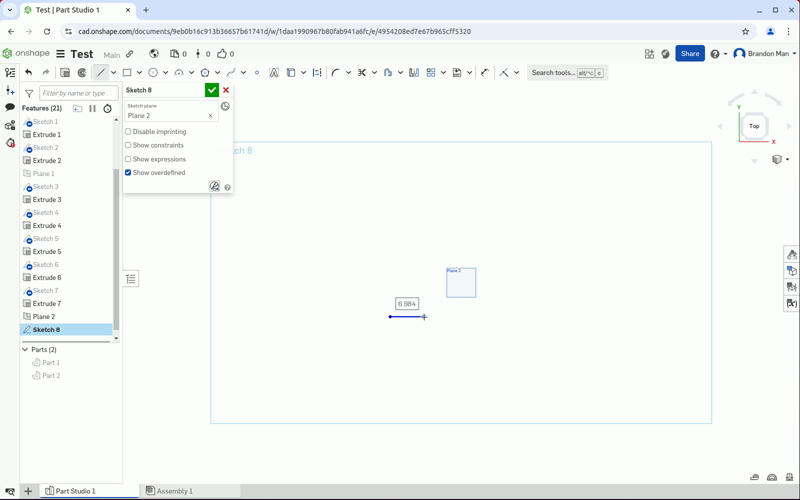
mouse_move(454, 316)
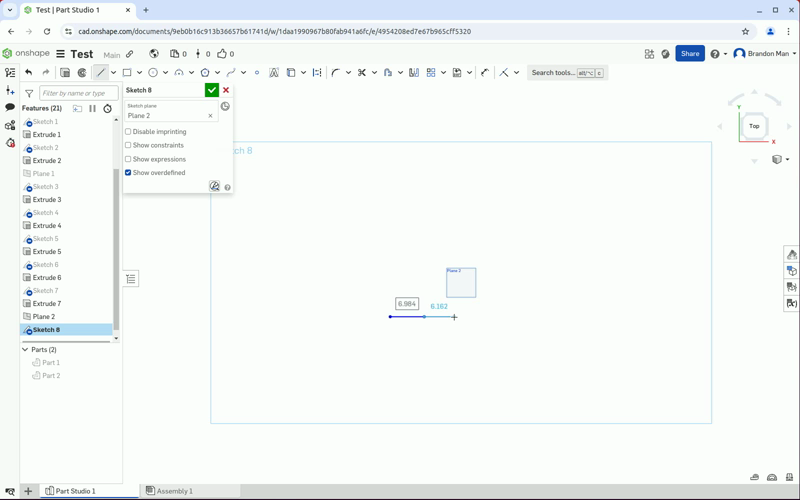
mouse_move(424, 296)
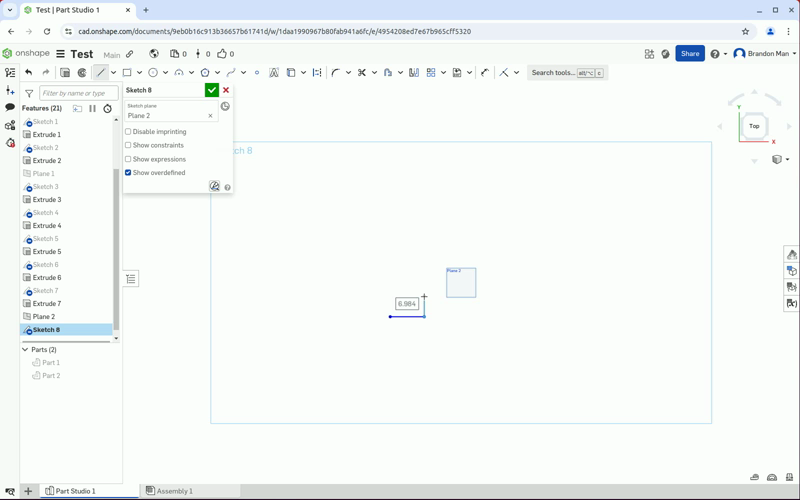
click(424, 296)
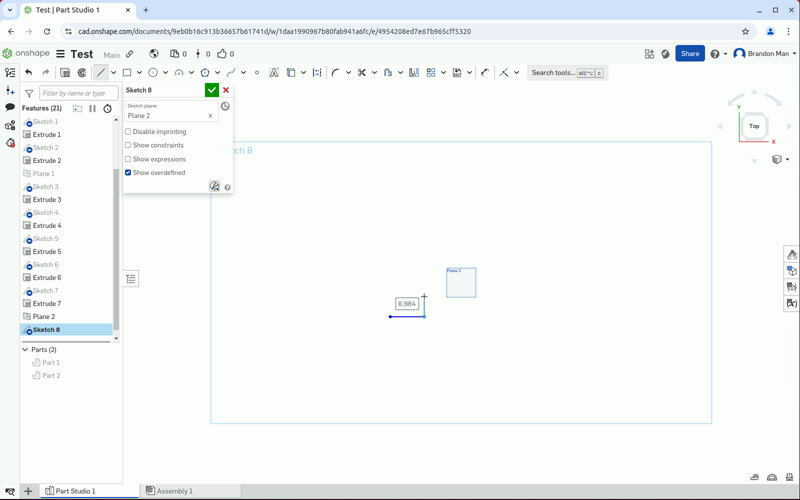
key_up(shift)
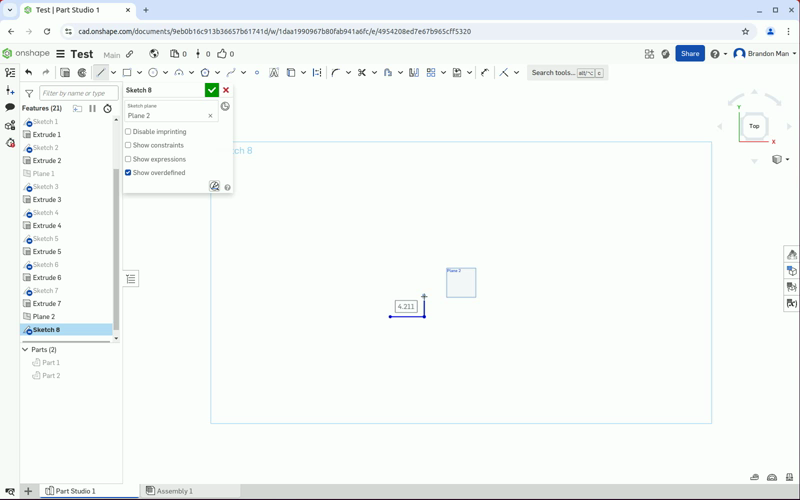
key_down(shift)
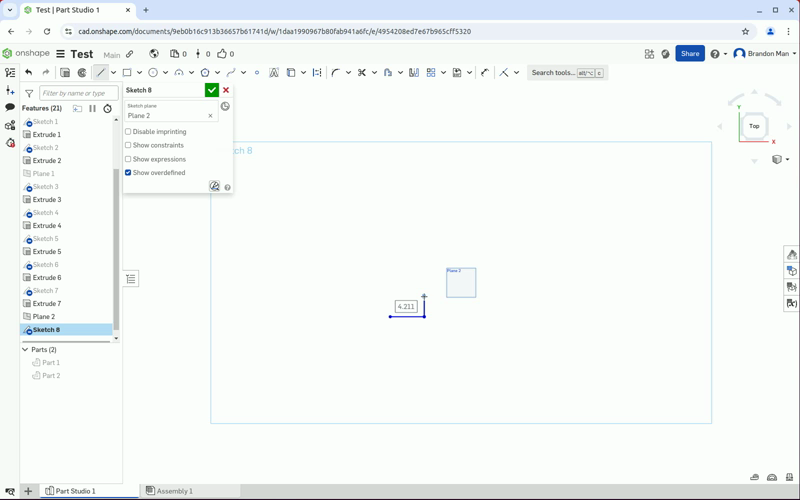
mouse_move(454, 296)
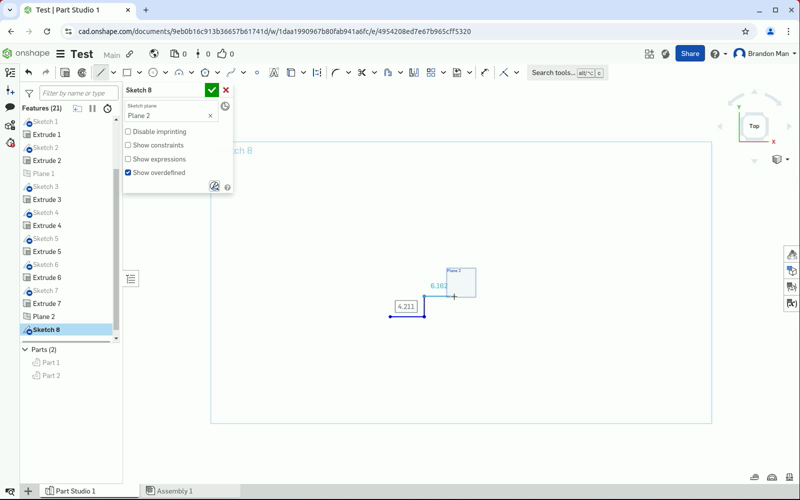
mouse_move(390, 296)
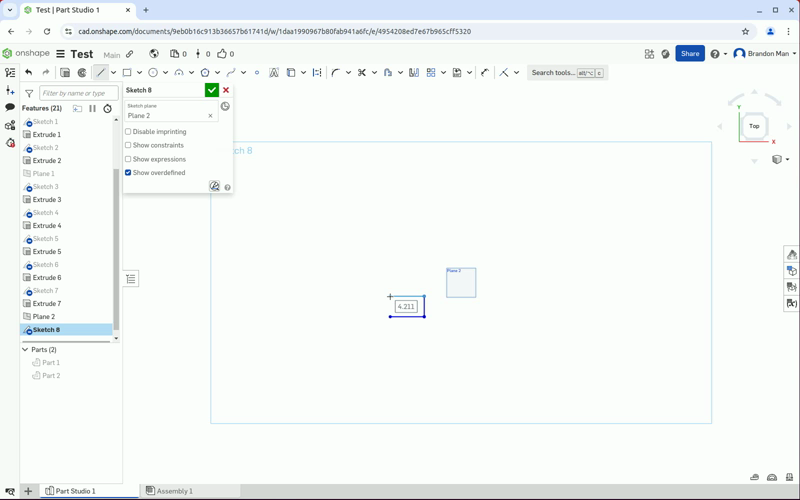
click(390, 296)
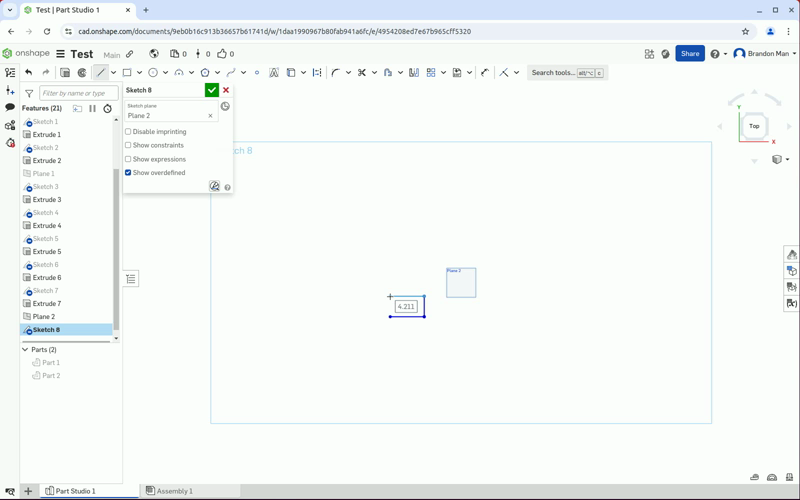
key_up(shift)
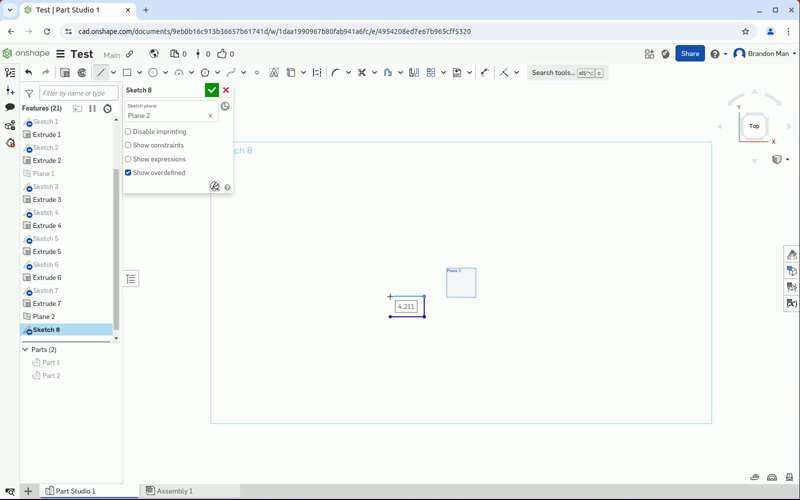
mouse_move(420, 296)
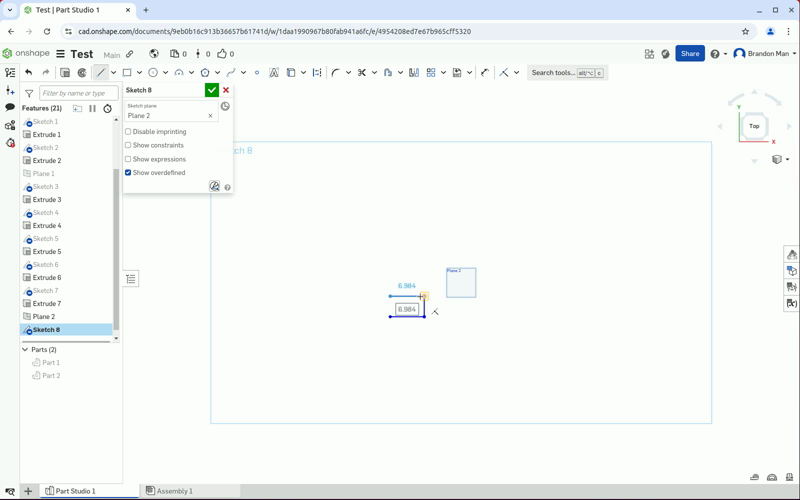
key_down(shift)
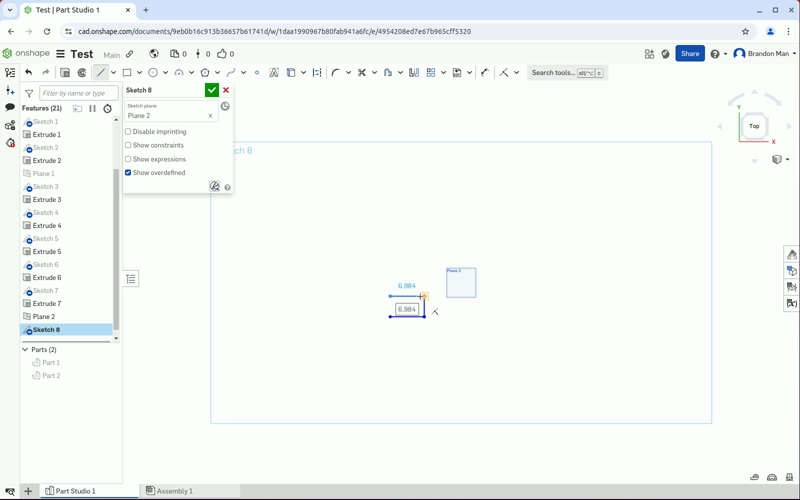
mouse_move(390, 316)
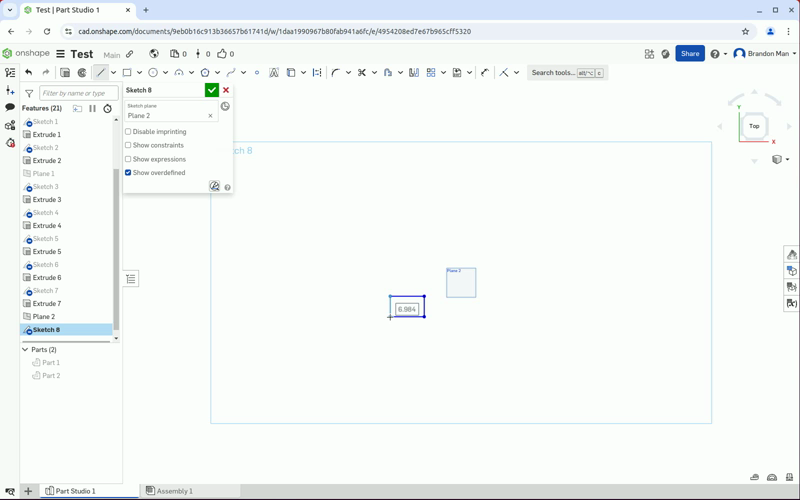
key_up(shift)
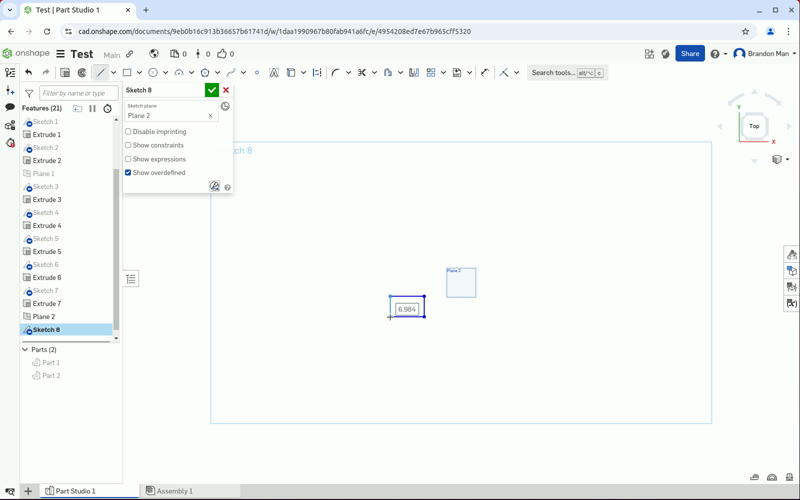
click(390, 316)
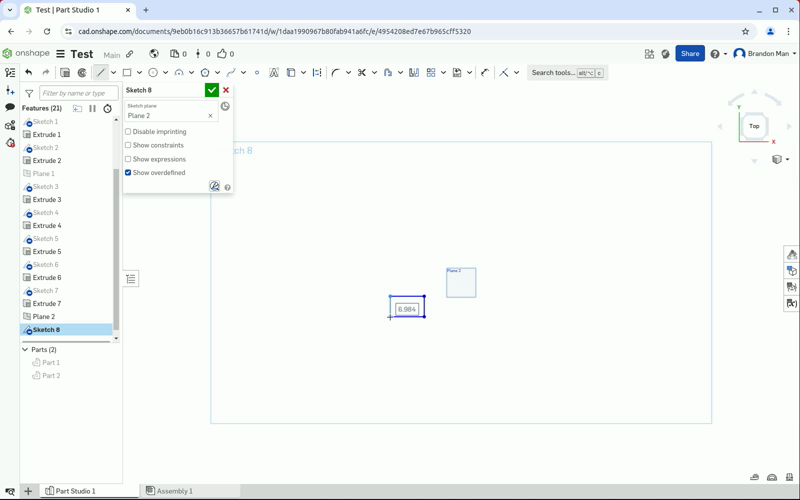
key(esc)
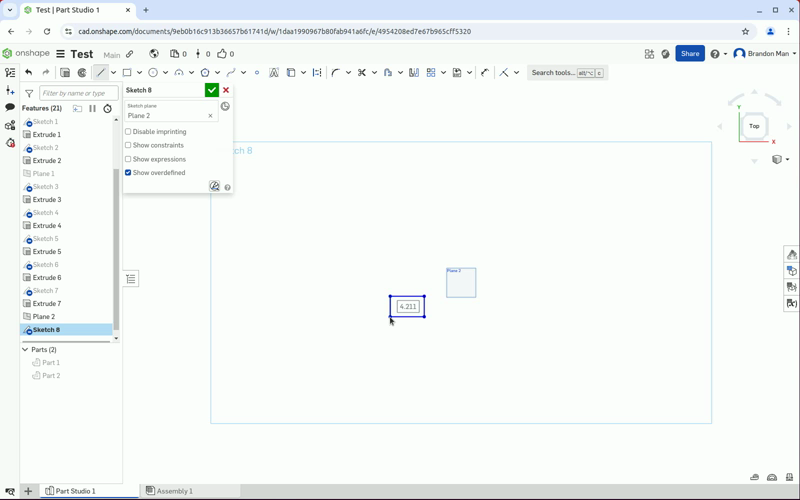
mouse_move(396, 305)
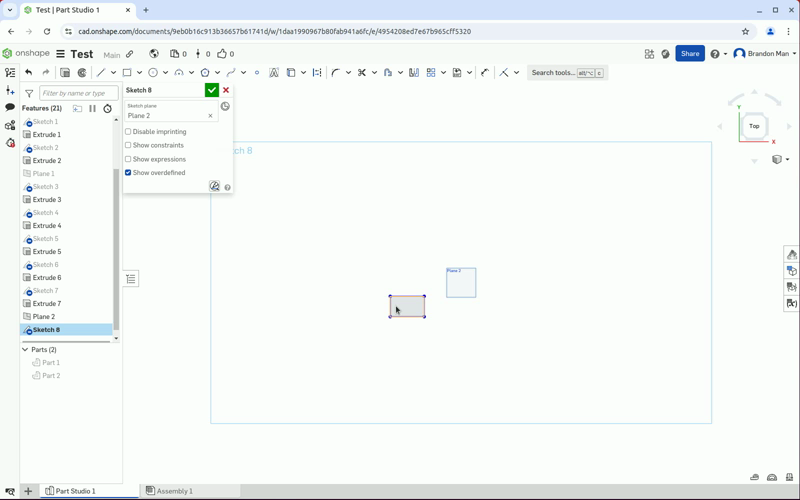
scroll(6)
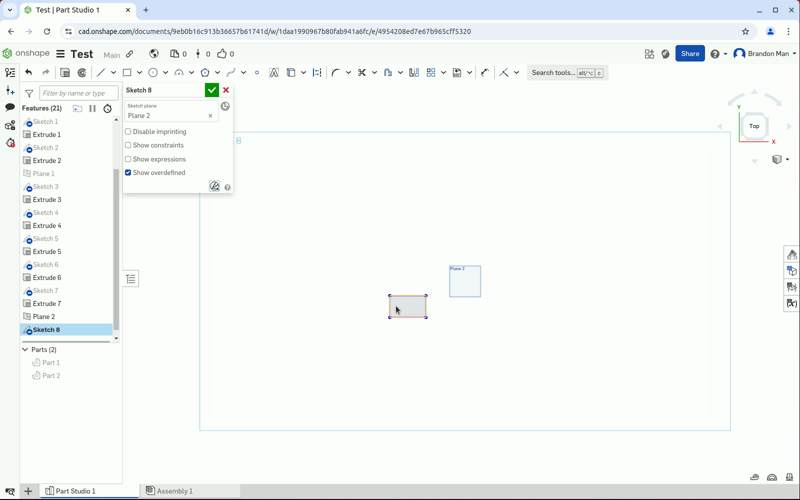
scroll(6)
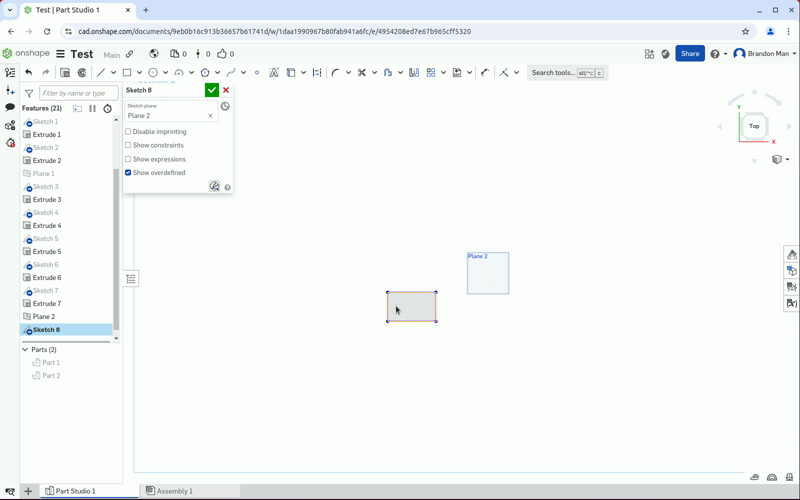
scroll(6)
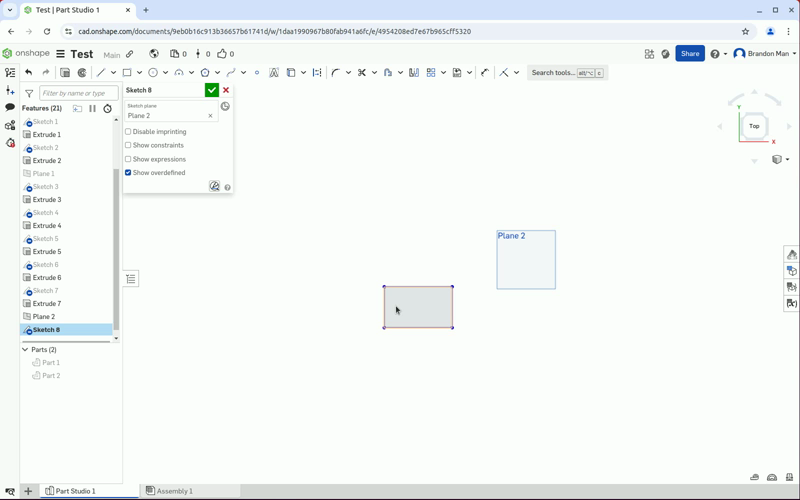
scroll(6)
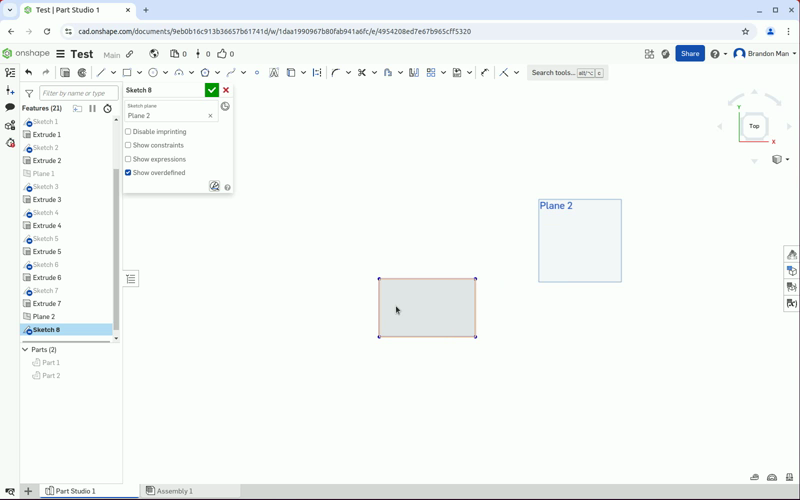
scroll(6)
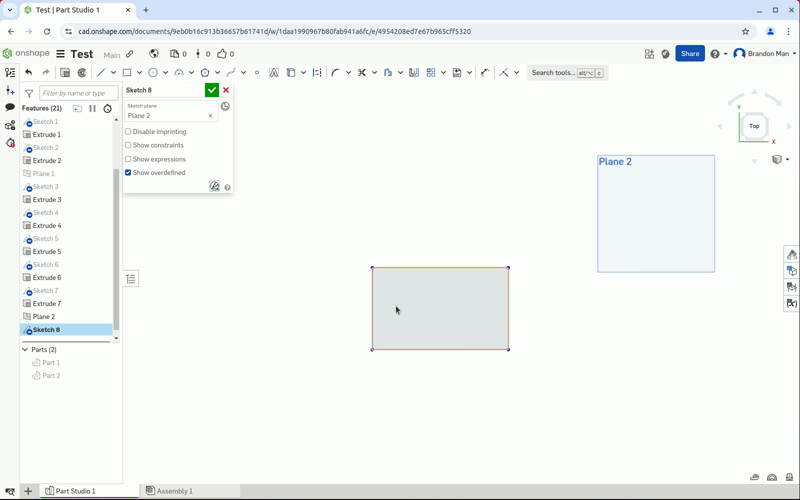
scroll(6)
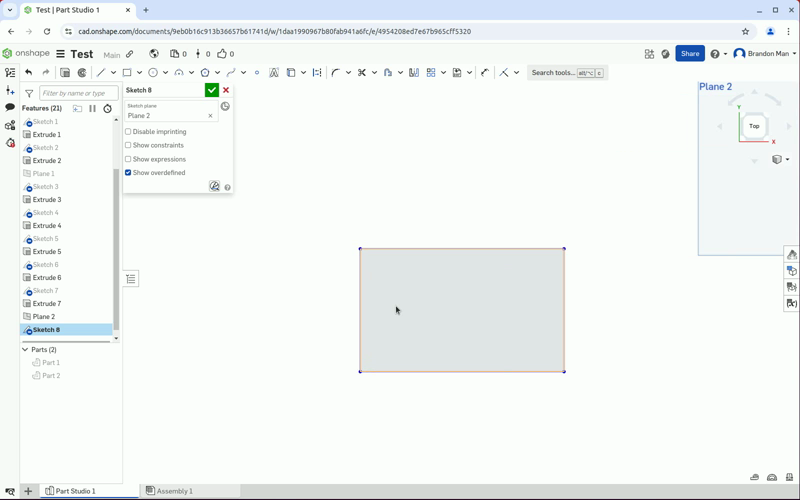
scroll(6)
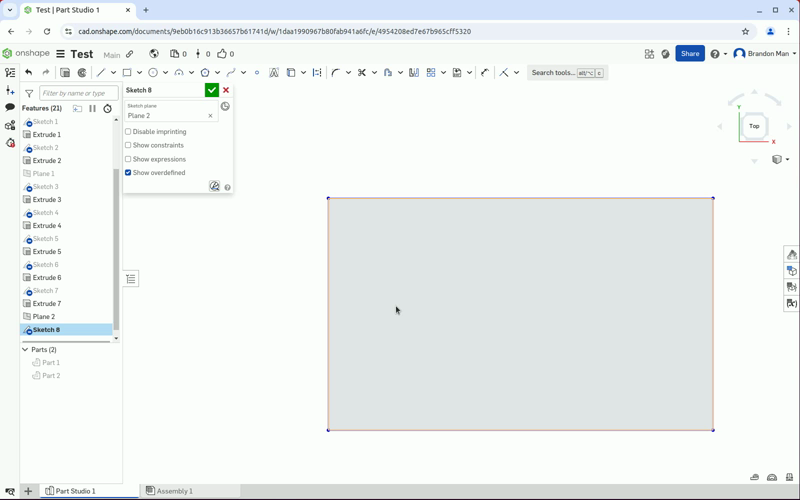
click(396, 305)
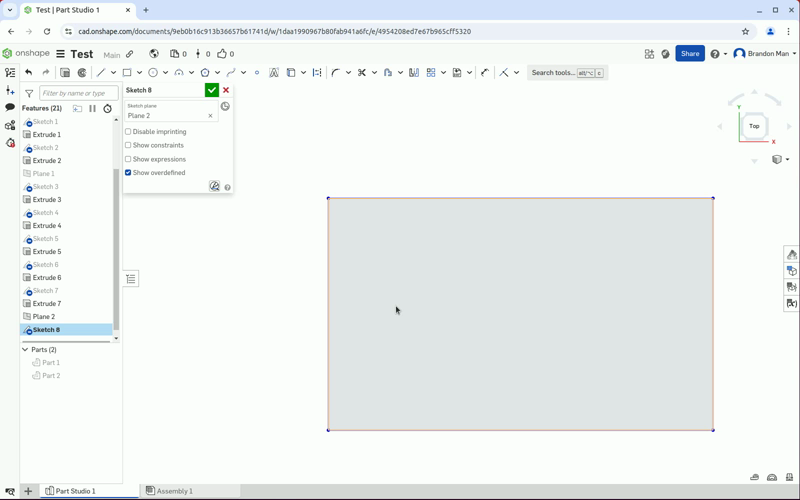
scroll(-6)
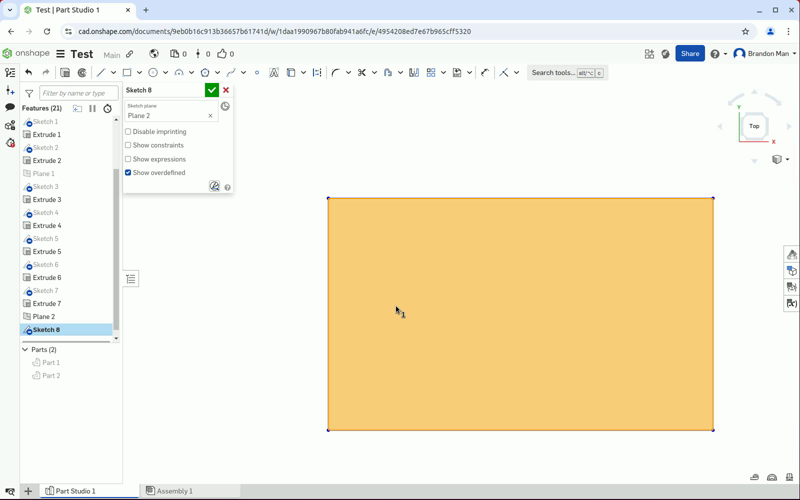
scroll(-6)
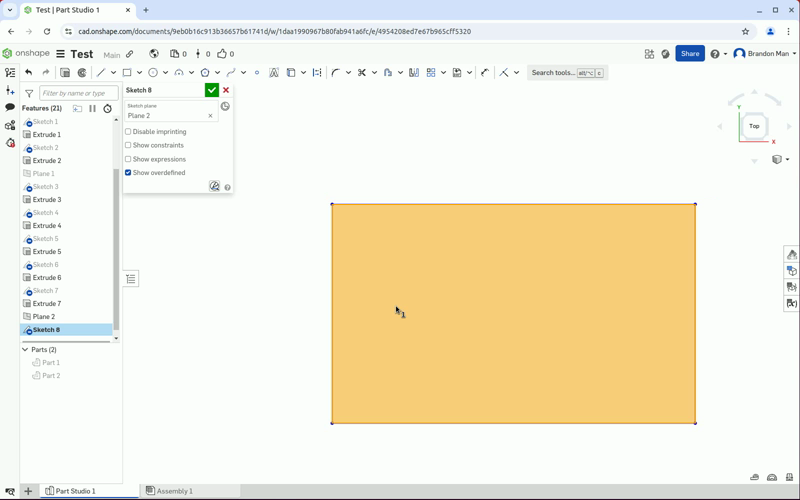
scroll(-6)
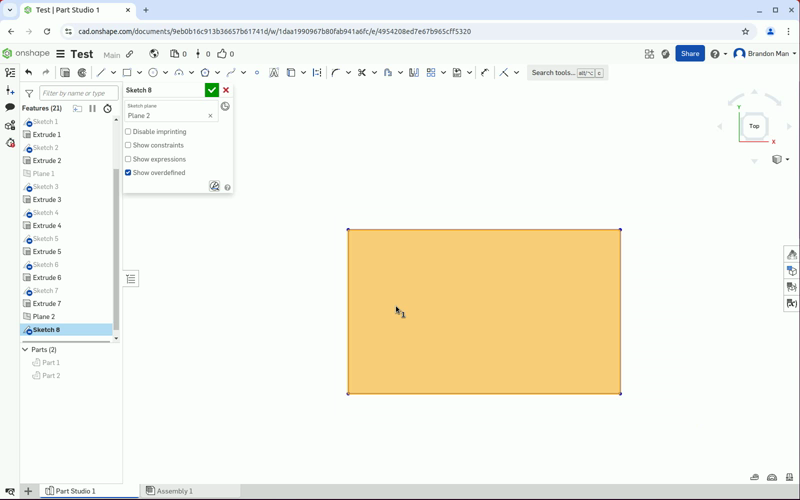
scroll(-6)
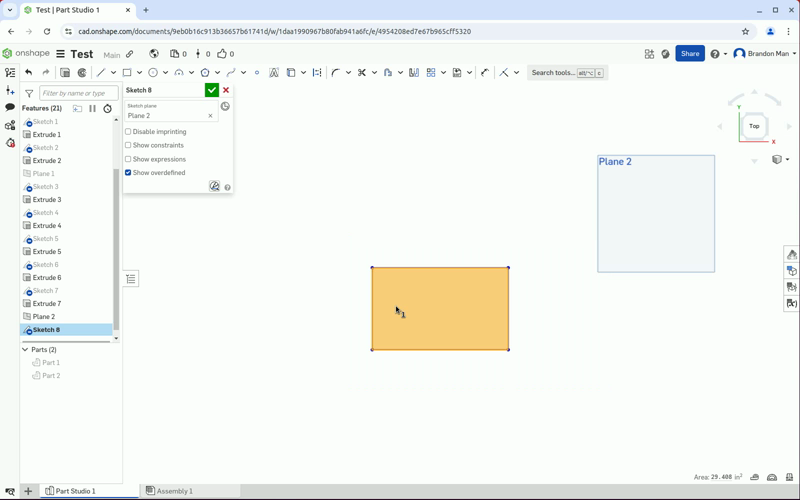
scroll(-6)
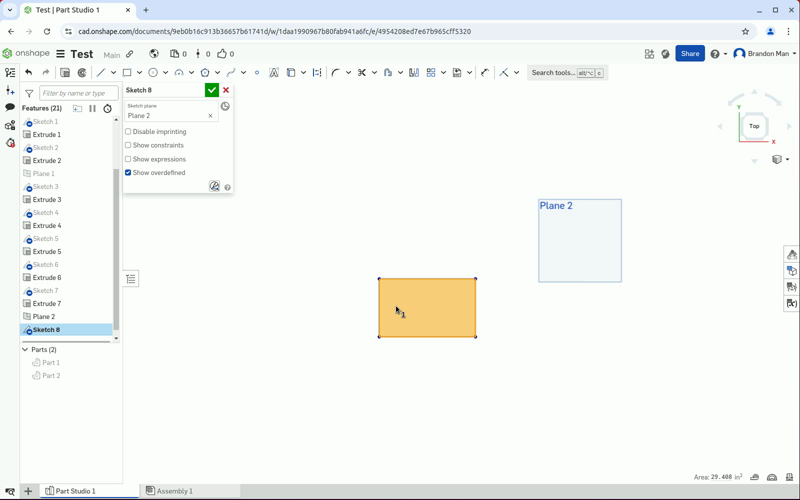
scroll(-6)
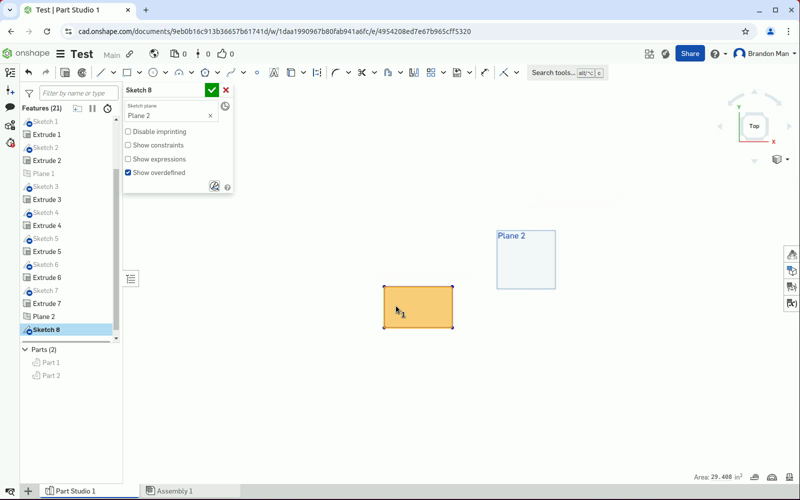
scroll(-6)
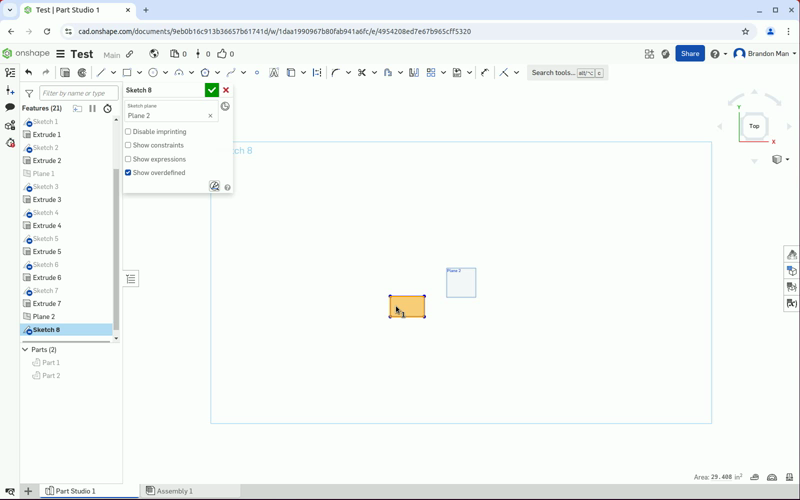
mouse_move(73, 352)
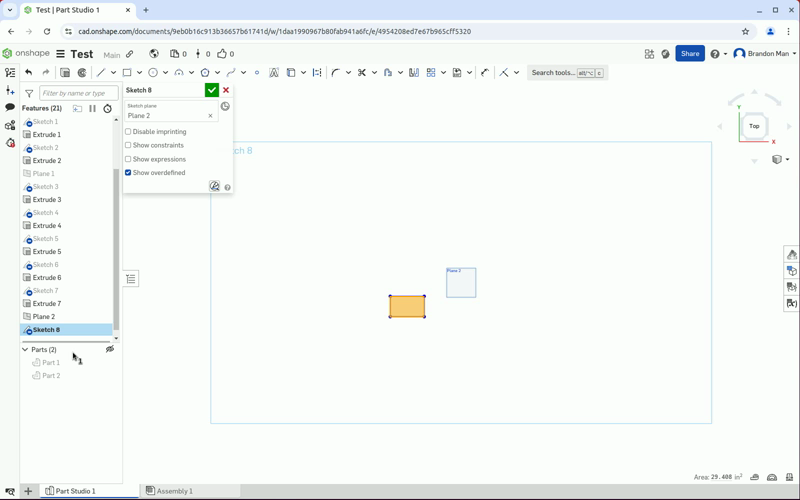
key(shift+y)
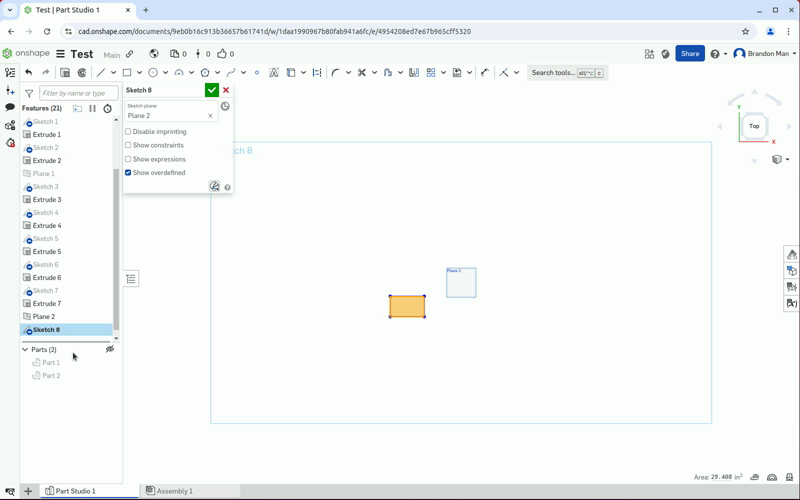
key(shift+e)
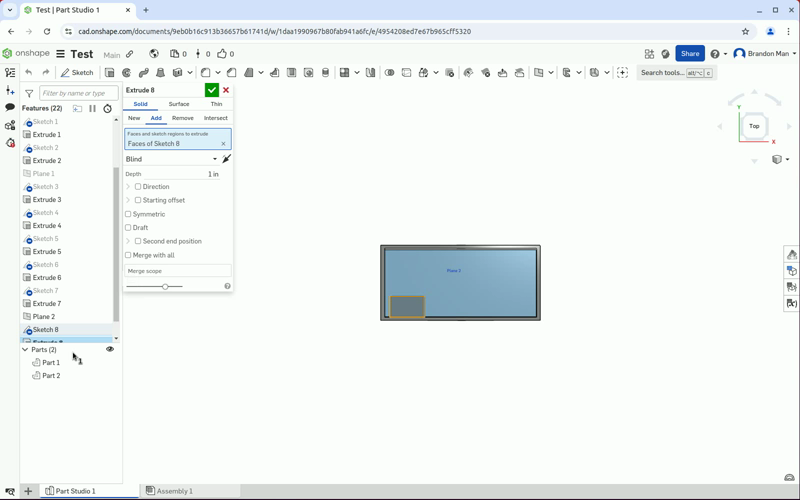
mouse_move(143, 106)
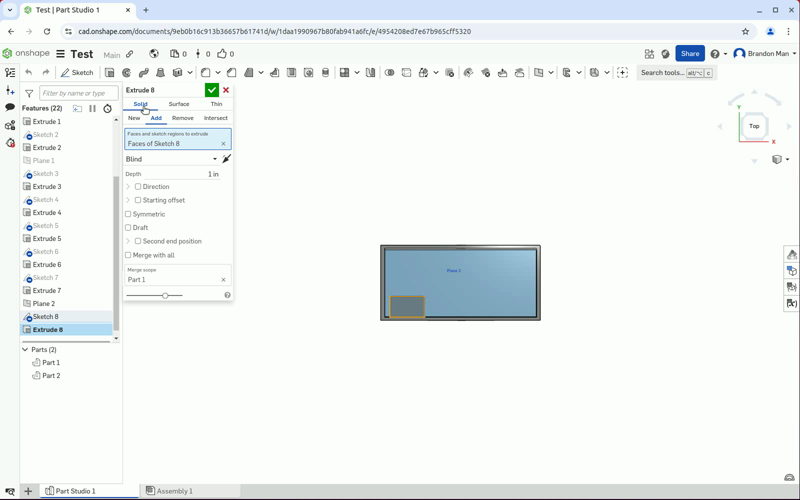
click(143, 106)
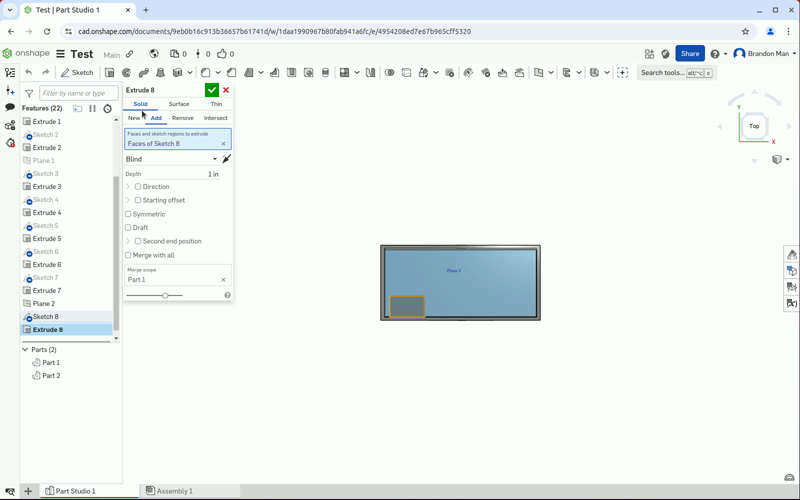
mouse_move(137, 120)
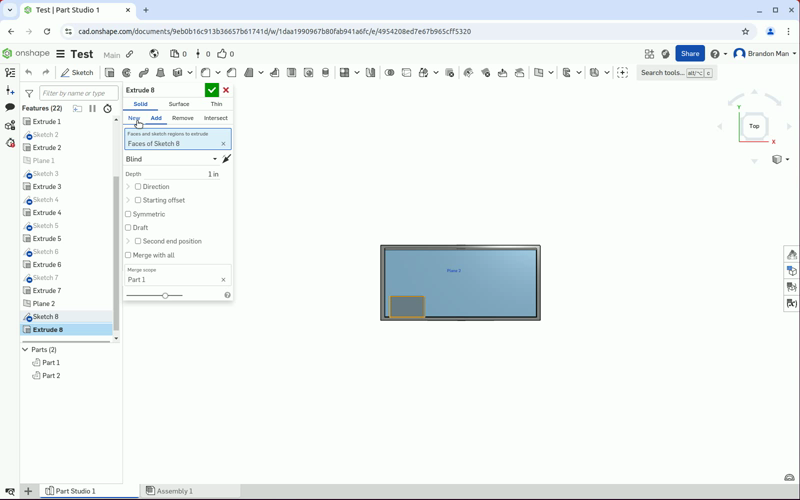
click(137, 120)
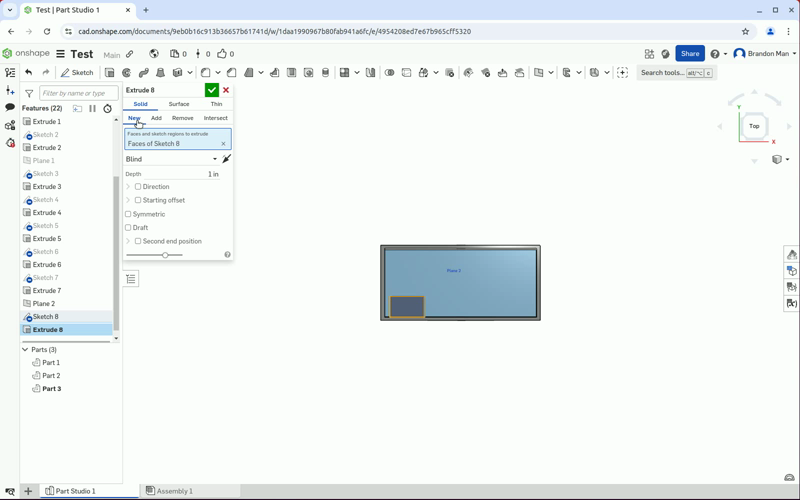
key(tab, 4)
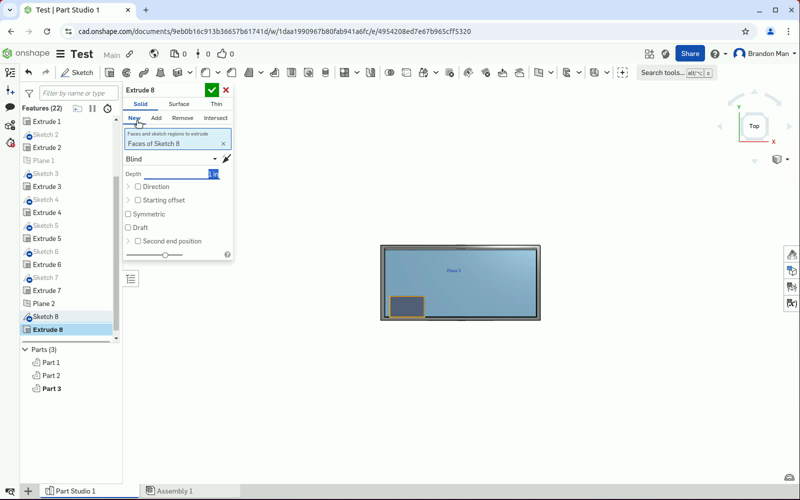
text(14.924)
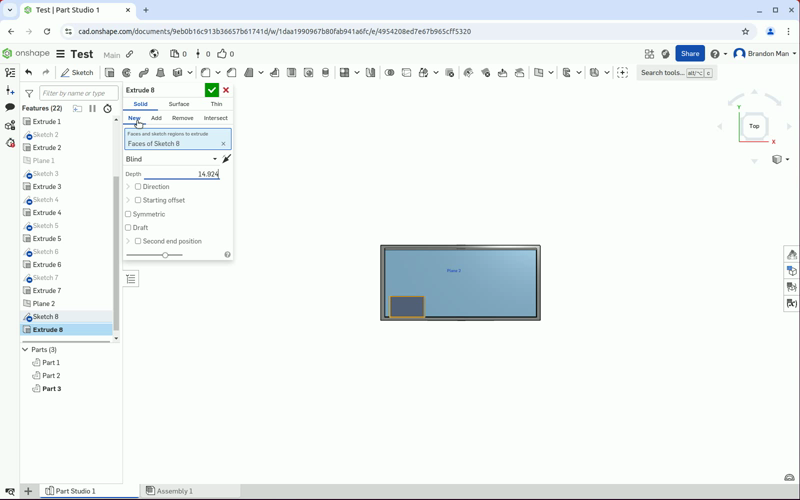
key(enter)
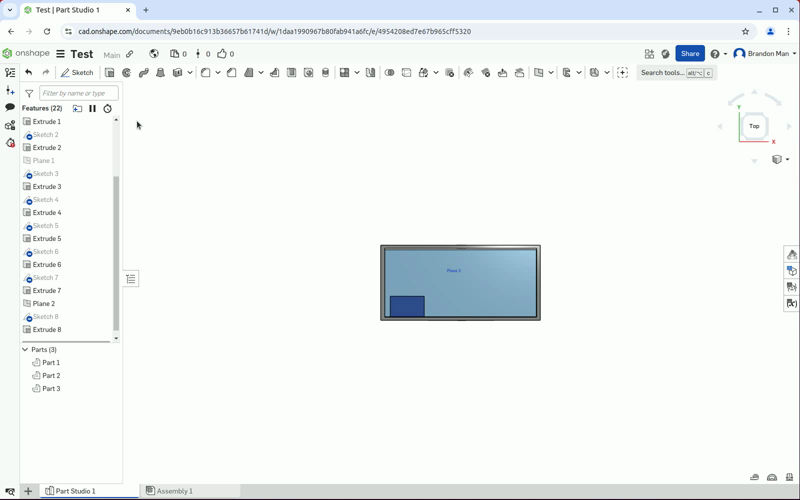
key(shift+h)
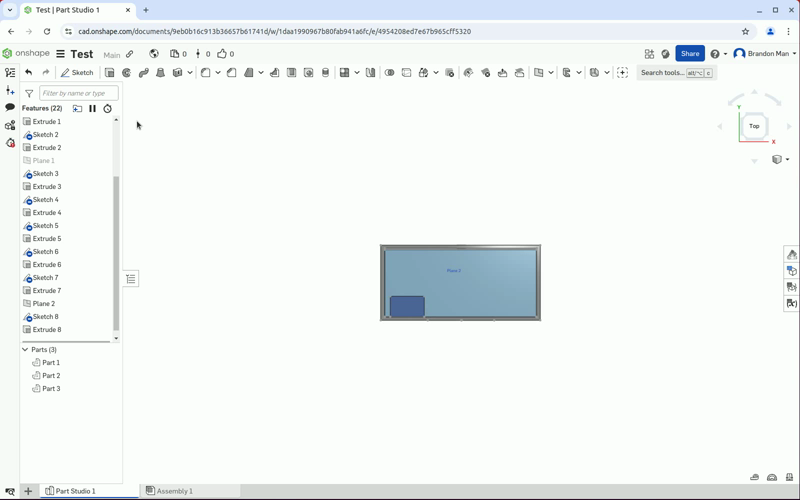
key(shift+h)
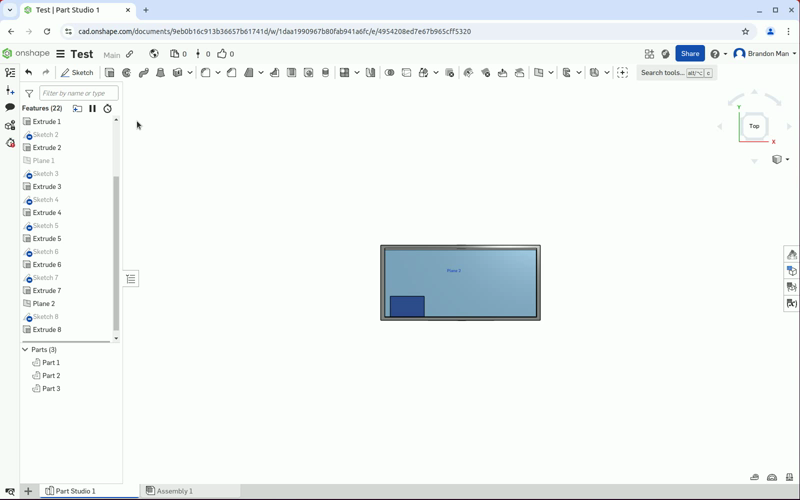
mouse_move(69, 111)
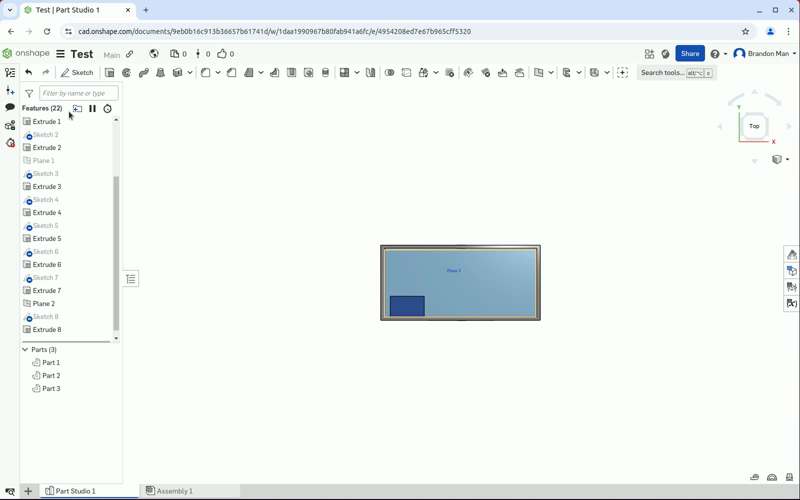
click(69, 111)
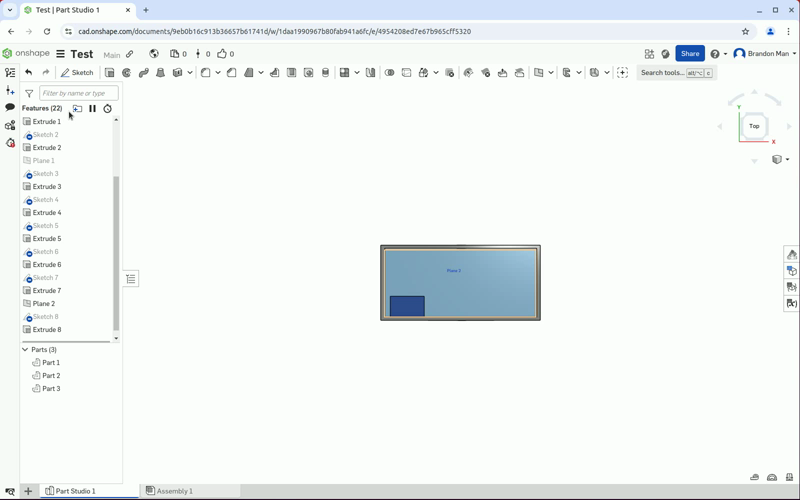
key(shift+s)
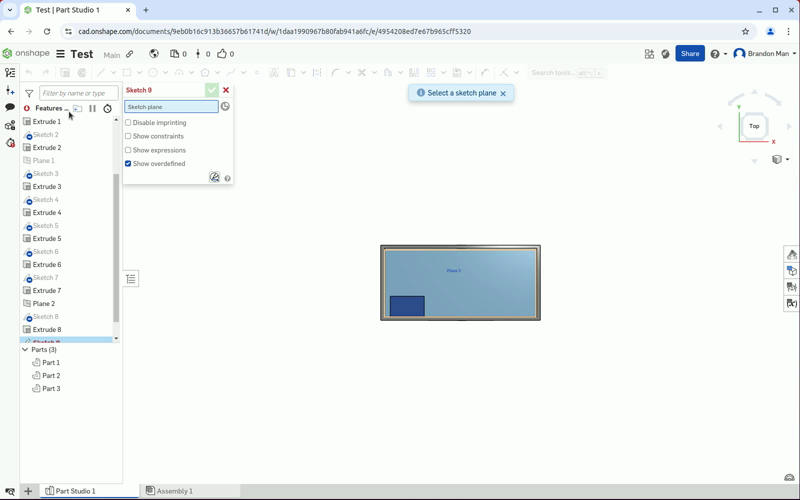
mouse_move(69, 293)
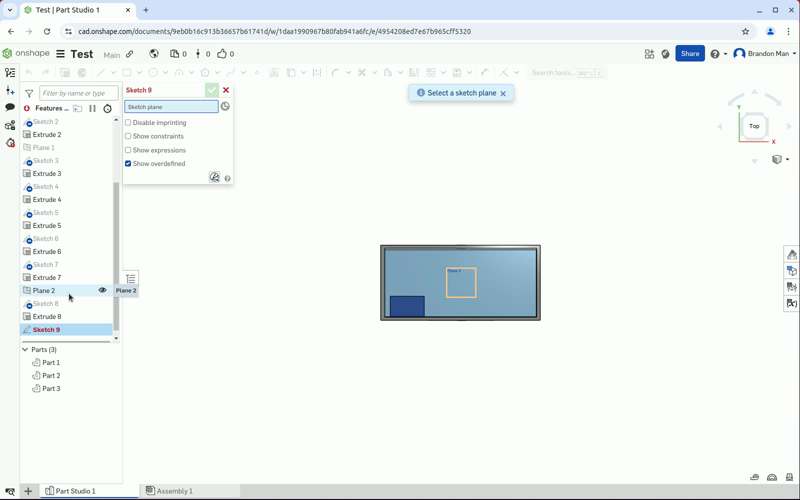
click(69, 293)
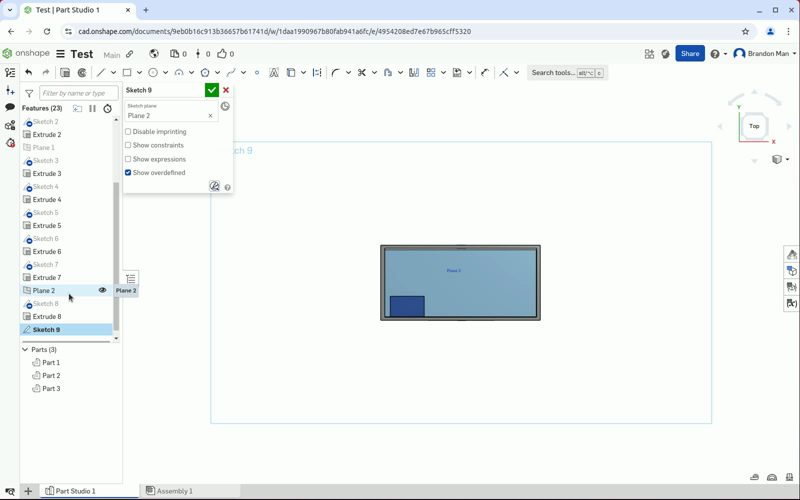
mouse_move(73, 352)
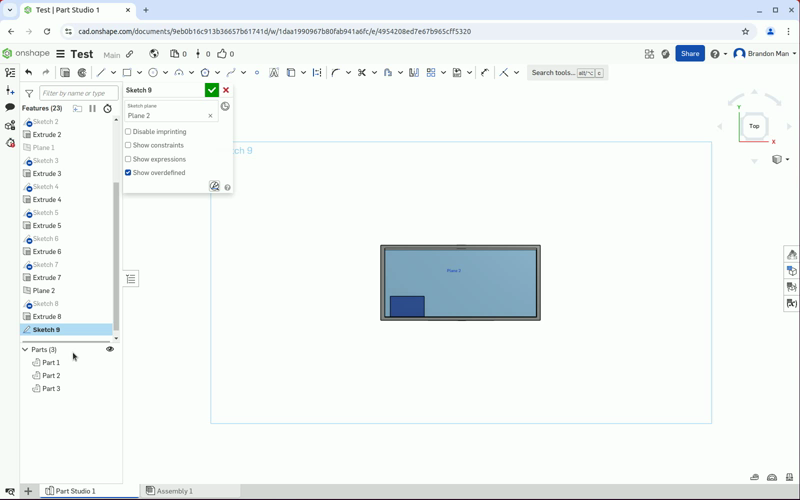
key(y)
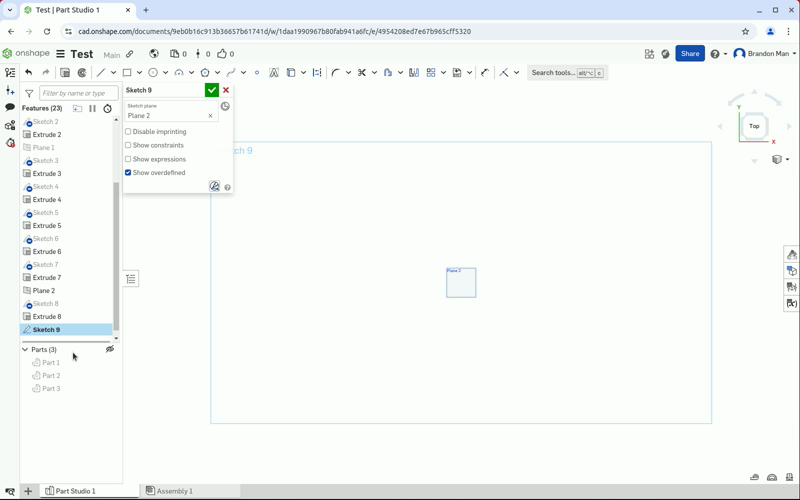
key(l)
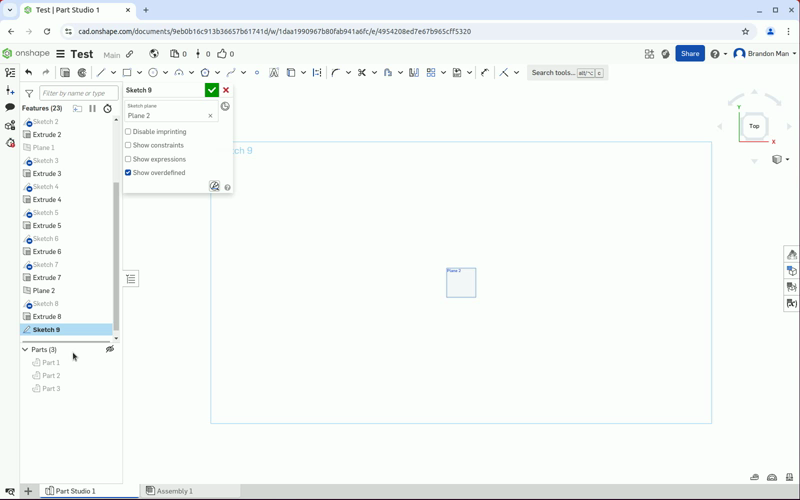
key_down(shift)
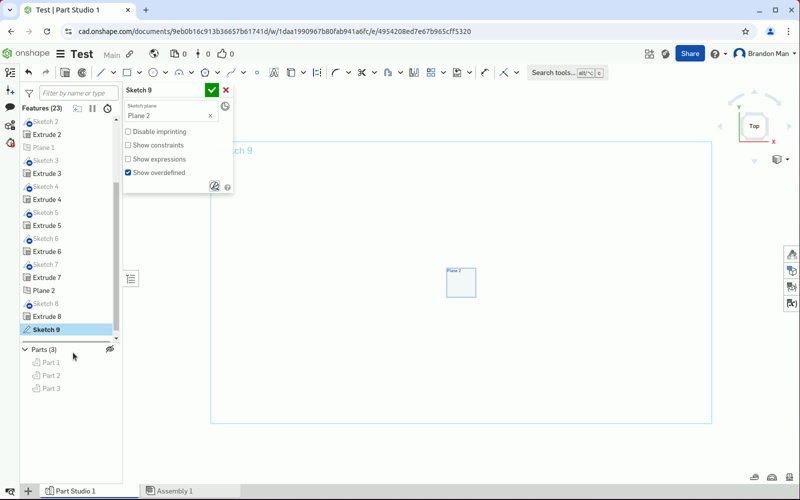
mouse_move(497, 316)
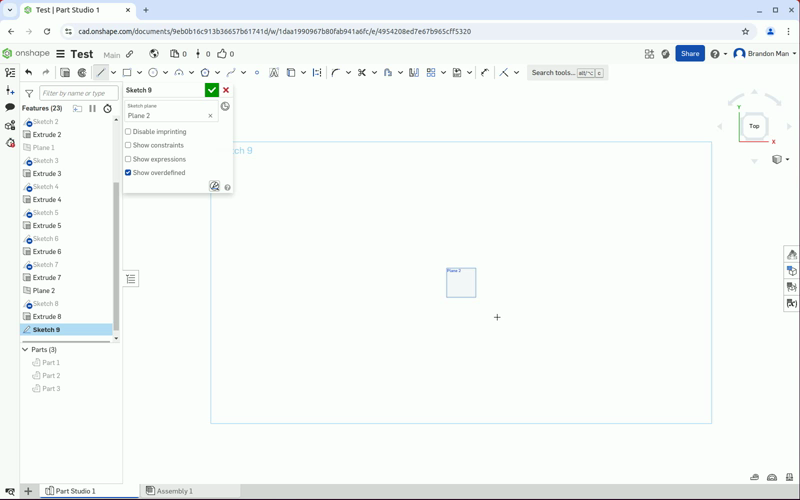
click(497, 316)
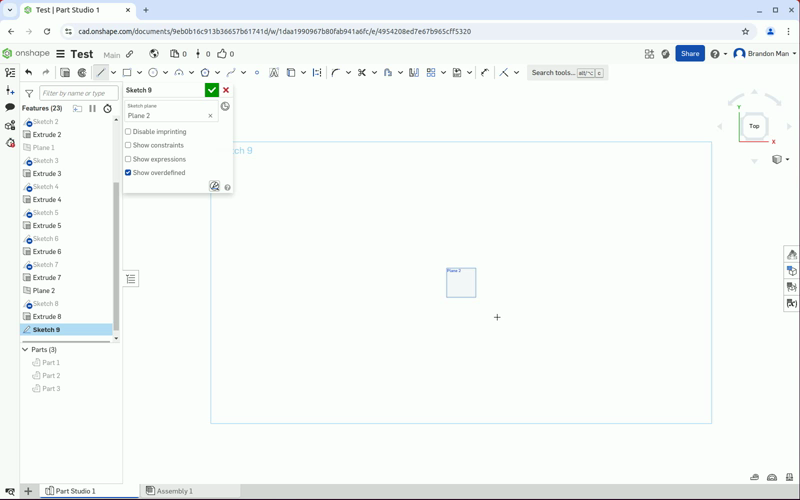
key_up(shift)
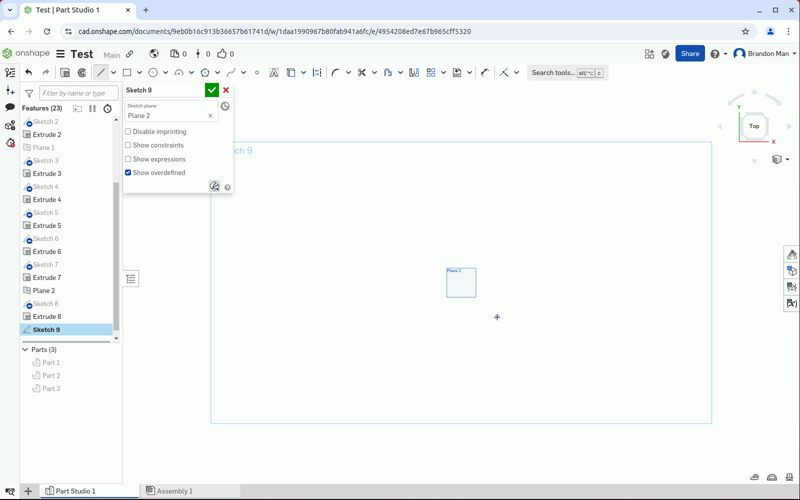
key_down(shift)
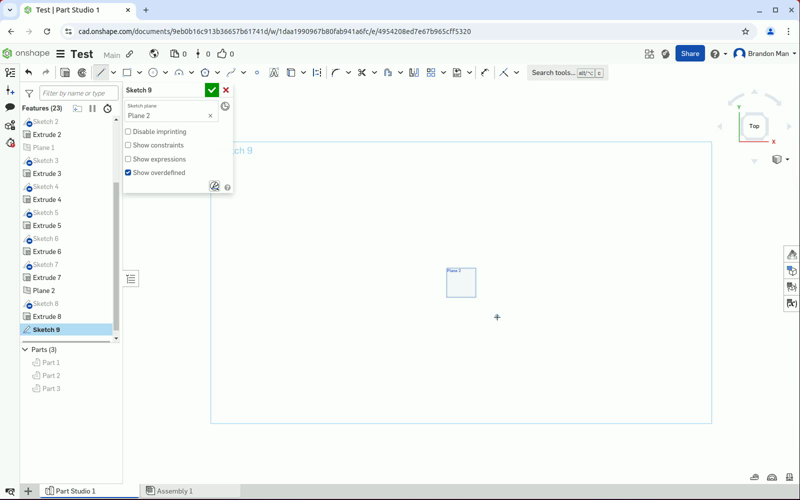
mouse_move(527, 316)
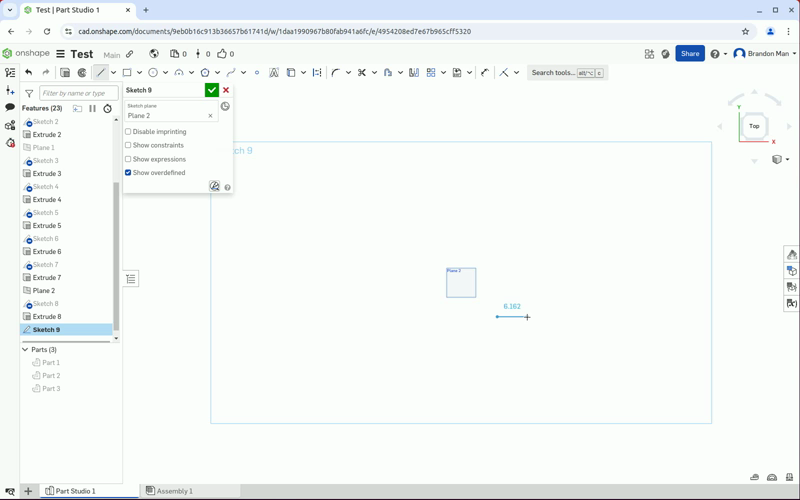
mouse_move(530, 316)
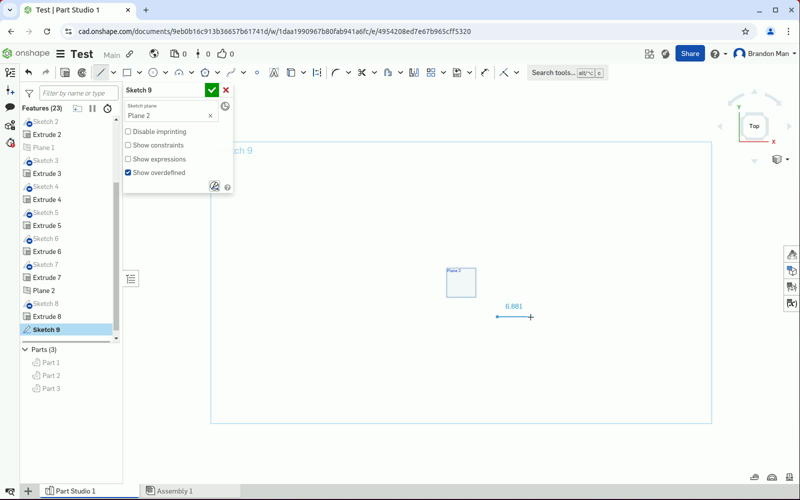
click(530, 316)
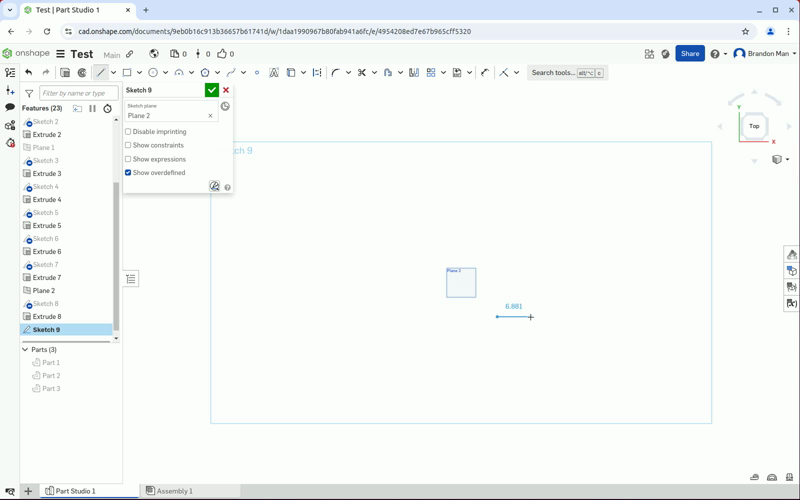
key_up(shift)
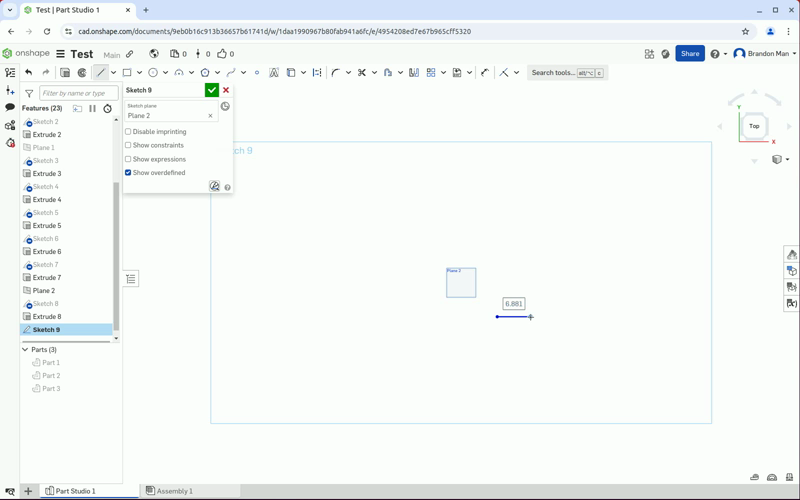
key_down(shift)
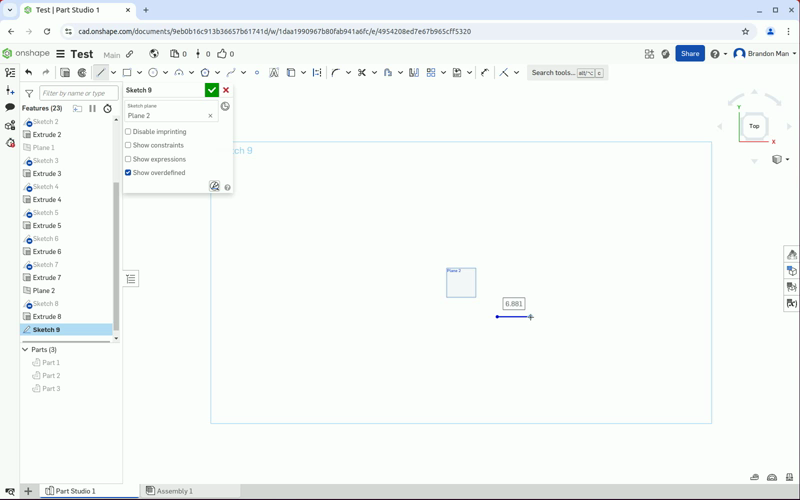
mouse_move(560, 316)
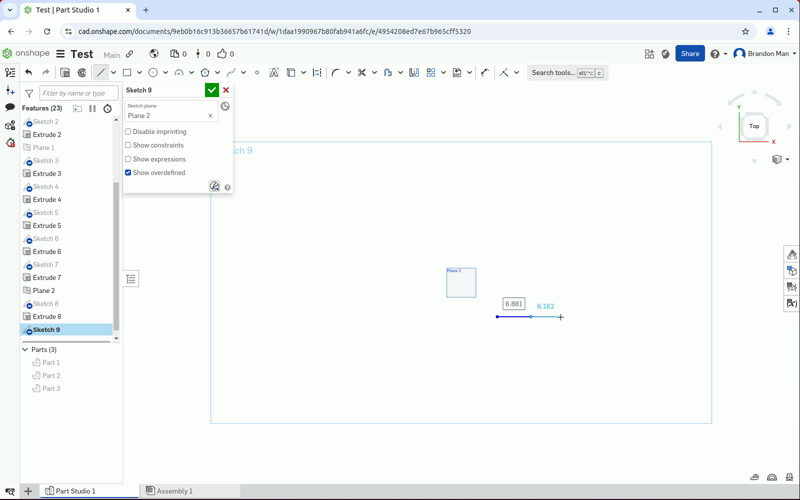
mouse_move(530, 296)
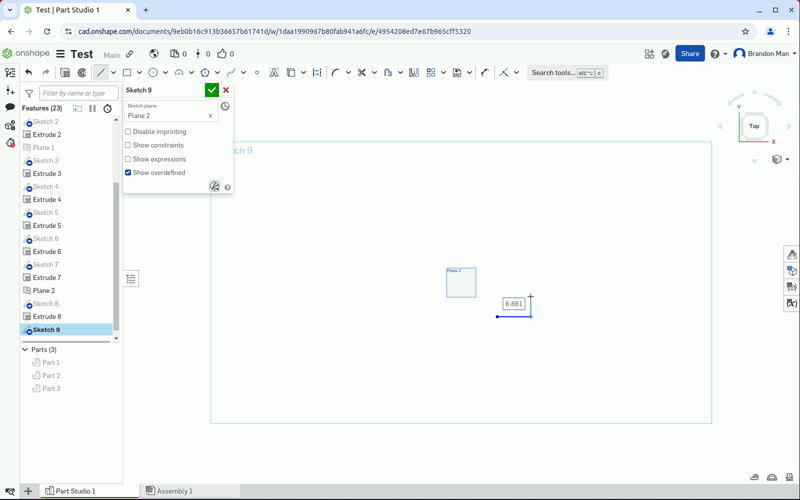
click(530, 296)
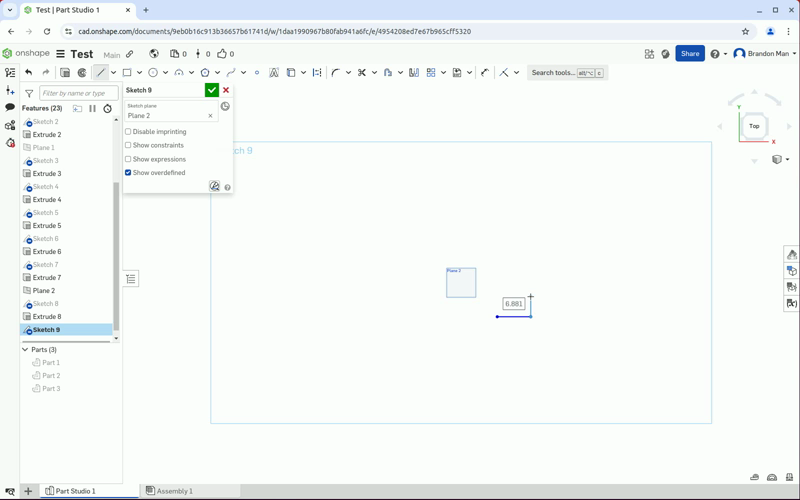
key_up(shift)
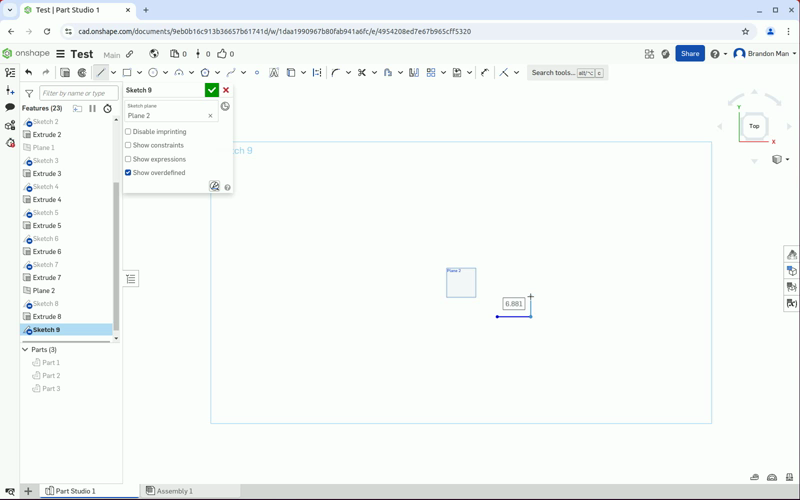
key_down(shift)
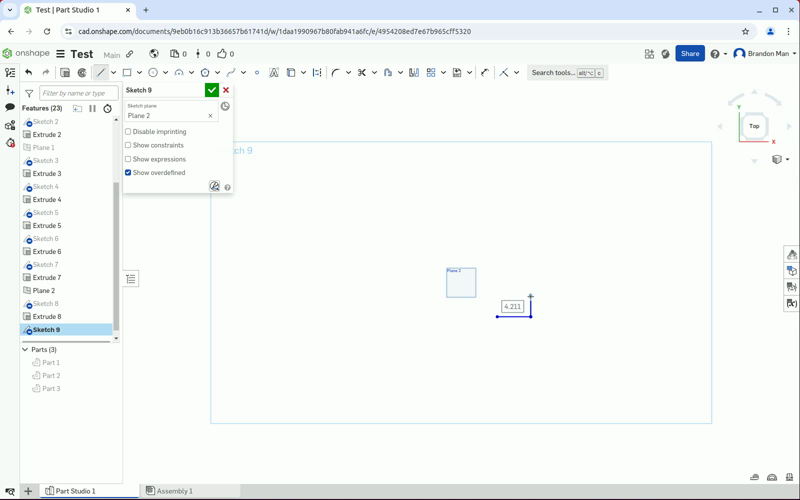
mouse_move(560, 296)
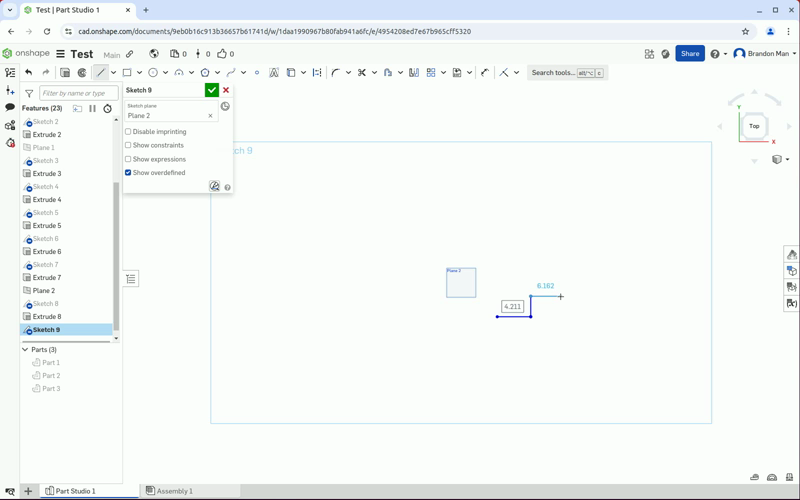
mouse_move(497, 296)
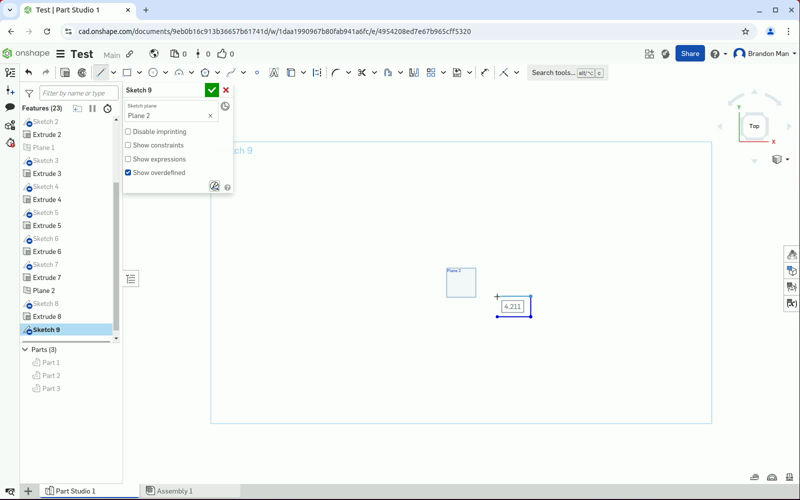
click(497, 296)
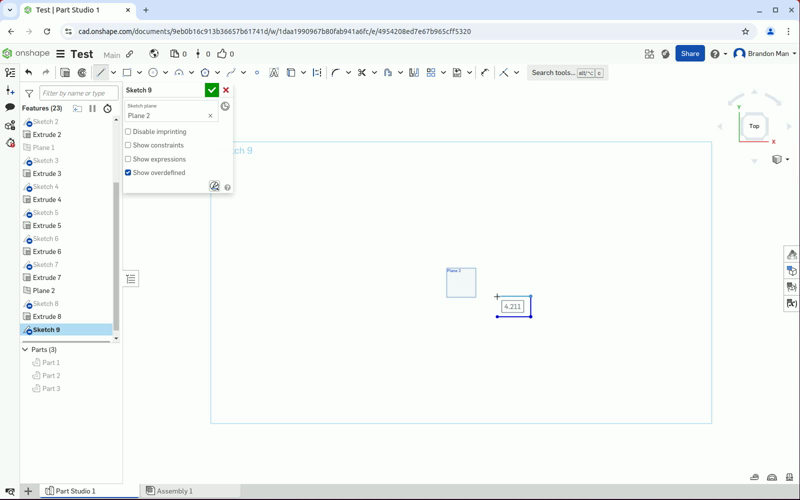
key_up(shift)
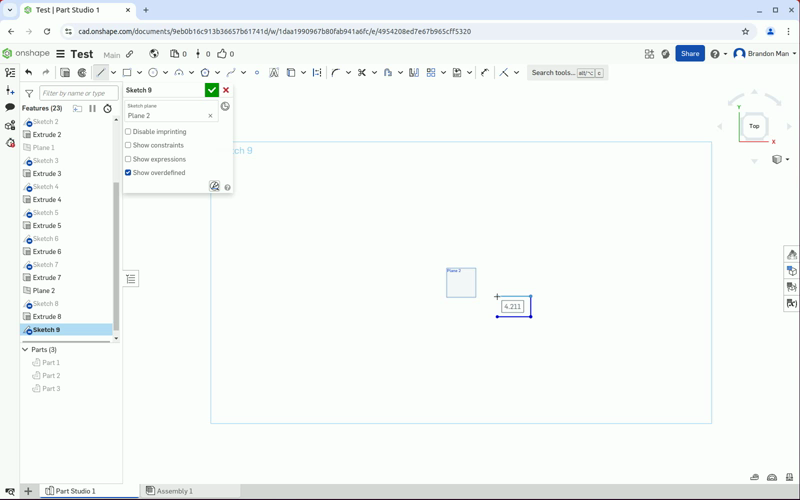
mouse_move(527, 296)
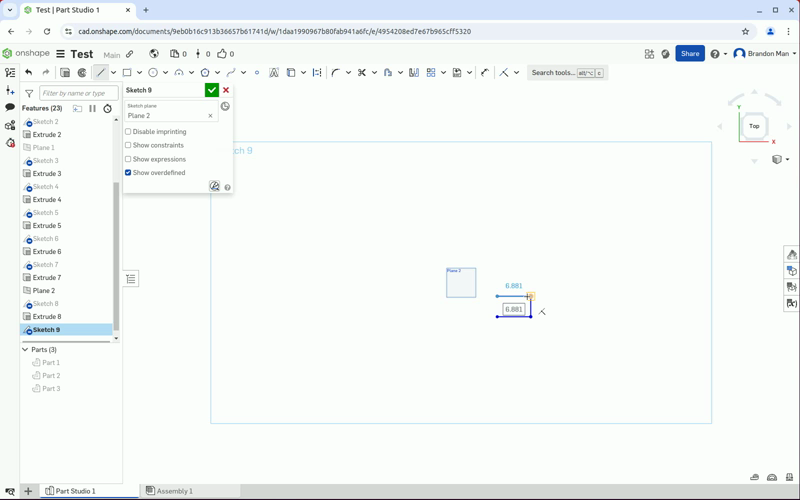
key_down(shift)
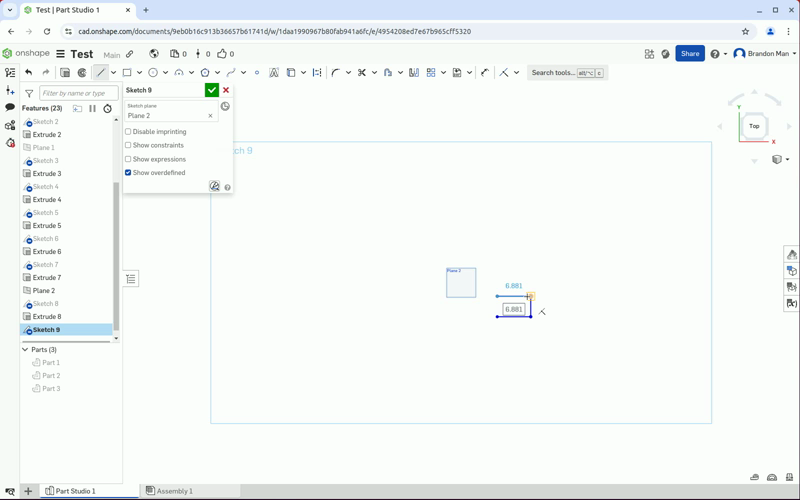
mouse_move(497, 316)
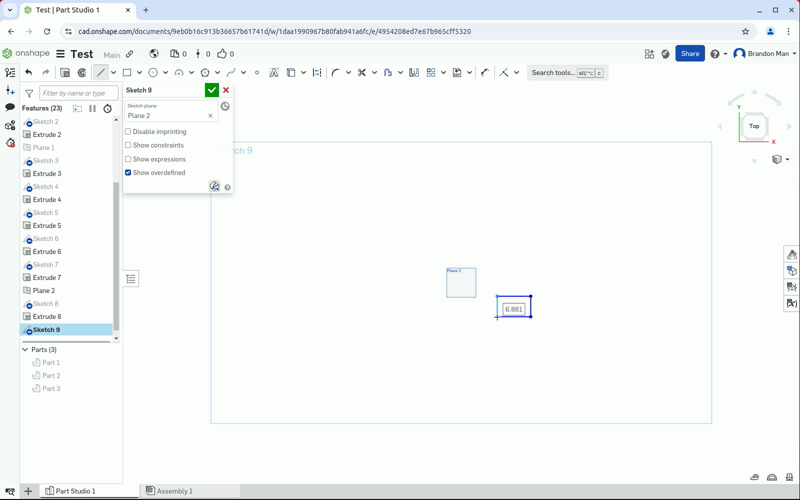
key_up(shift)
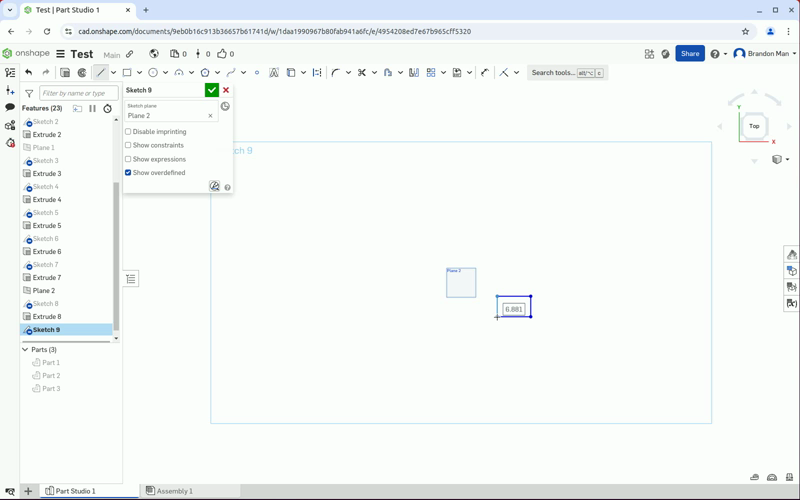
click(497, 316)
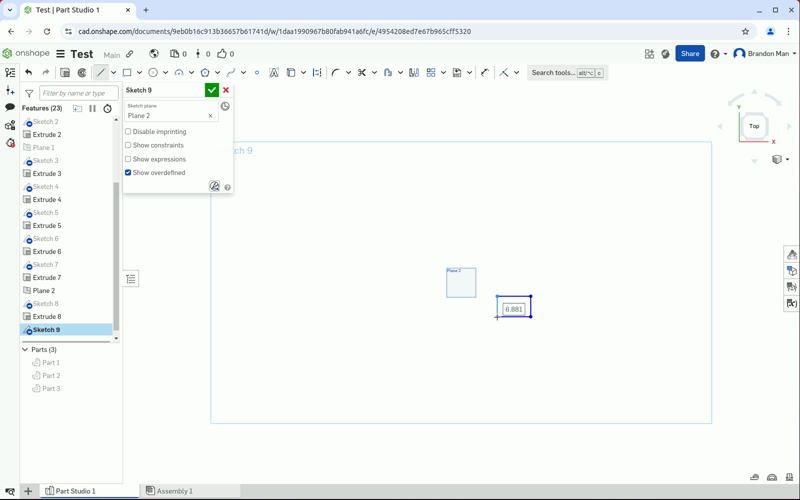
key(esc)
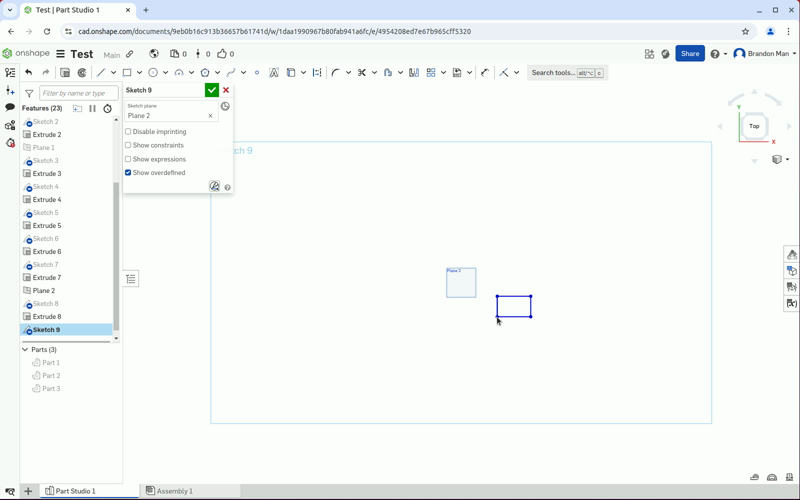
mouse_move(529, 316)
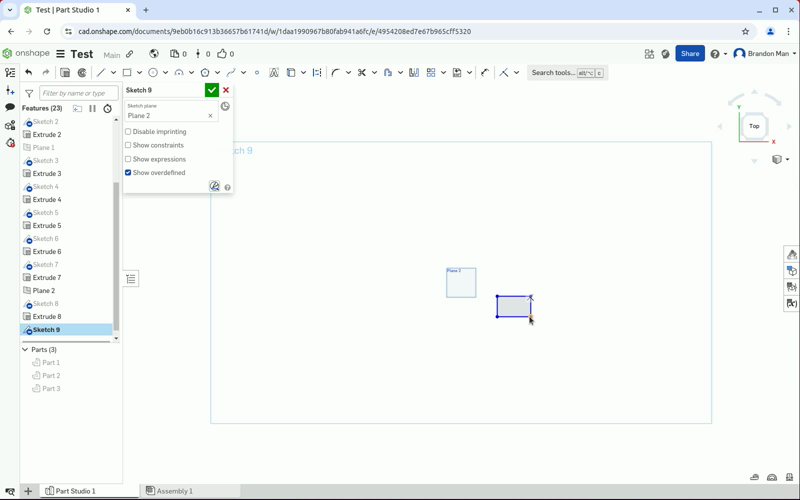
scroll(6)
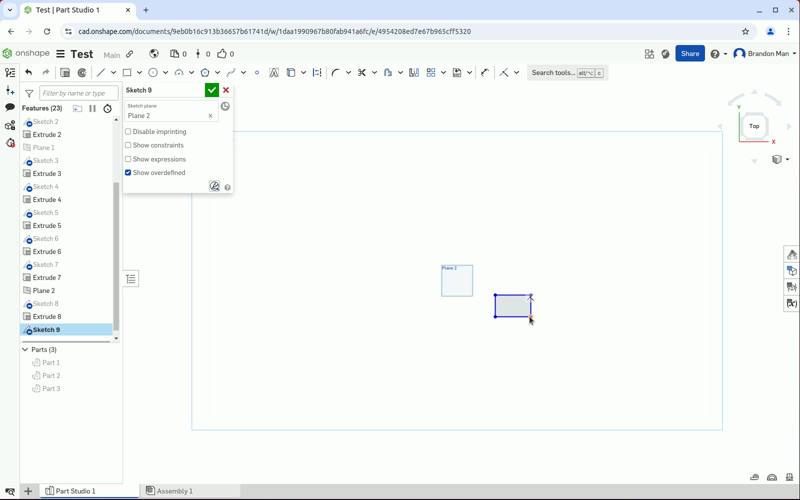
scroll(6)
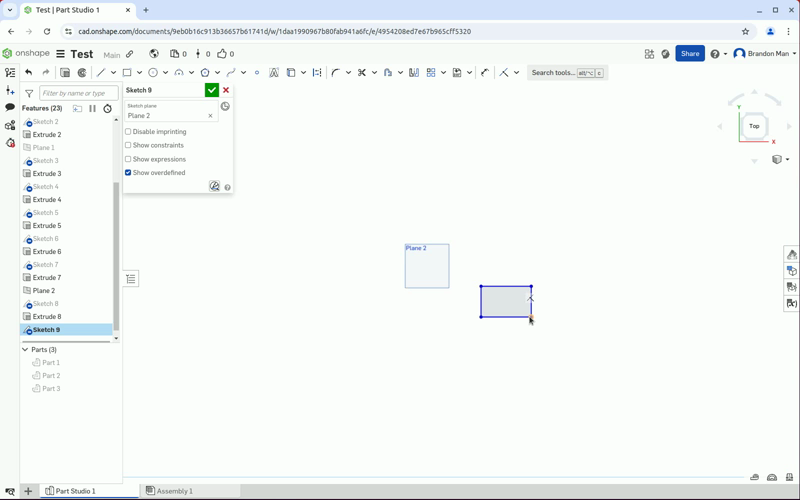
scroll(6)
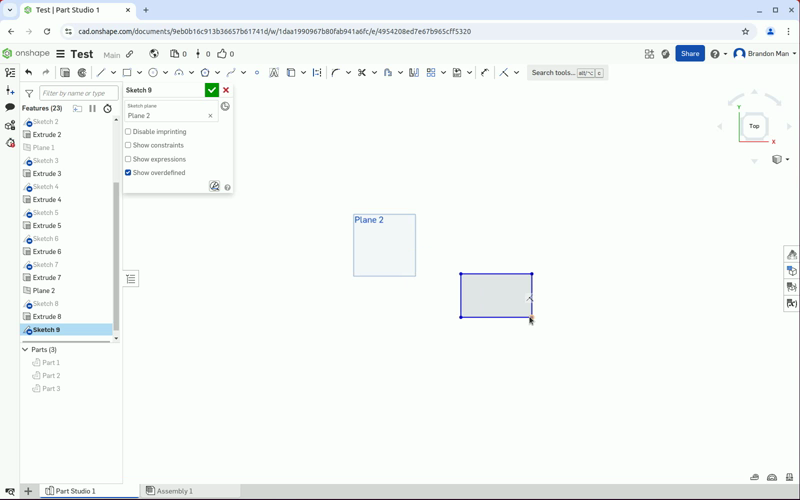
scroll(6)
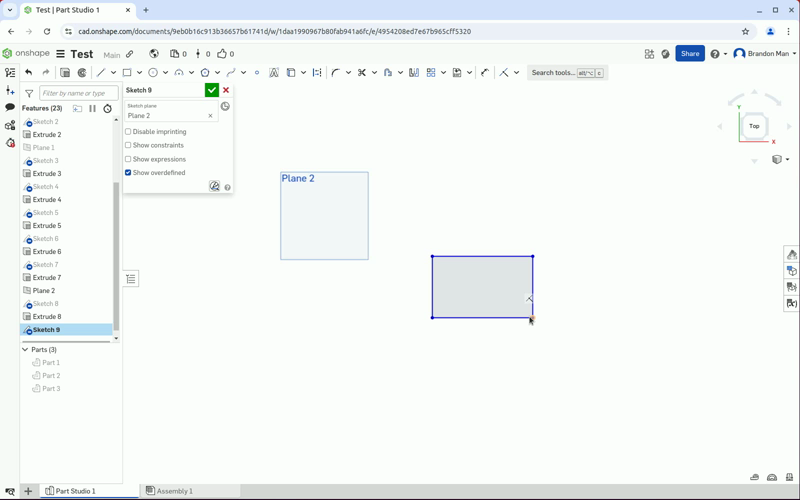
scroll(6)
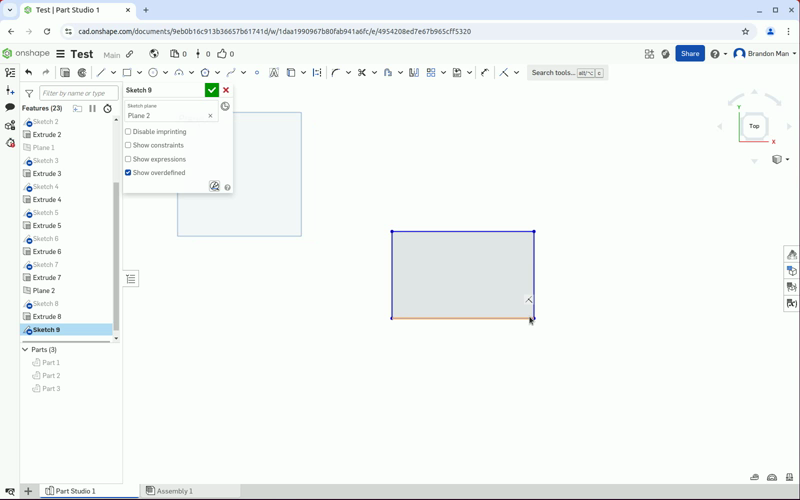
scroll(6)
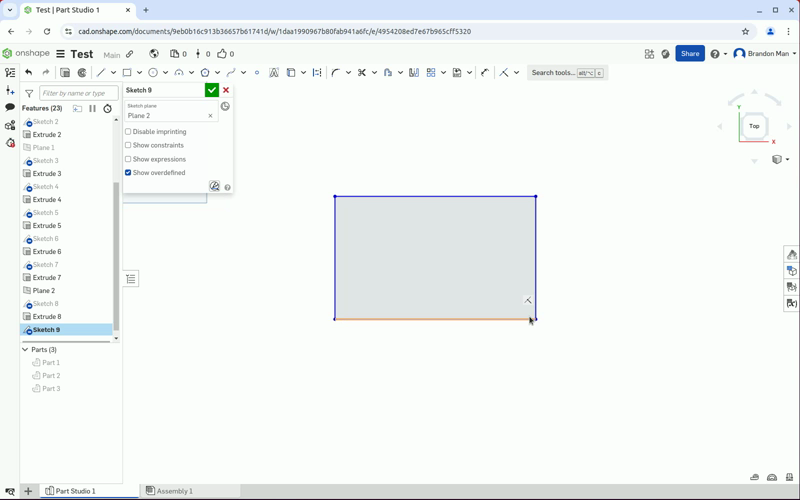
scroll(6)
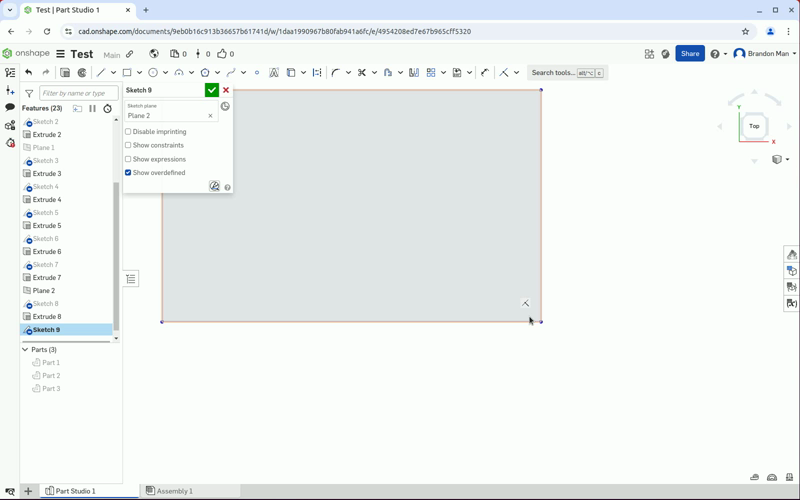
click(529, 316)
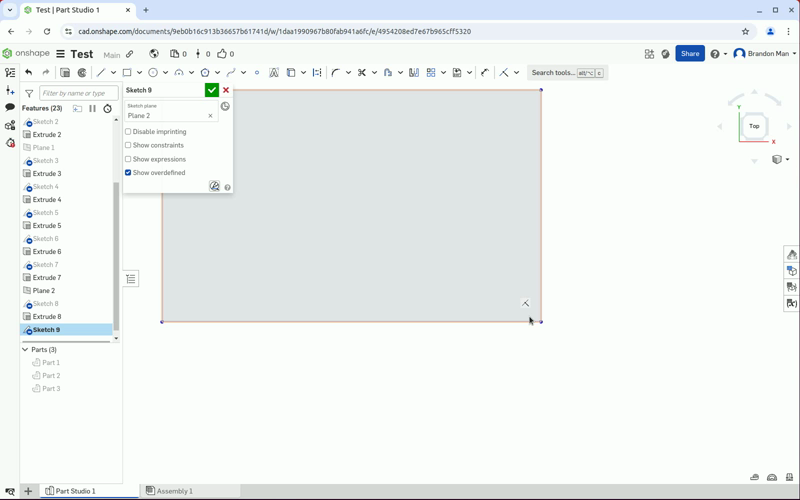
scroll(-6)
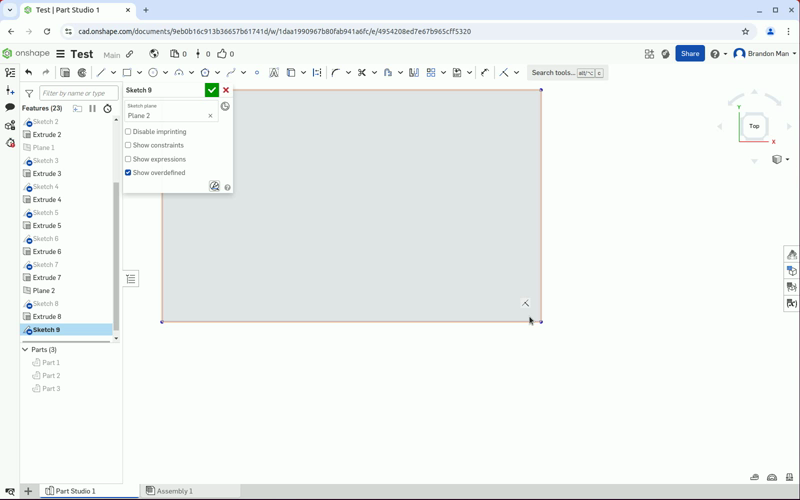
scroll(-6)
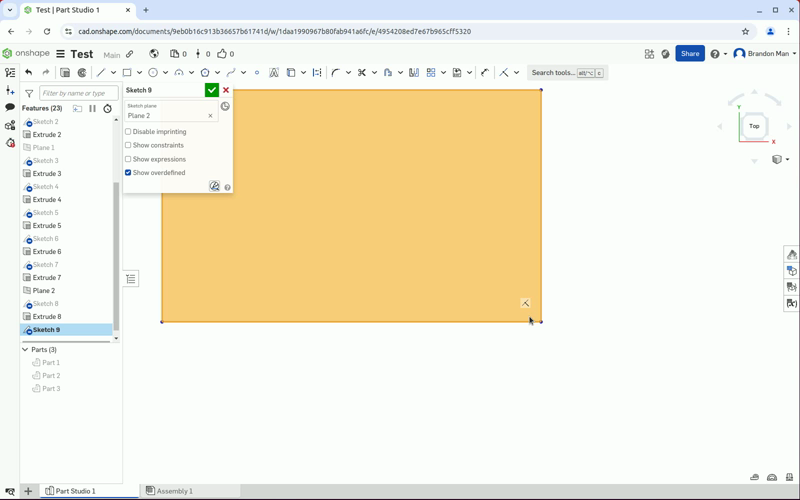
scroll(-6)
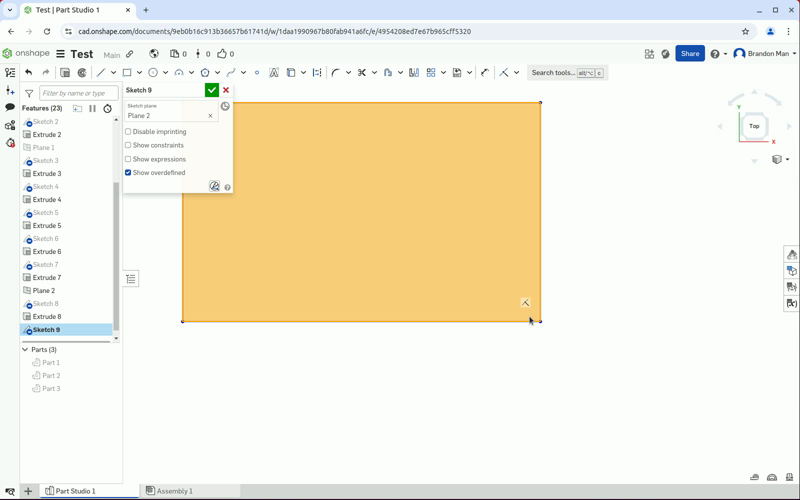
scroll(-6)
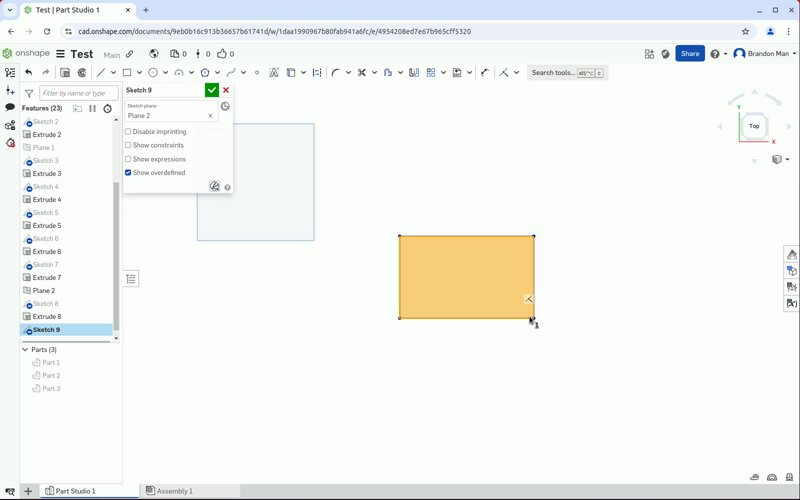
scroll(-6)
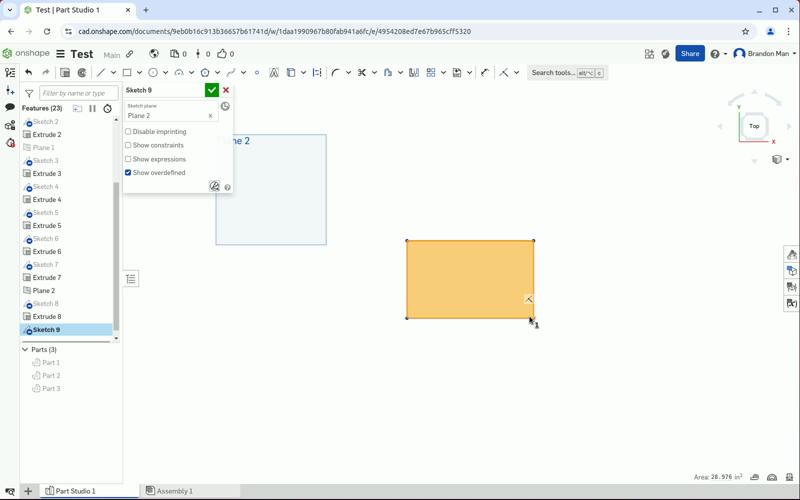
scroll(-6)
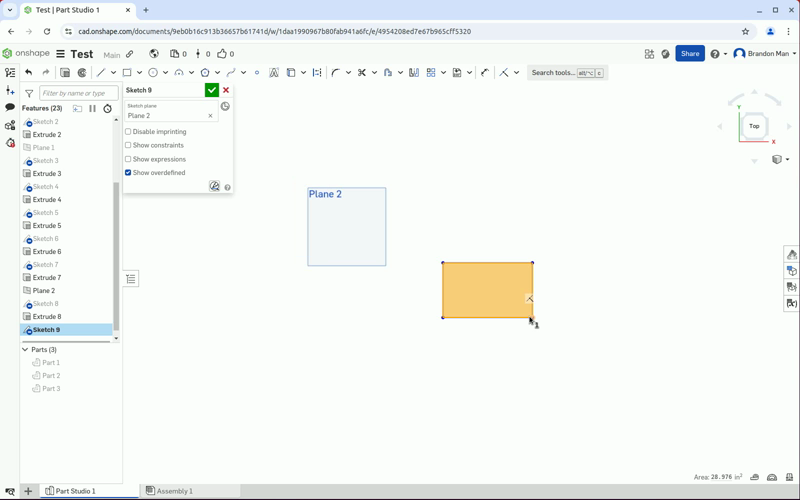
scroll(-6)
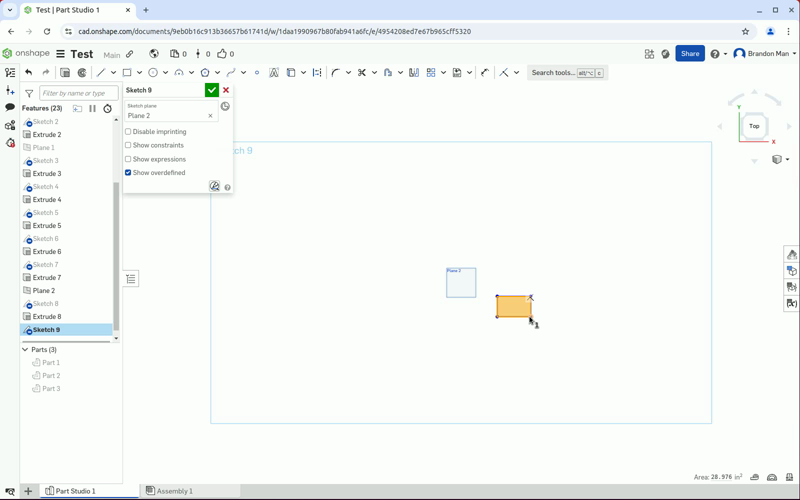
mouse_move(73, 352)
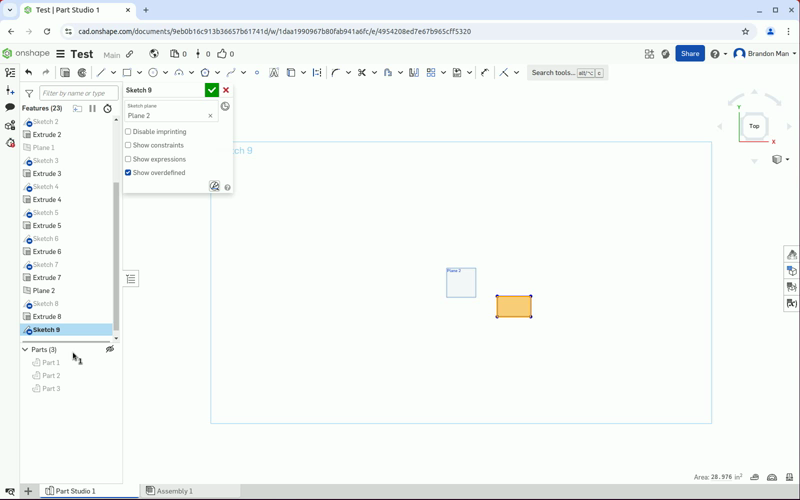
key(shift+y)
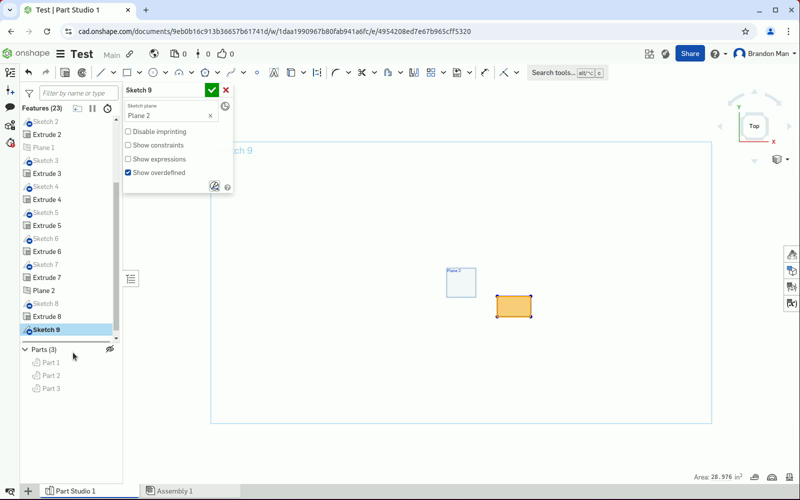
key(shift+e)
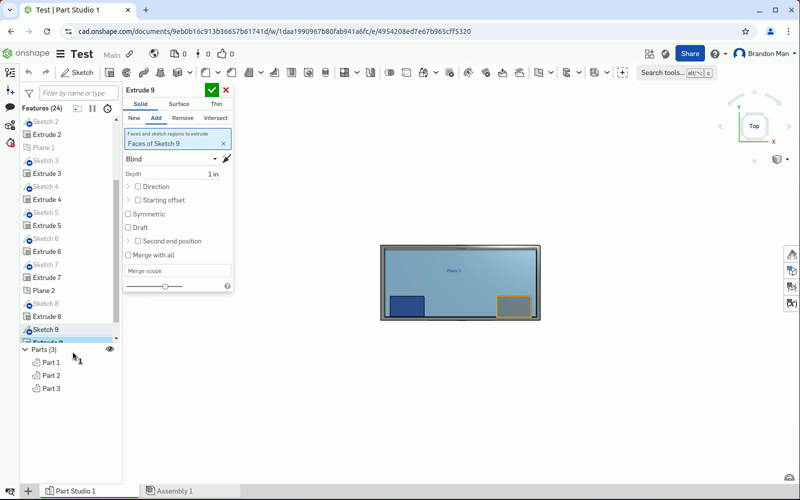
mouse_move(143, 106)
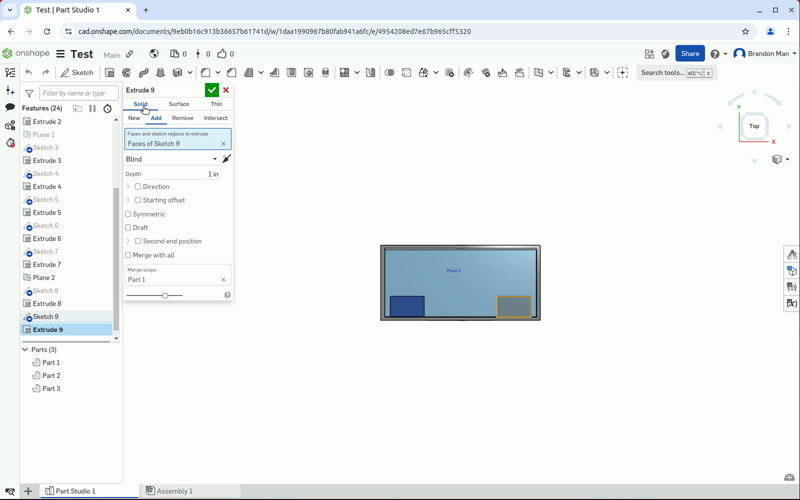
click(143, 106)
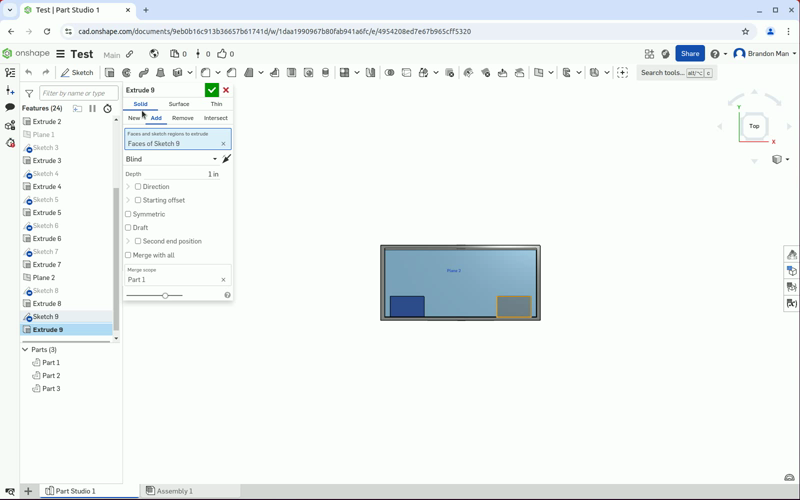
mouse_move(137, 120)
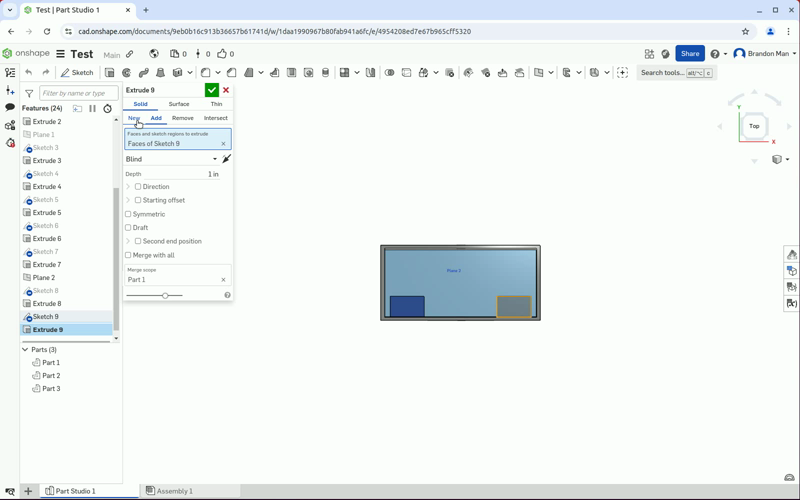
click(137, 120)
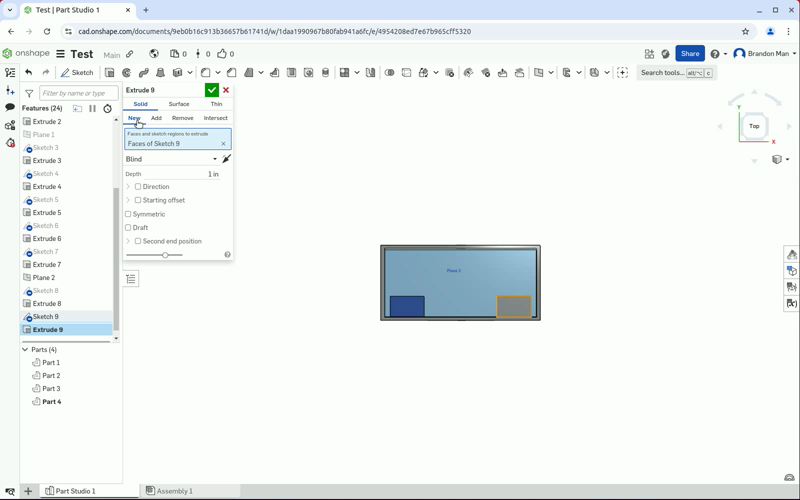
key(tab, 4)
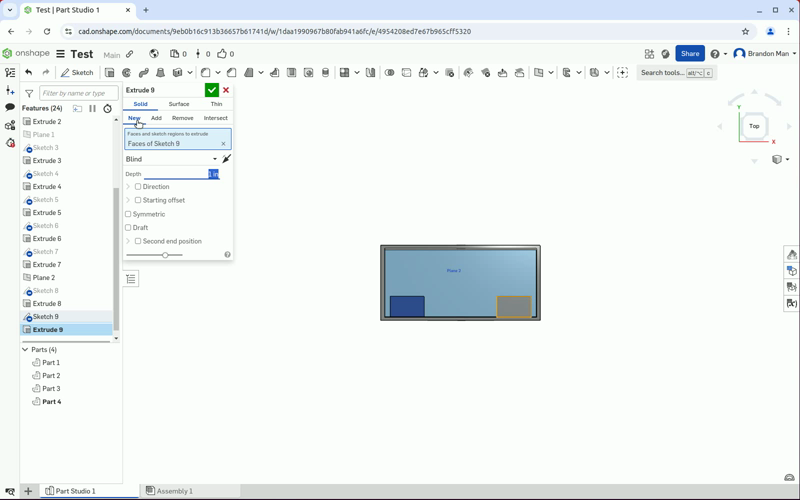
text(14.924)
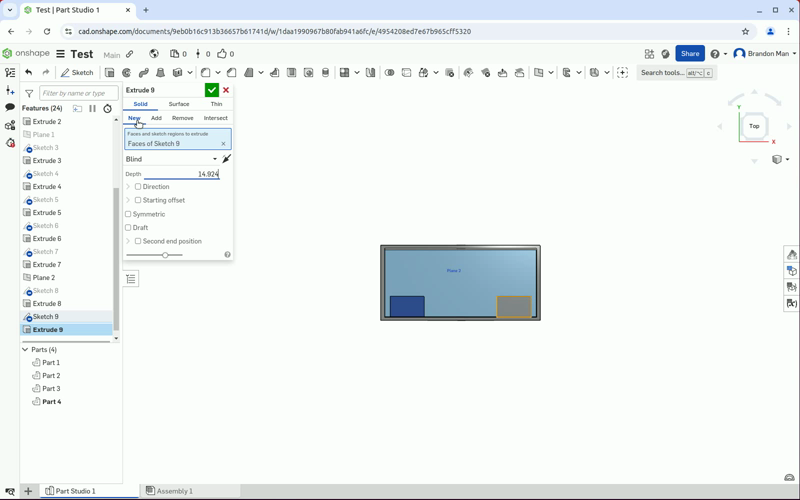
key(enter)
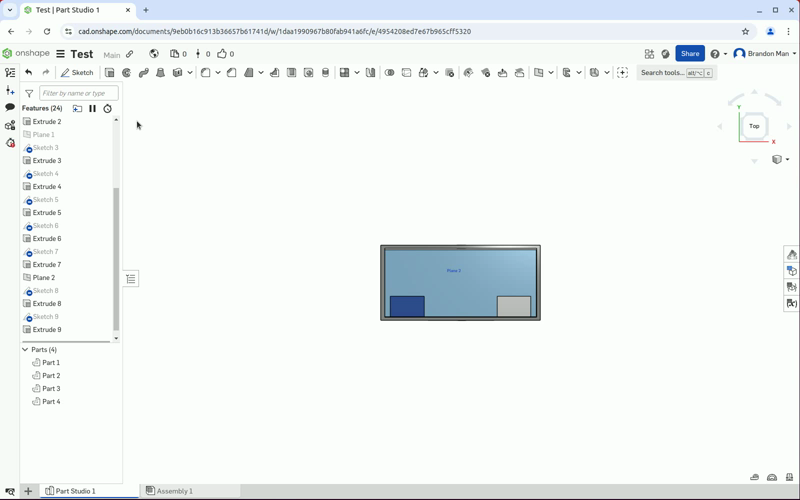
key(shift+h)
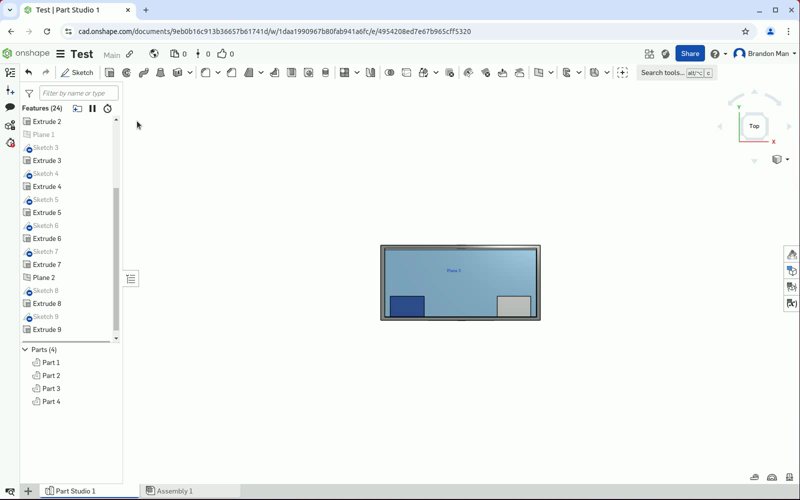
key(shift+h)
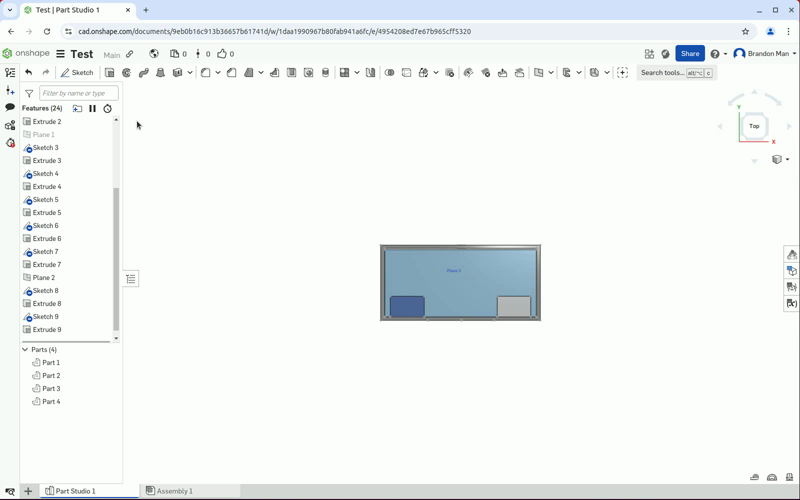
key(shift+7)
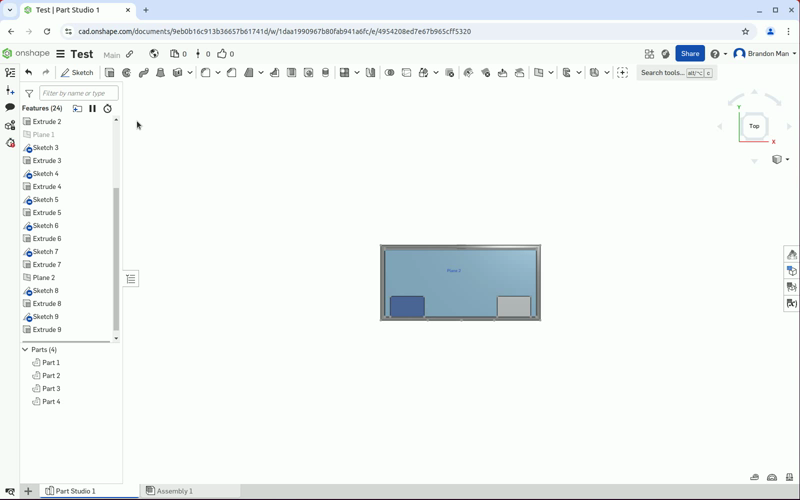
key(up, 3)
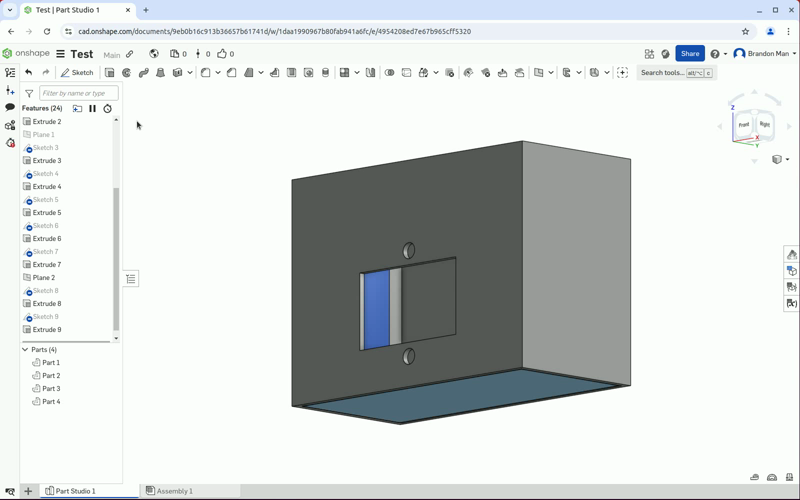
key(left, 3)
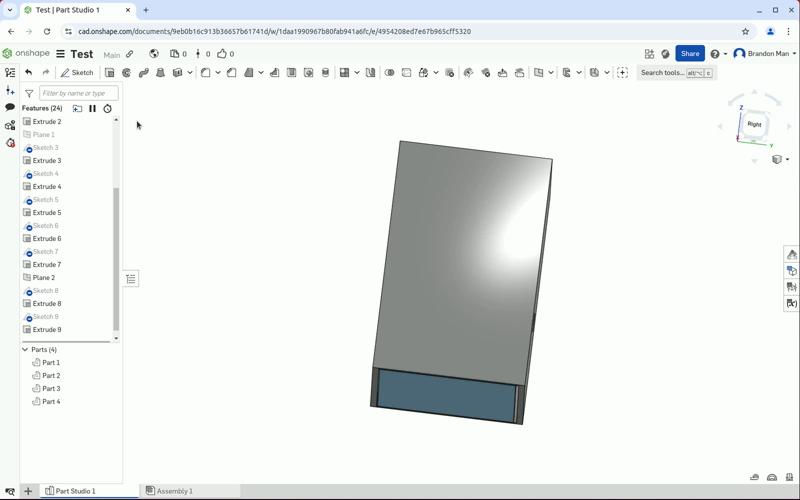
key(right, 3)
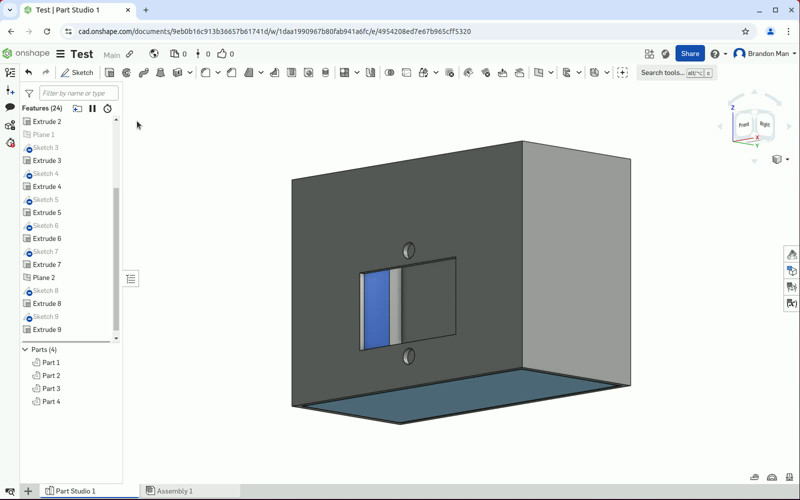
key(down, 3)
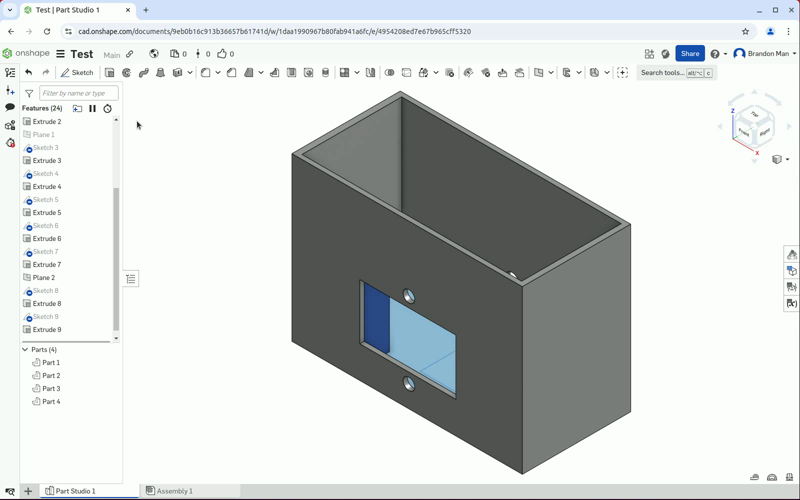
mouse_move(69, 85)
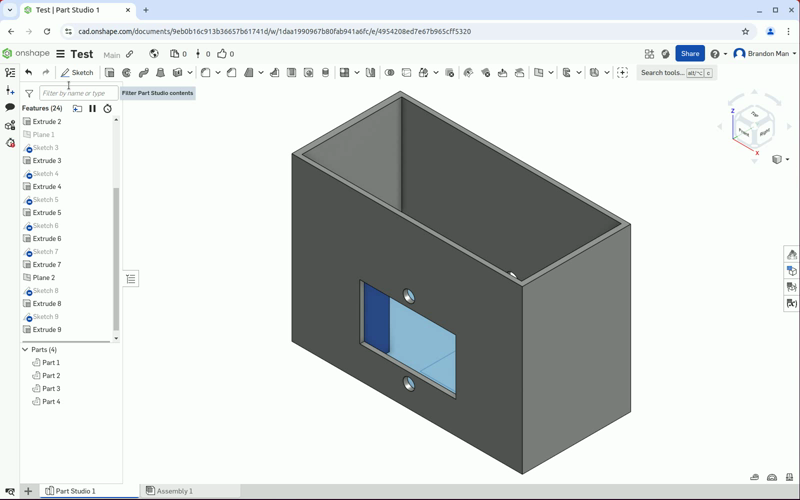
click(69, 85)